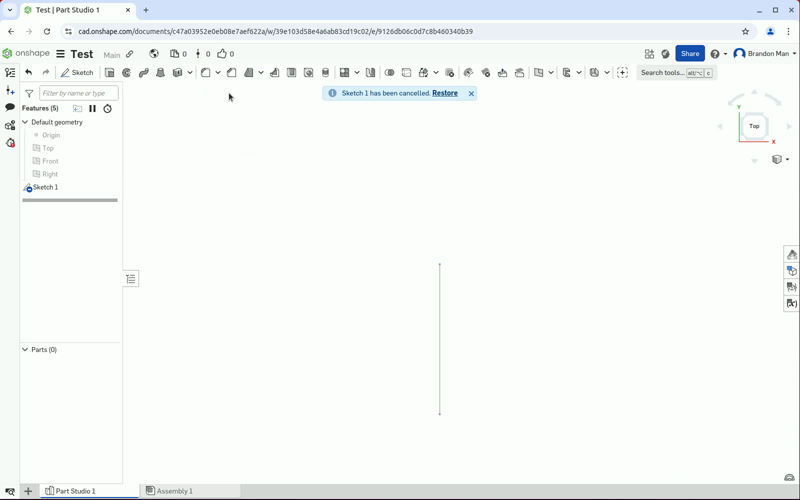
key(shift+h)
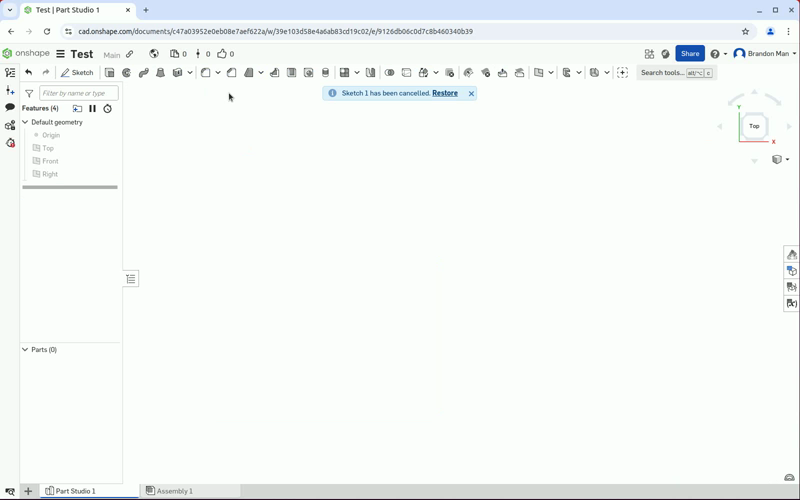
key(shift+s)
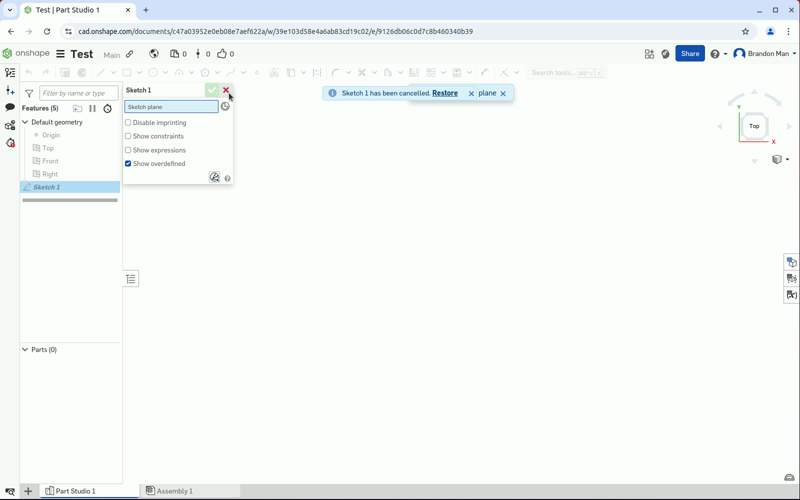
mouse_move(73, 150)
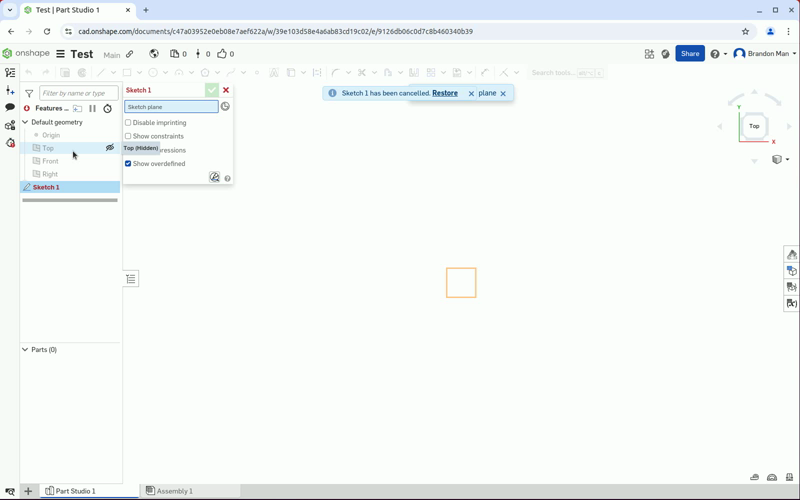
click(73, 150)
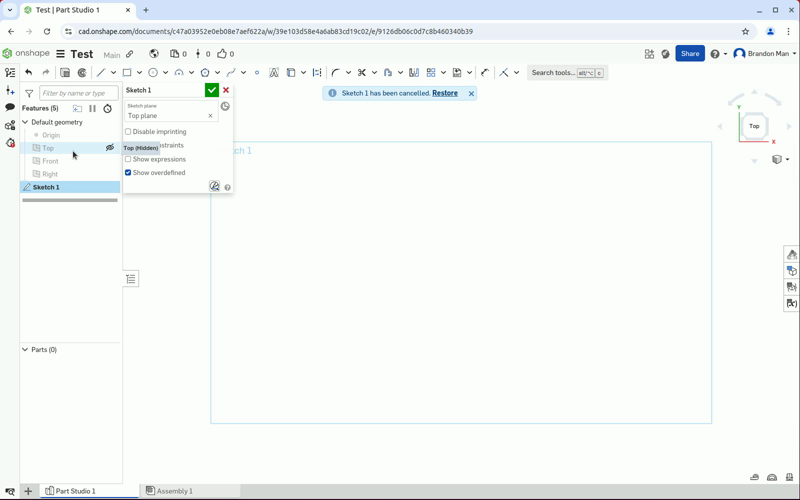
mouse_move(73, 352)
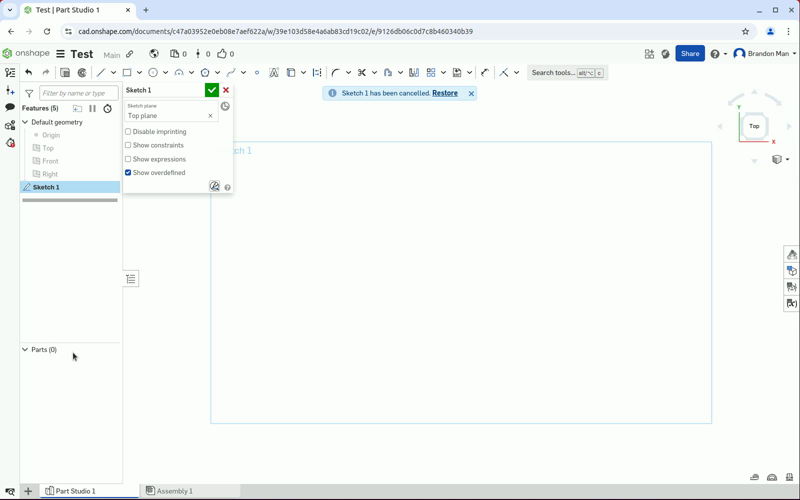
key(y)
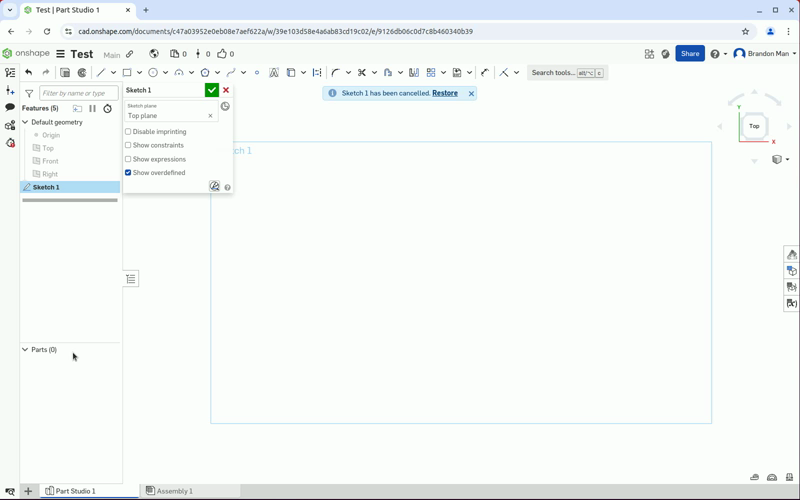
key(l)
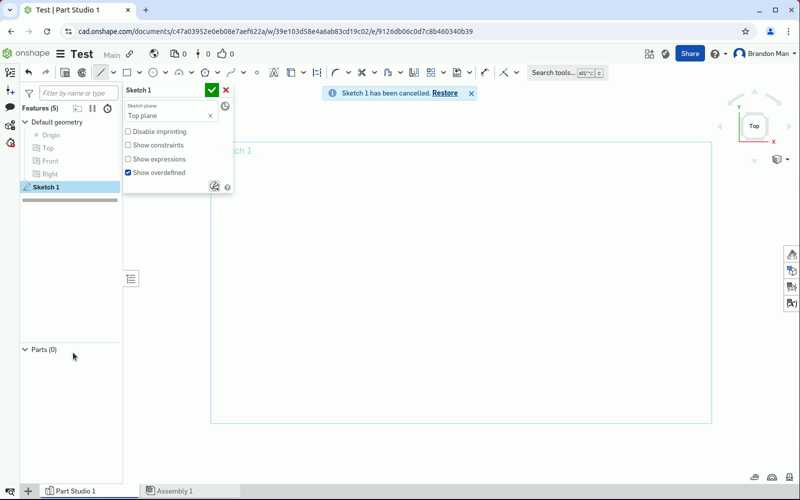
key_down(shift)
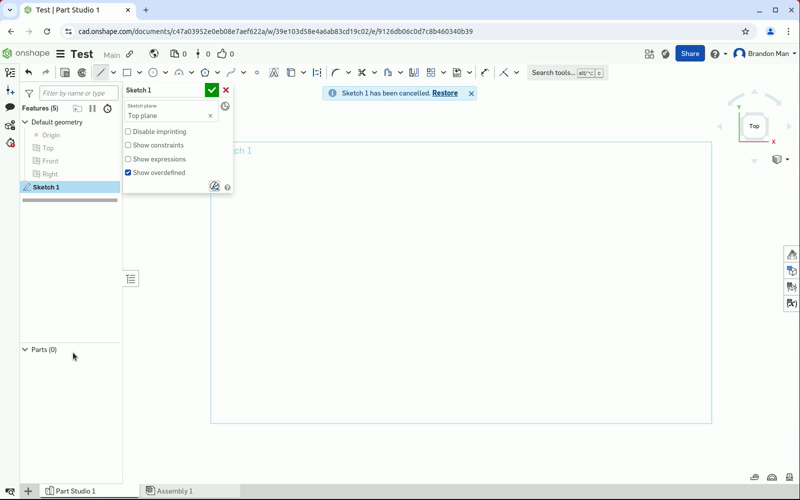
mouse_move(414, 379)
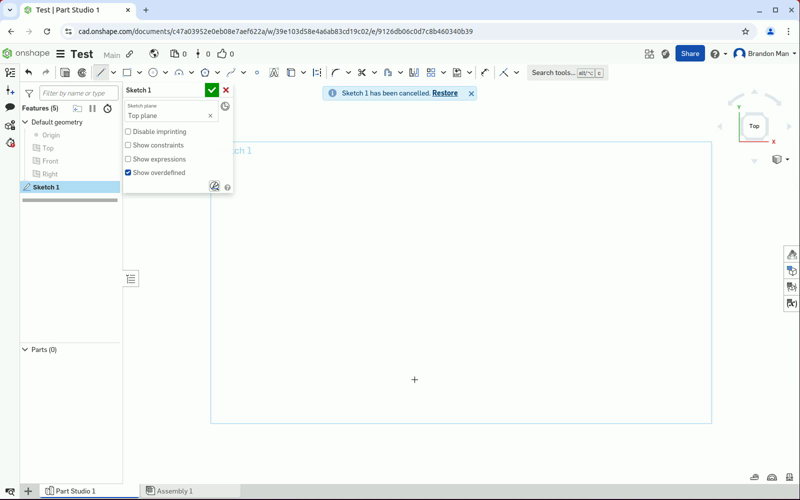
click(414, 379)
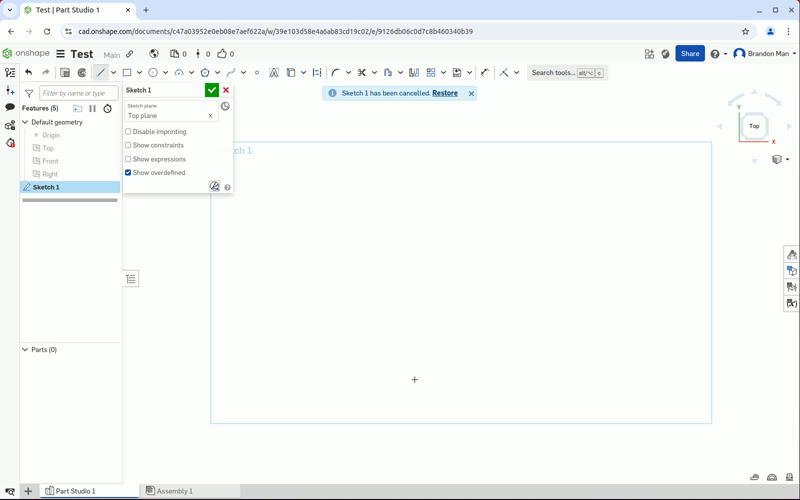
key_up(shift)
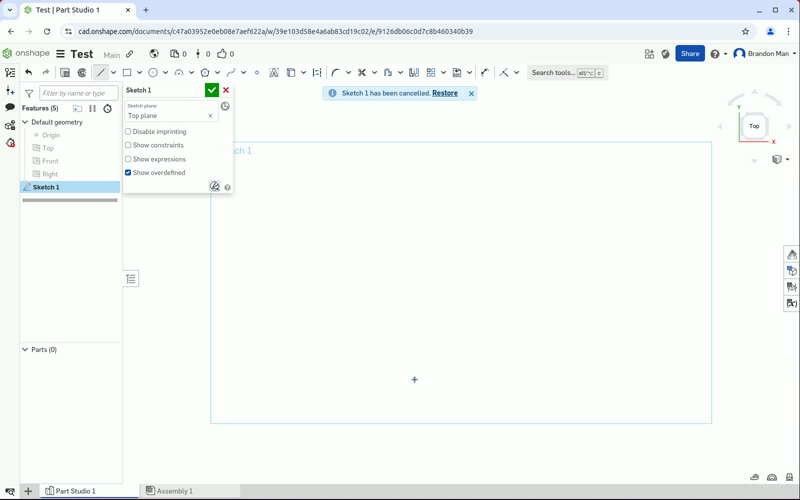
key_down(shift)
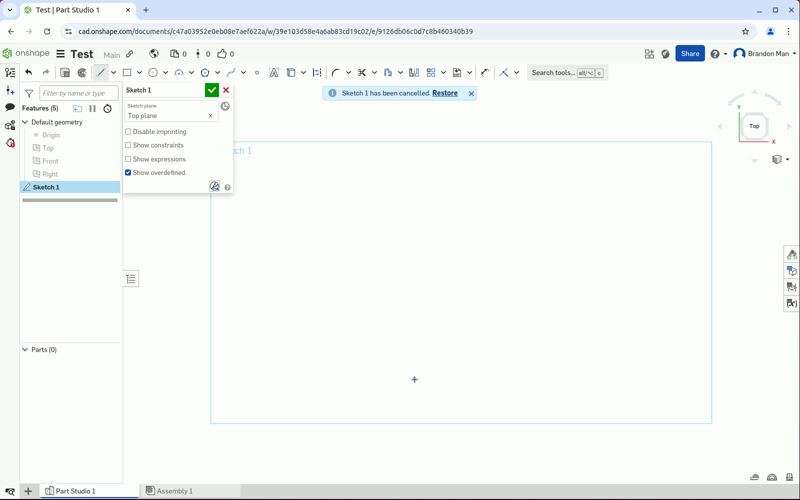
mouse_move(515, 379)
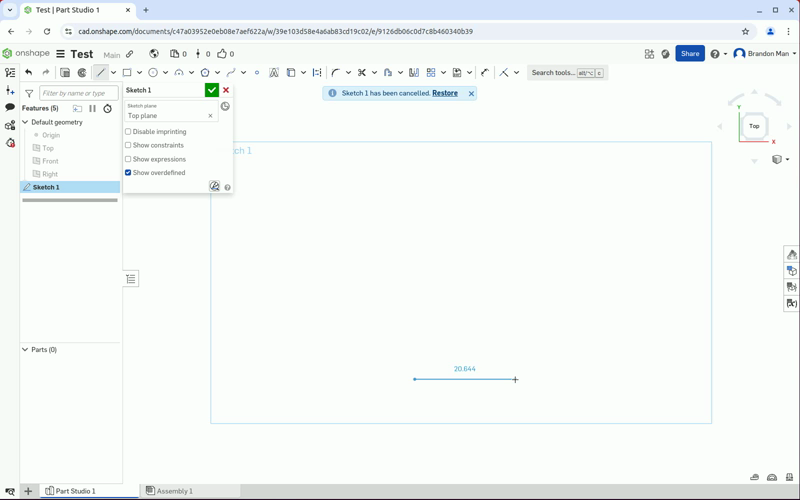
click(515, 379)
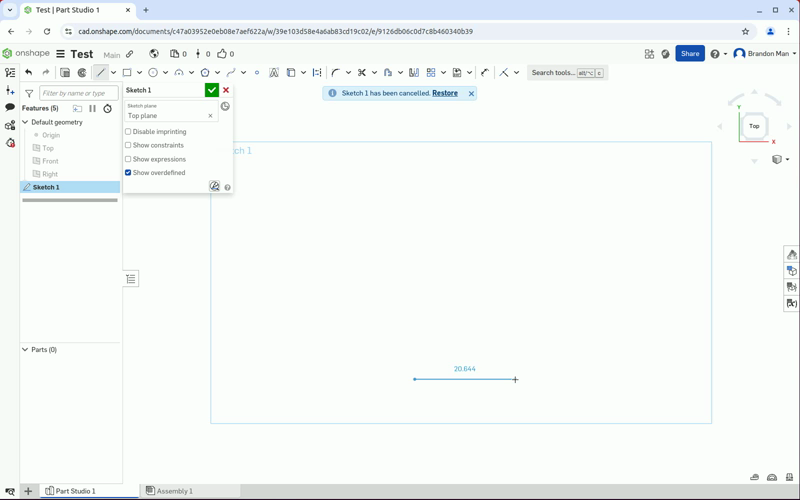
key_up(shift)
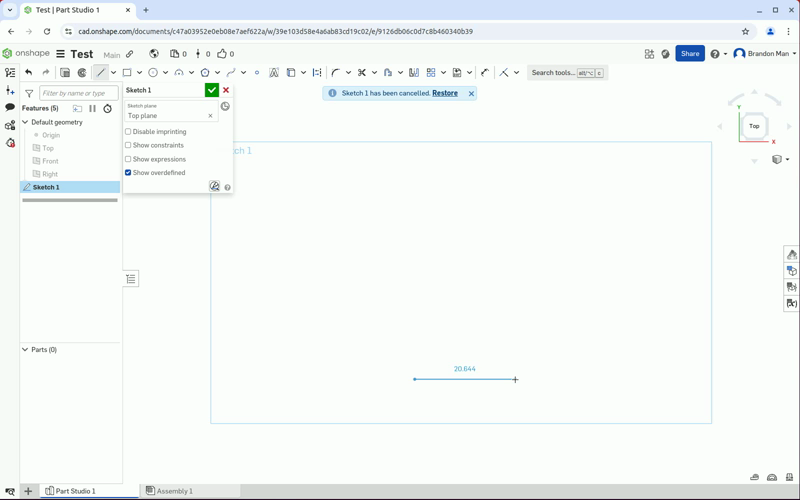
key_down(shift)
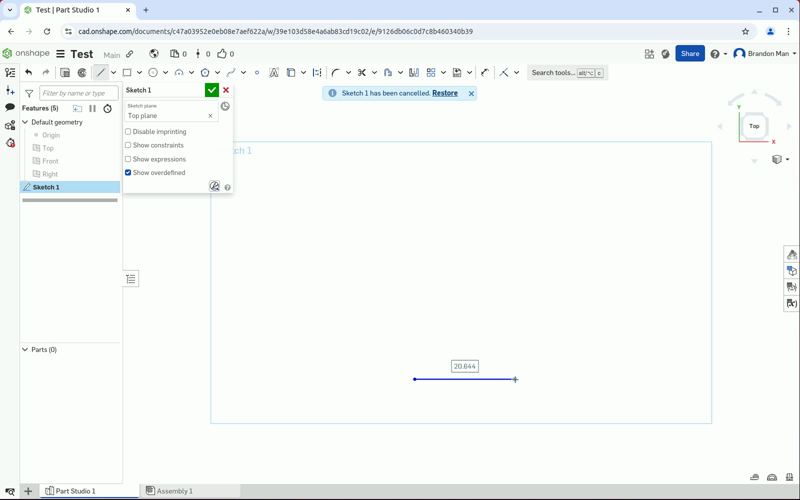
mouse_move(515, 232)
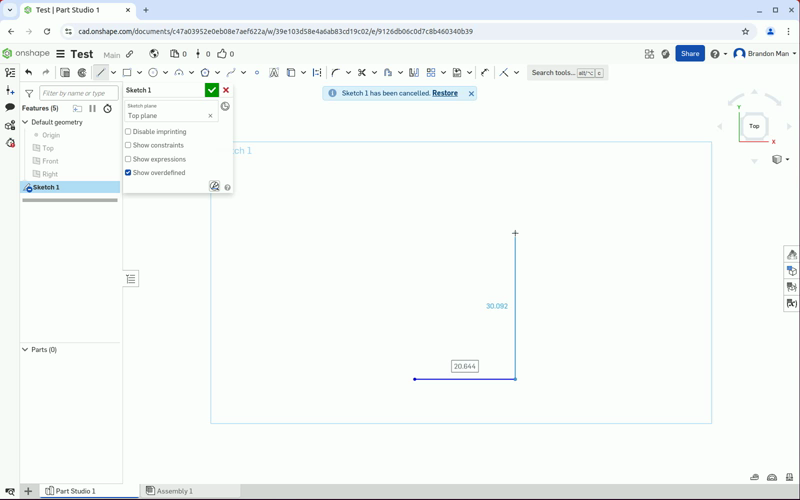
click(515, 232)
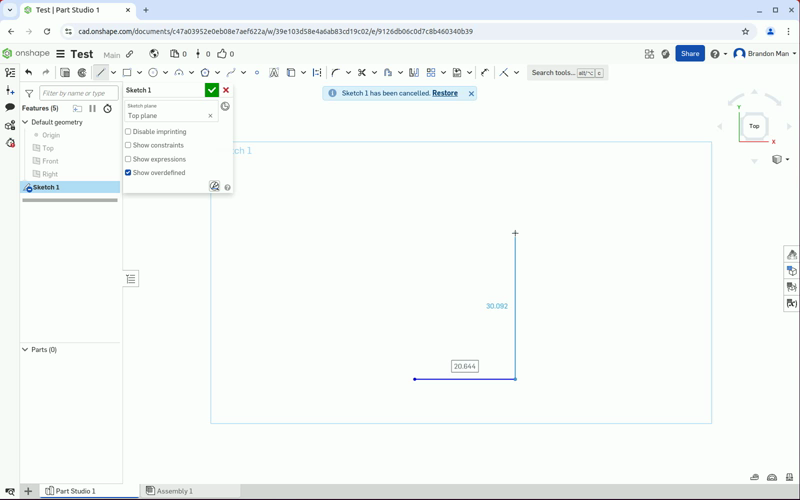
key_up(shift)
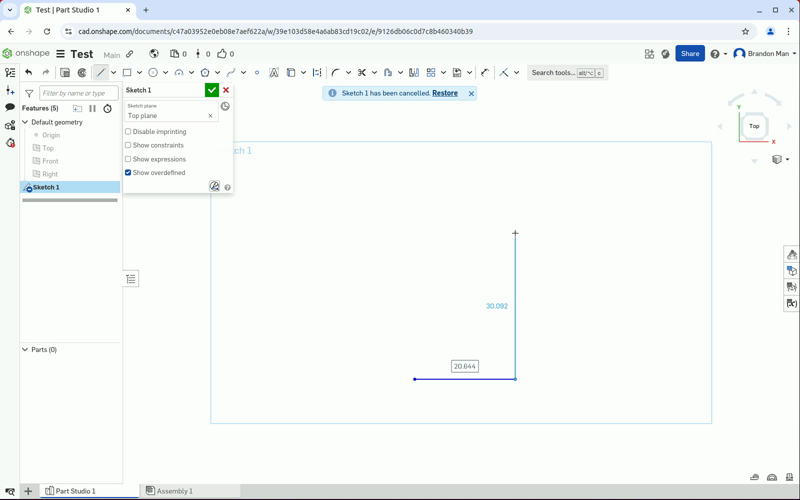
key_down(shift)
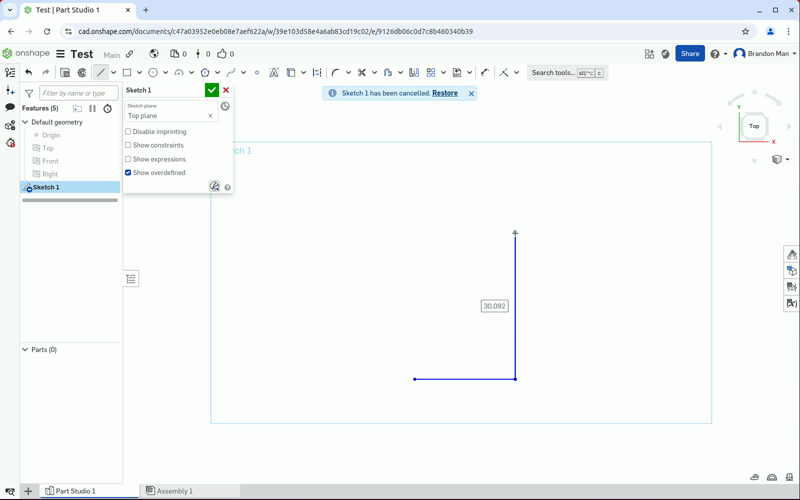
mouse_move(414, 232)
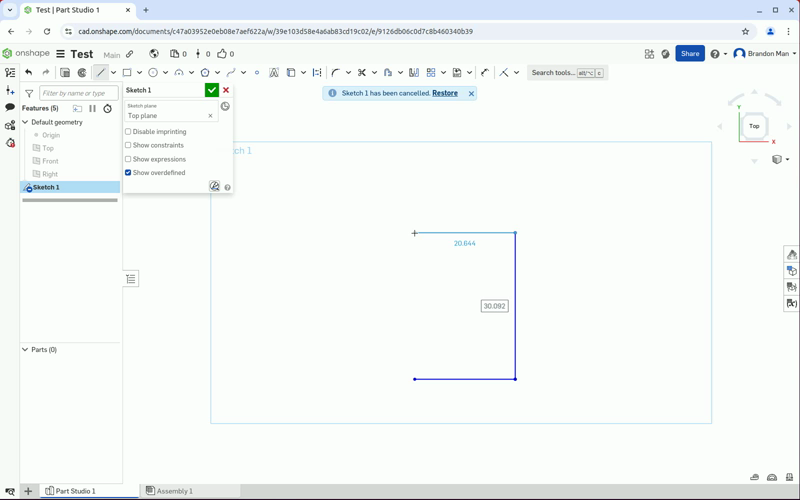
click(414, 232)
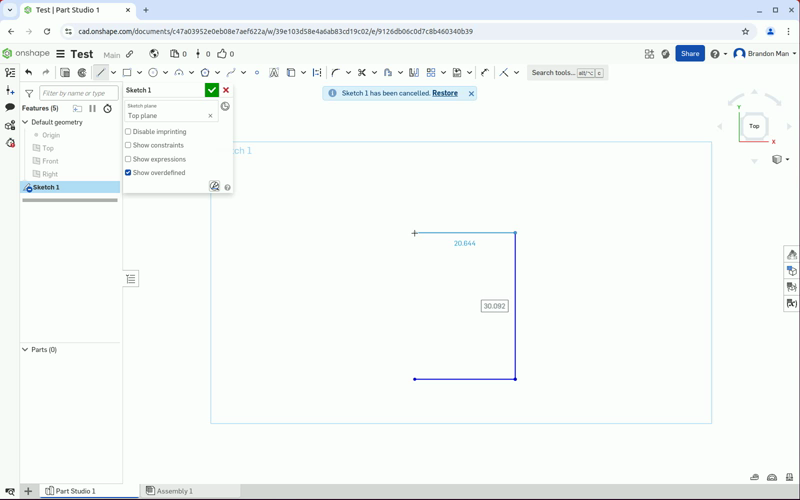
key_up(shift)
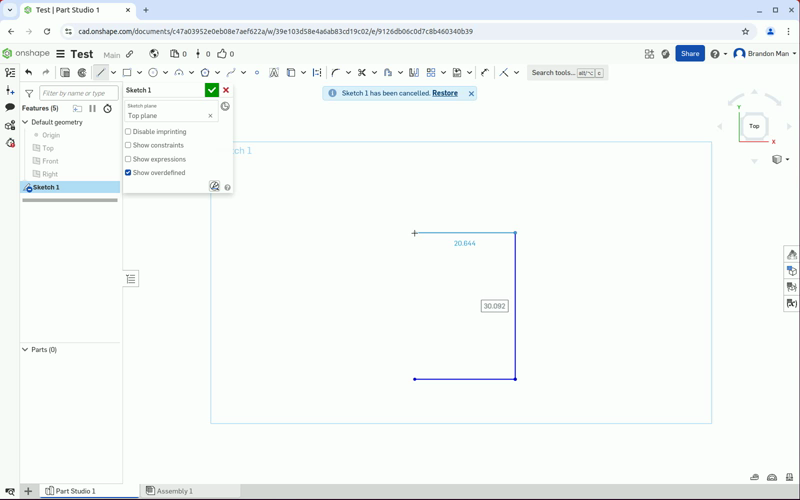
key_down(shift)
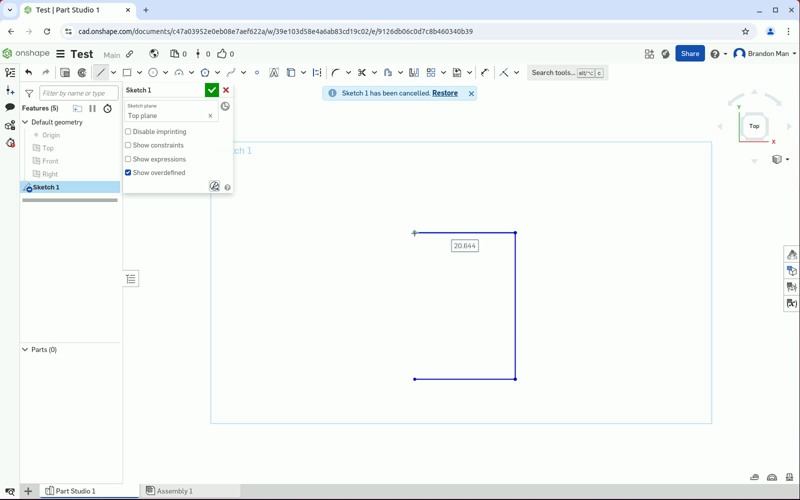
mouse_move(414, 305)
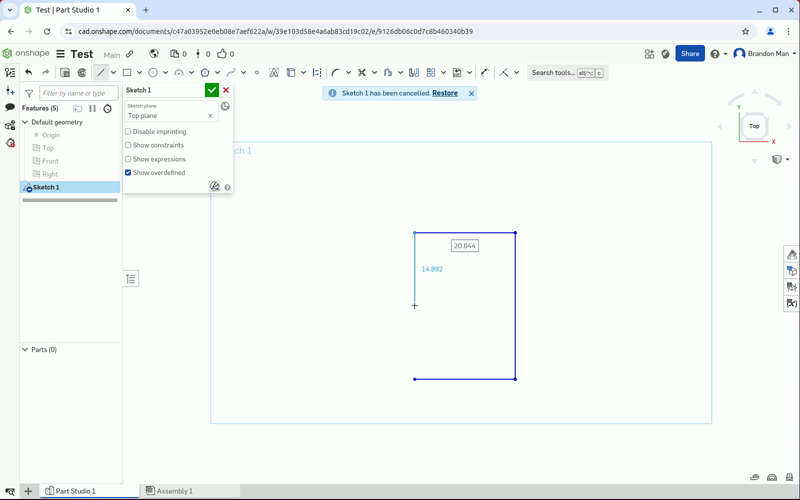
click(414, 305)
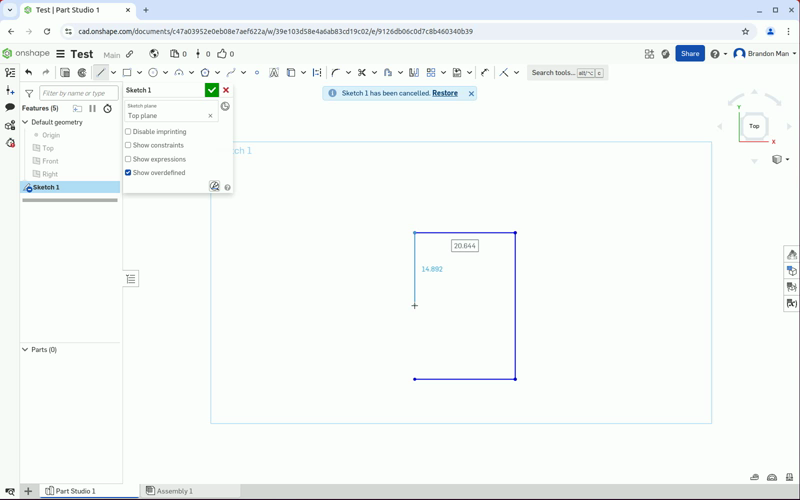
key_up(shift)
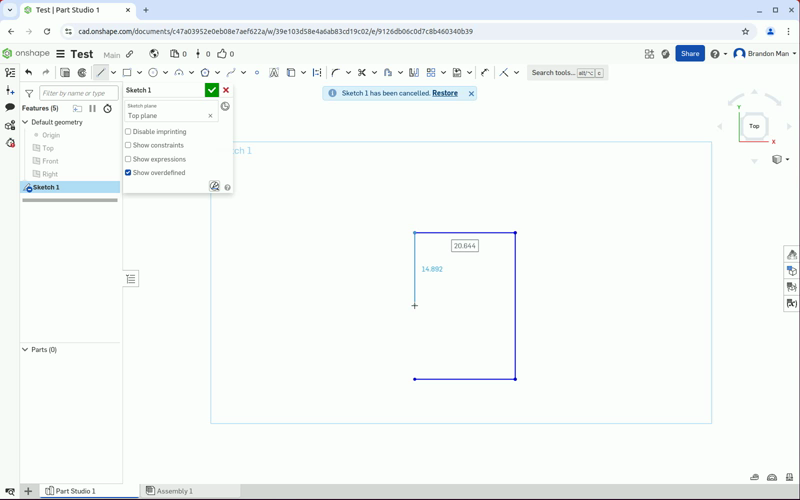
key_down(shift)
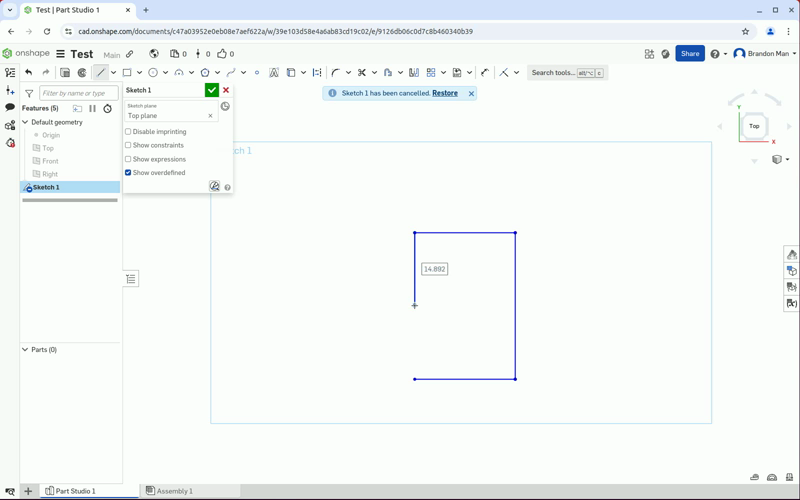
mouse_move(414, 379)
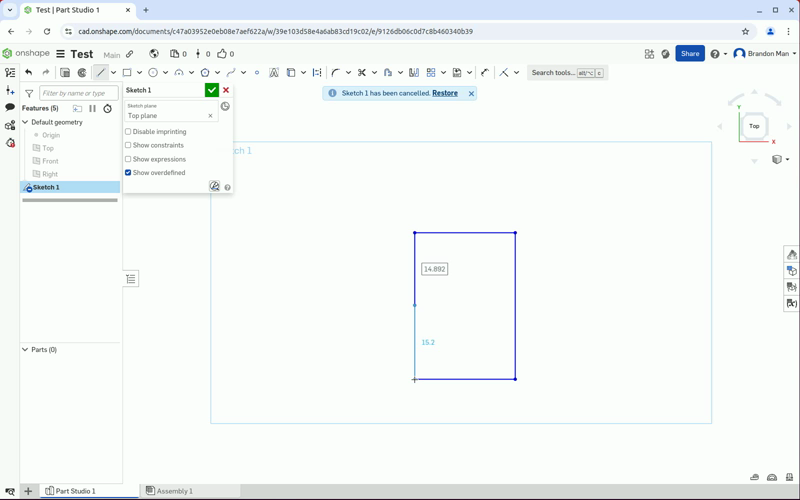
key_up(shift)
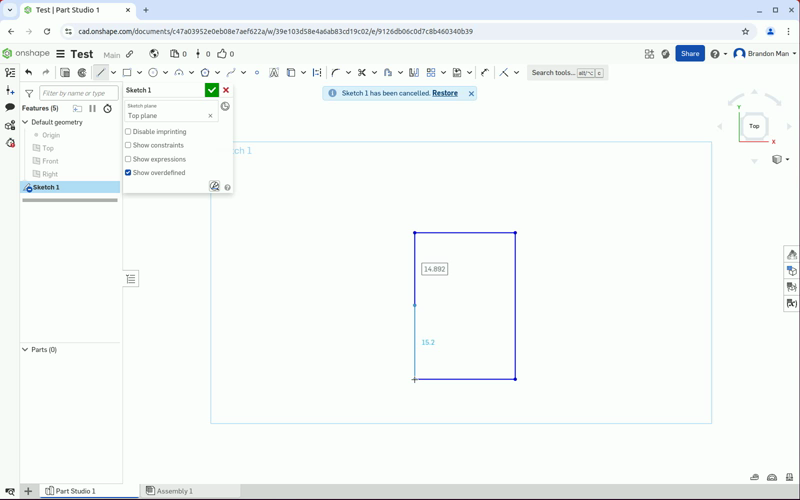
click(414, 379)
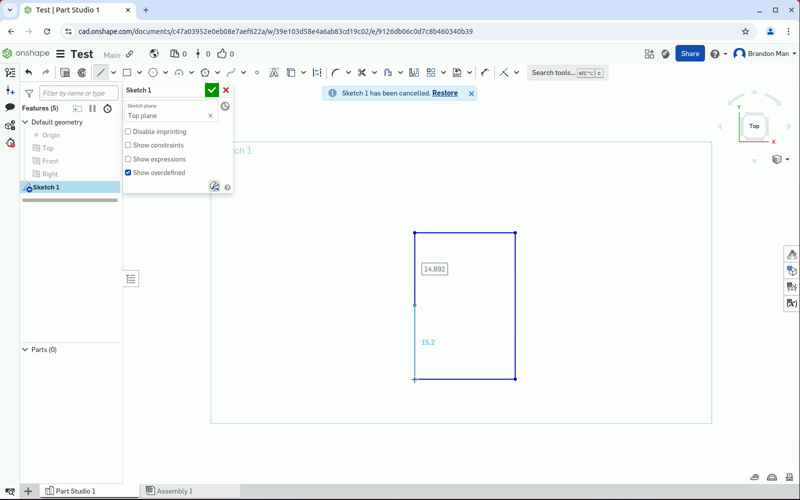
key(esc)
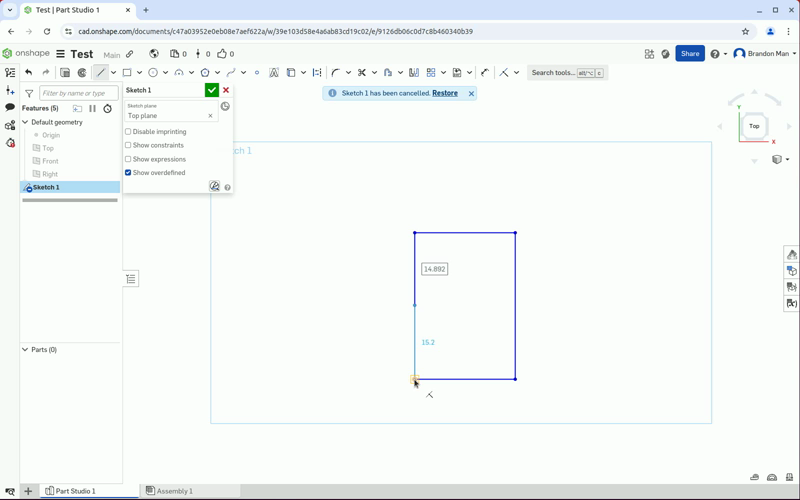
key(c)
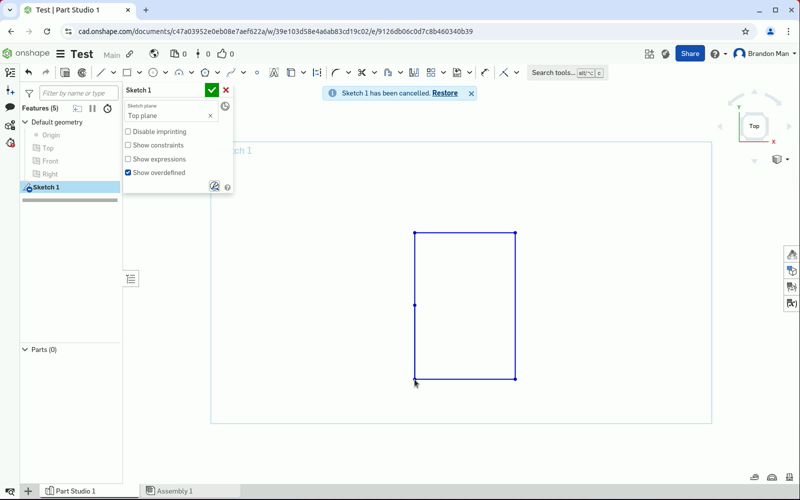
key_down(shift)
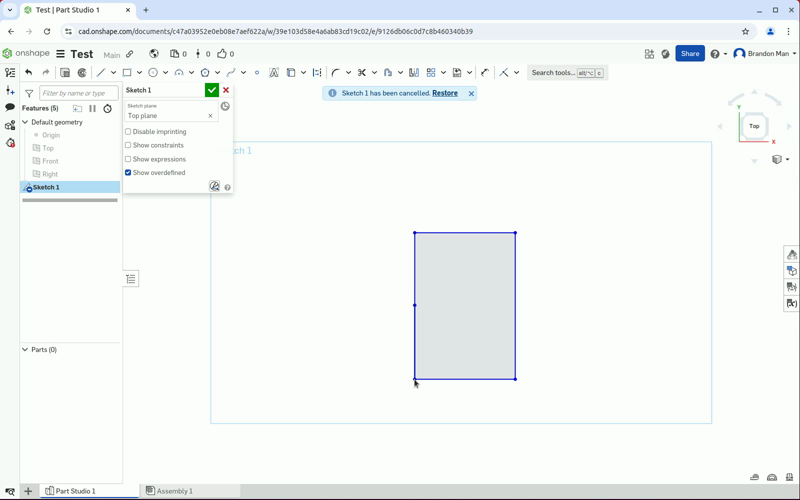
mouse_move(430, 305)
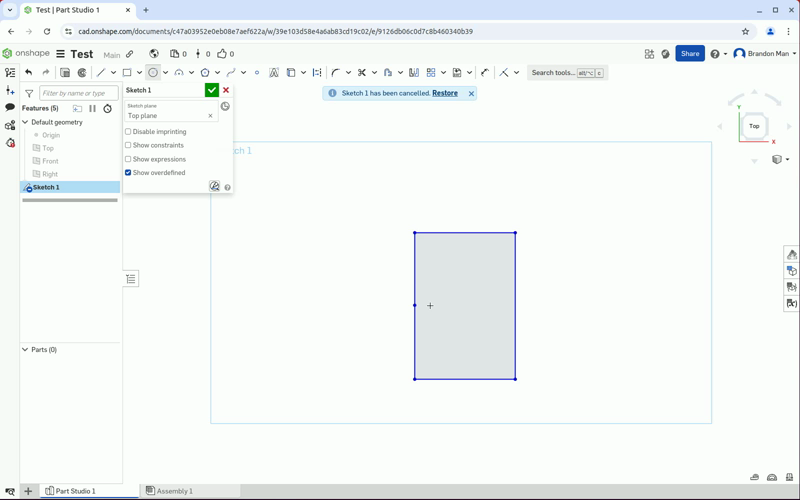
click(430, 305)
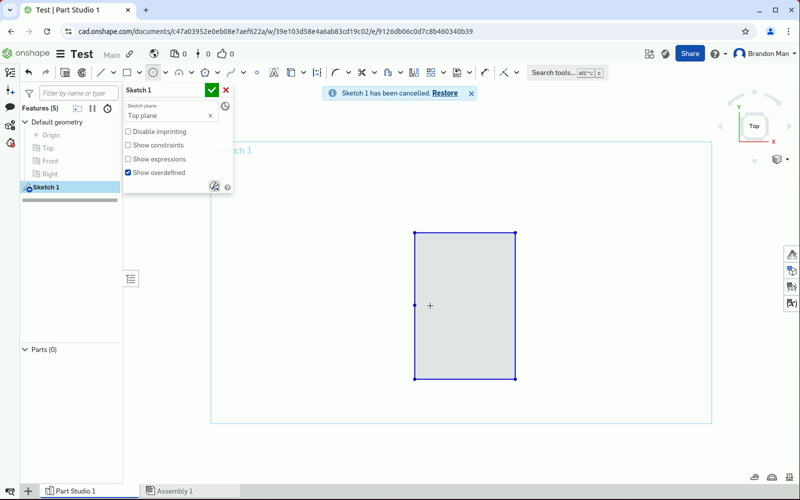
key_up(shift)
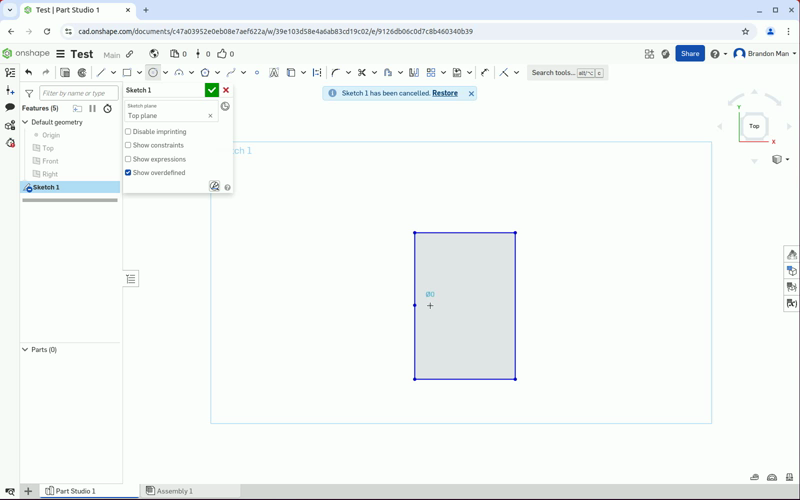
mouse_move(431, 305)
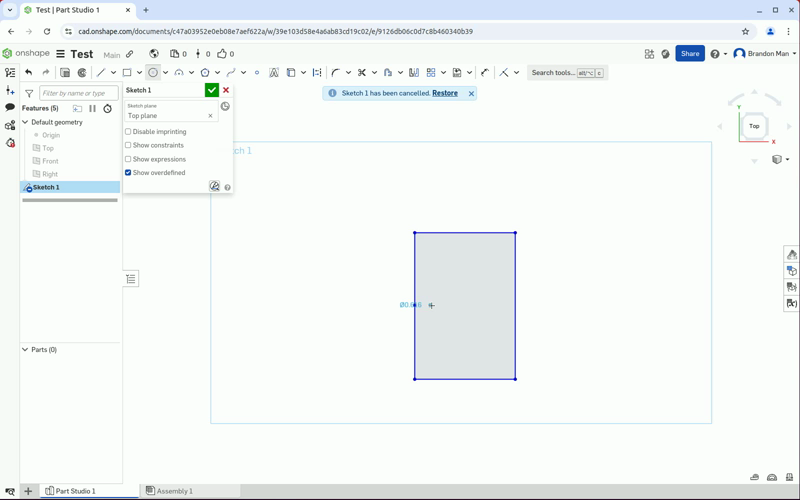
scroll(6)
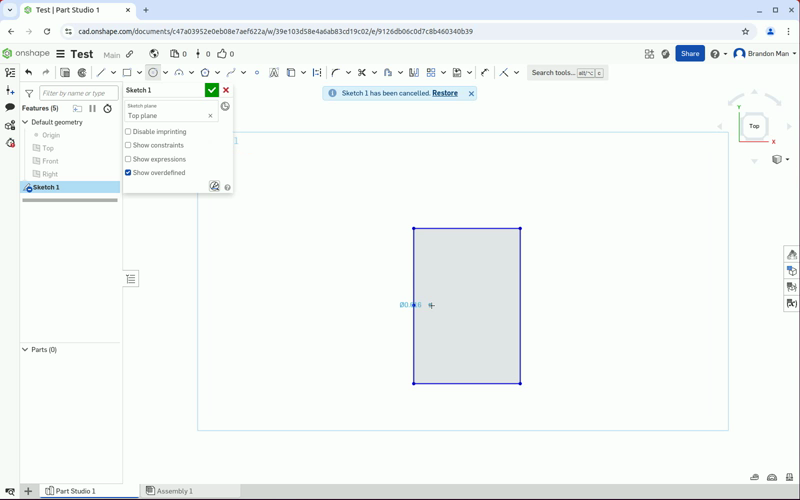
scroll(6)
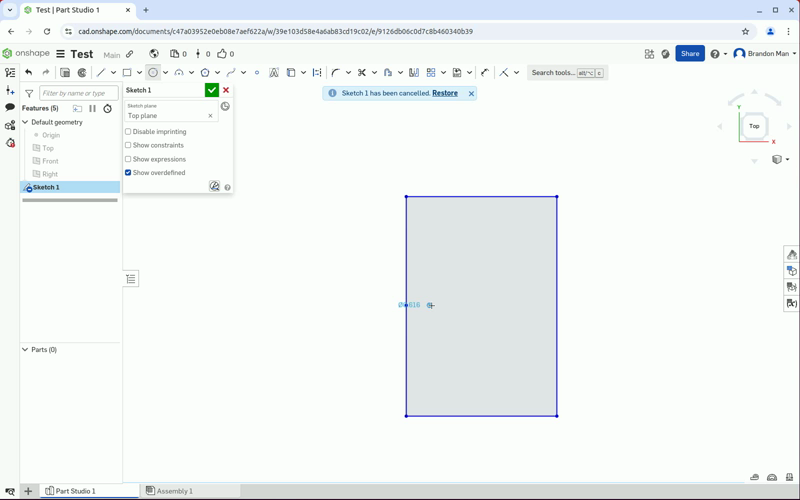
scroll(6)
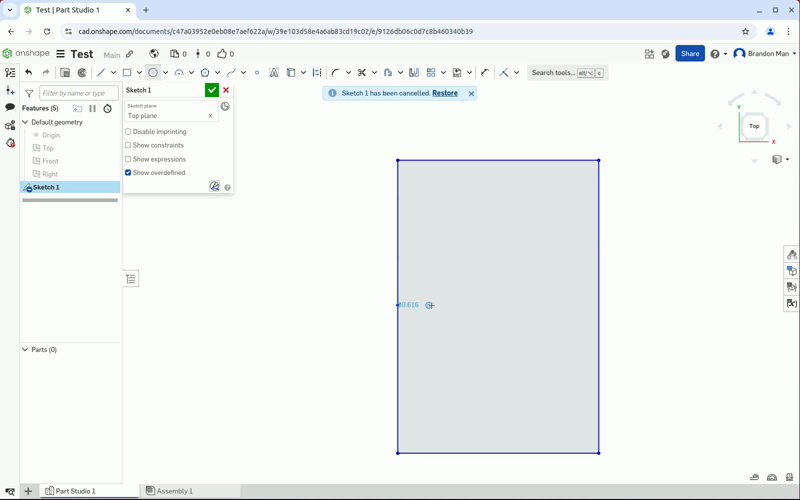
scroll(6)
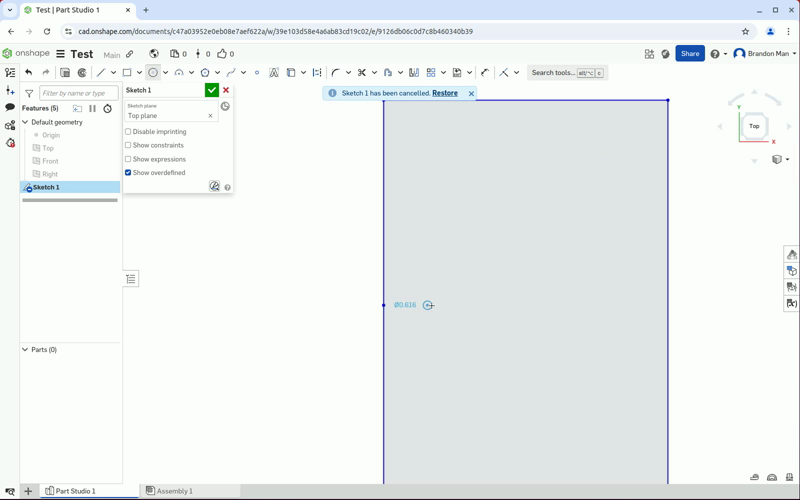
scroll(6)
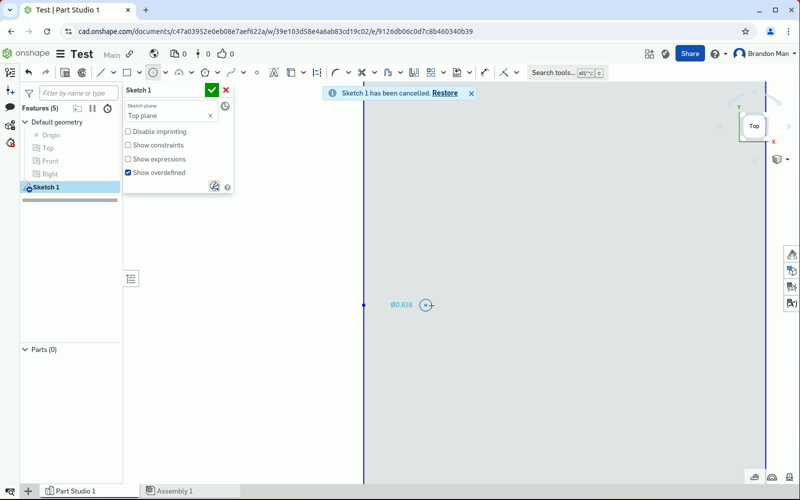
scroll(6)
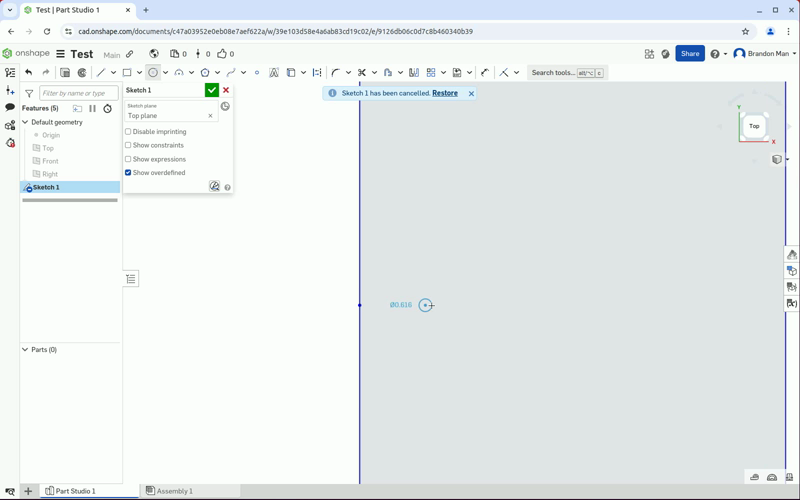
scroll(6)
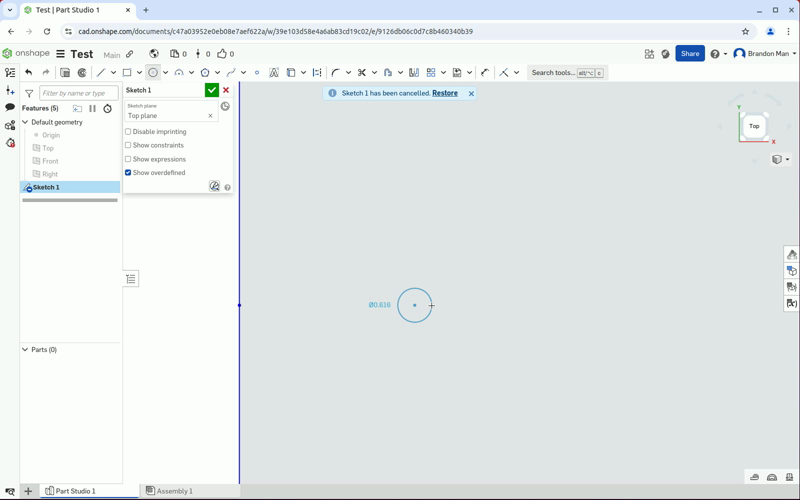
click(431, 305)
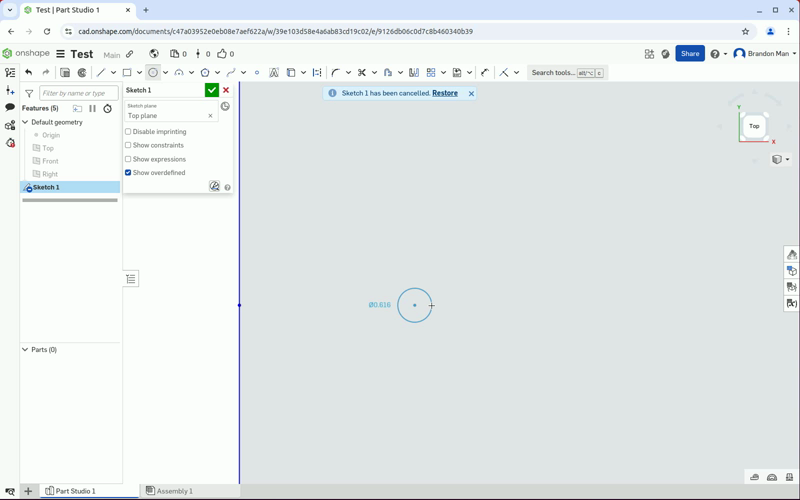
scroll(-6)
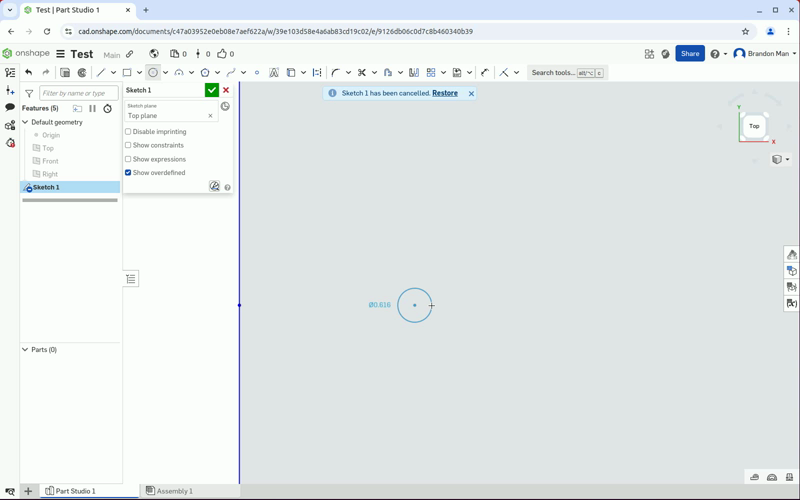
scroll(-6)
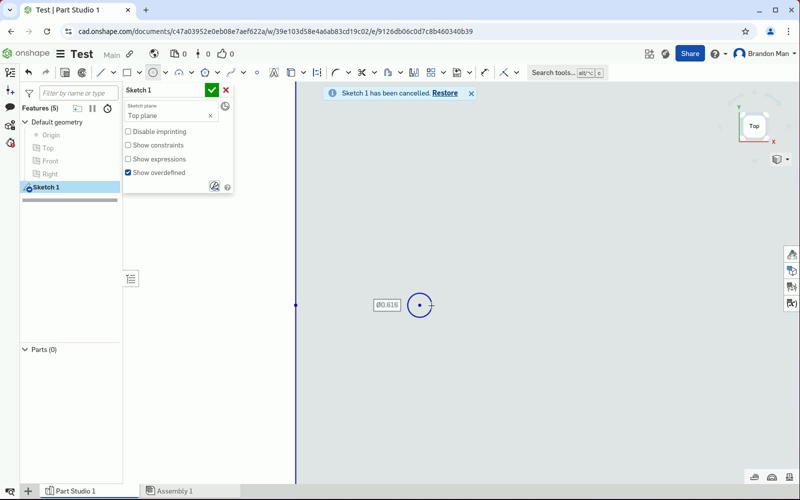
scroll(-6)
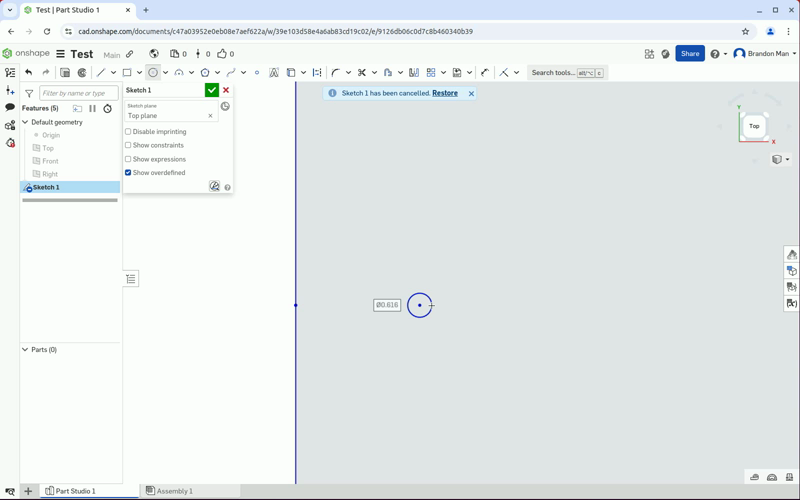
scroll(-6)
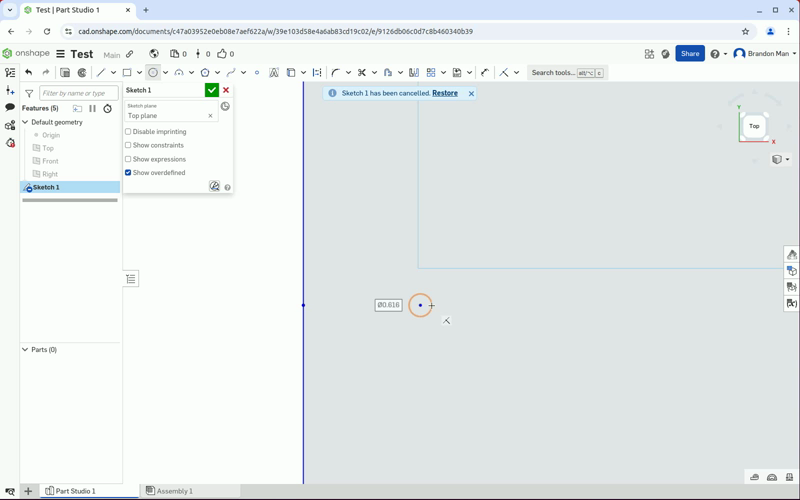
scroll(-6)
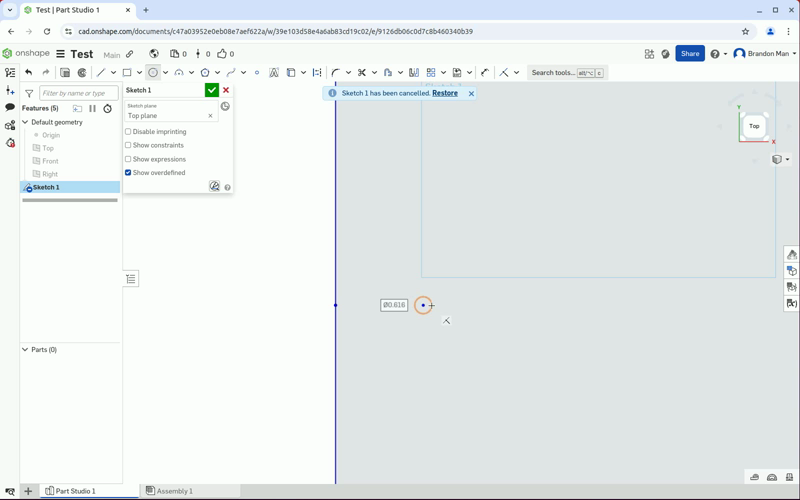
scroll(-6)
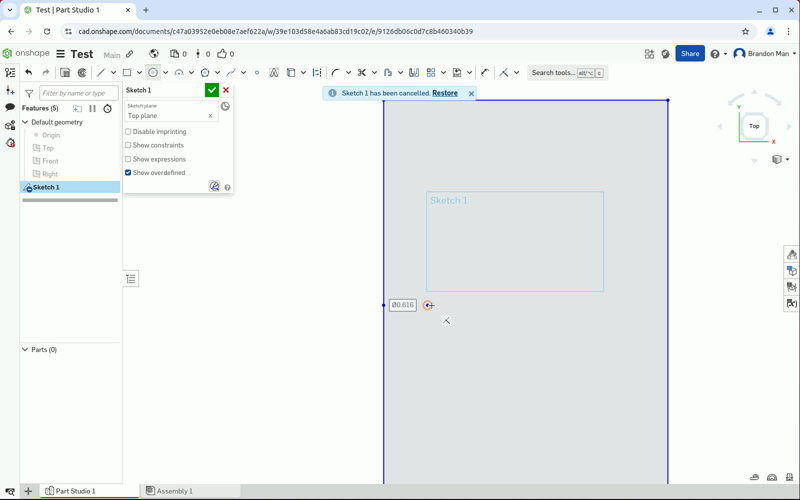
scroll(-6)
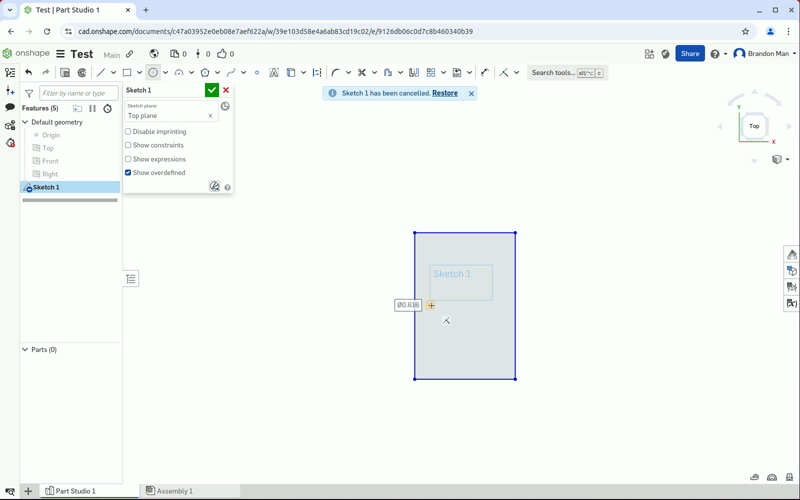
key(esc)
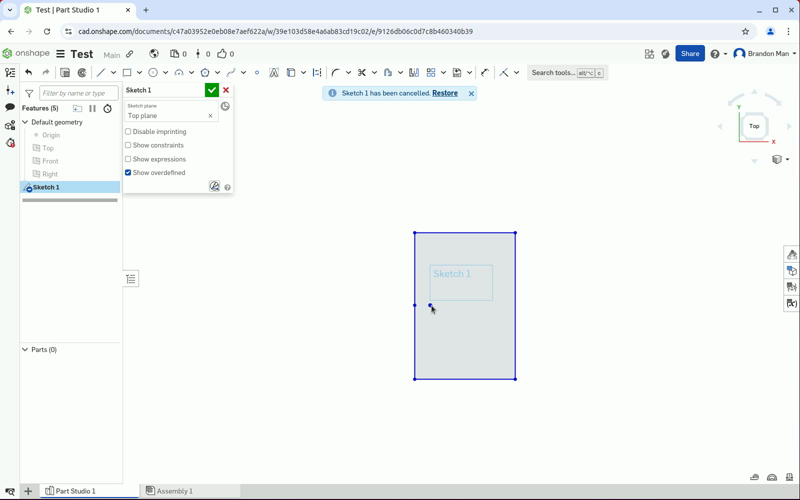
key(c)
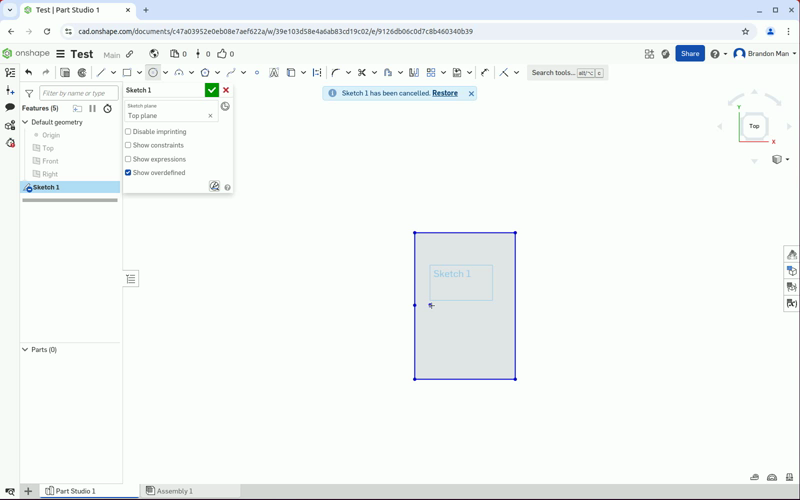
key_down(shift)
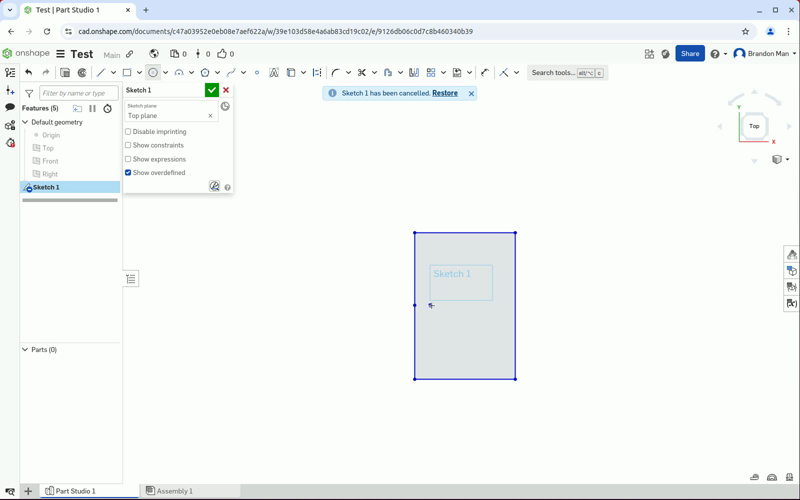
mouse_move(434, 282)
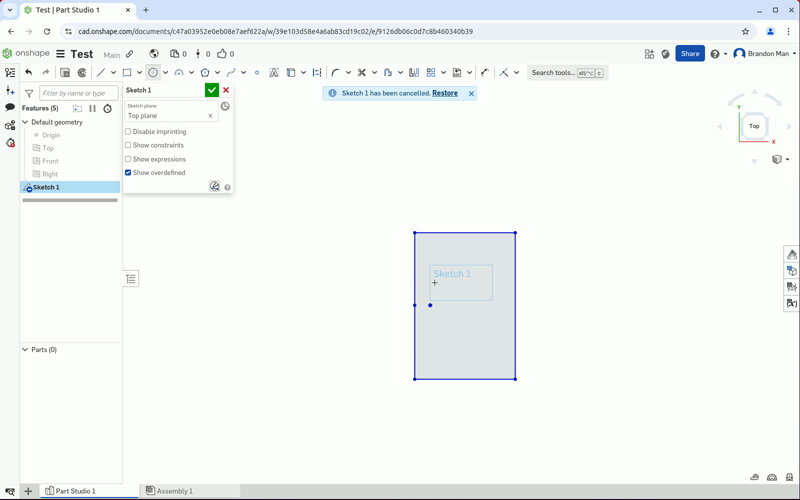
click(434, 282)
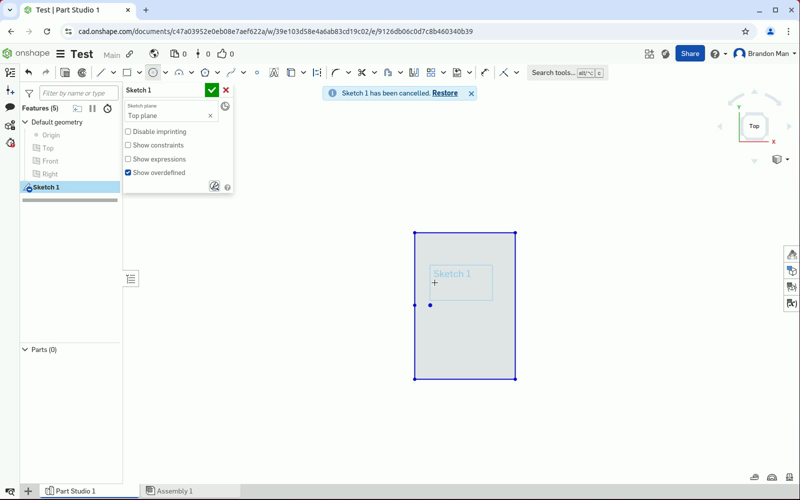
key_up(shift)
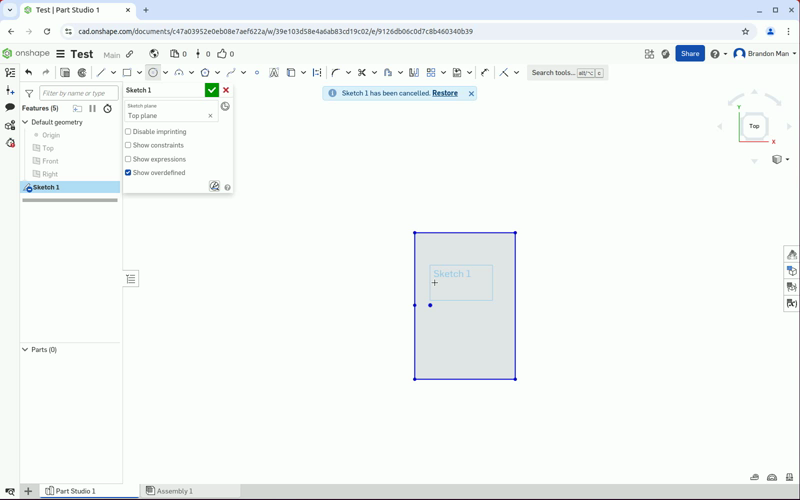
mouse_move(436, 282)
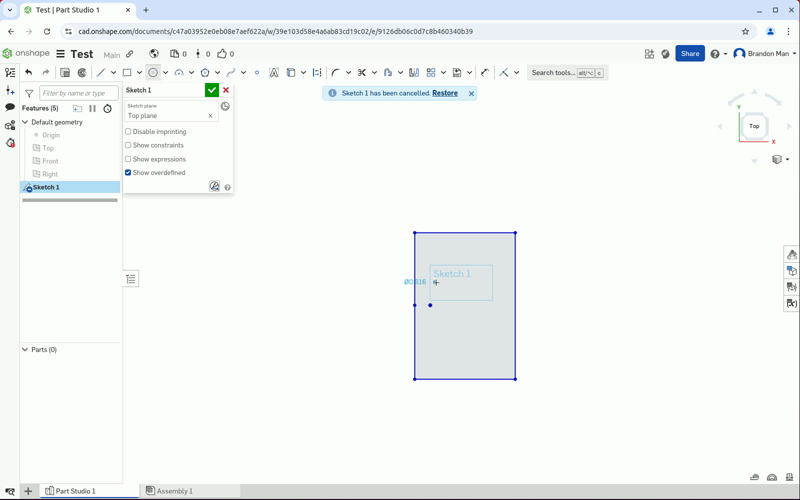
scroll(6)
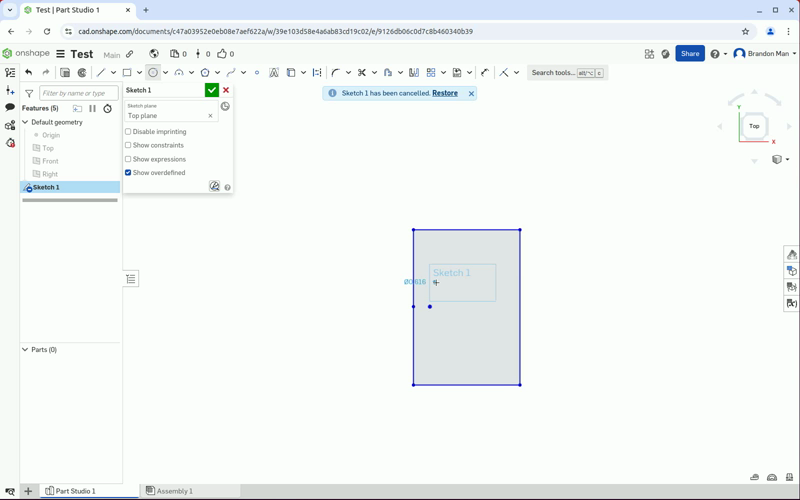
scroll(6)
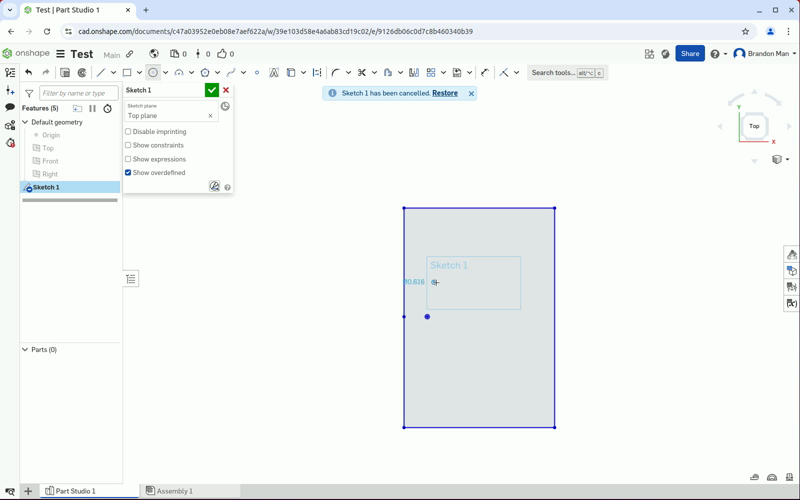
scroll(6)
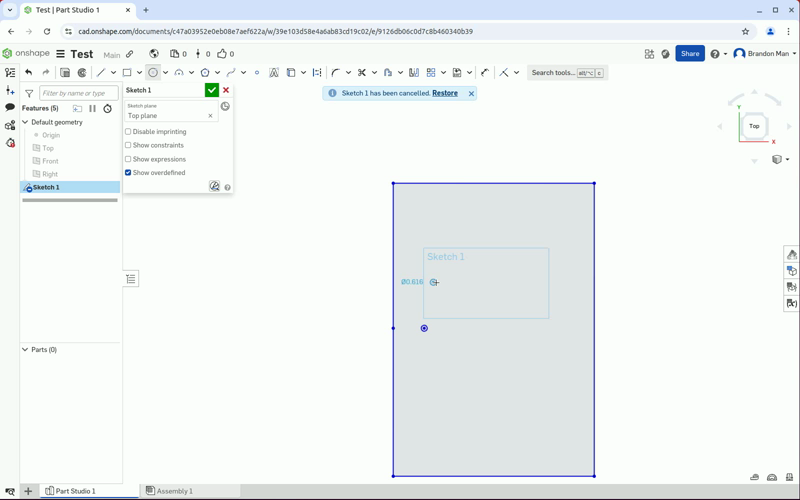
scroll(6)
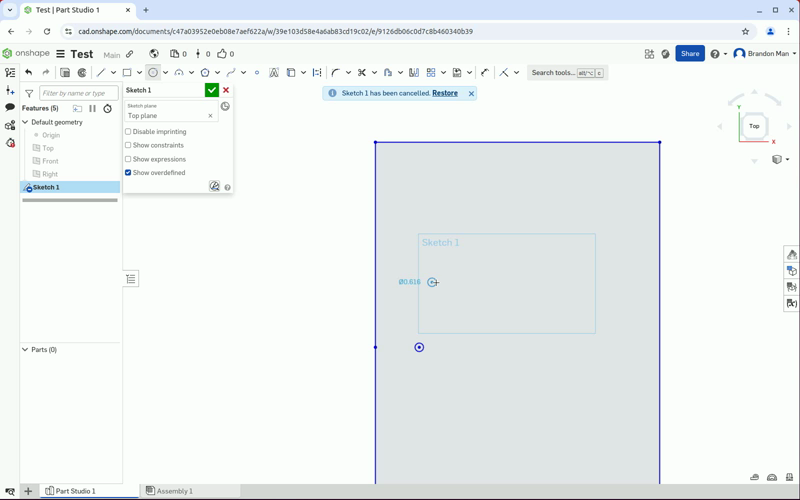
scroll(6)
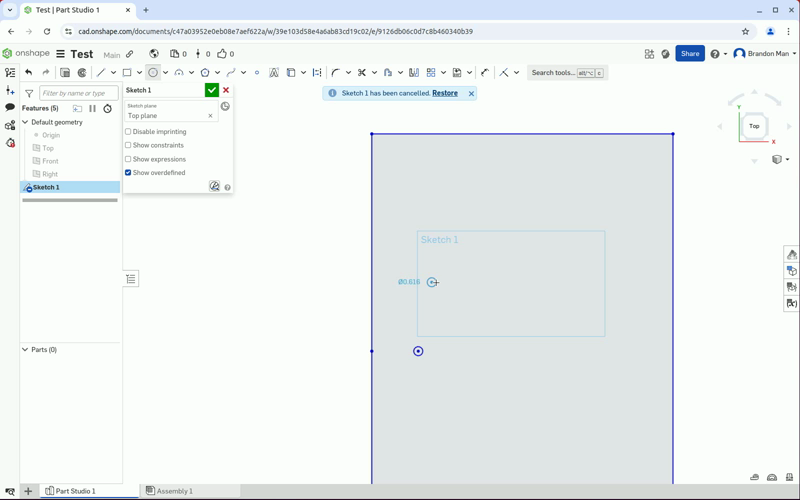
scroll(6)
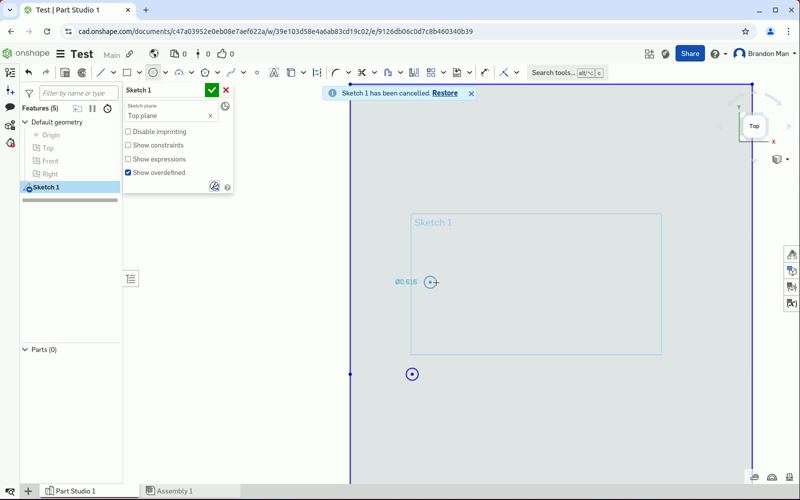
scroll(6)
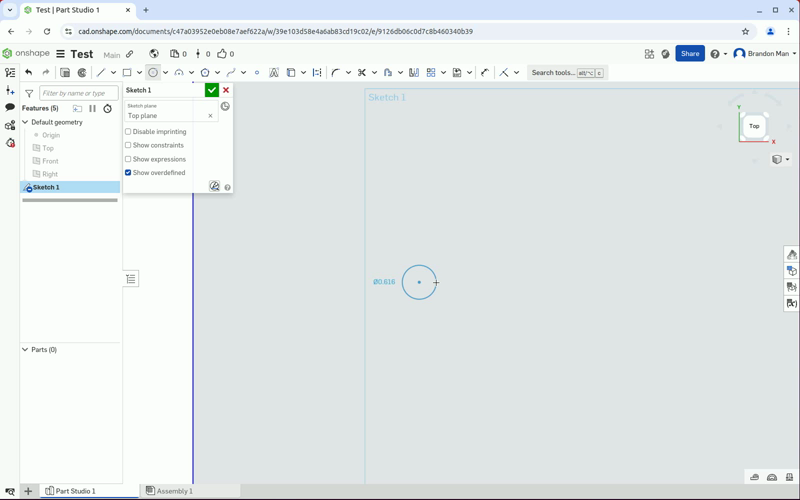
click(436, 282)
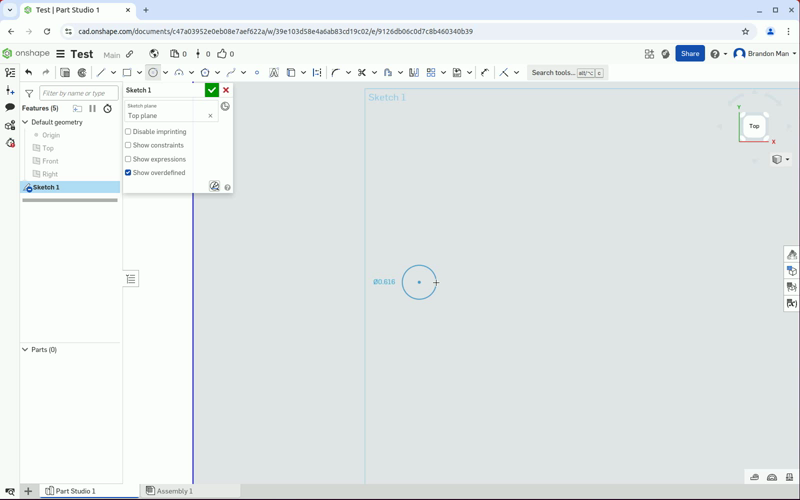
scroll(-6)
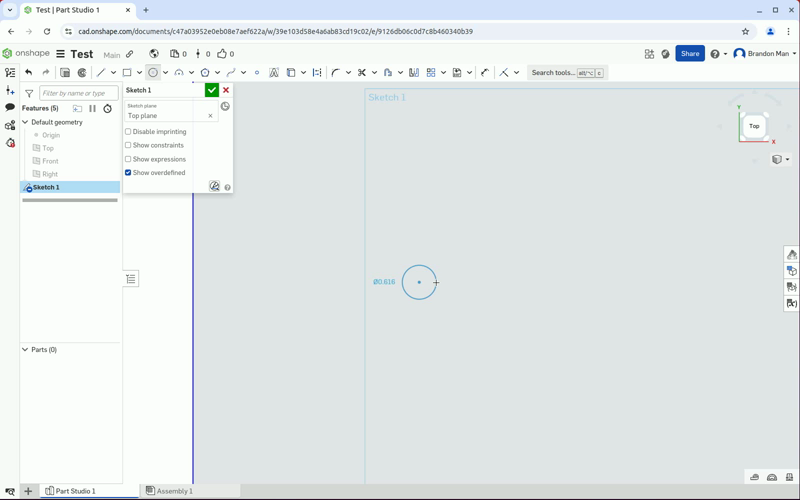
scroll(-6)
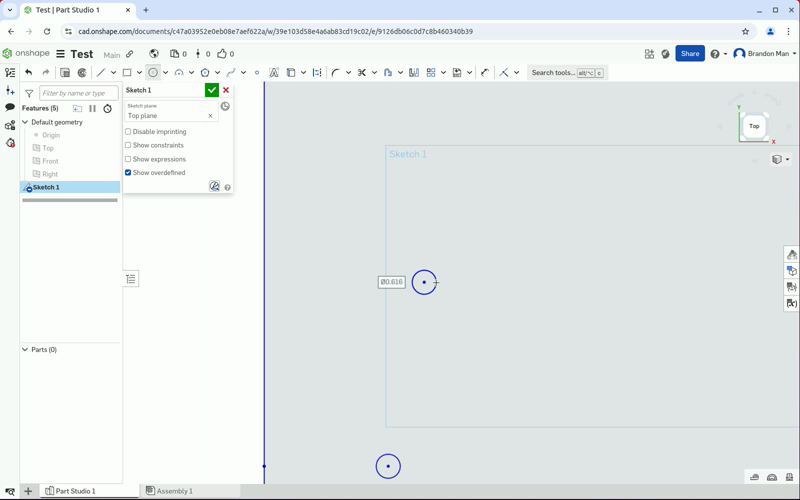
scroll(-6)
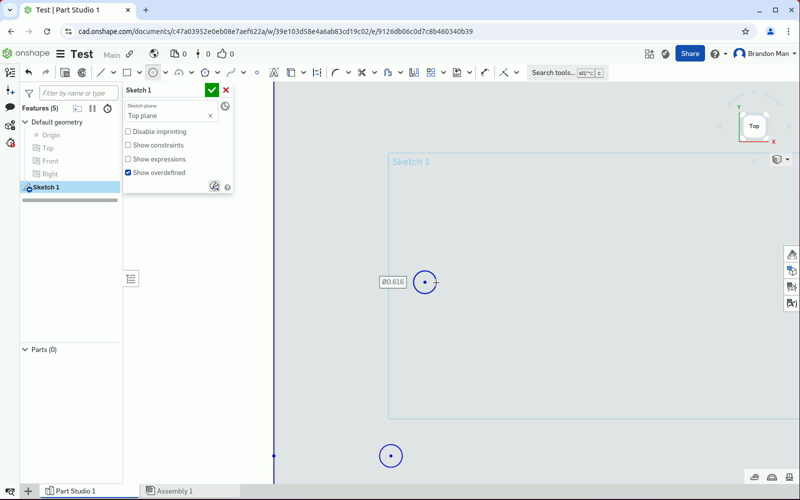
scroll(-6)
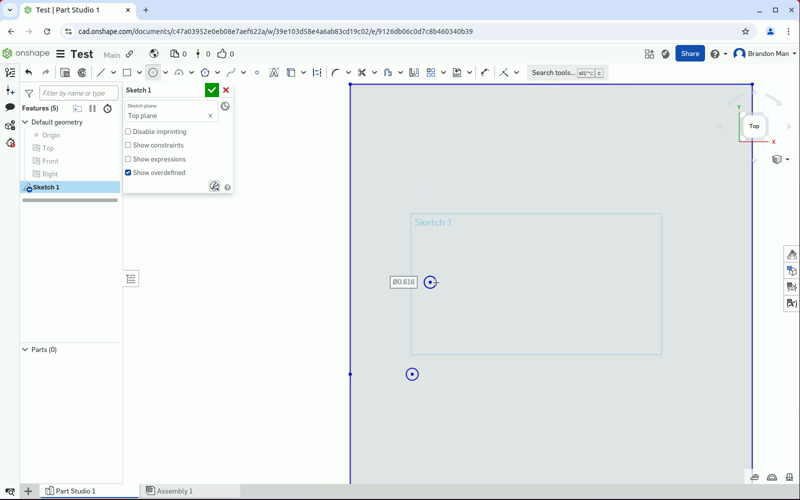
scroll(-6)
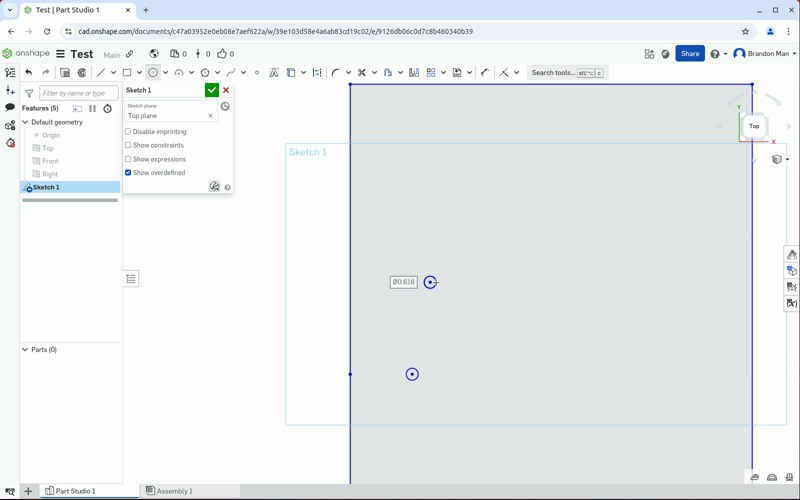
scroll(-6)
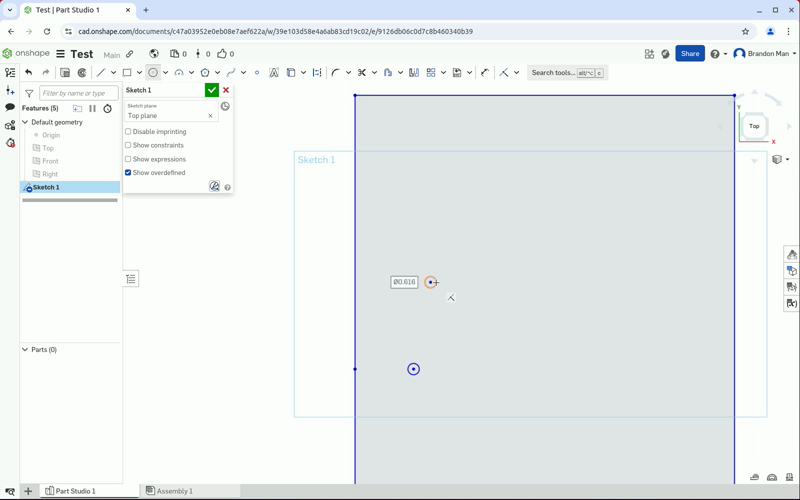
scroll(-6)
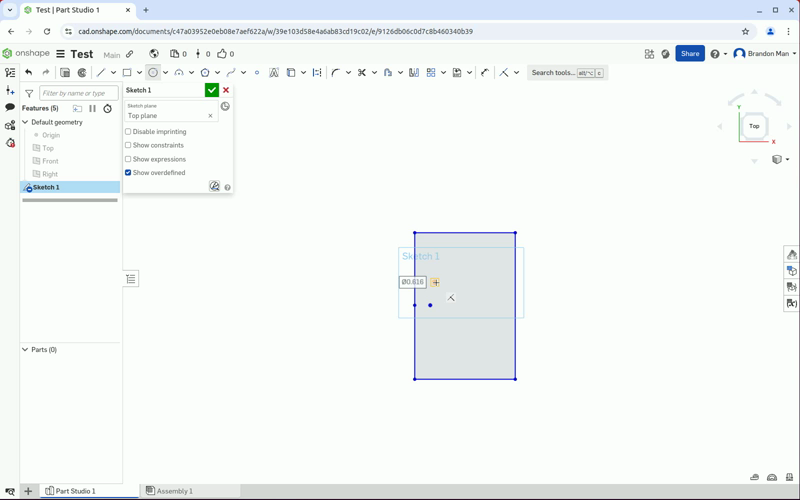
key(esc)
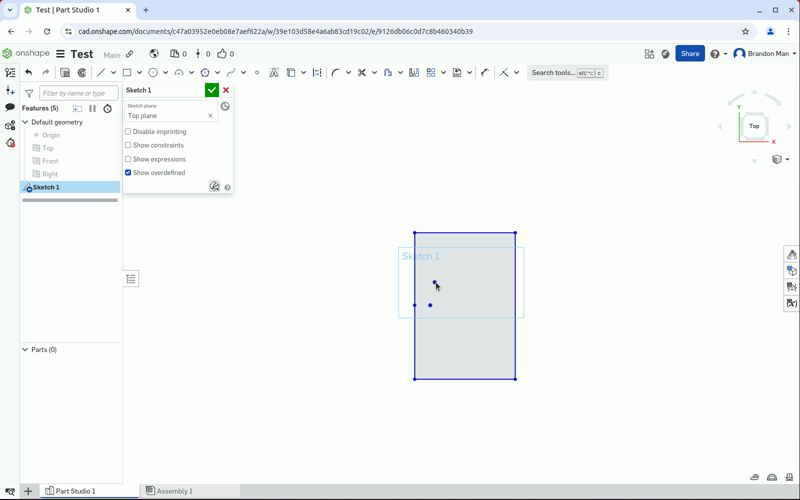
key(c)
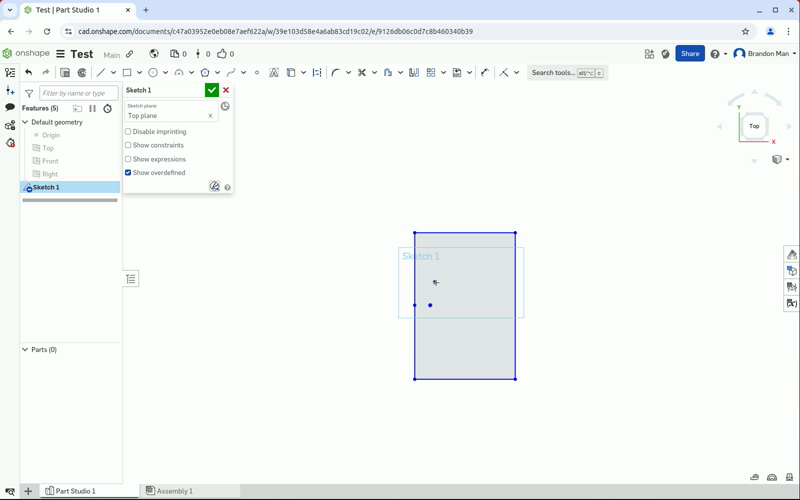
key_down(shift)
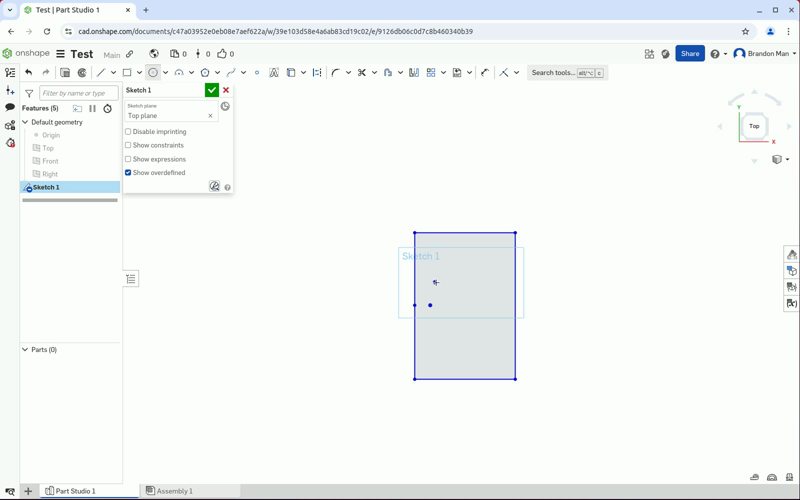
mouse_move(458, 282)
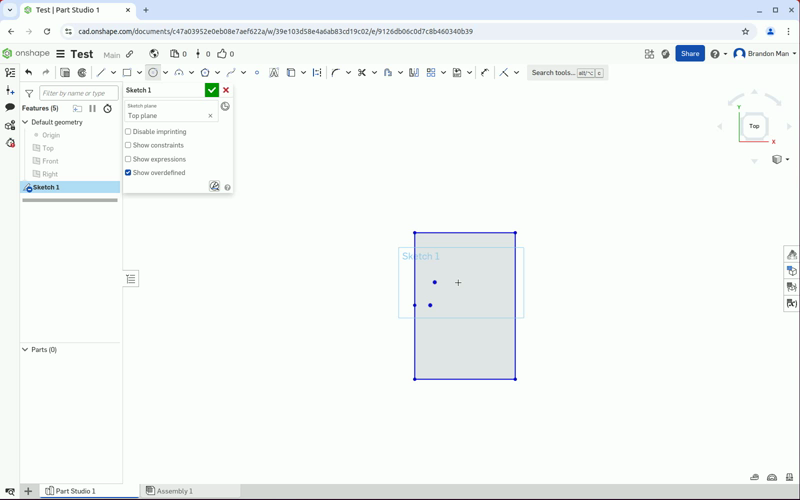
click(458, 282)
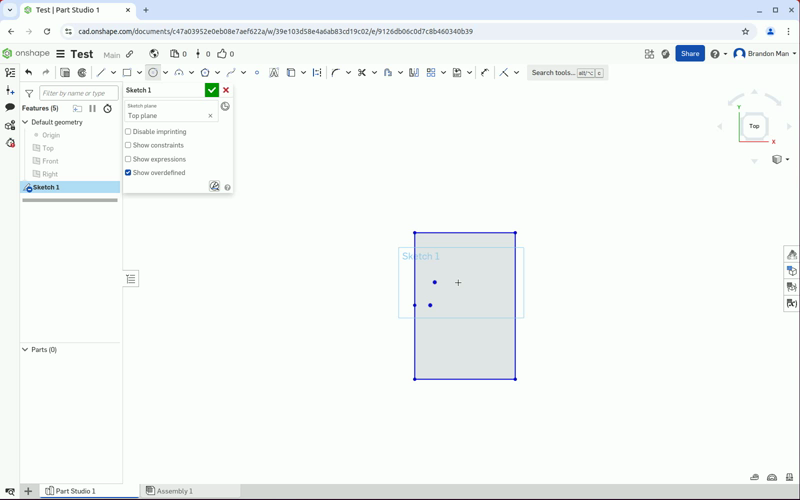
key_up(shift)
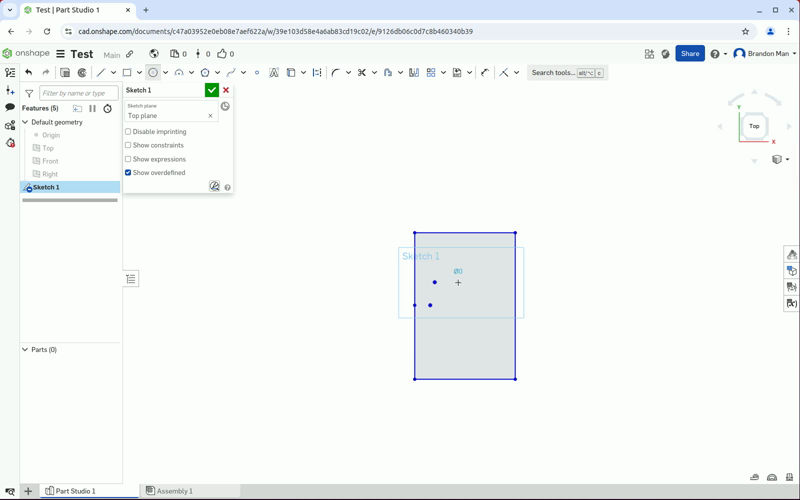
mouse_move(459, 282)
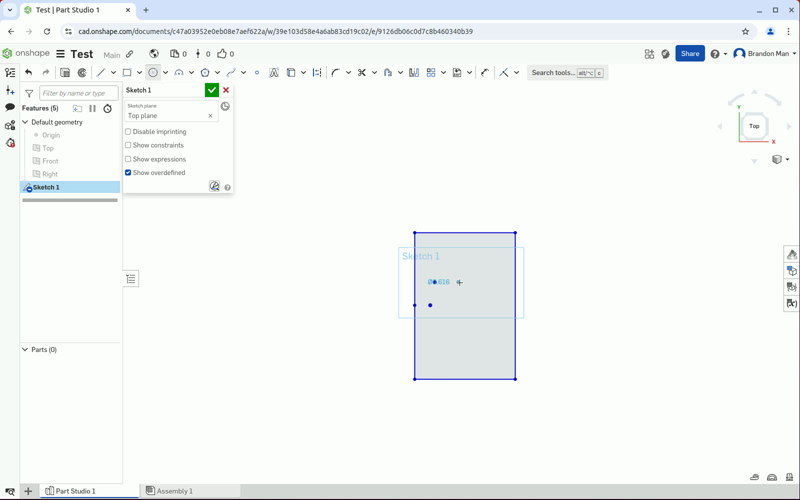
scroll(6)
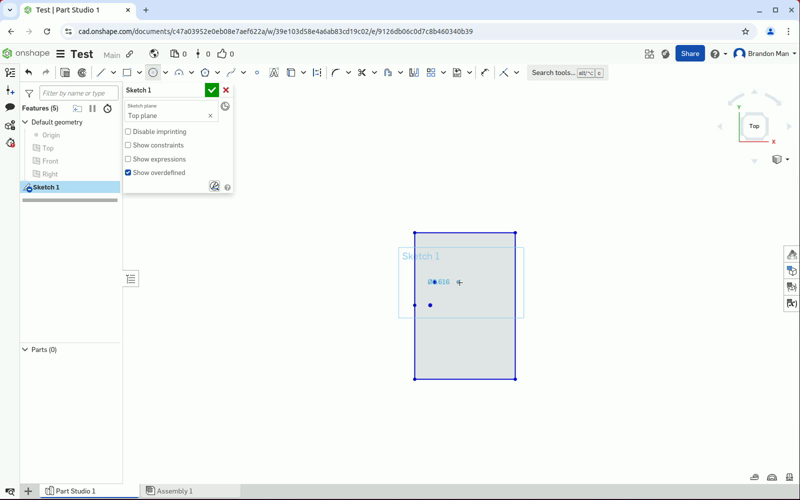
scroll(6)
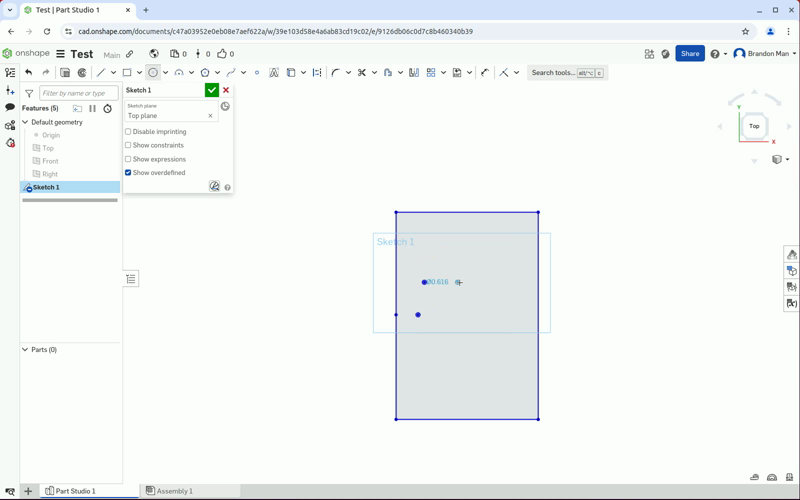
scroll(6)
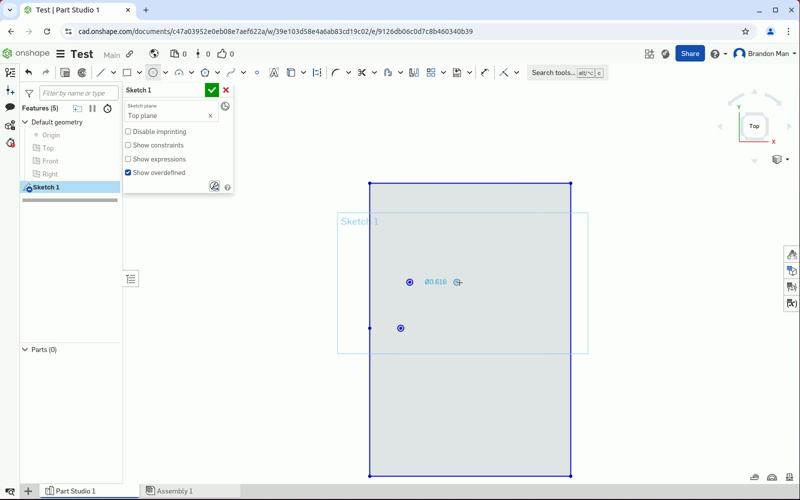
scroll(6)
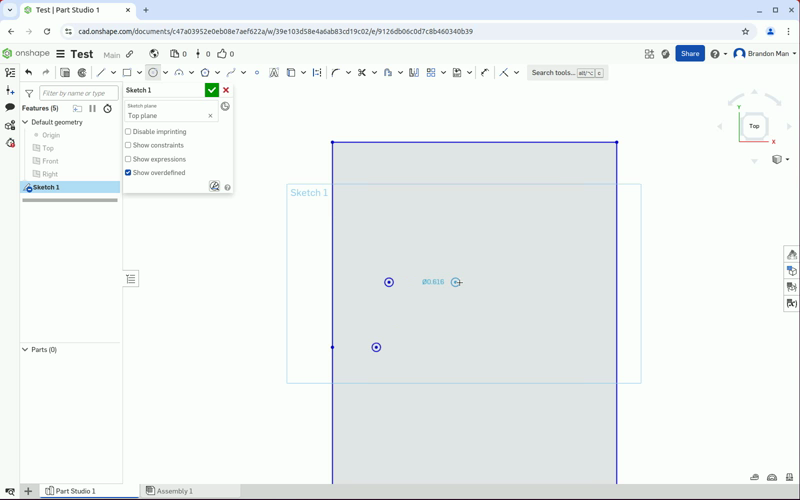
scroll(6)
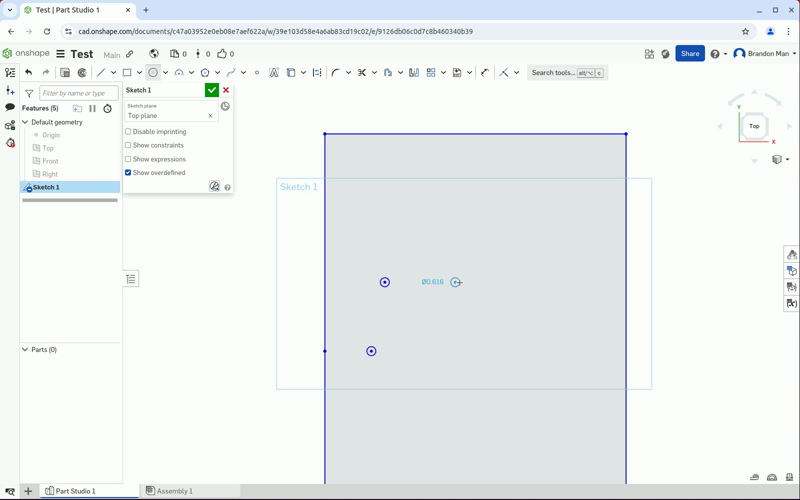
scroll(6)
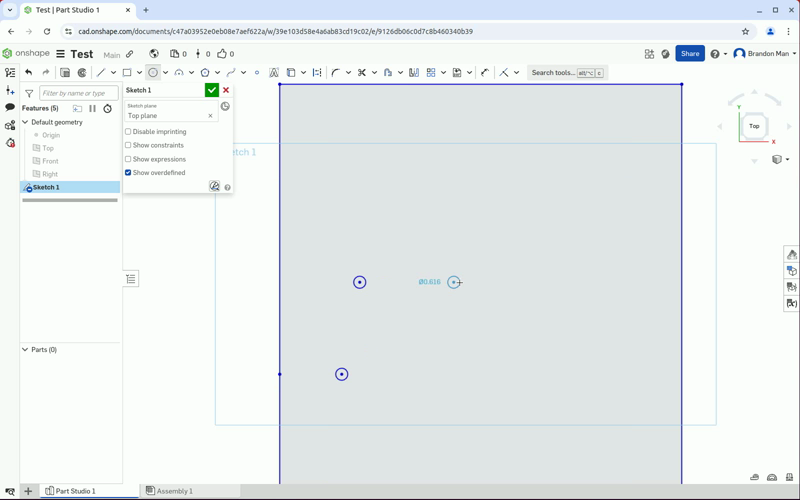
scroll(6)
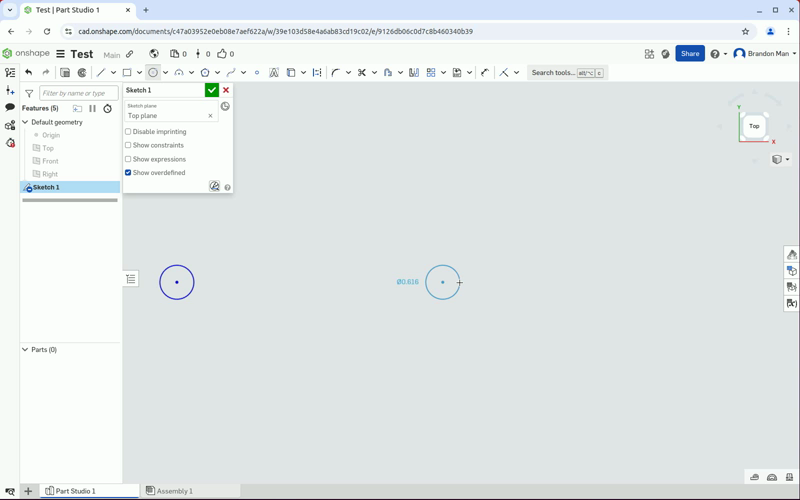
click(459, 282)
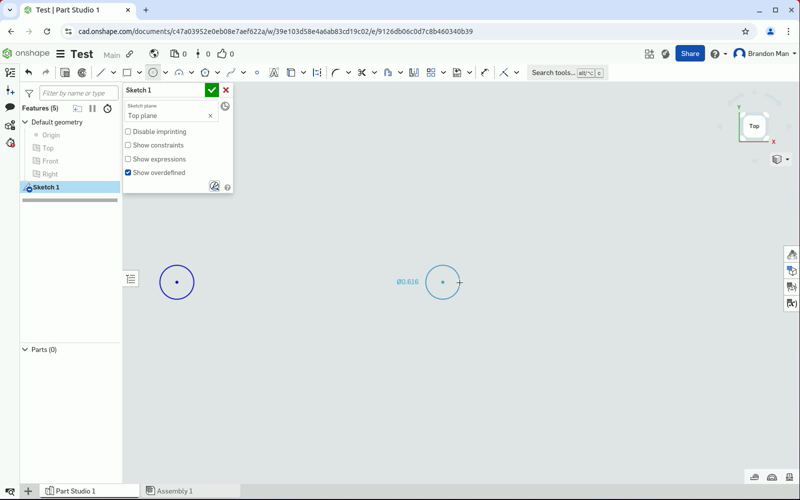
scroll(-6)
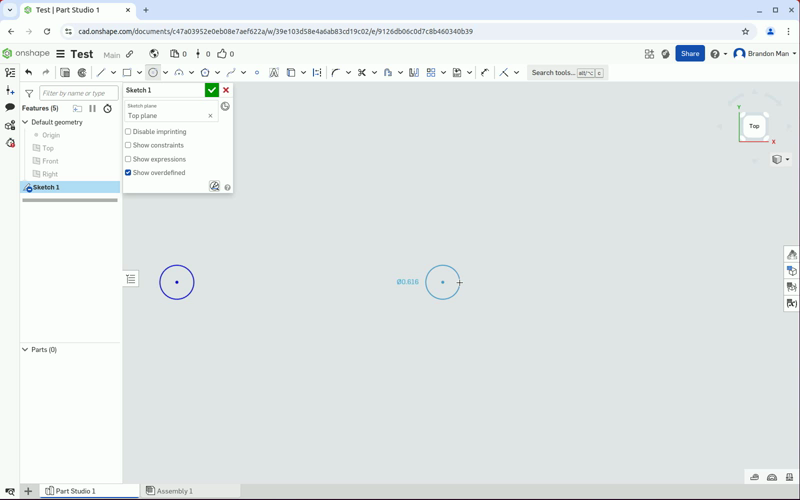
scroll(-6)
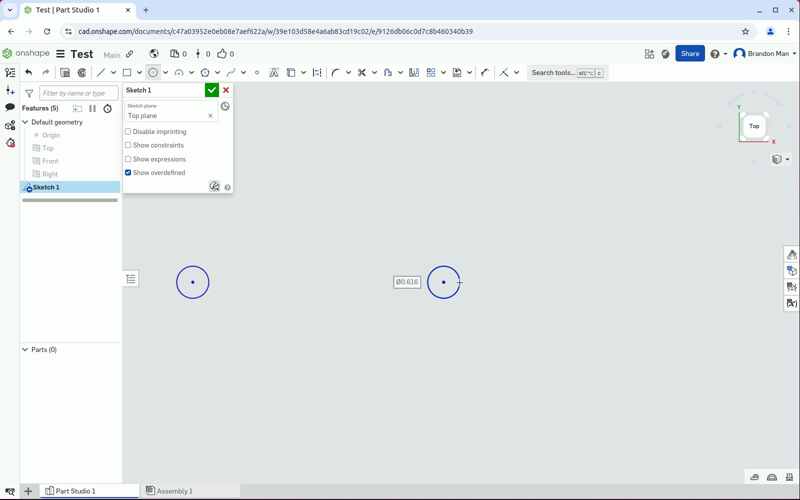
scroll(-6)
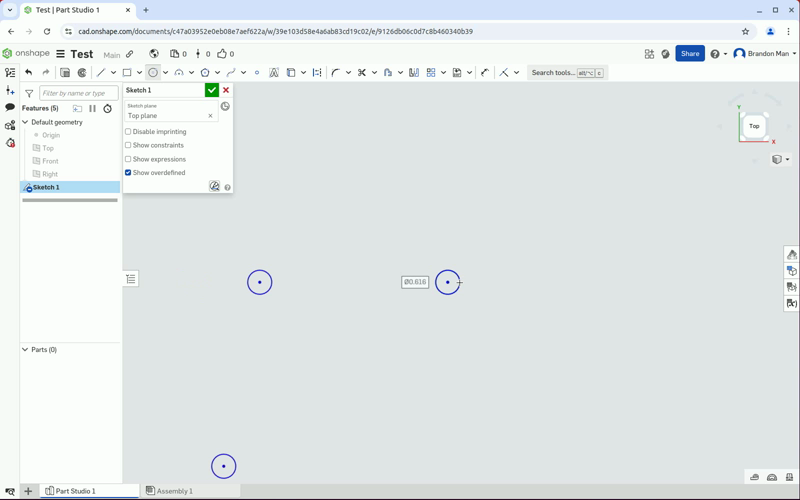
scroll(-6)
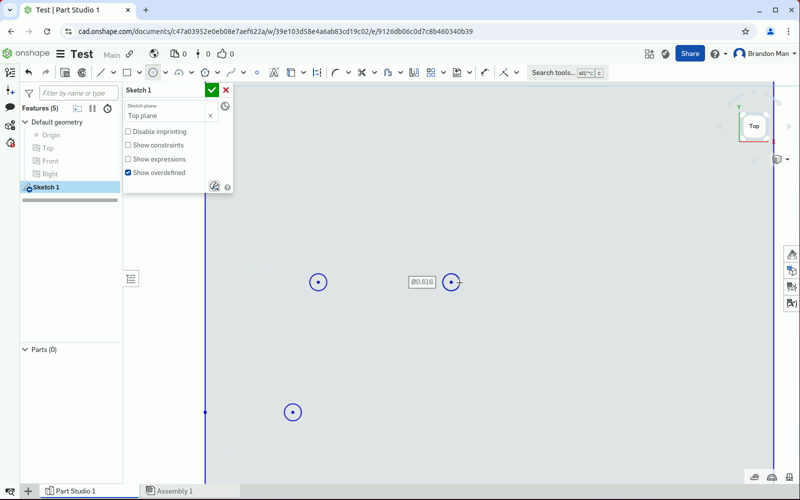
scroll(-6)
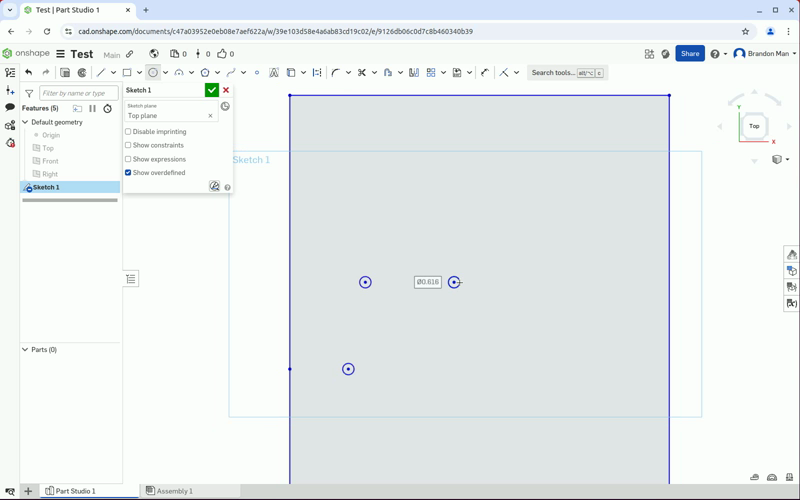
scroll(-6)
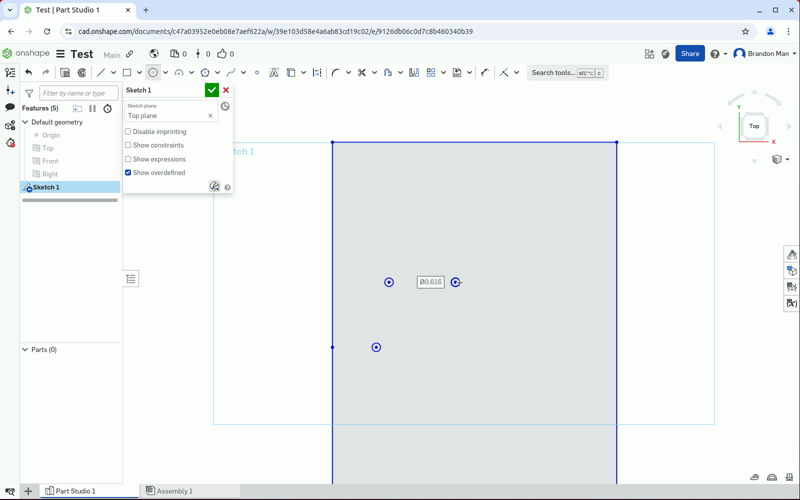
scroll(-6)
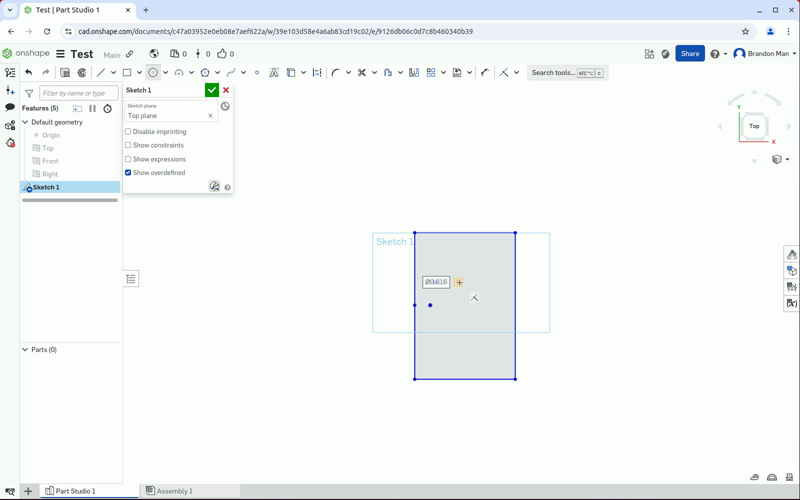
key(esc)
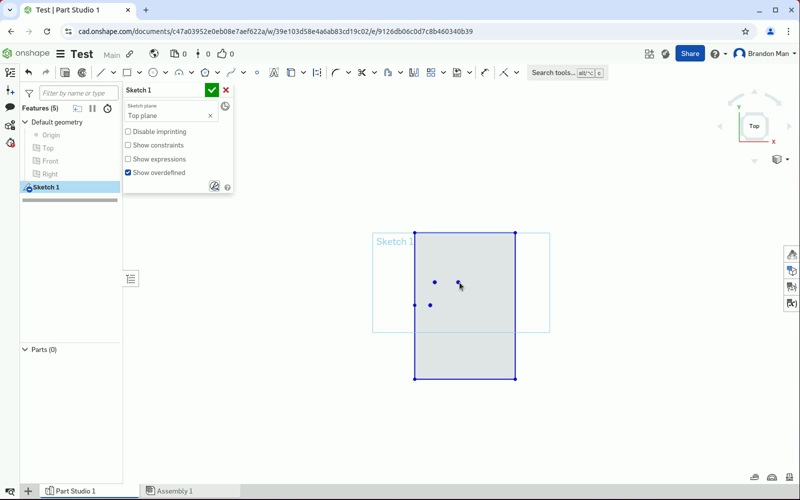
mouse_move(473, 367)
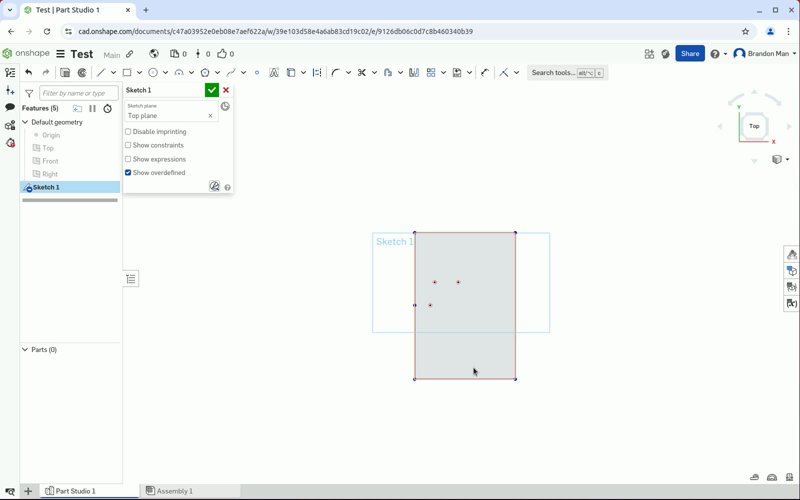
click(473, 367)
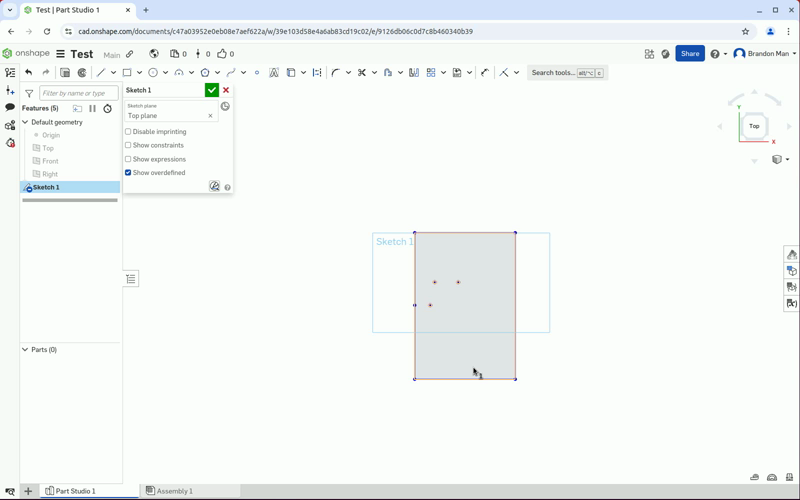
mouse_move(73, 352)
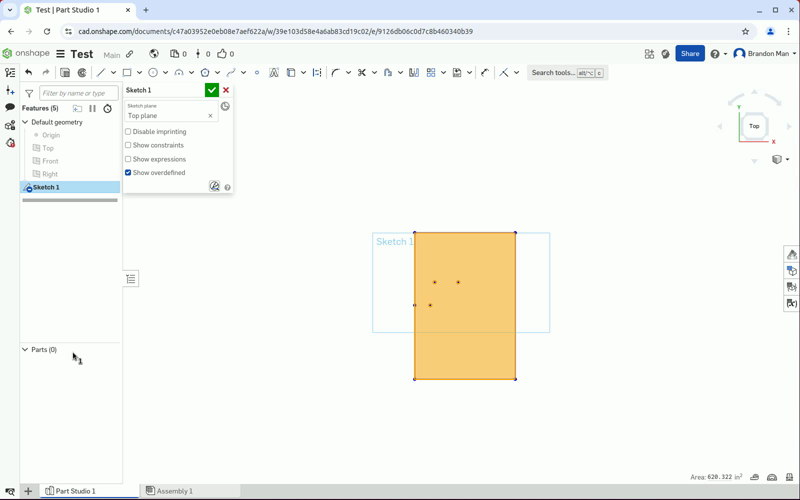
key(shift+y)
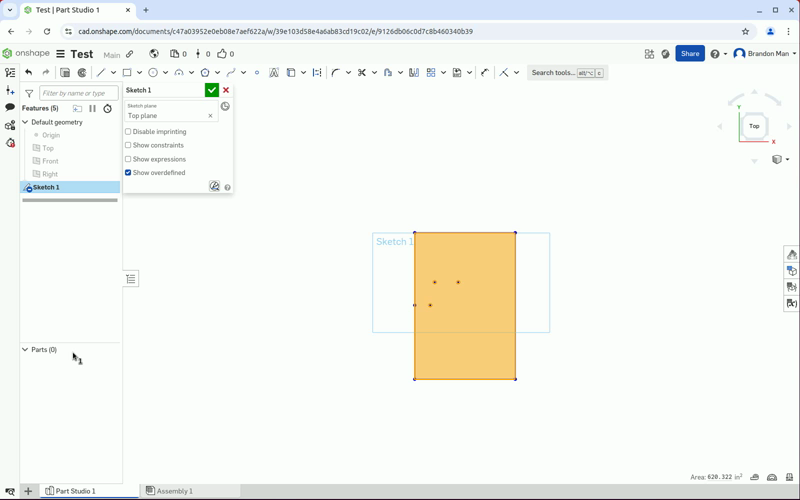
key(shift+e)
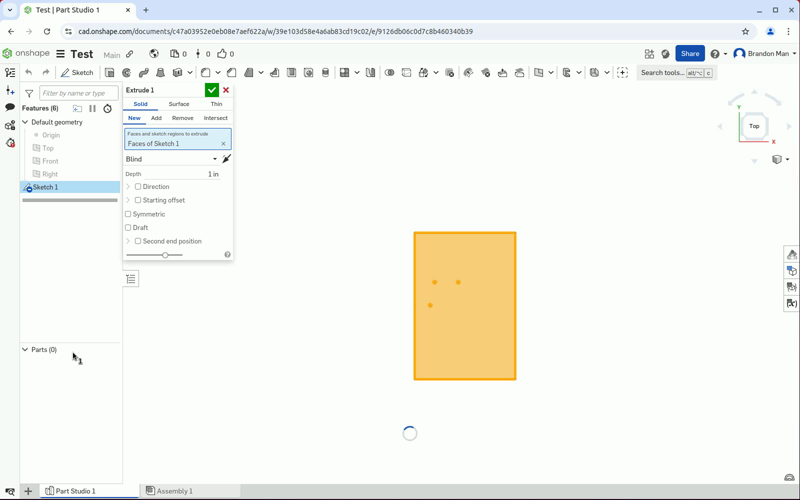
mouse_move(143, 106)
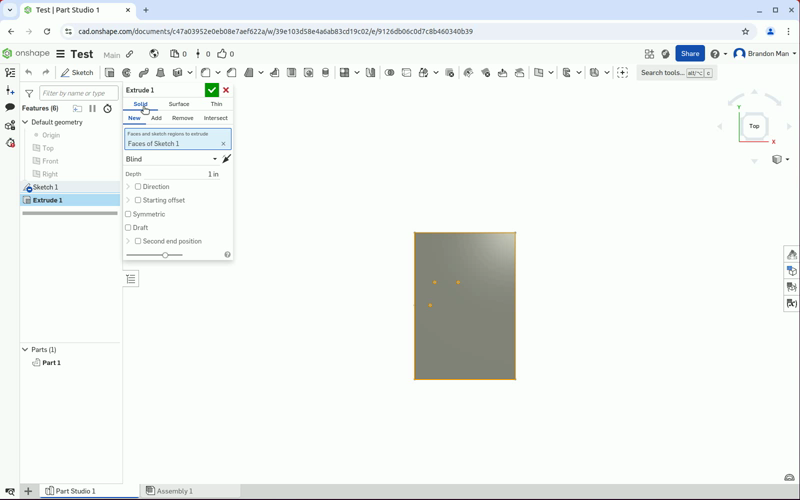
click(143, 106)
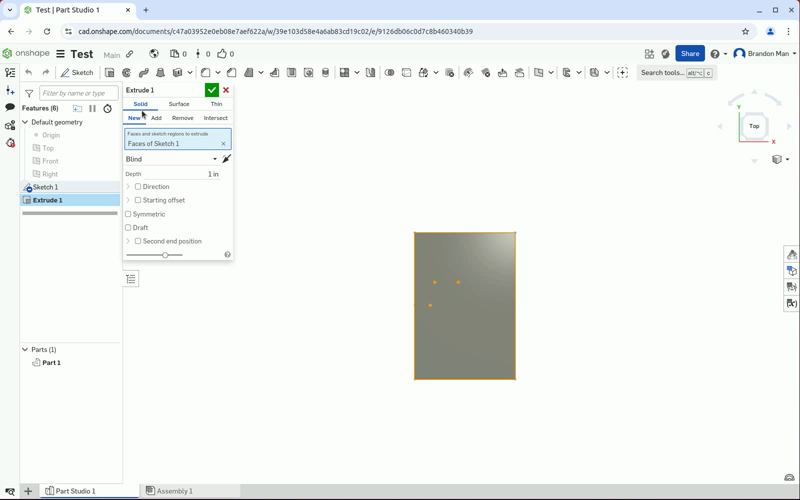
mouse_move(137, 120)
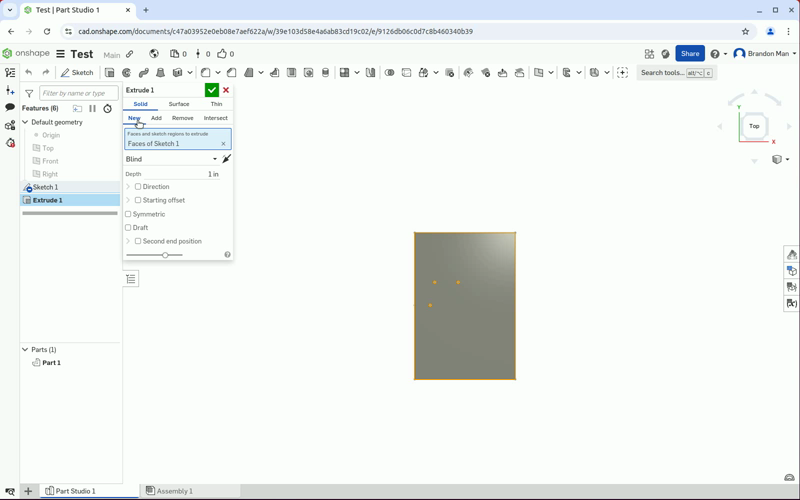
click(137, 120)
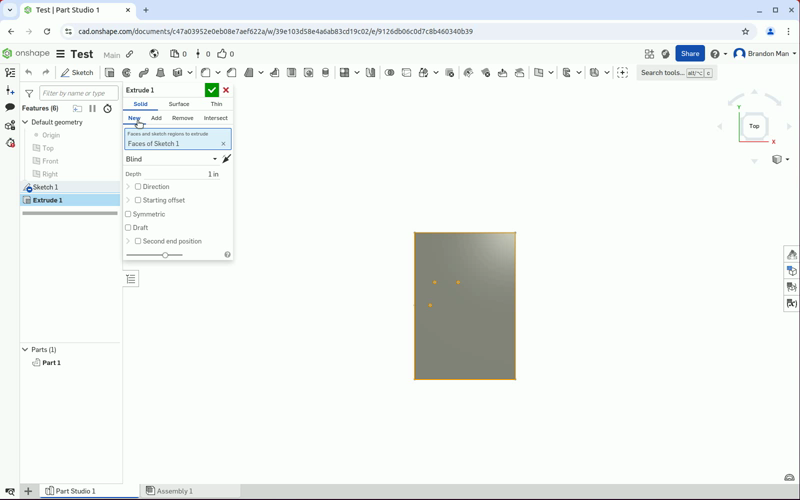
key(tab, 4)
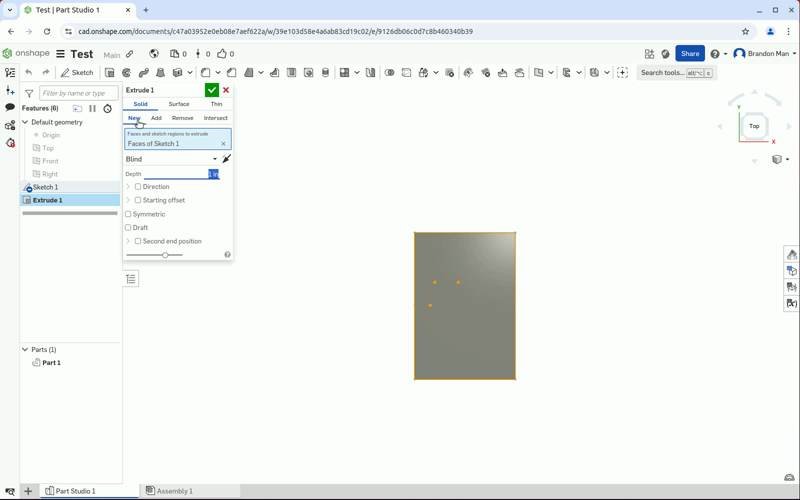
text(0.481)
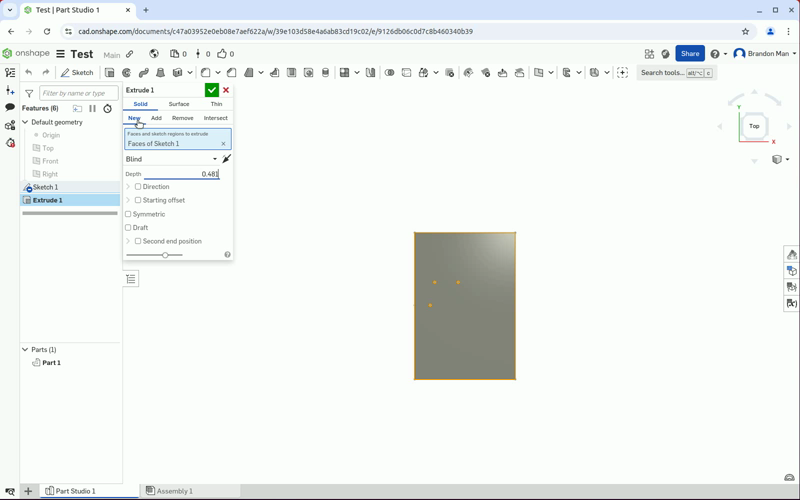
key(enter)
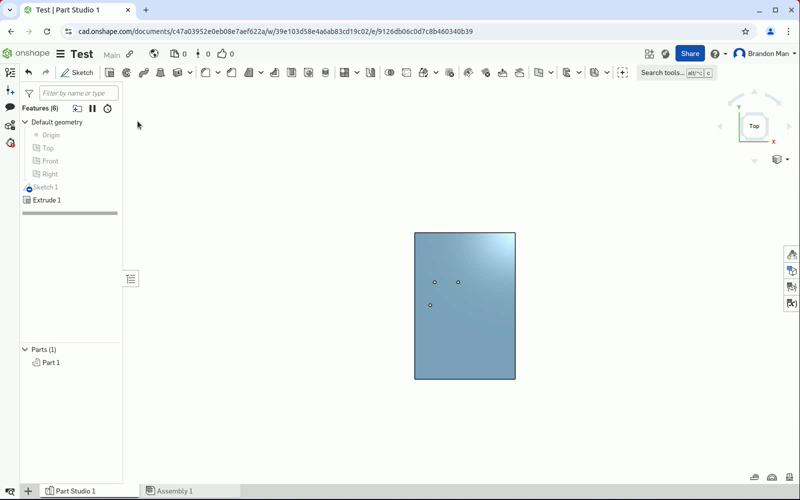
key(shift+h)
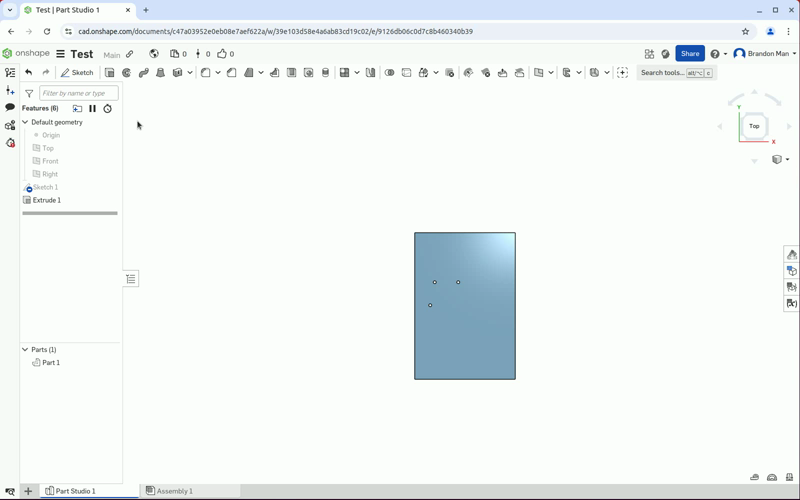
key(shift+h)
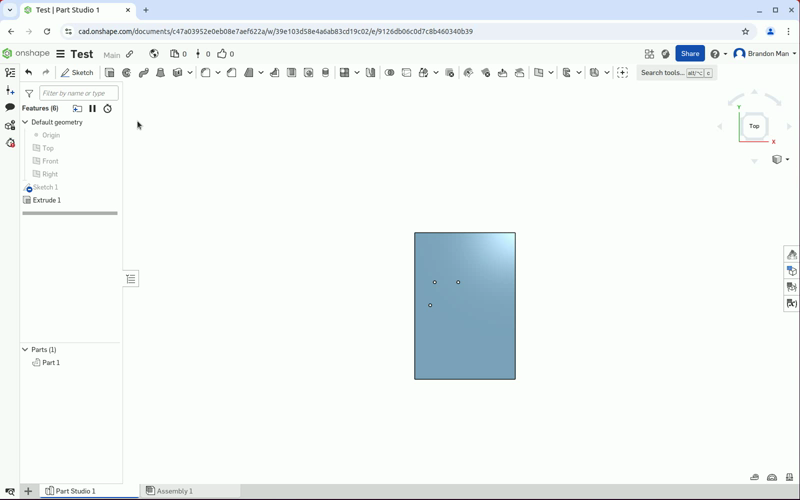
mouse_move(73, 189)
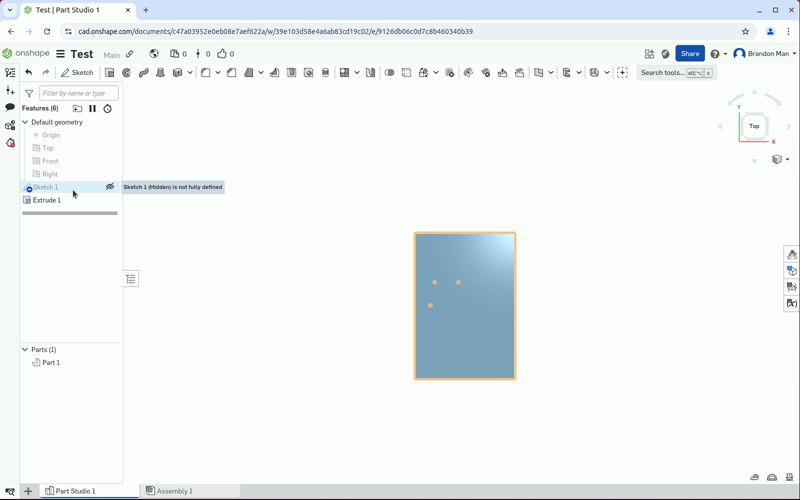
click(73, 189)
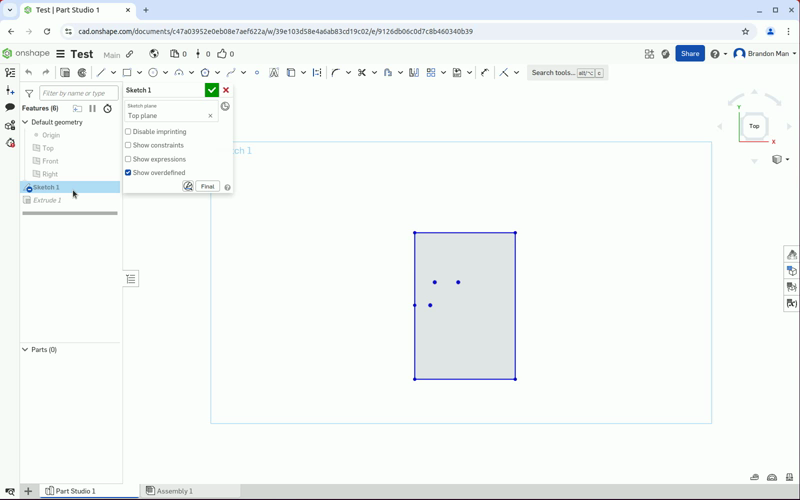
mouse_move(229, 92)
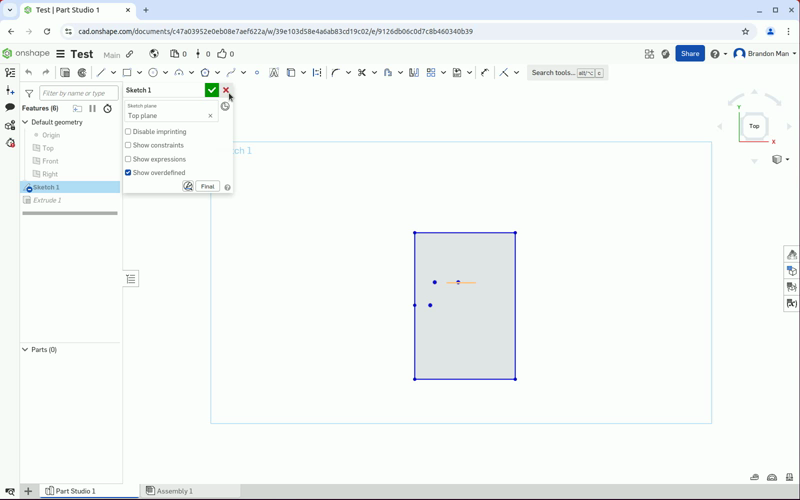
click(229, 92)
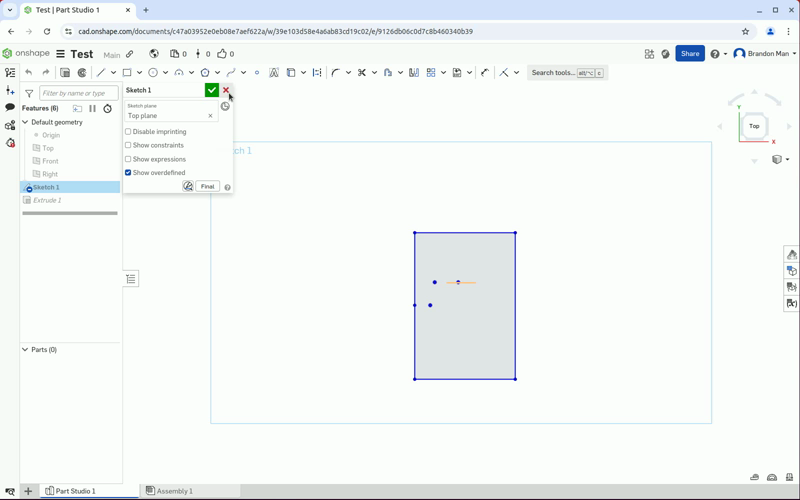
key(shift+s)
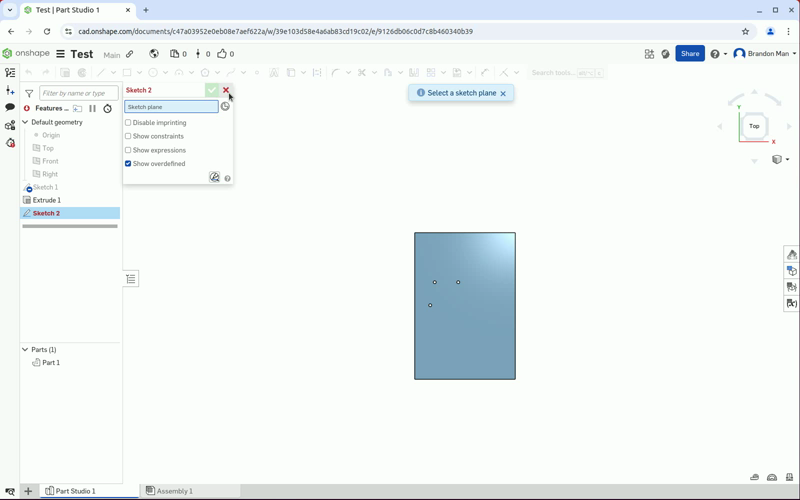
mouse_move(73, 150)
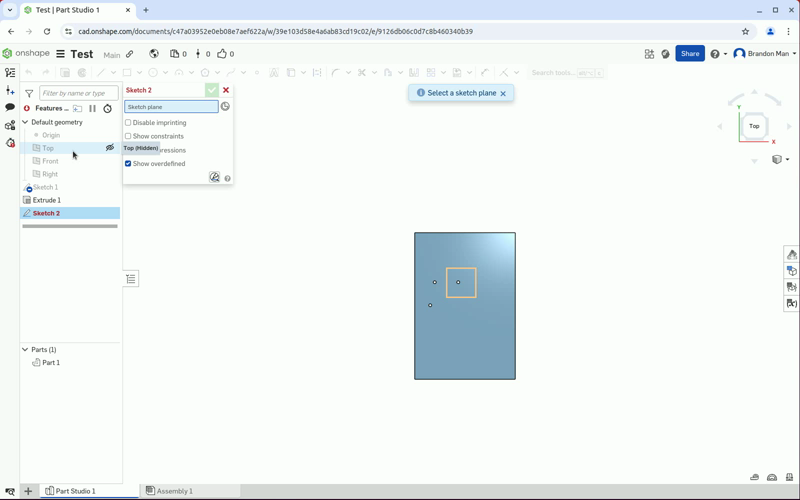
click(73, 150)
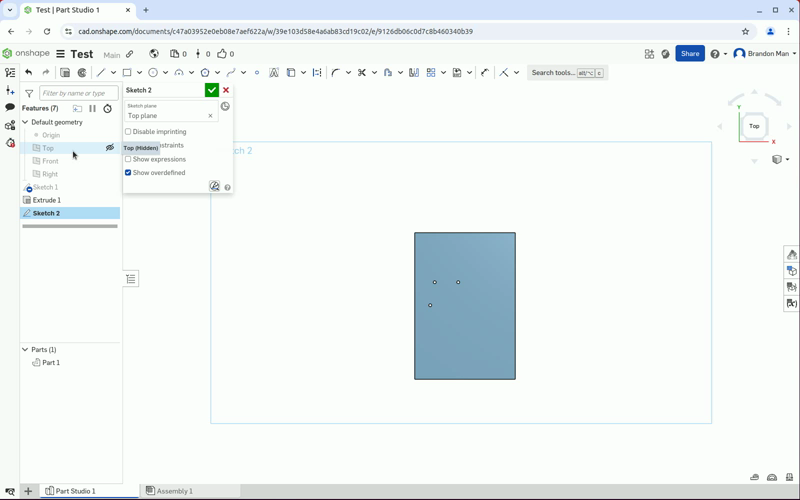
mouse_move(73, 352)
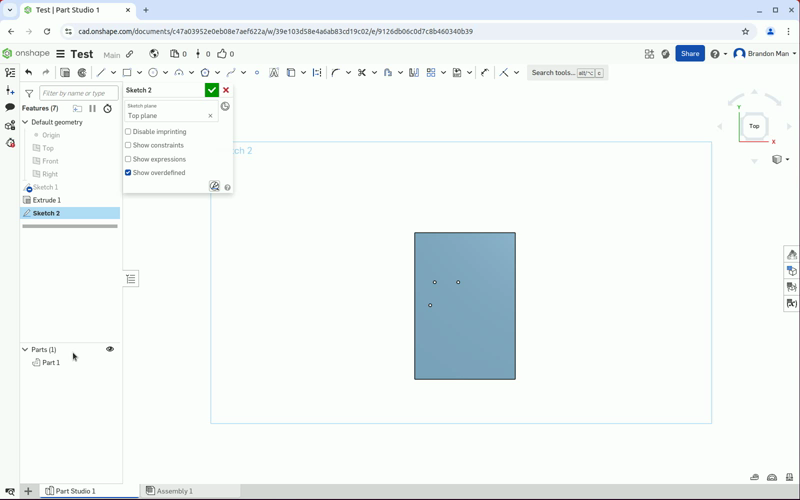
key(y)
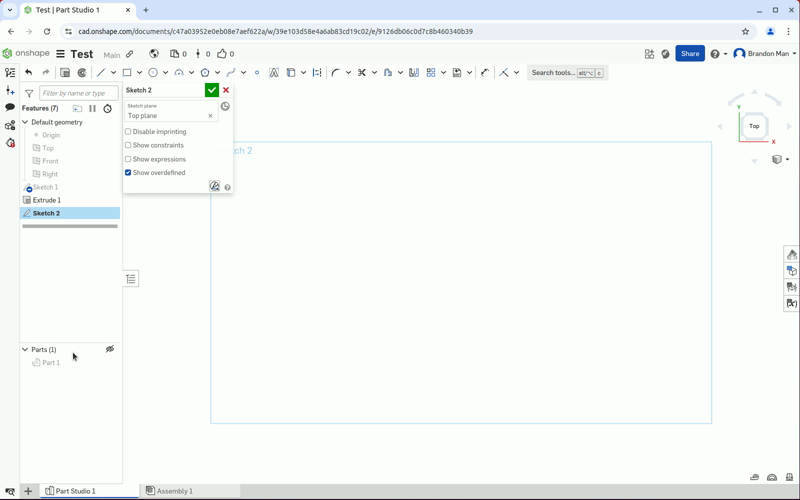
key(c)
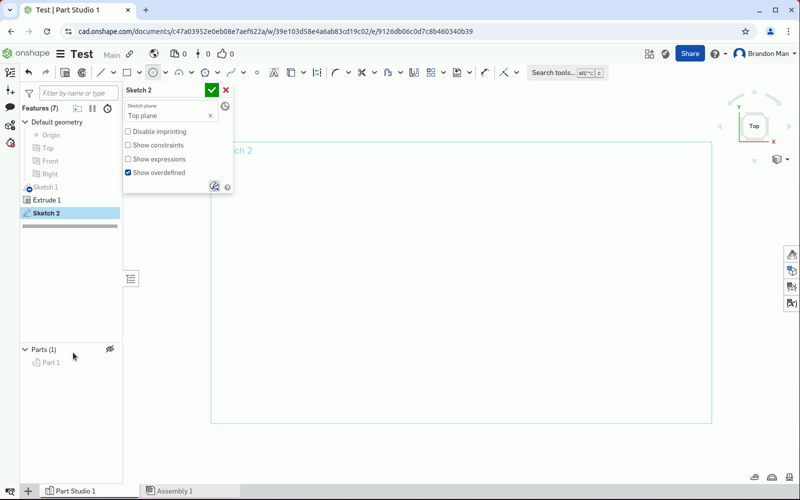
key_down(shift)
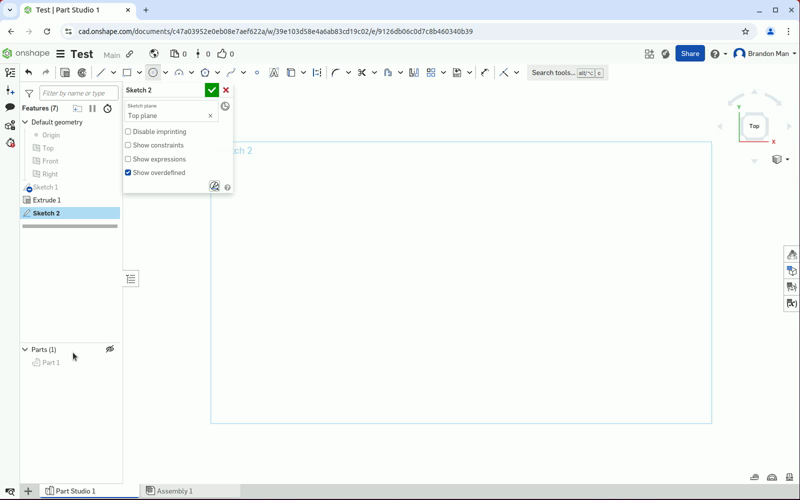
mouse_move(458, 282)
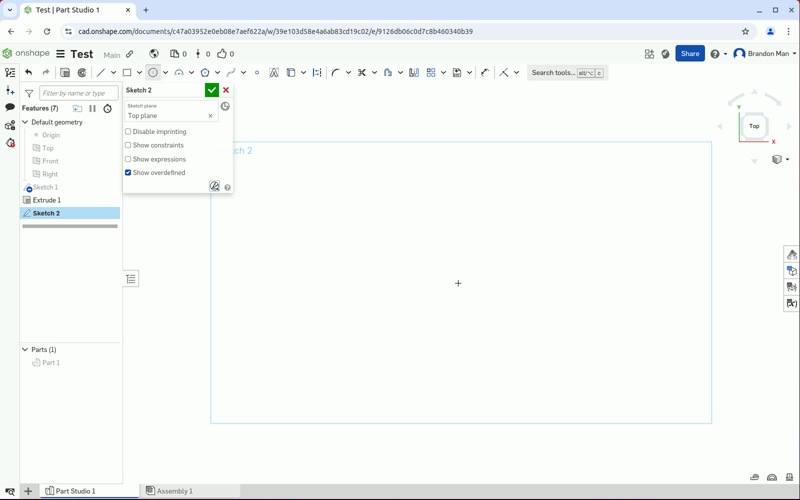
click(458, 282)
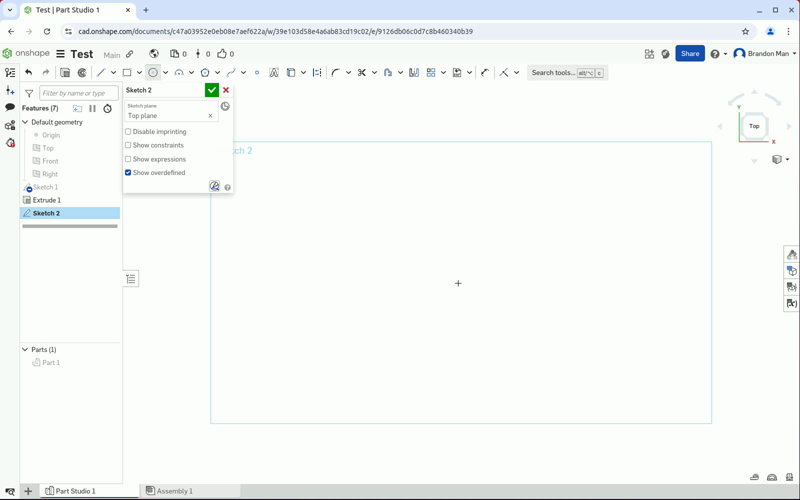
key_up(shift)
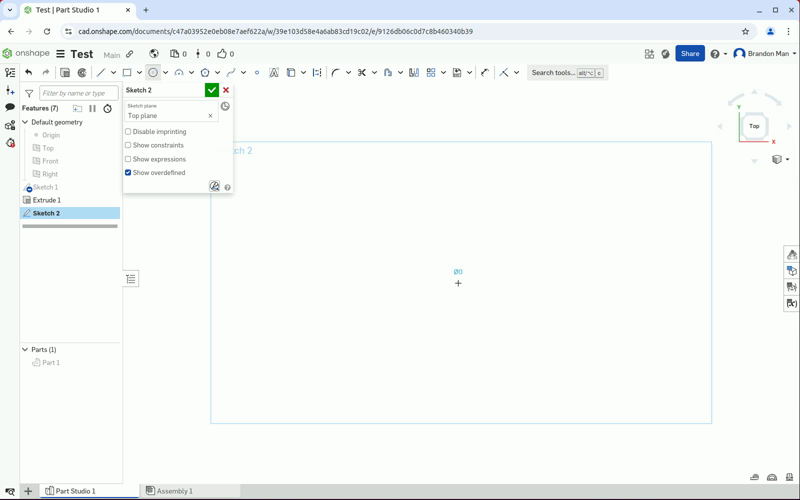
mouse_move(460, 282)
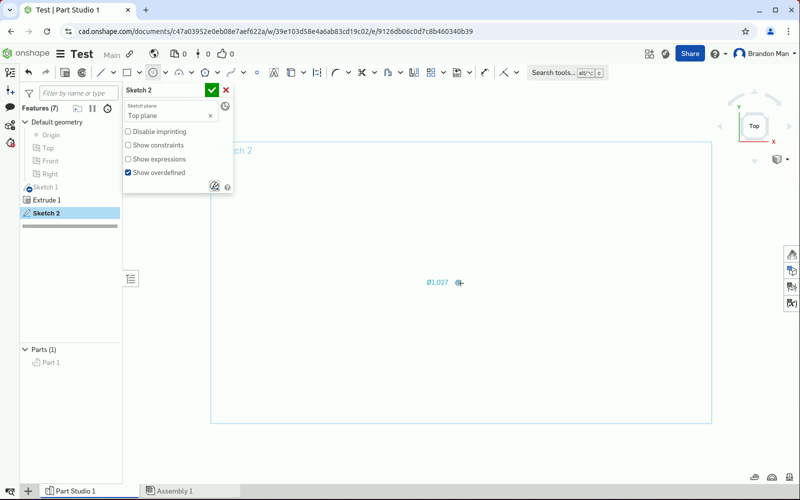
scroll(6)
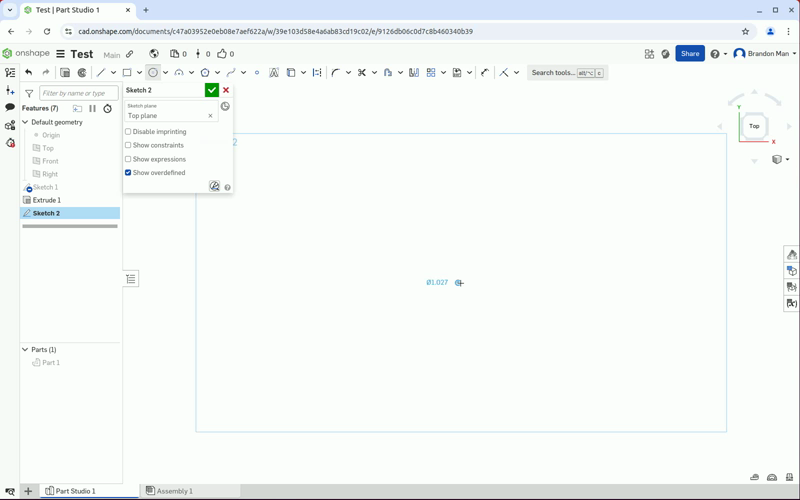
scroll(6)
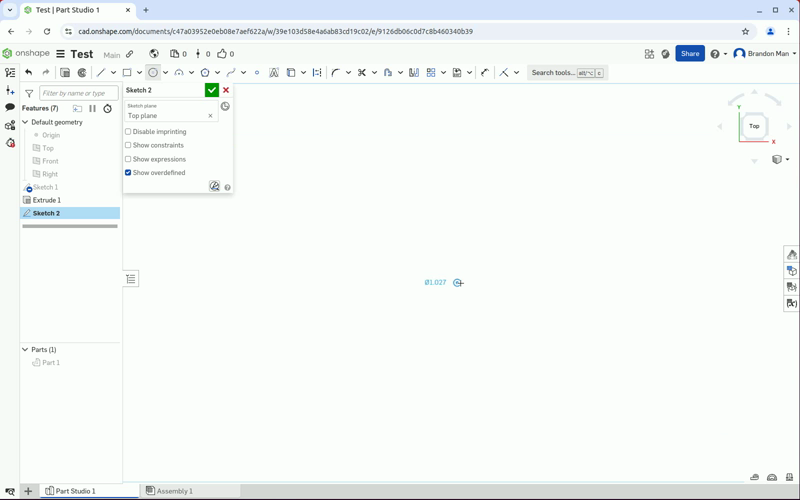
scroll(6)
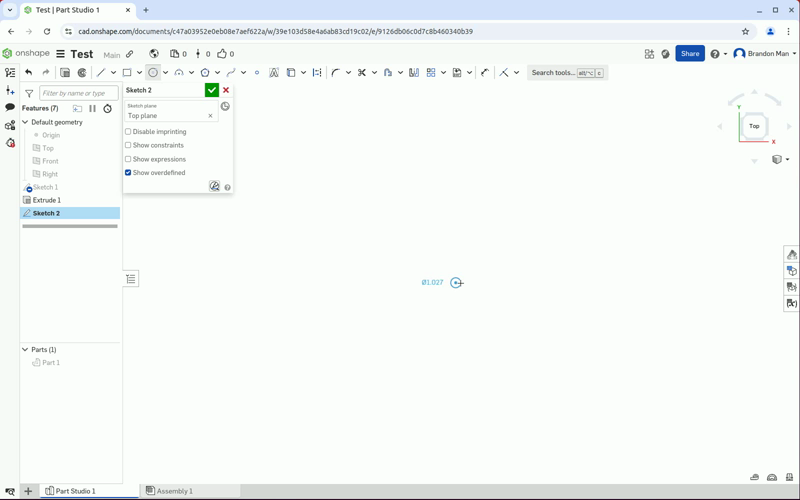
scroll(6)
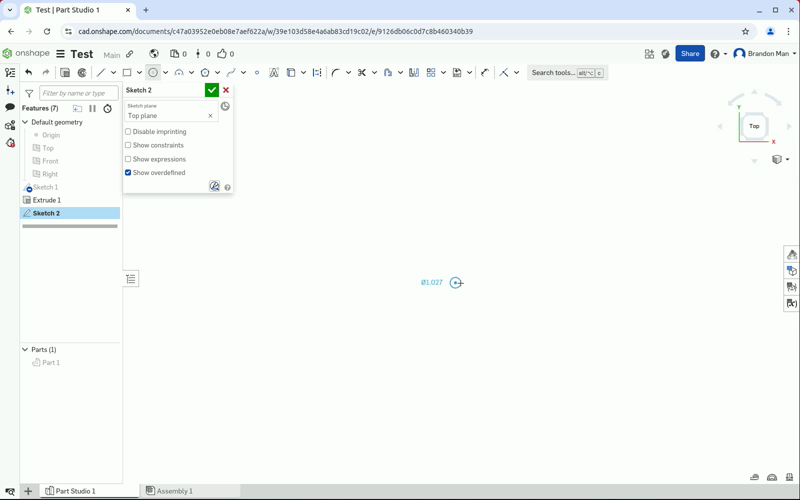
scroll(6)
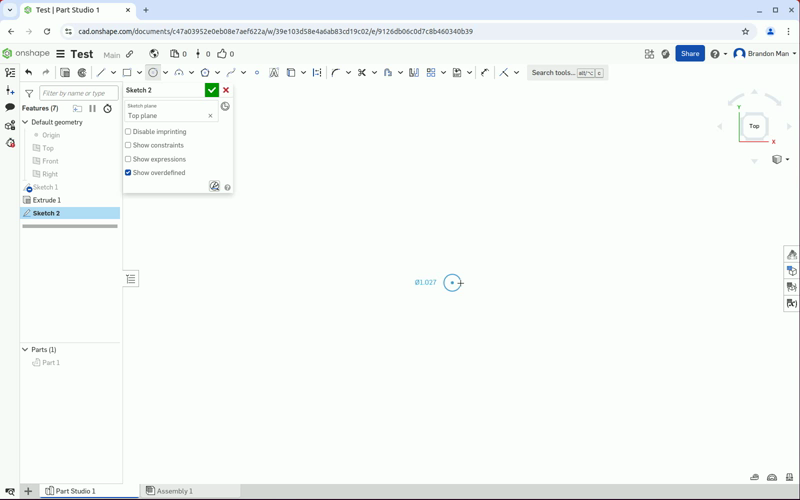
scroll(6)
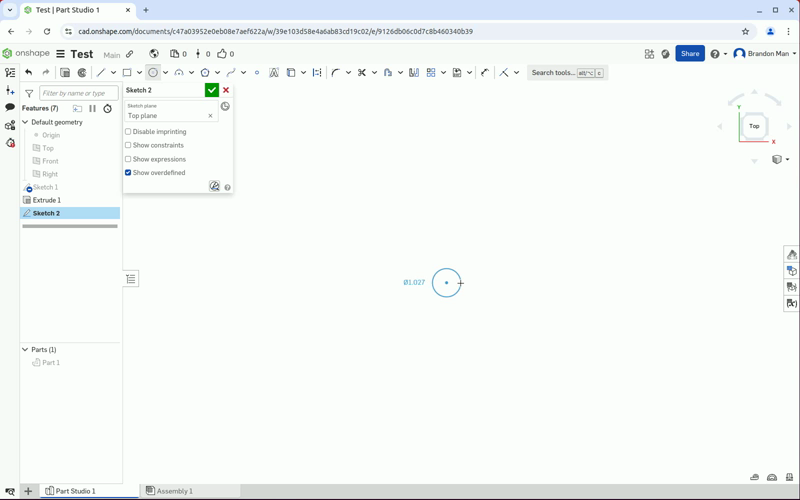
scroll(6)
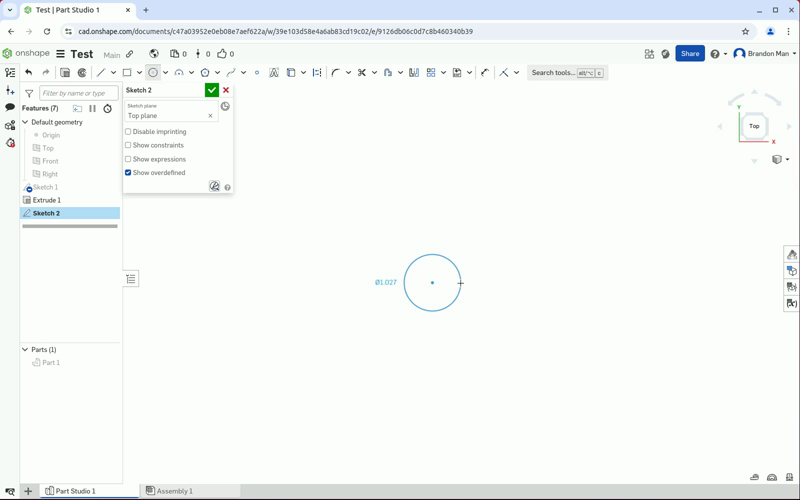
click(460, 282)
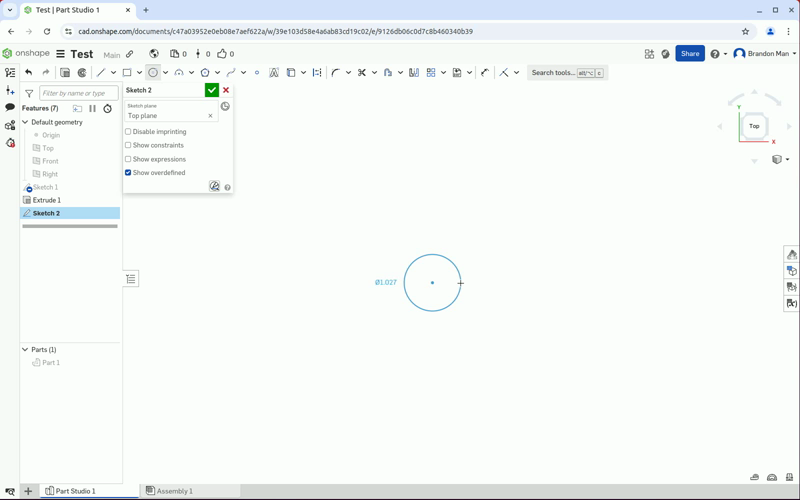
scroll(-6)
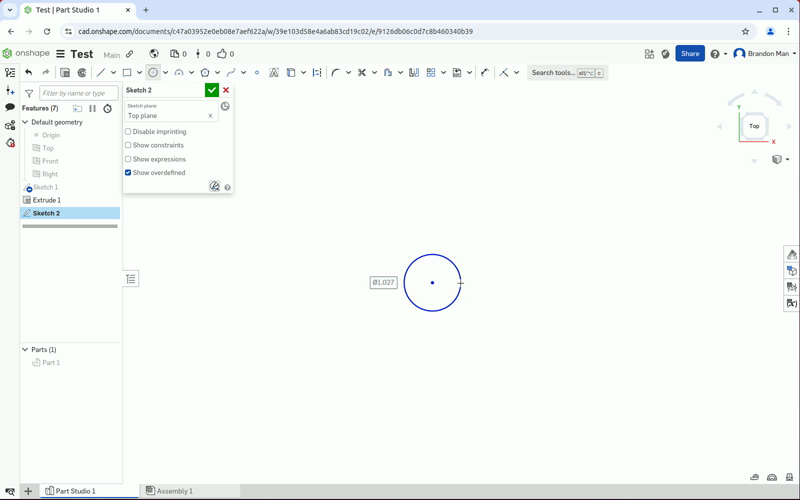
scroll(-6)
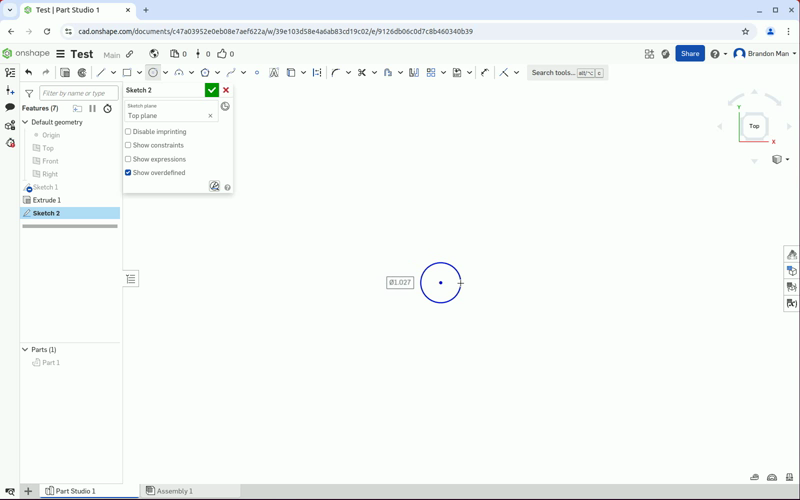
scroll(-6)
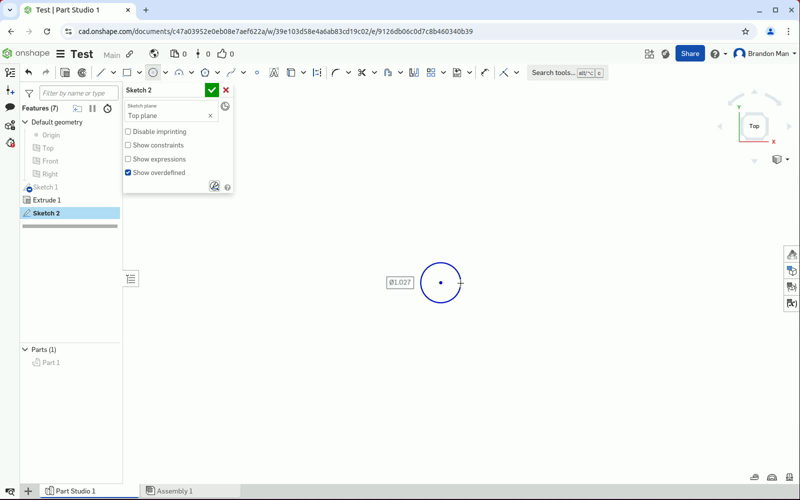
scroll(-6)
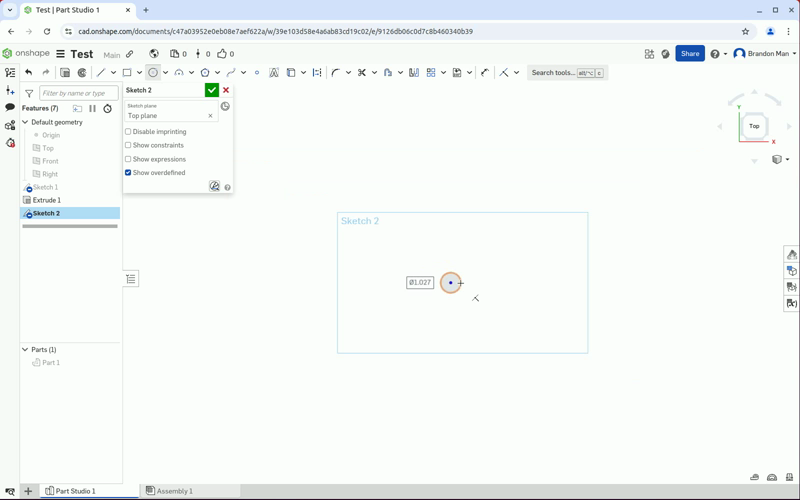
scroll(-6)
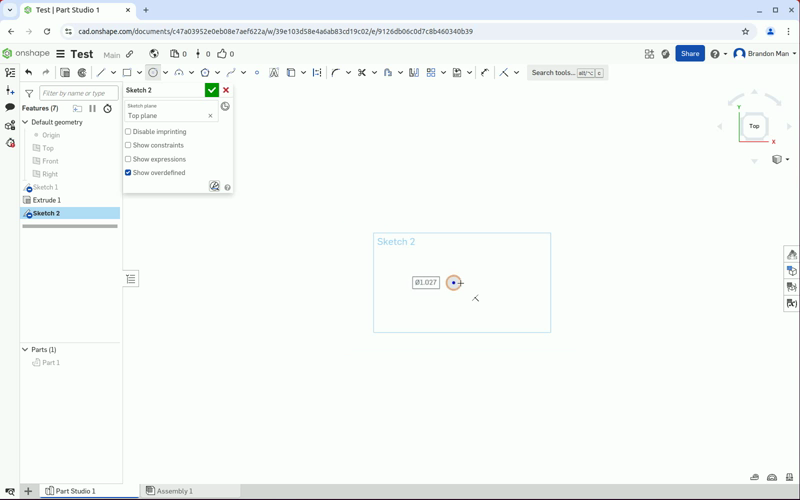
scroll(-6)
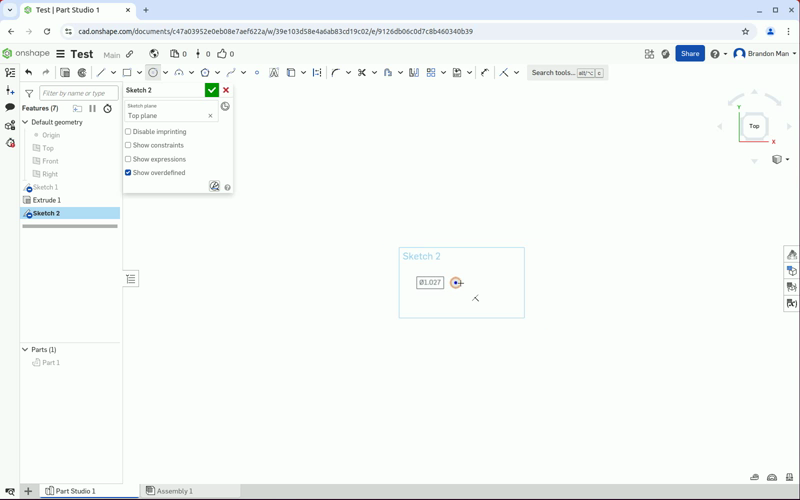
scroll(-6)
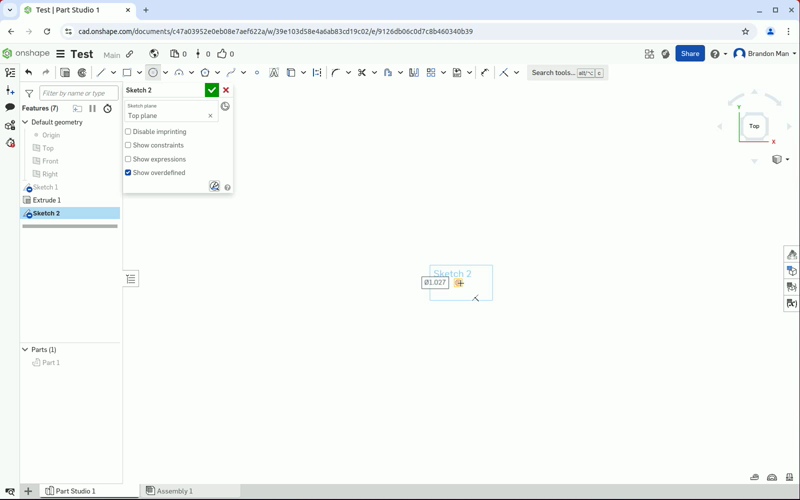
key(esc)
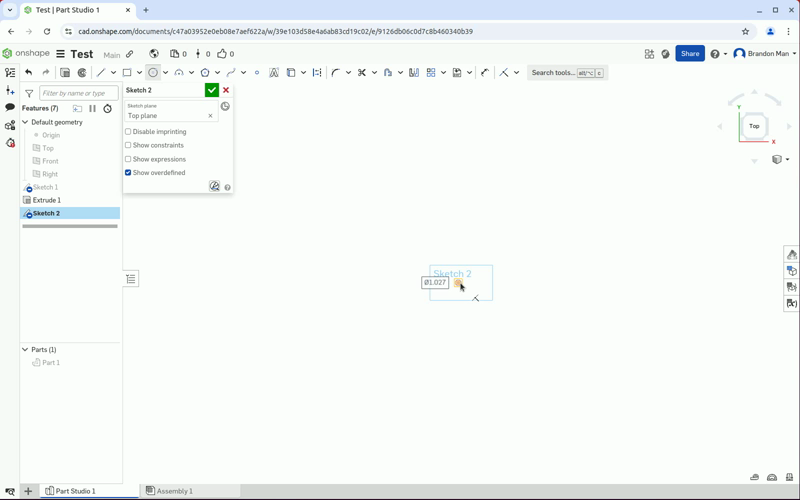
mouse_move(459, 283)
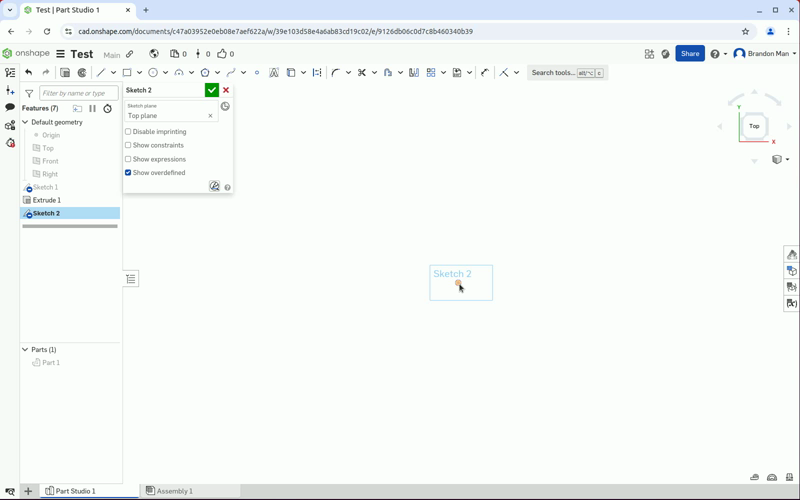
scroll(6)
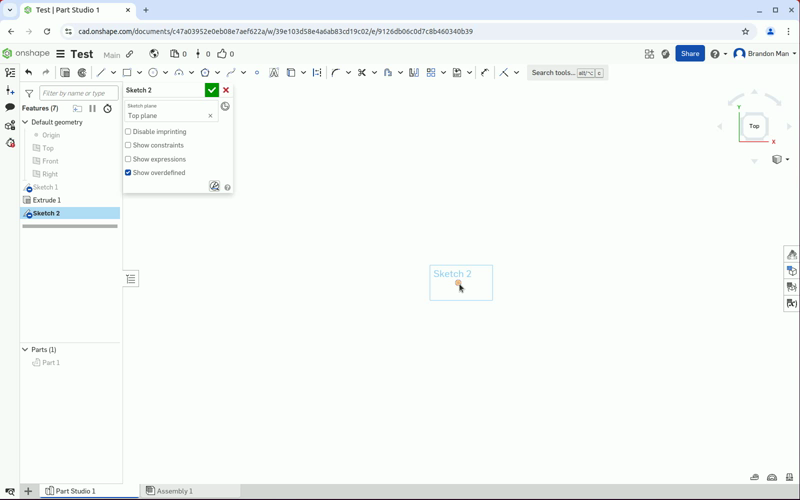
scroll(6)
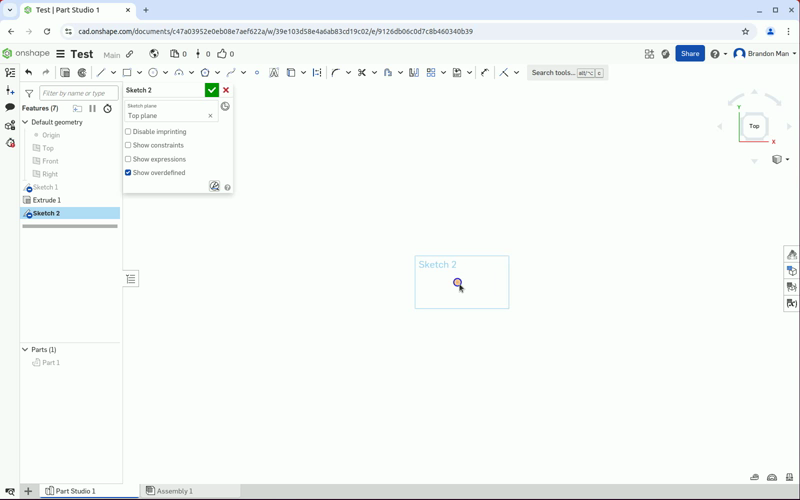
scroll(6)
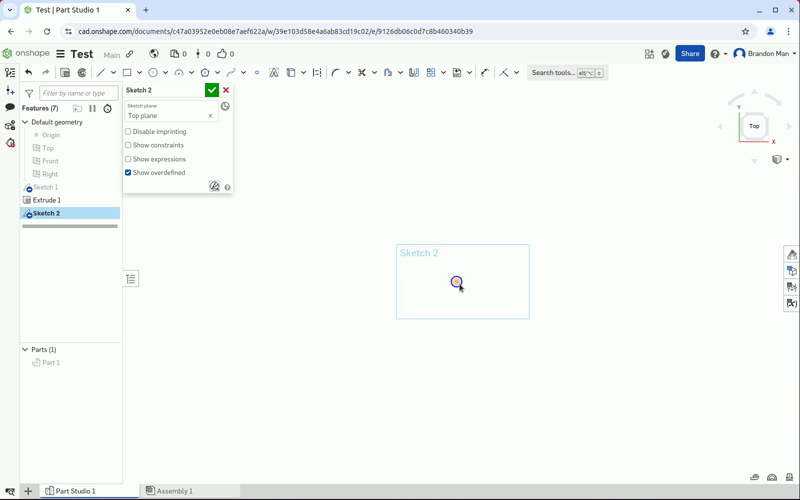
scroll(6)
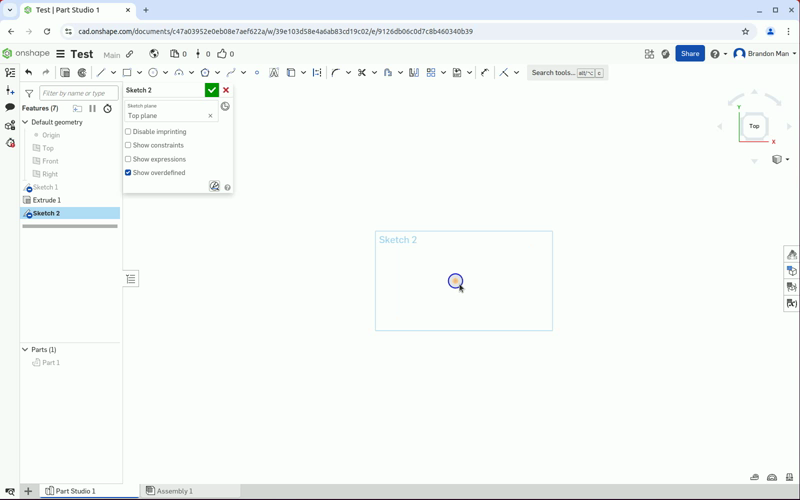
scroll(6)
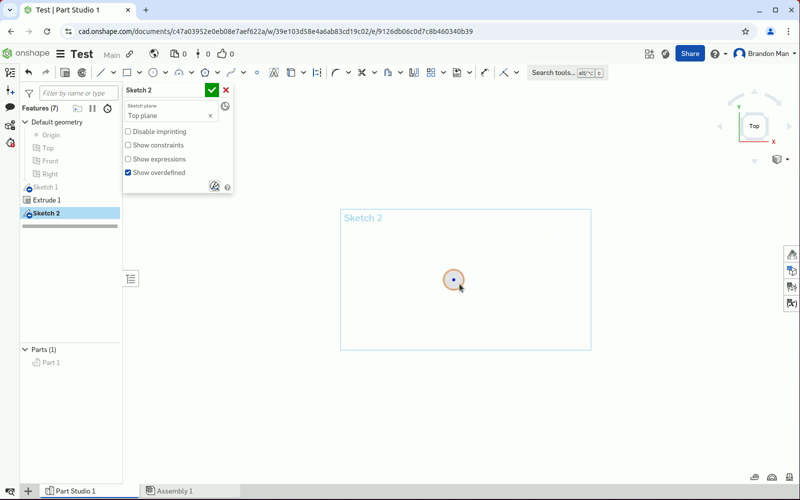
scroll(6)
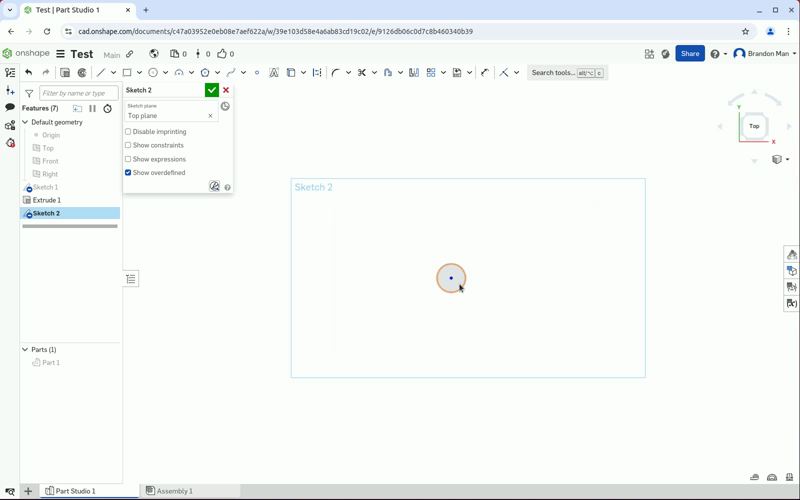
scroll(6)
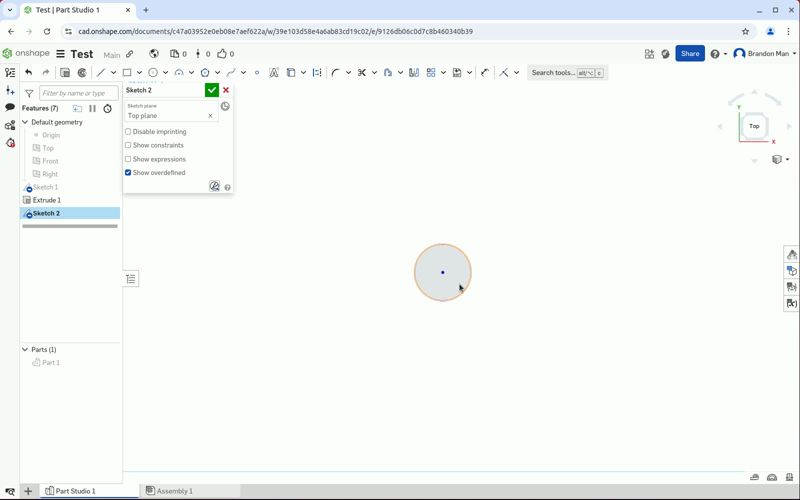
click(459, 283)
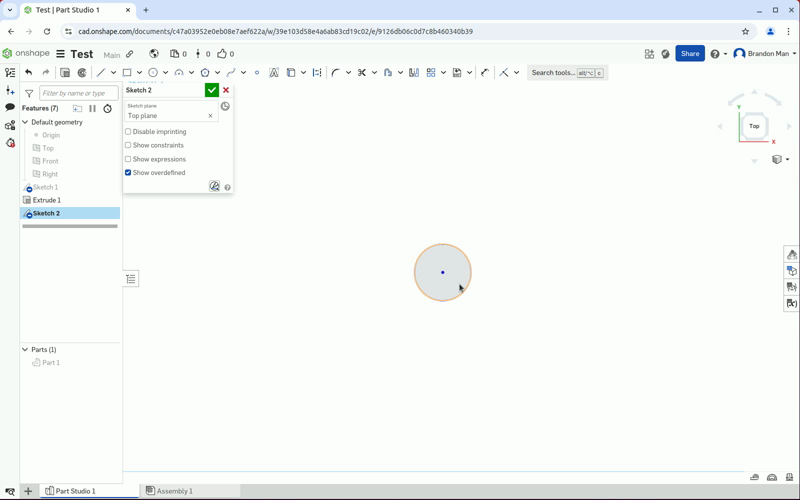
scroll(-6)
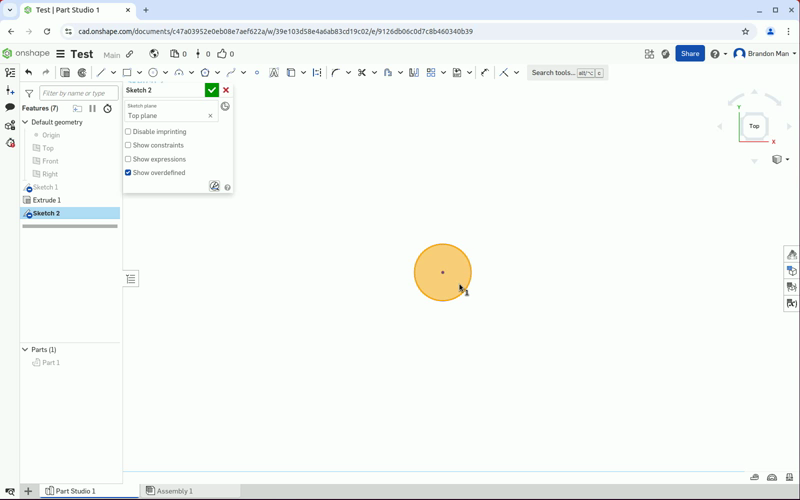
scroll(-6)
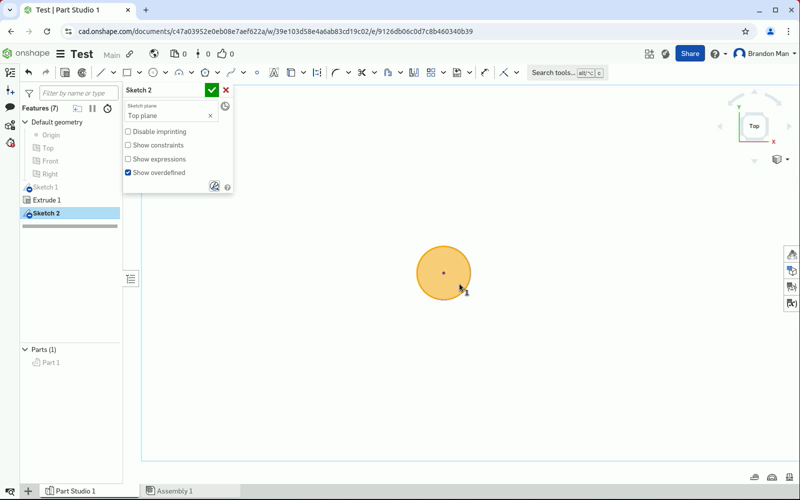
scroll(-6)
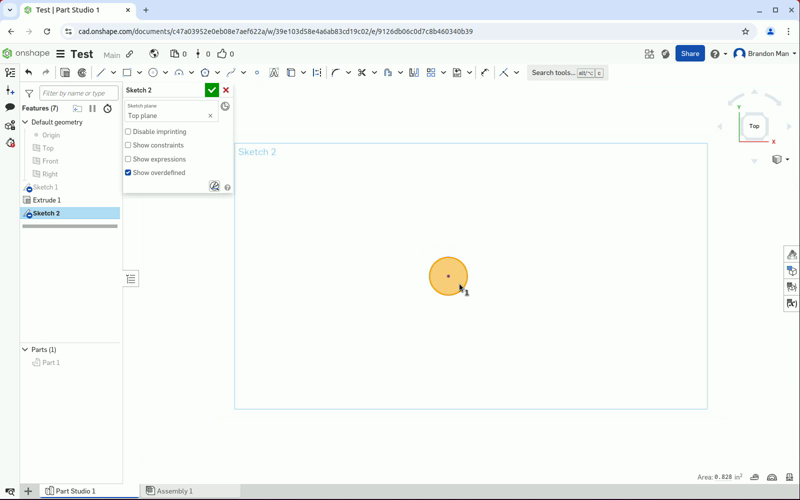
scroll(-6)
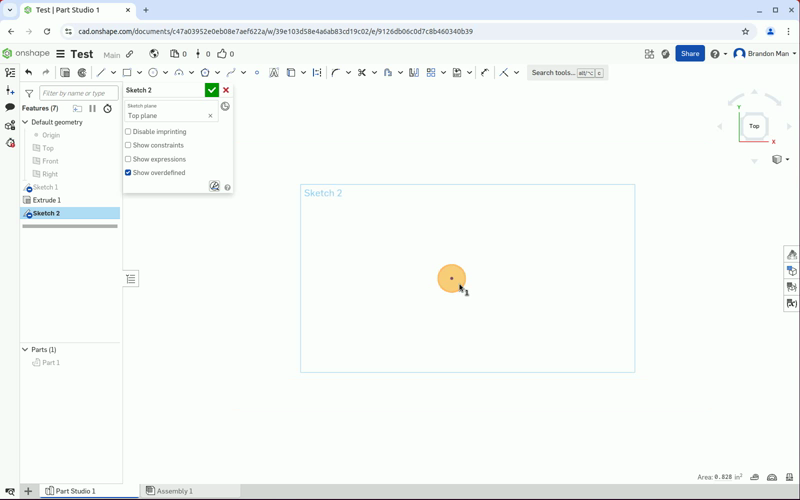
scroll(-6)
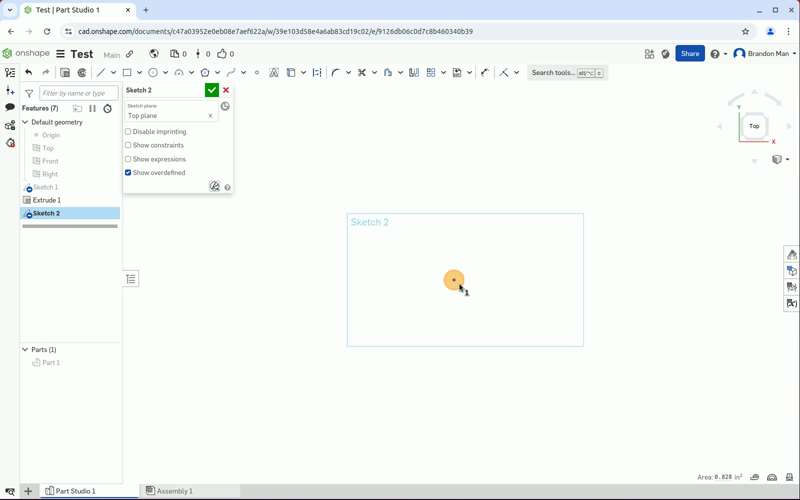
scroll(-6)
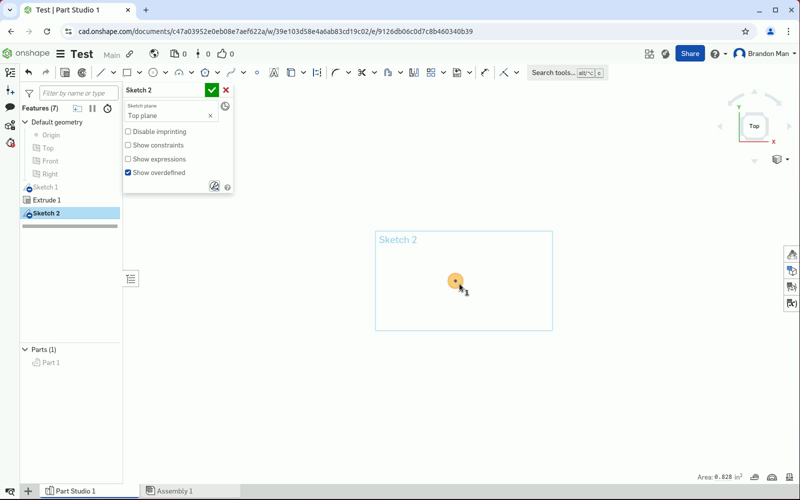
scroll(-6)
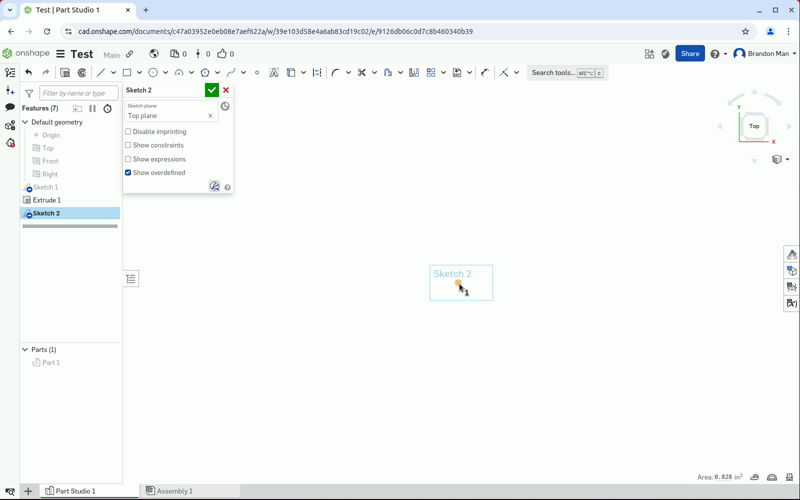
mouse_move(73, 352)
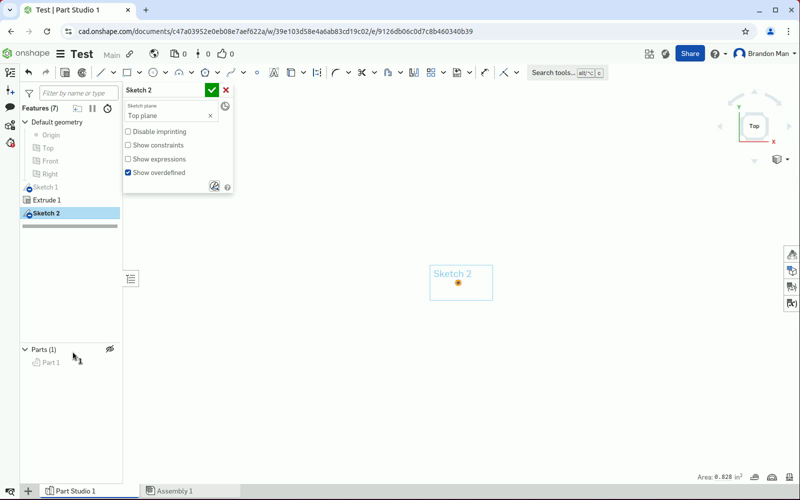
key(shift+y)
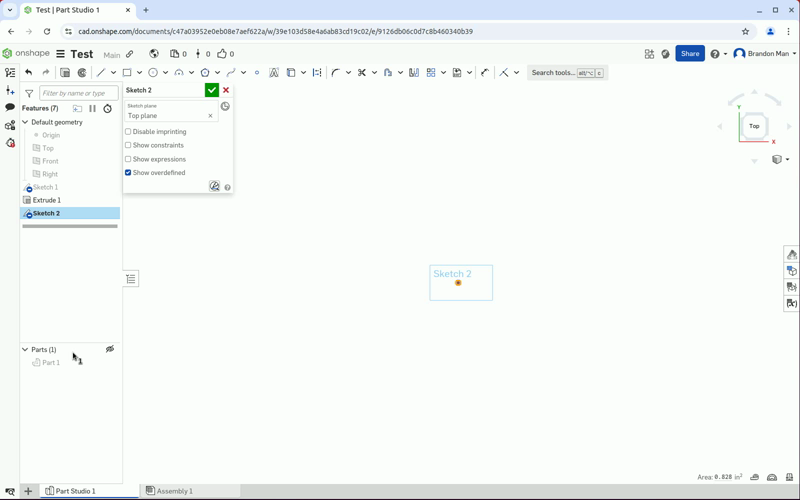
key(shift+e)
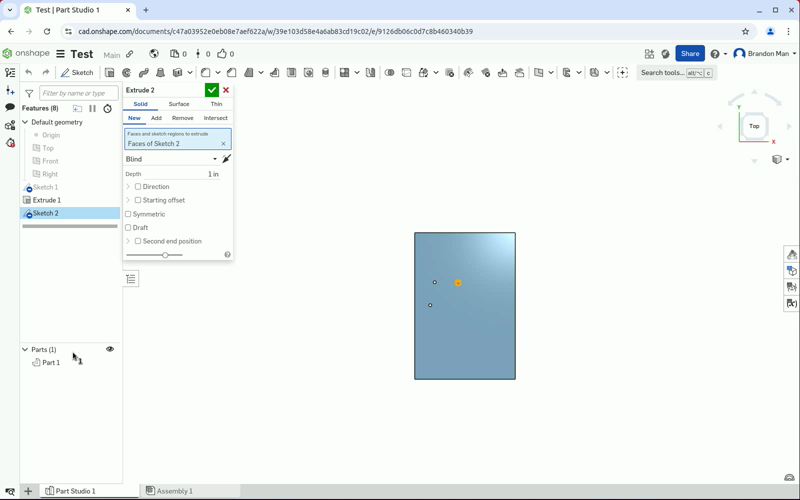
mouse_move(143, 106)
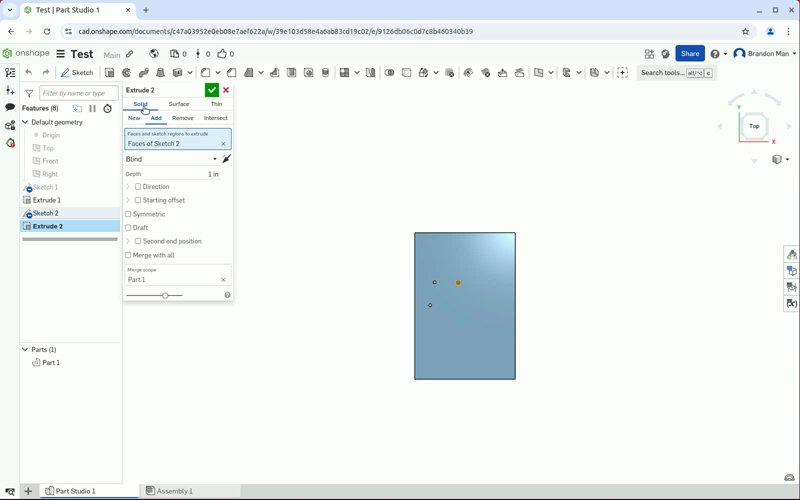
click(143, 106)
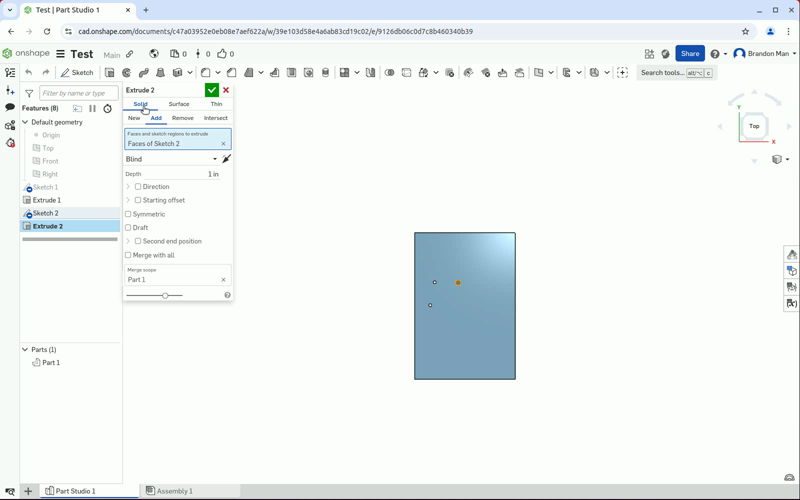
mouse_move(137, 120)
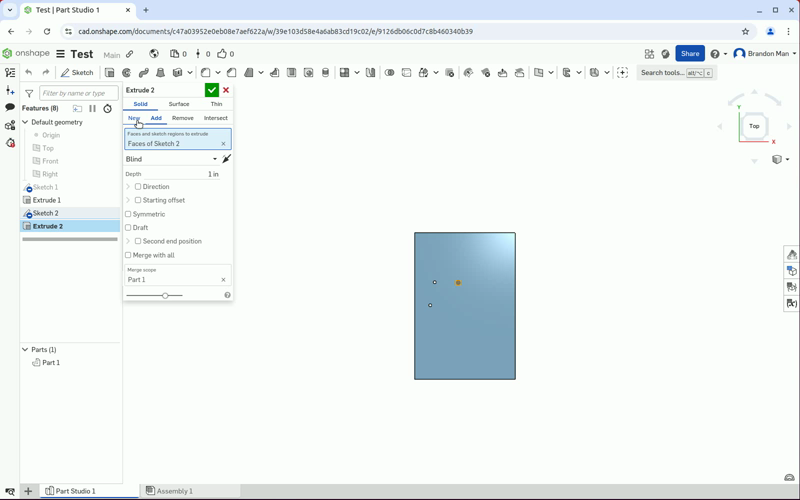
click(137, 120)
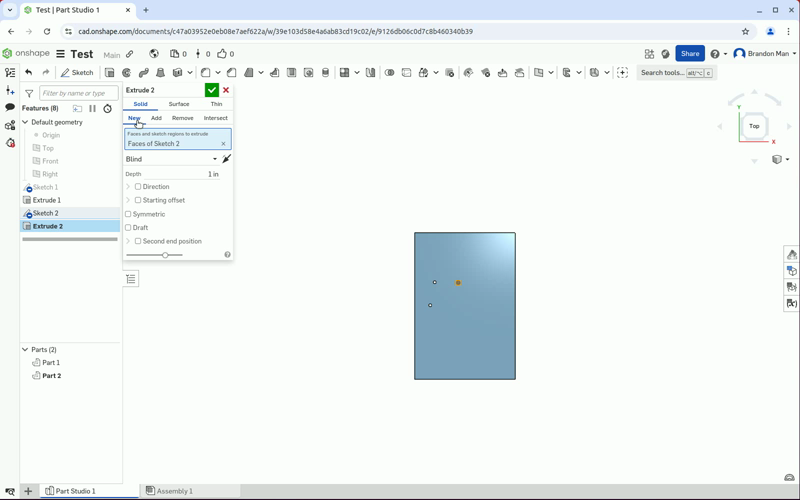
key(tab, 4)
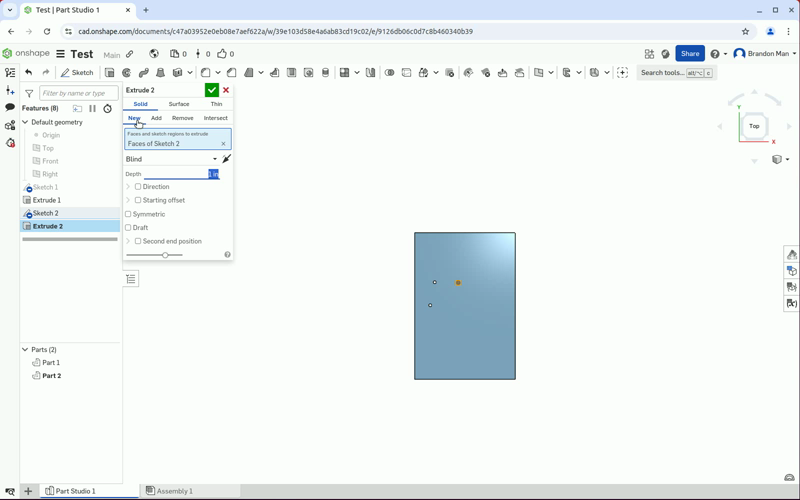
text(0.481)
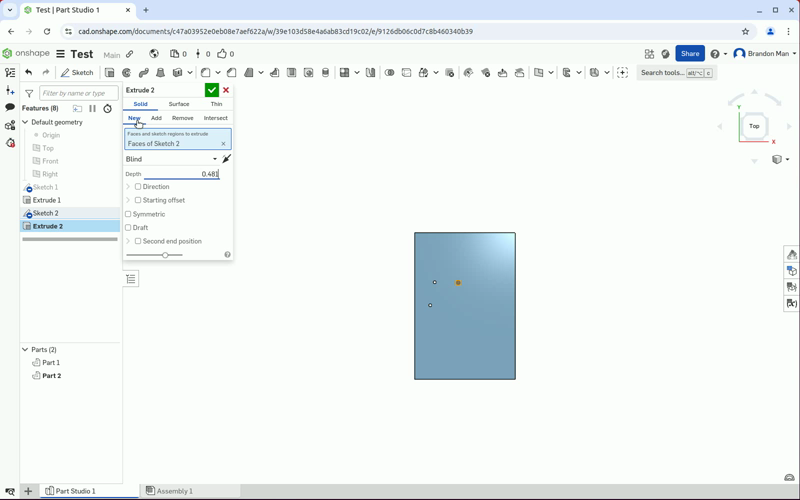
key(enter)
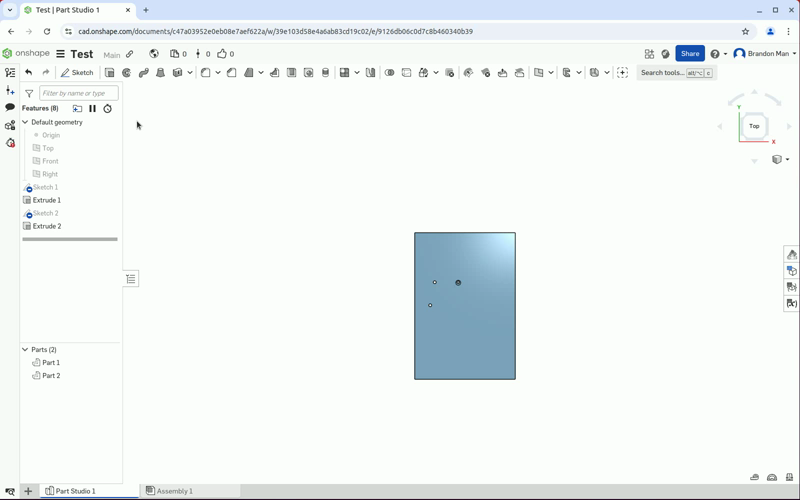
key(shift+h)
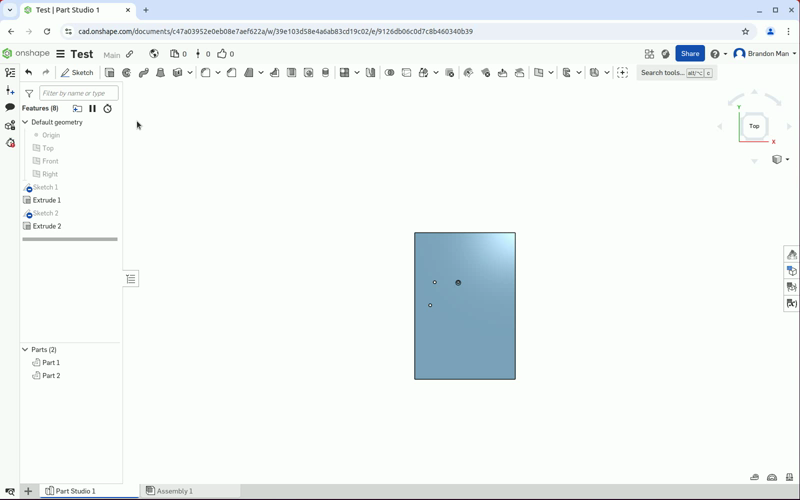
key(shift+h)
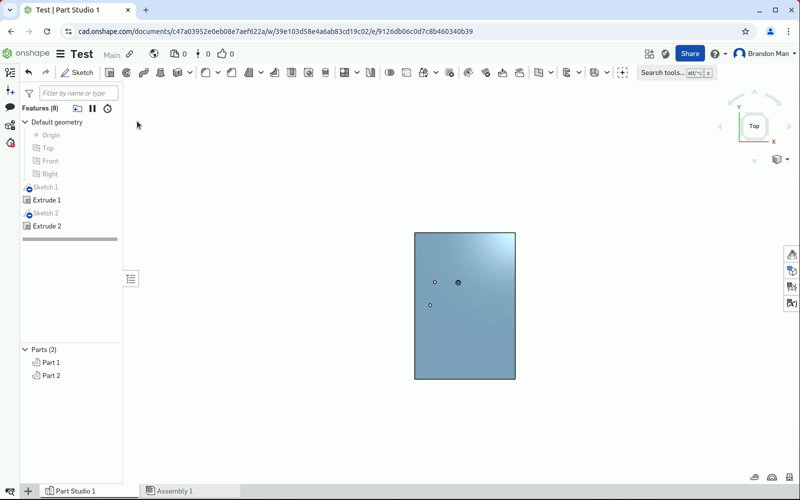
mouse_move(73, 189)
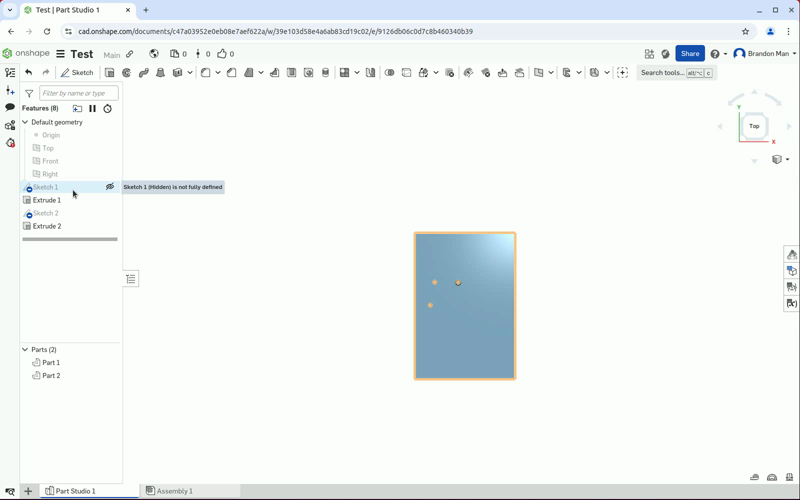
click(73, 189)
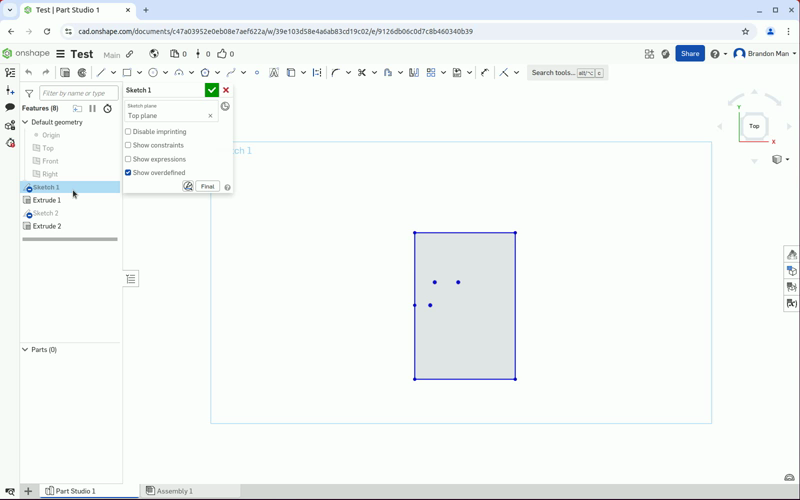
mouse_move(229, 92)
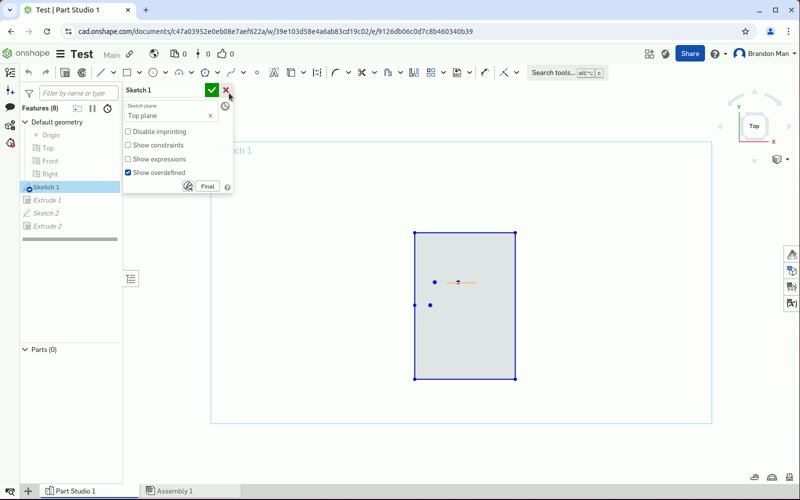
click(229, 92)
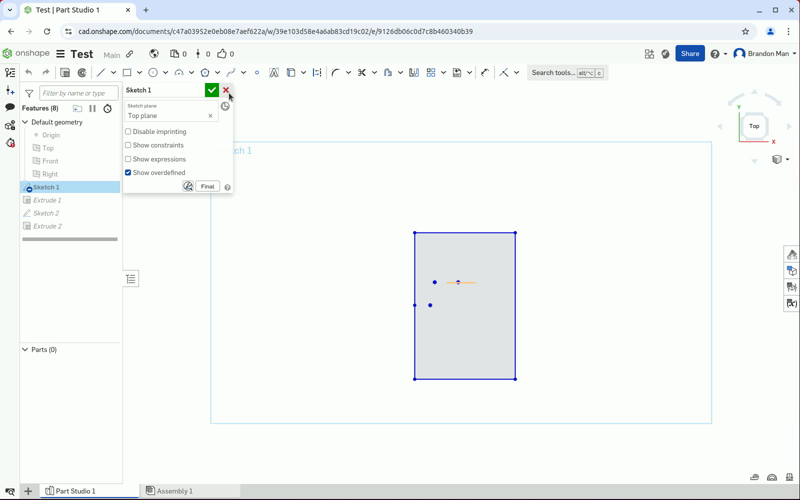
key(shift+s)
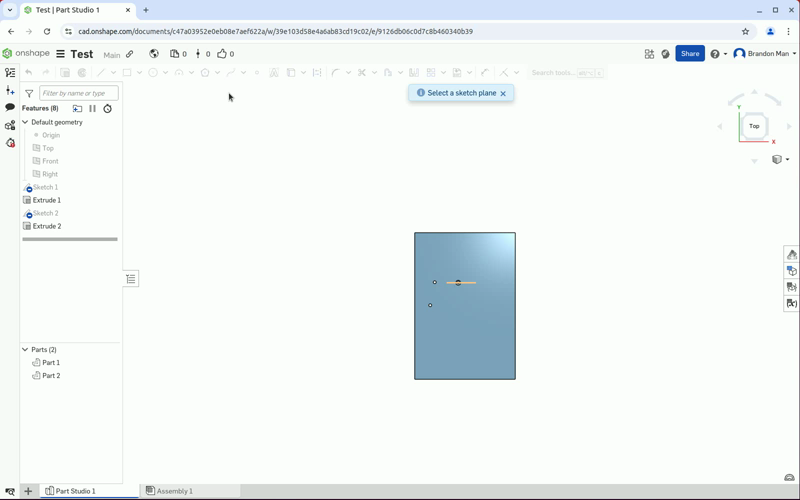
mouse_move(73, 150)
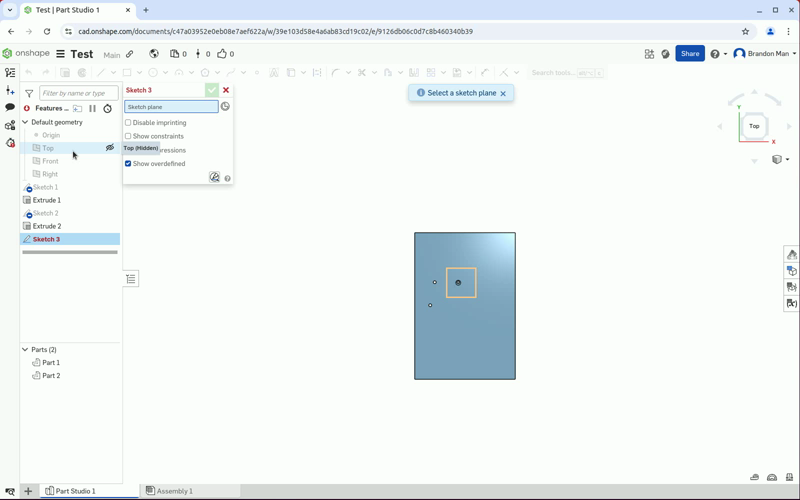
click(73, 150)
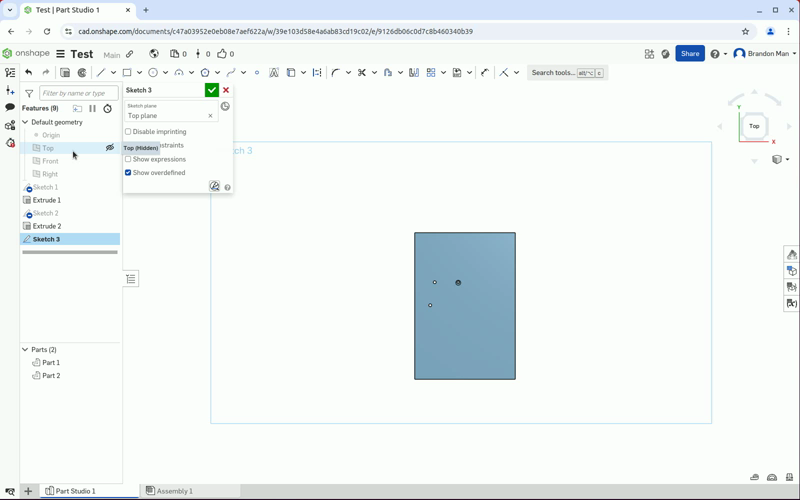
mouse_move(73, 352)
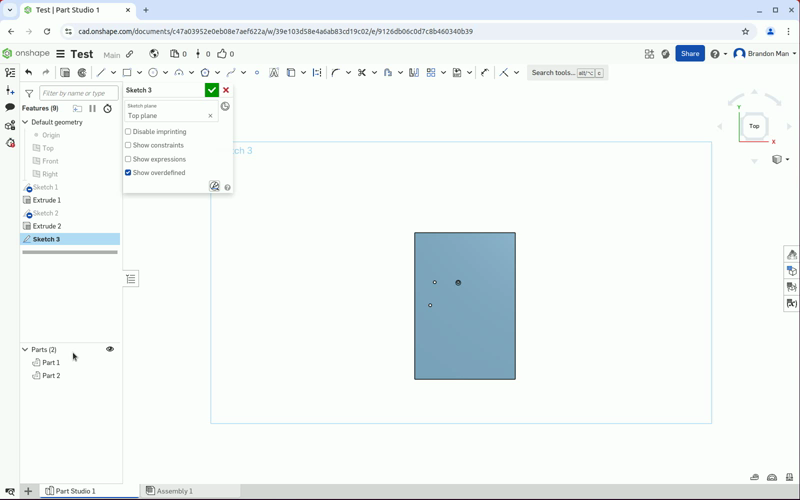
key(y)
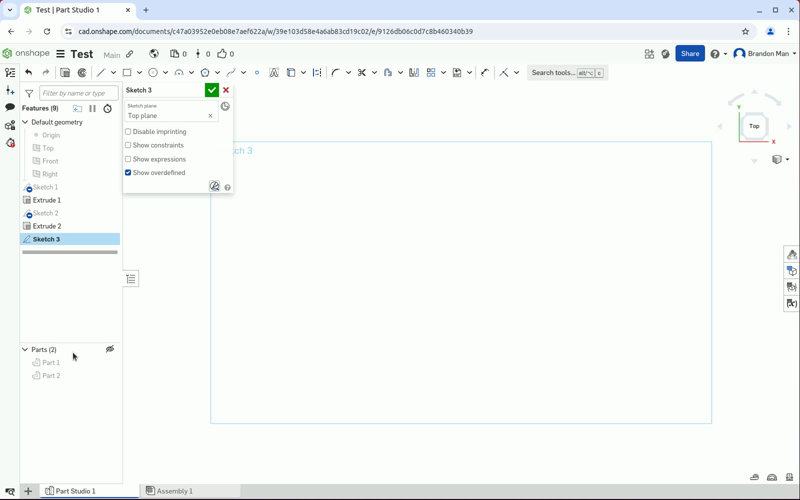
key(c)
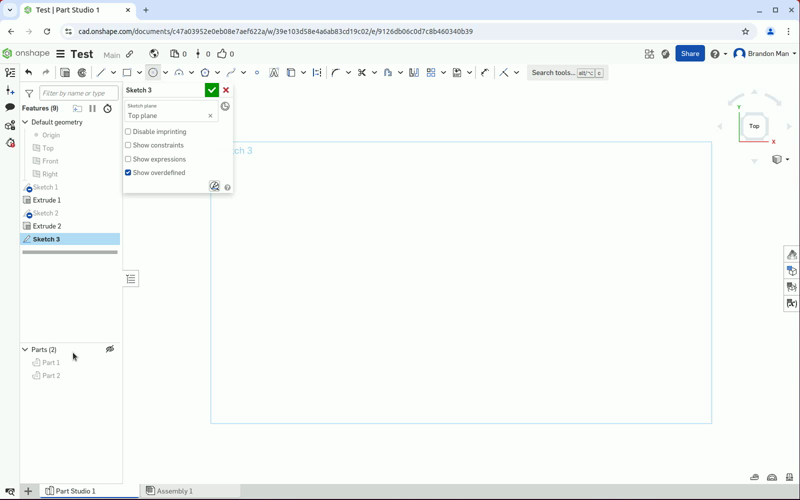
key_down(shift)
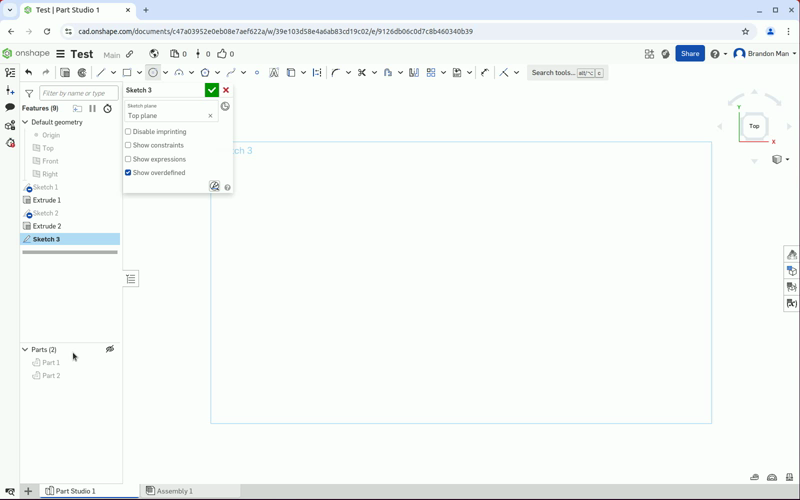
mouse_move(458, 282)
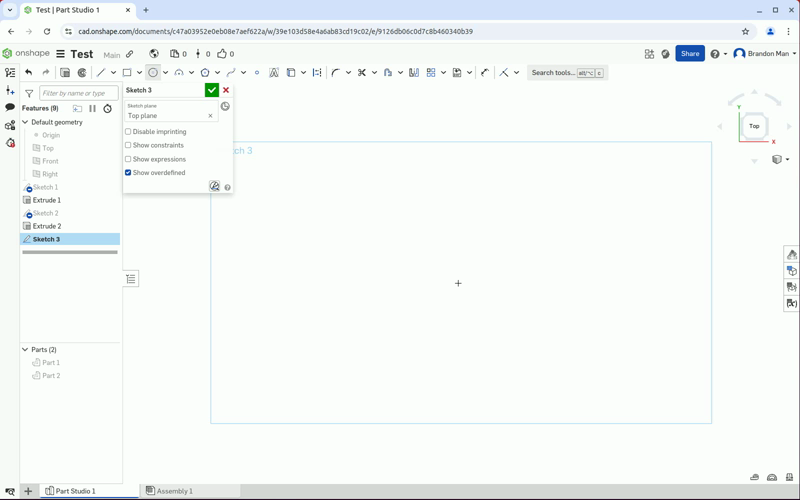
click(458, 282)
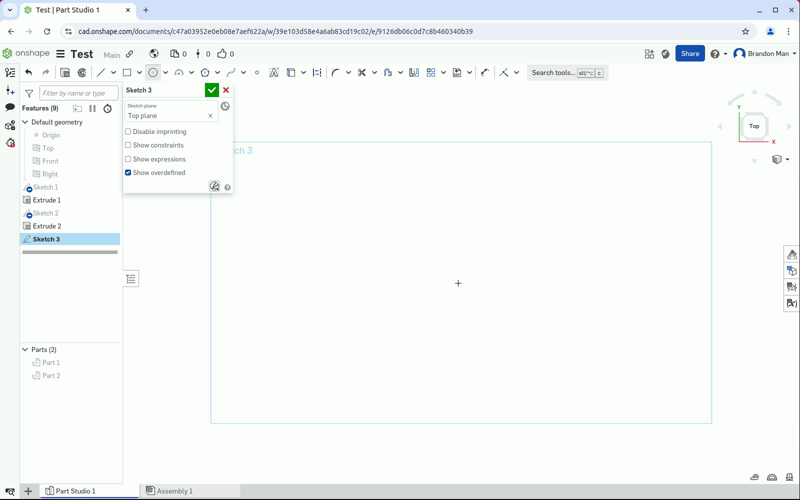
key_up(shift)
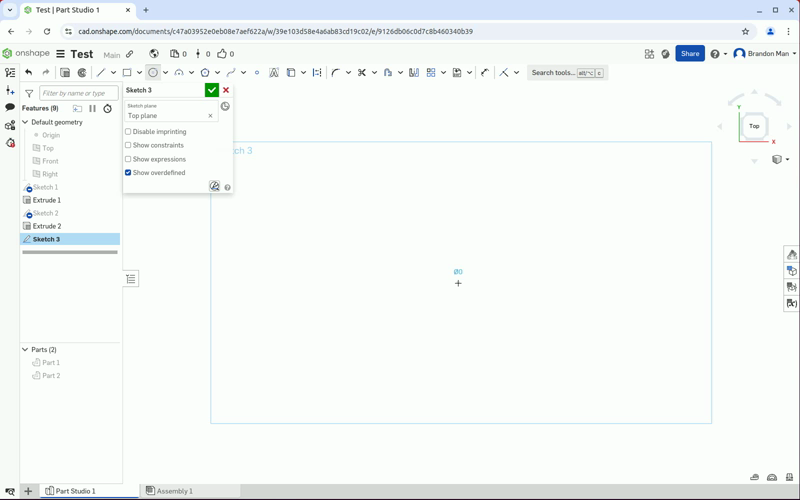
mouse_move(460, 282)
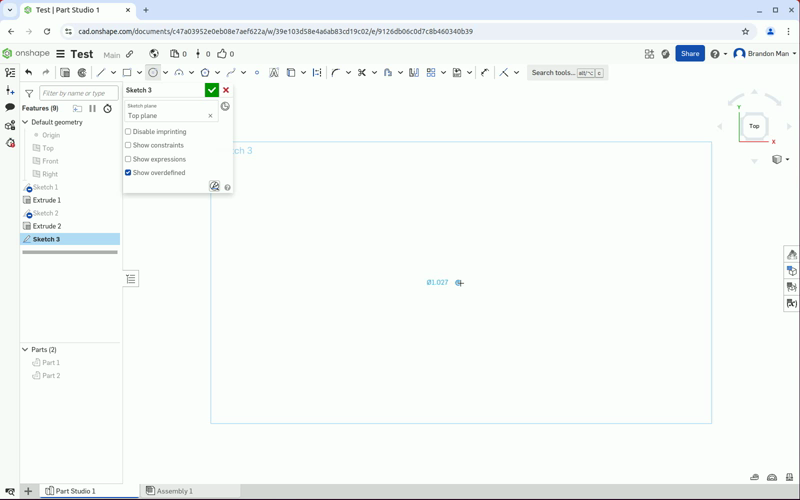
scroll(6)
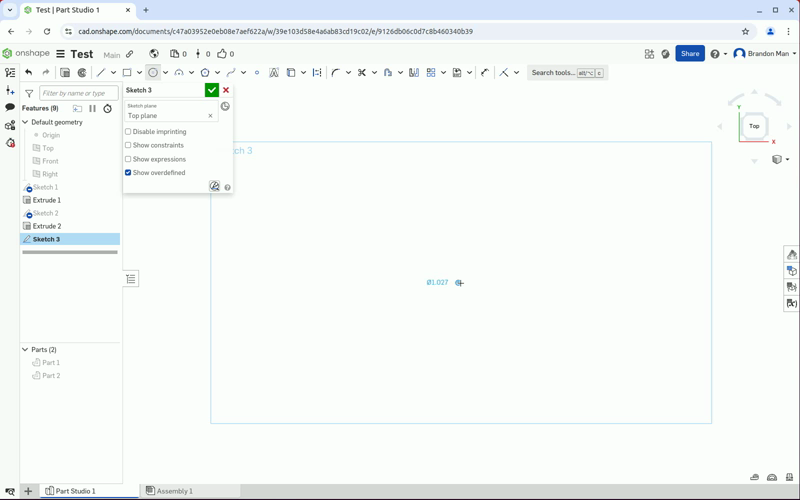
scroll(6)
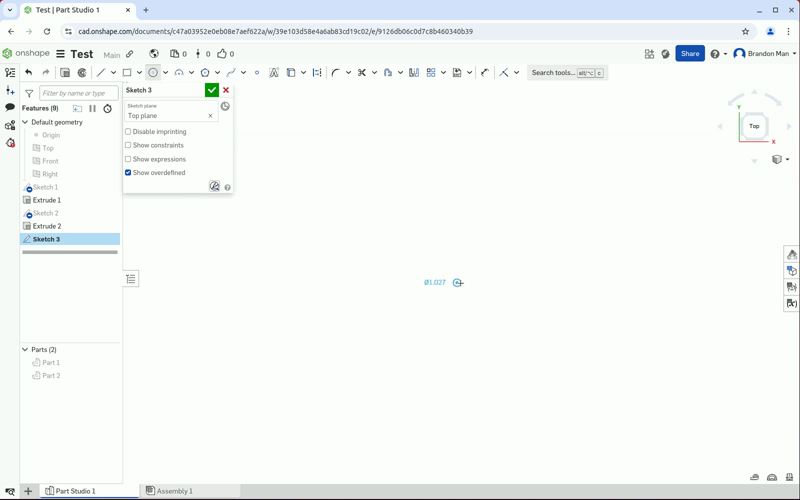
scroll(6)
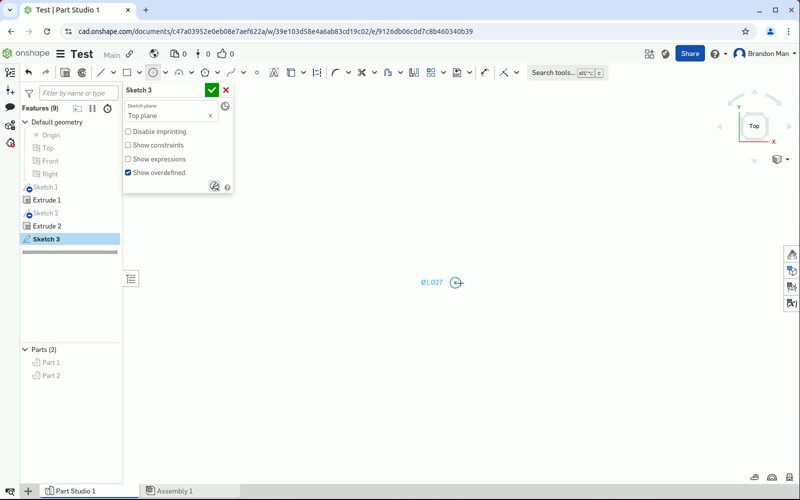
scroll(6)
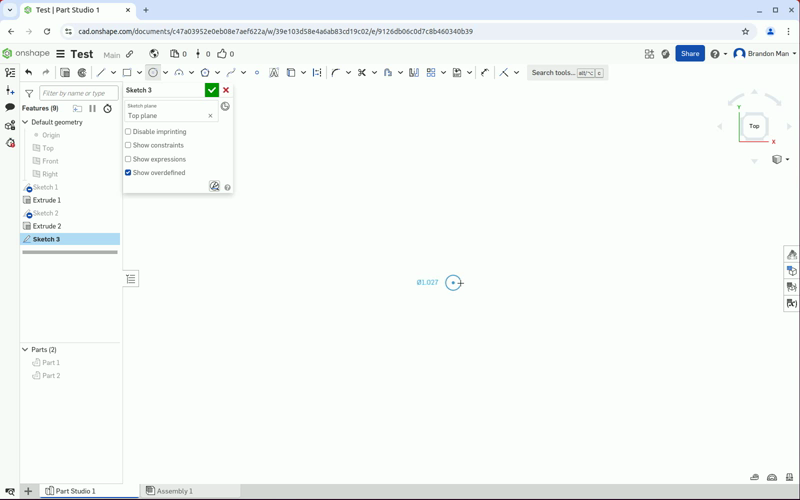
scroll(6)
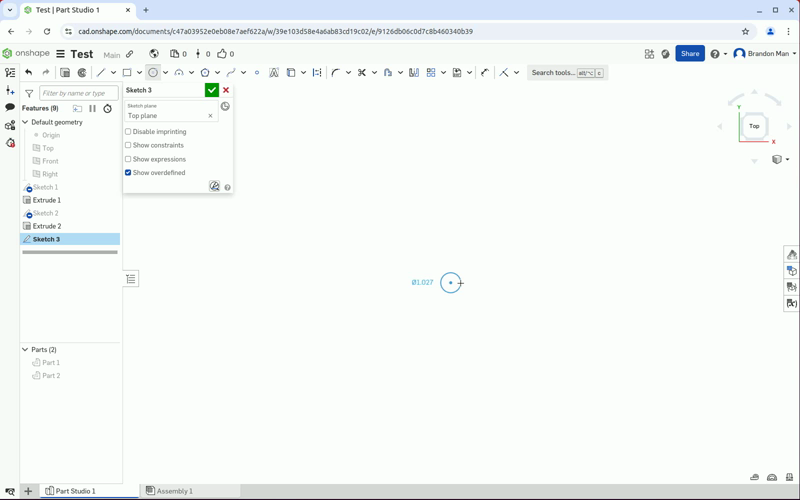
scroll(6)
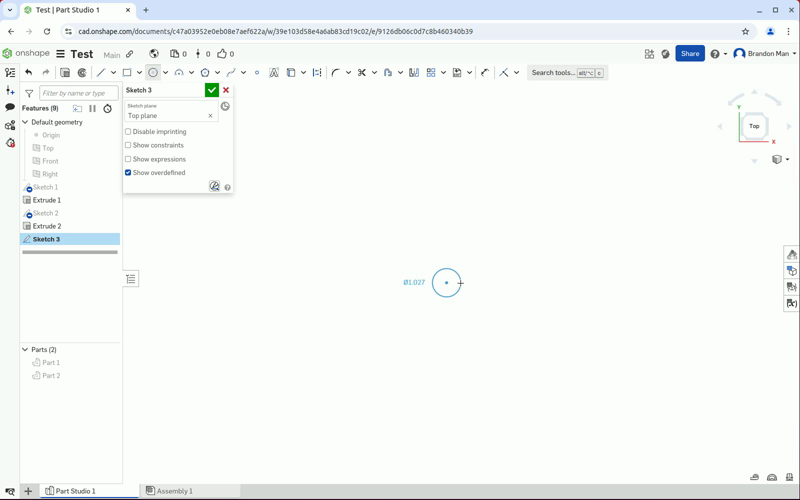
scroll(6)
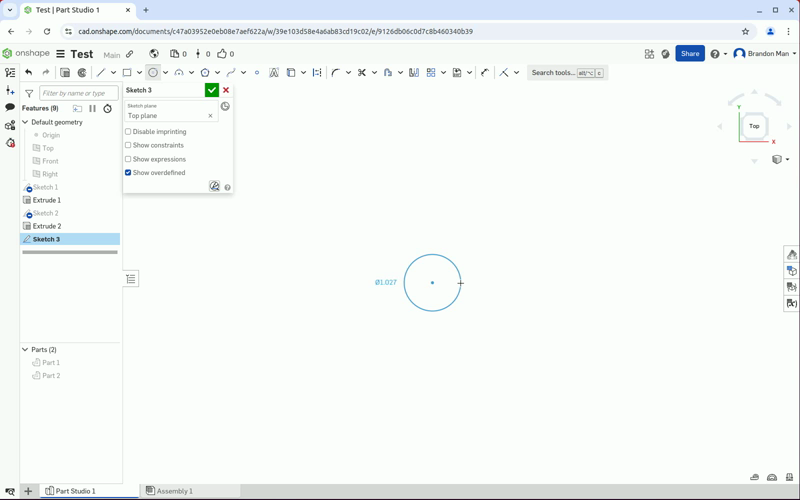
click(460, 282)
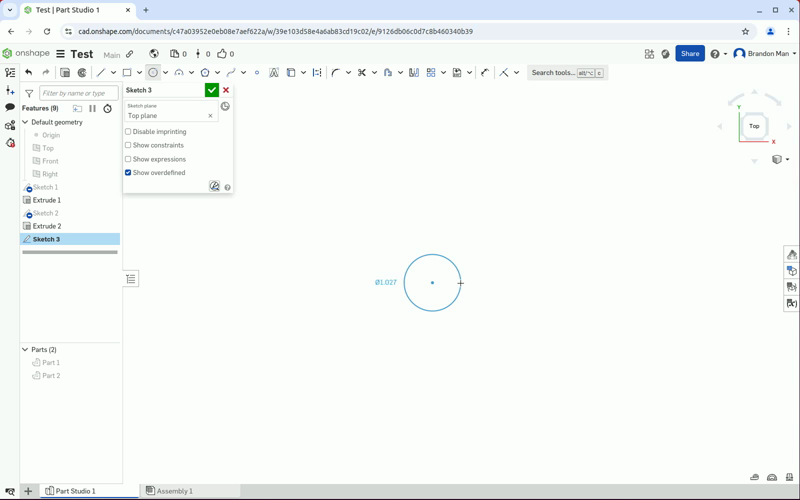
scroll(-6)
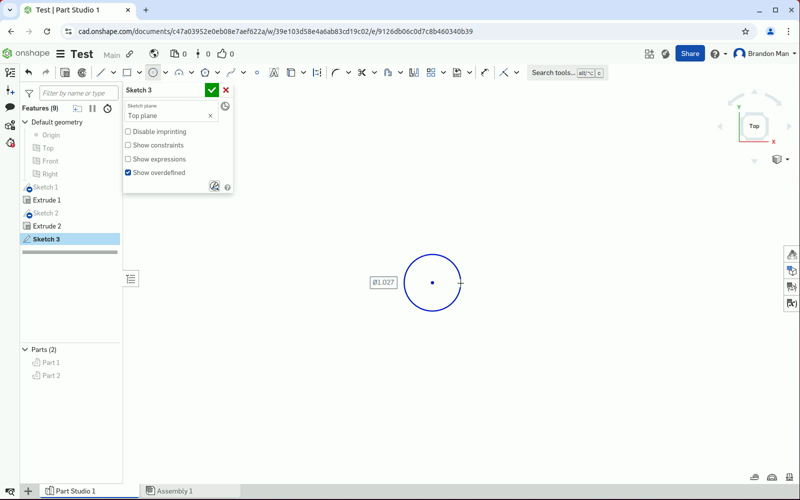
scroll(-6)
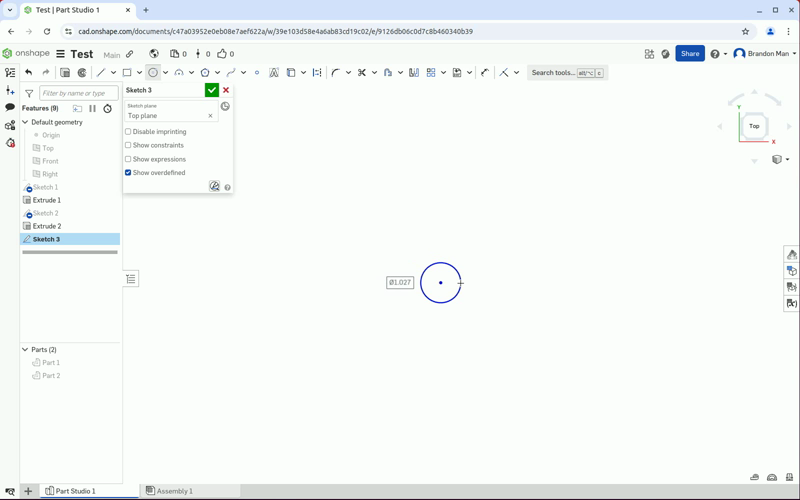
scroll(-6)
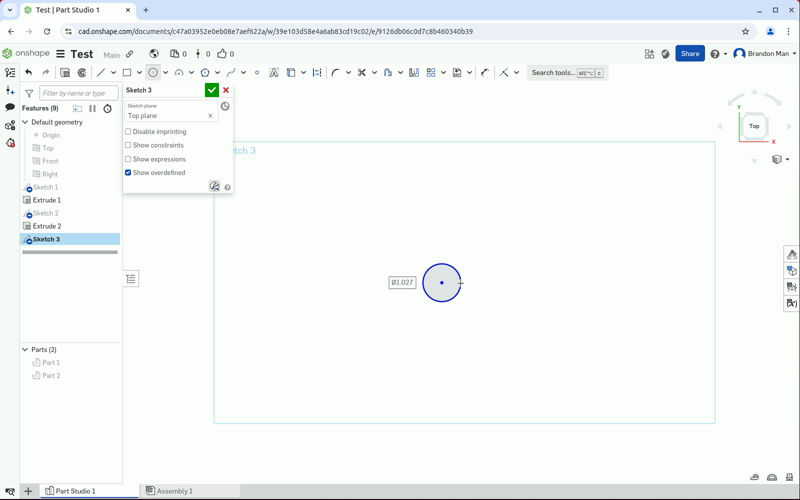
scroll(-6)
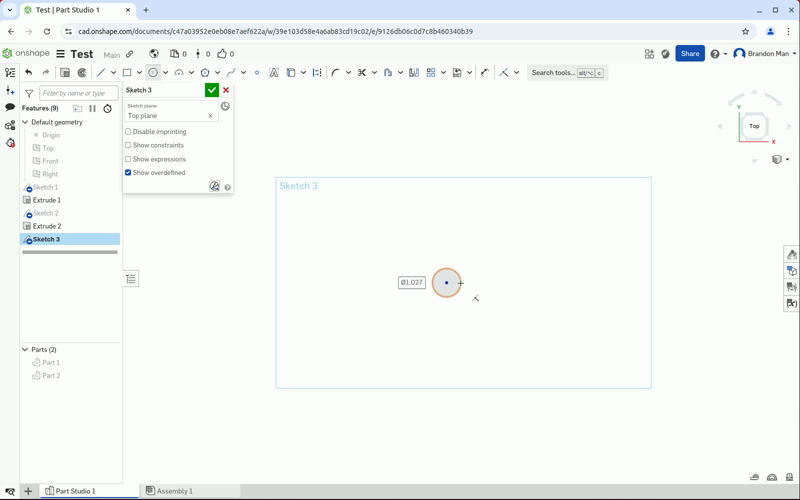
scroll(-6)
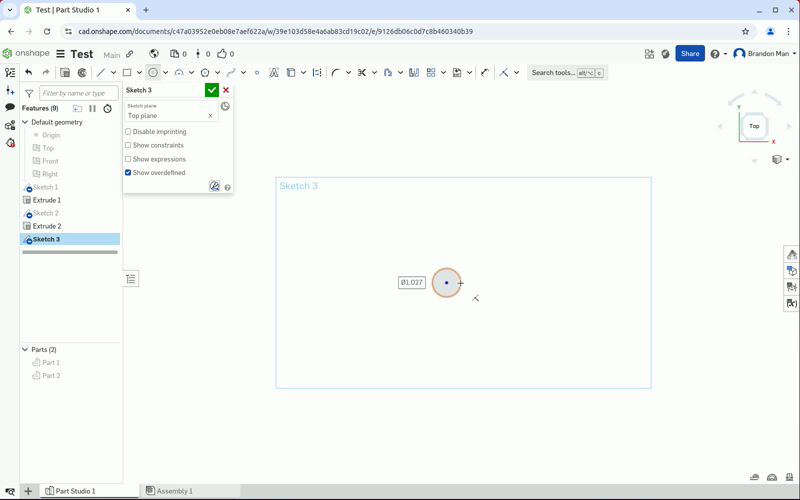
scroll(-6)
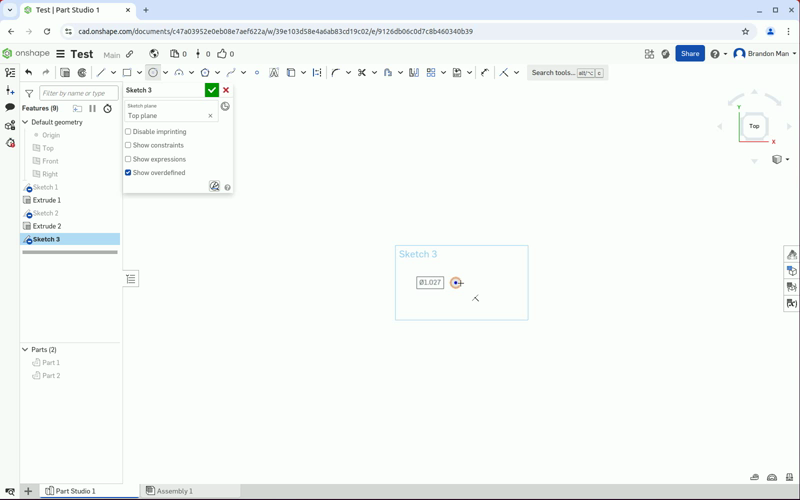
scroll(-6)
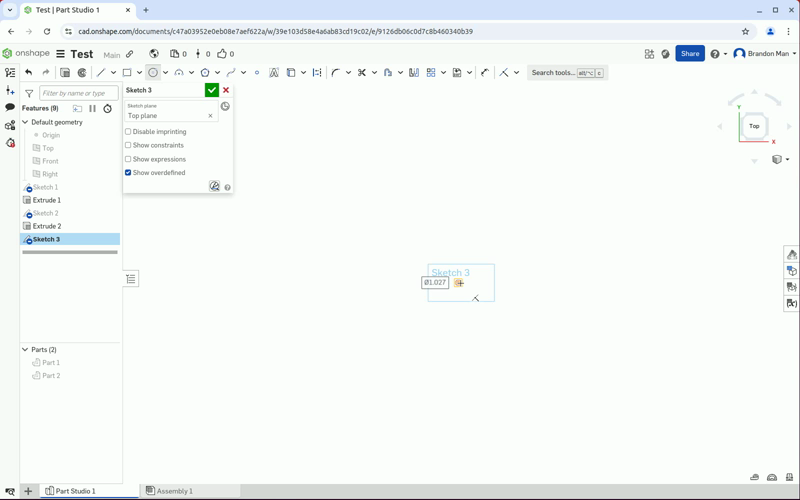
key(esc)
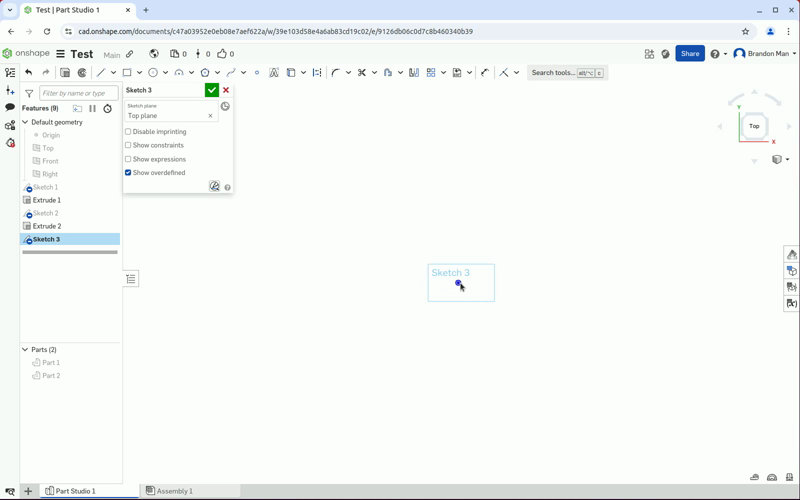
mouse_move(460, 283)
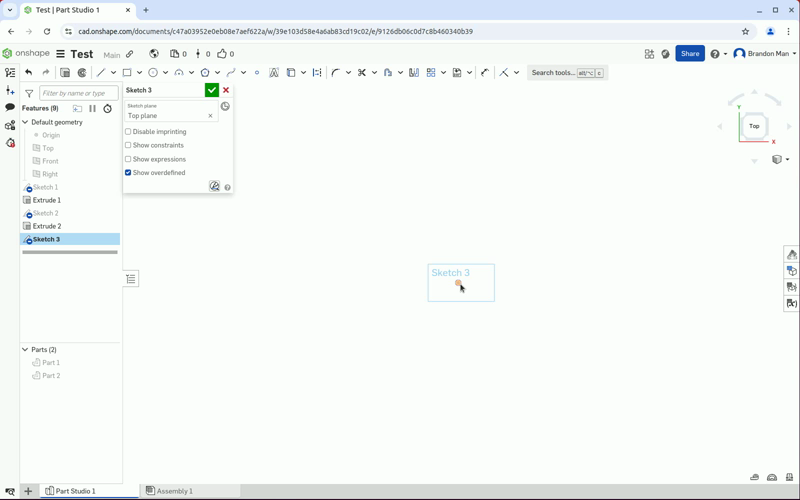
scroll(6)
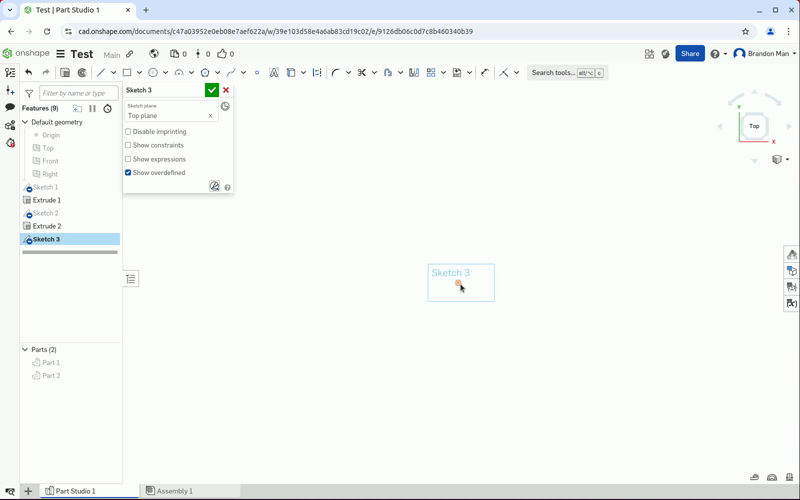
scroll(6)
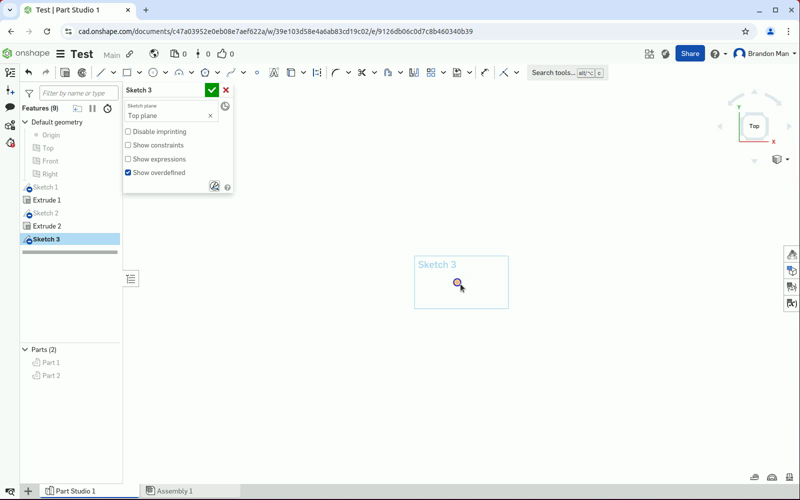
scroll(6)
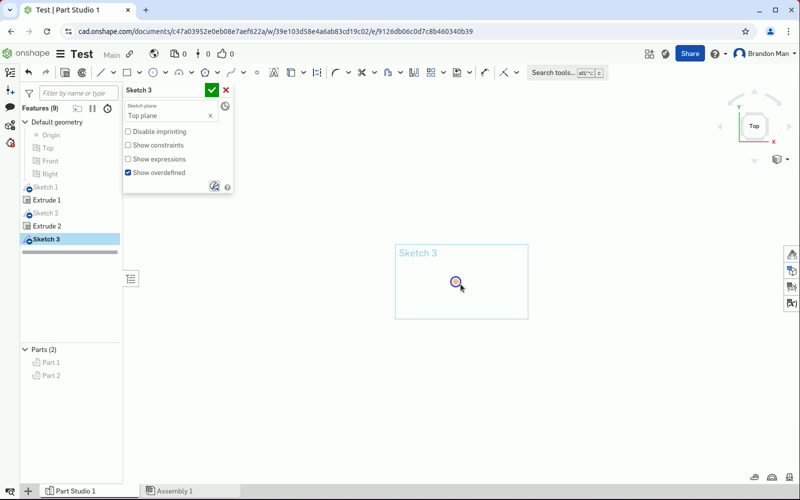
scroll(6)
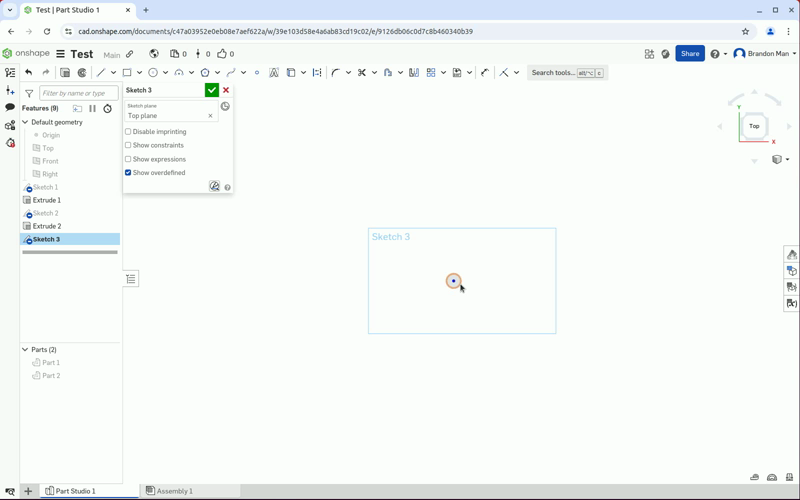
scroll(6)
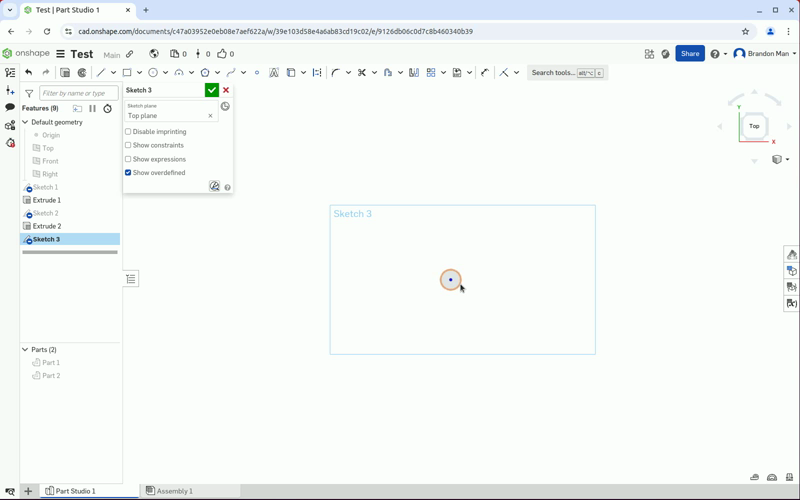
scroll(6)
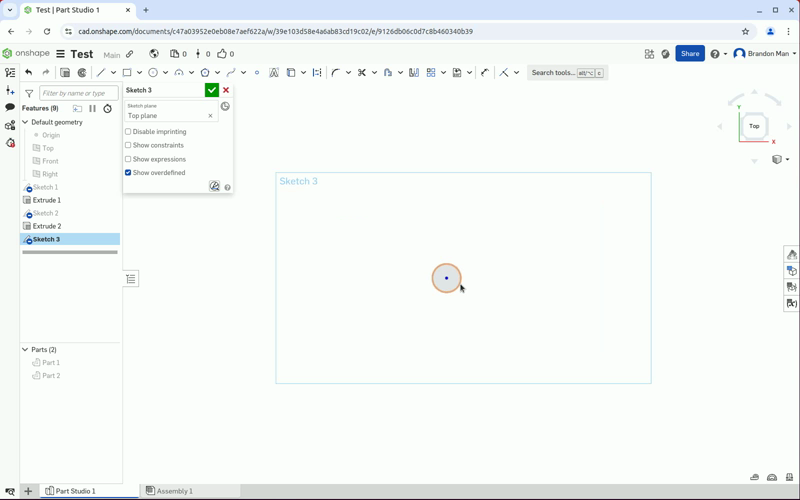
scroll(6)
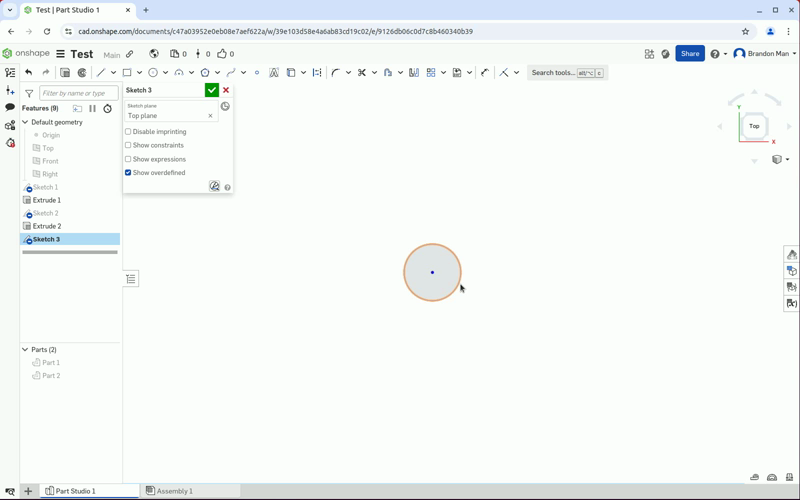
click(460, 283)
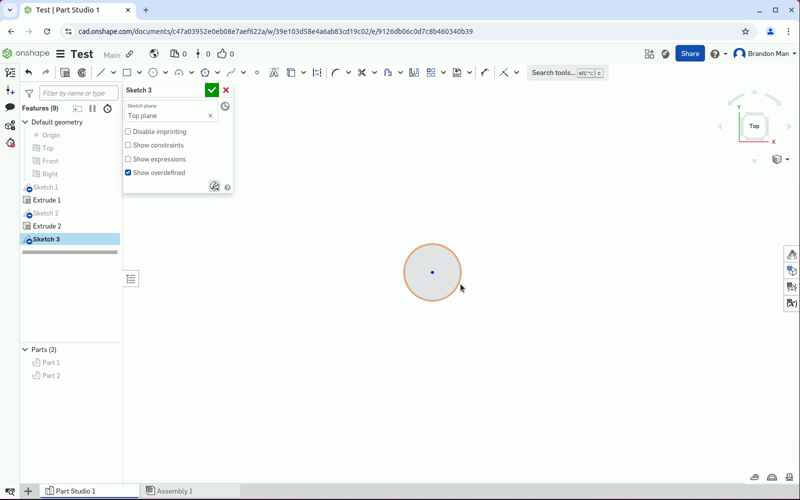
scroll(-6)
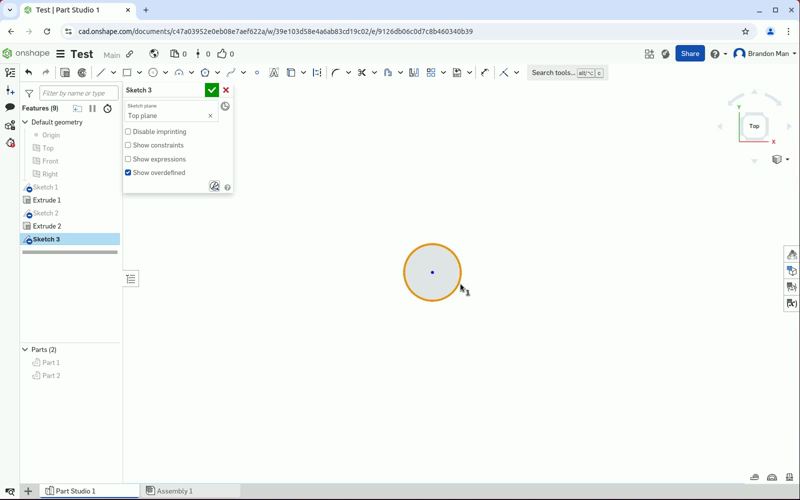
scroll(-6)
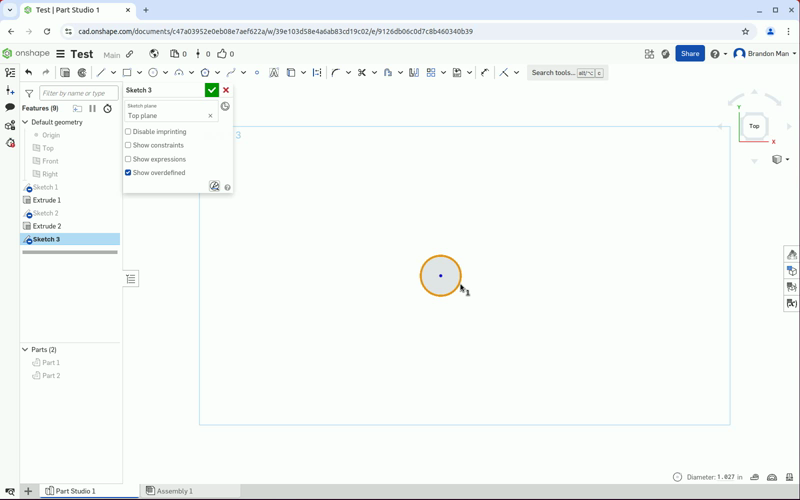
scroll(-6)
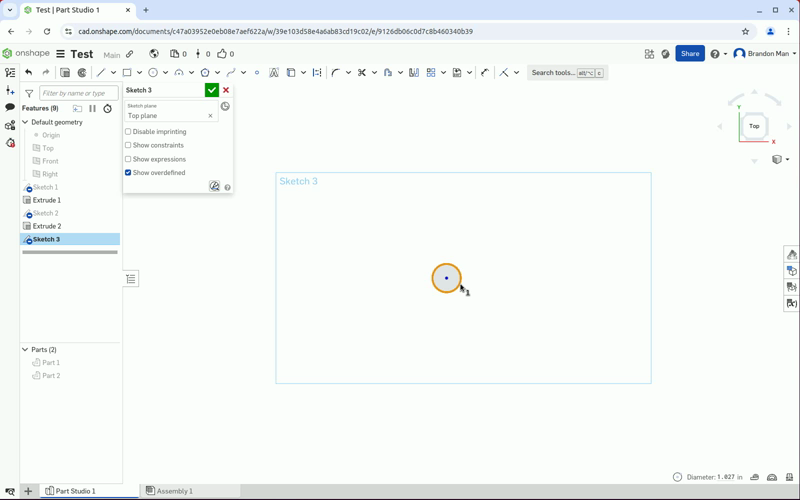
scroll(-6)
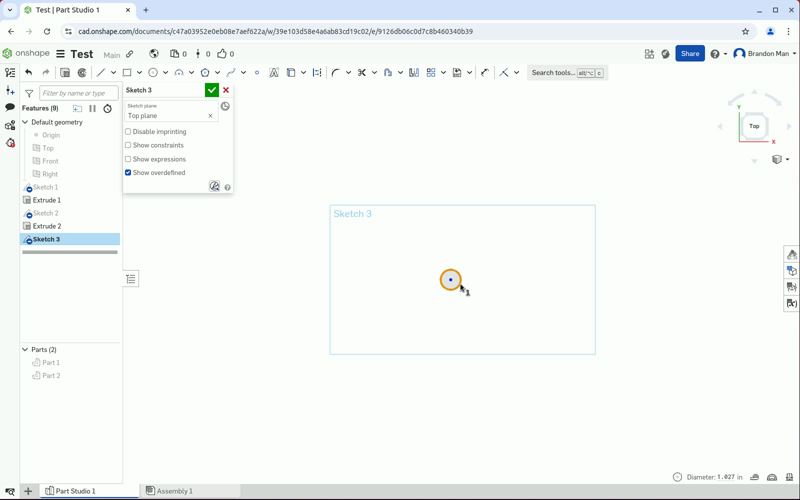
scroll(-6)
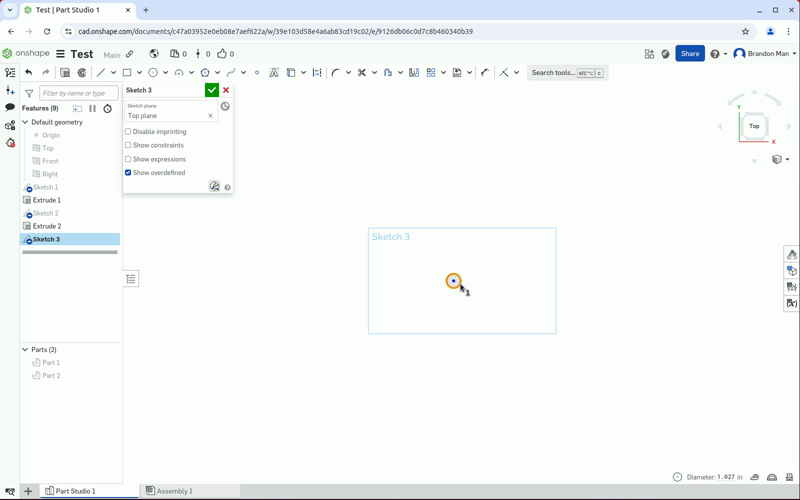
scroll(-6)
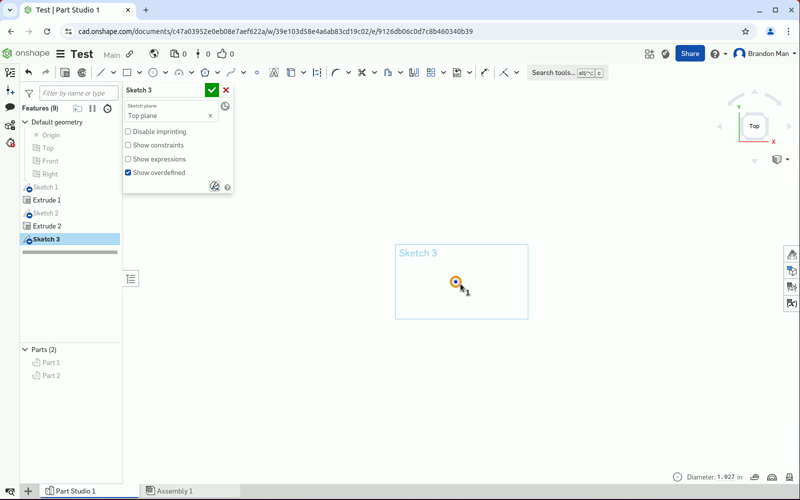
scroll(-6)
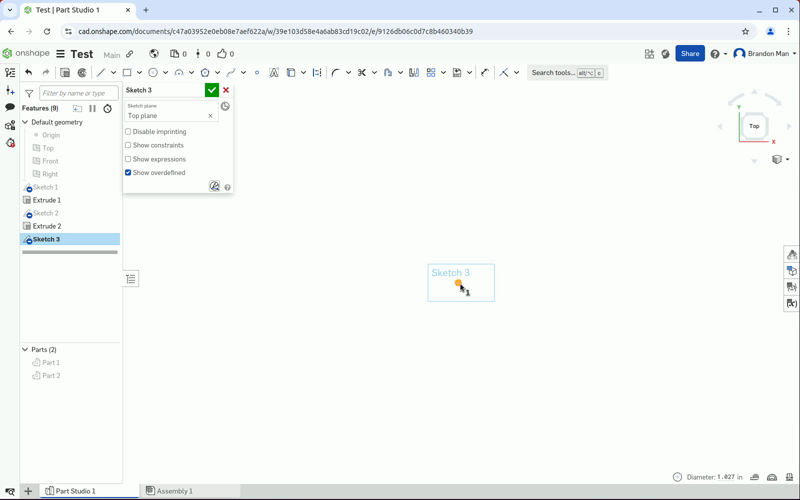
mouse_move(73, 352)
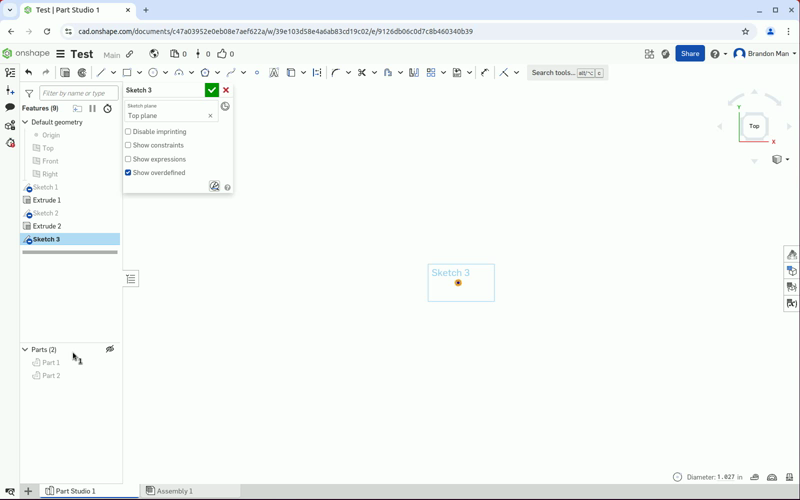
key(shift+y)
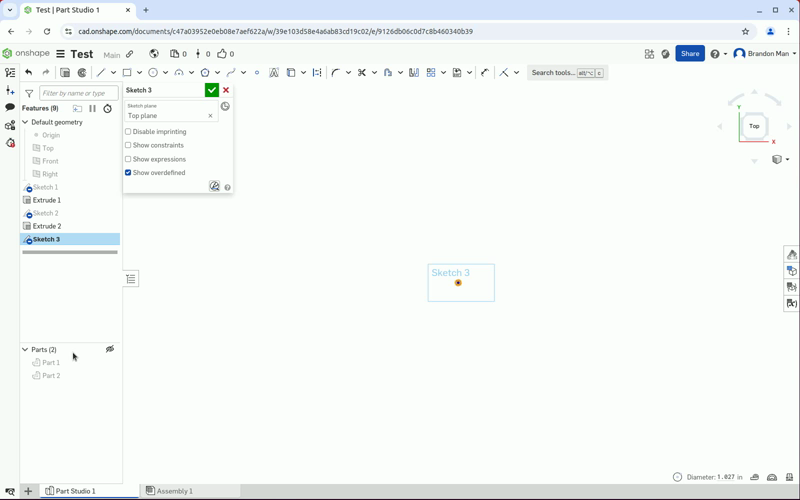
key(shift+e)
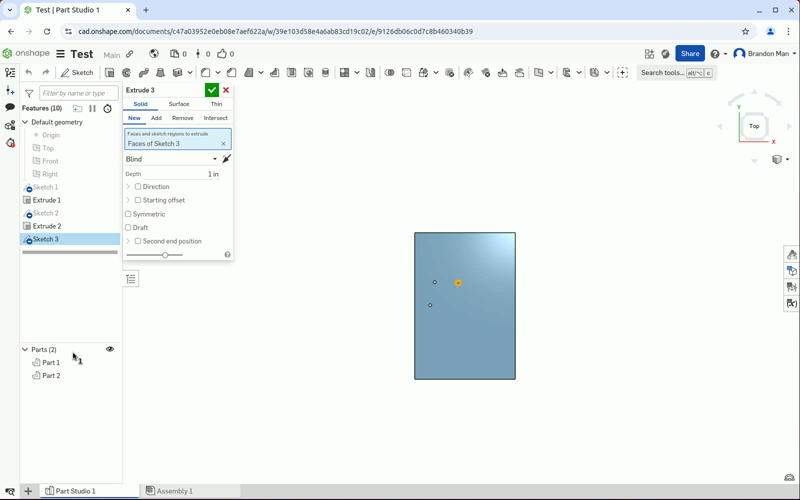
mouse_move(143, 106)
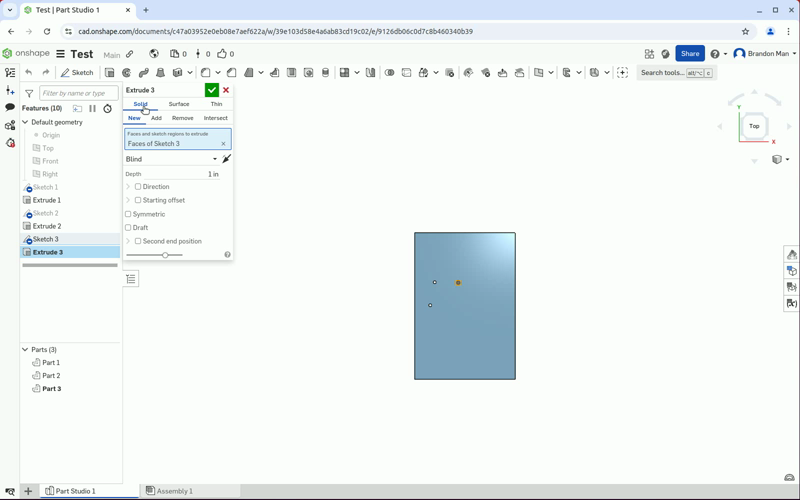
click(143, 106)
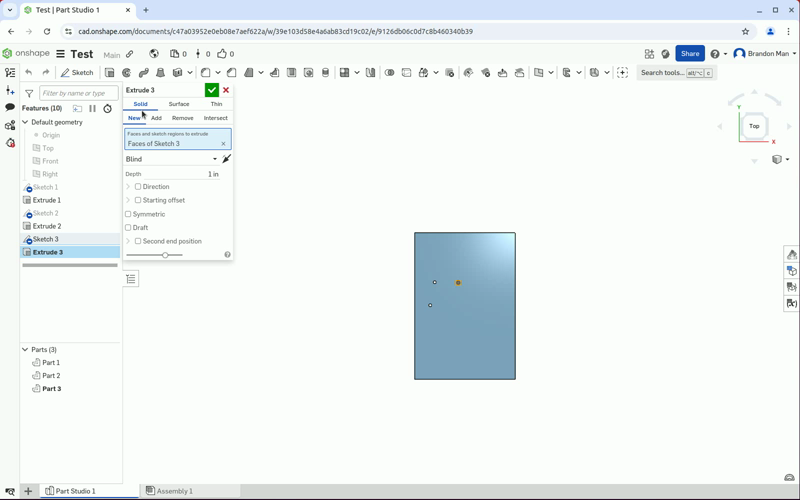
mouse_move(137, 120)
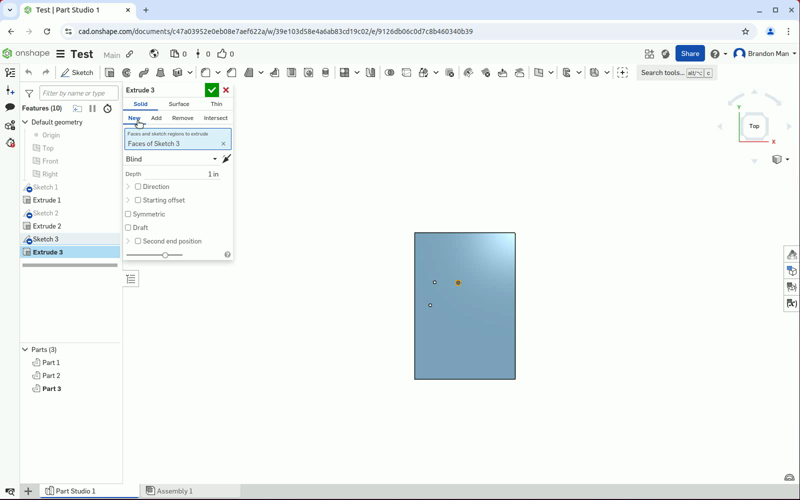
click(137, 120)
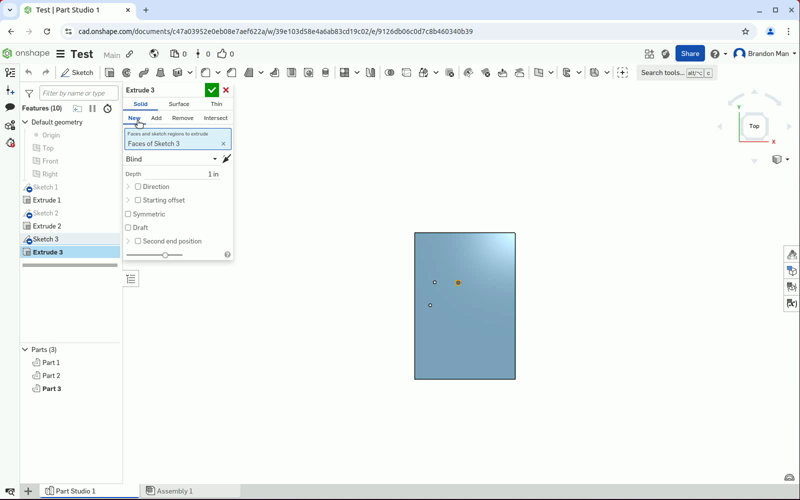
key(tab, 4)
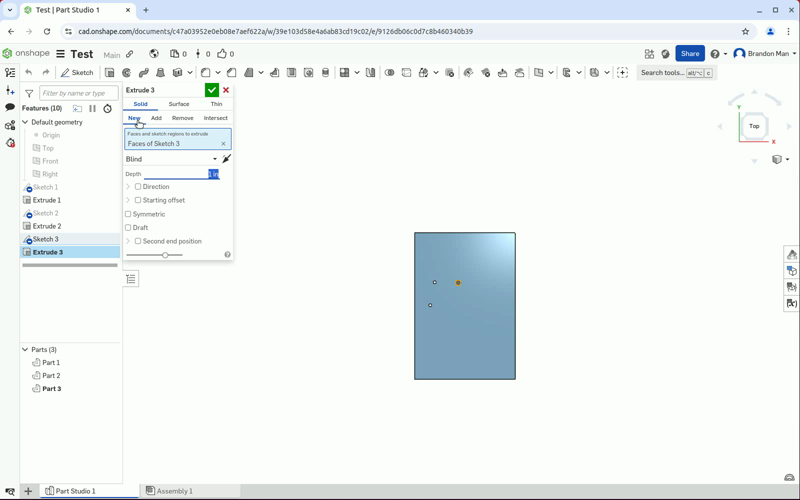
text(0.481)
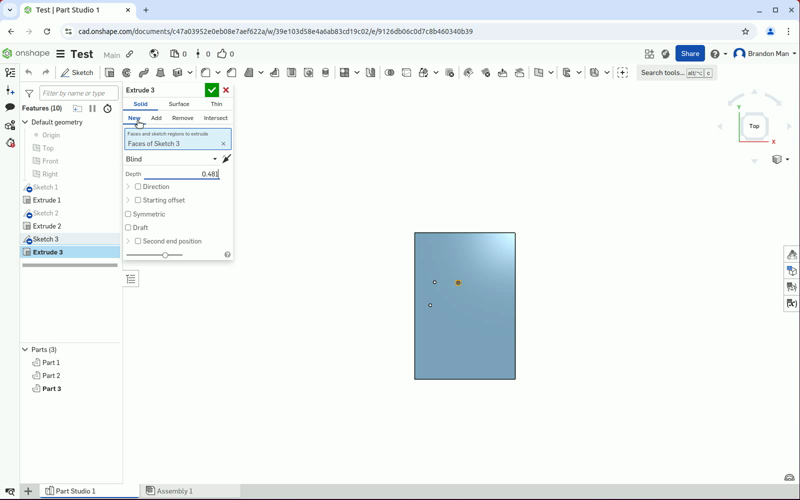
key(enter)
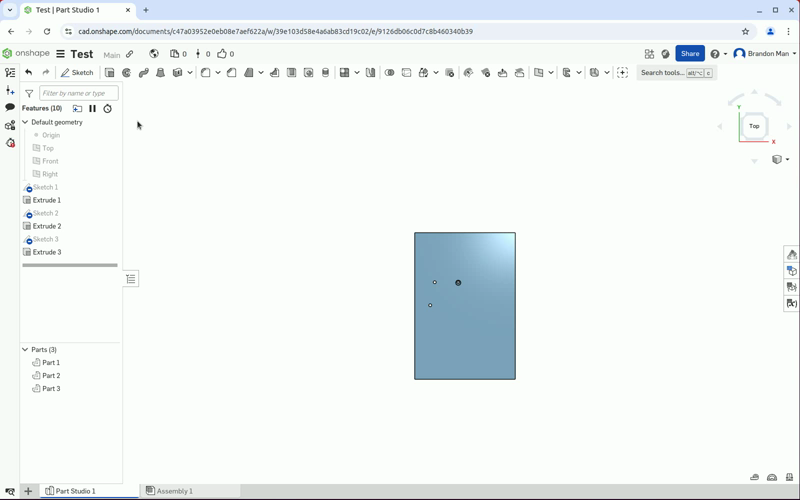
key(shift+h)
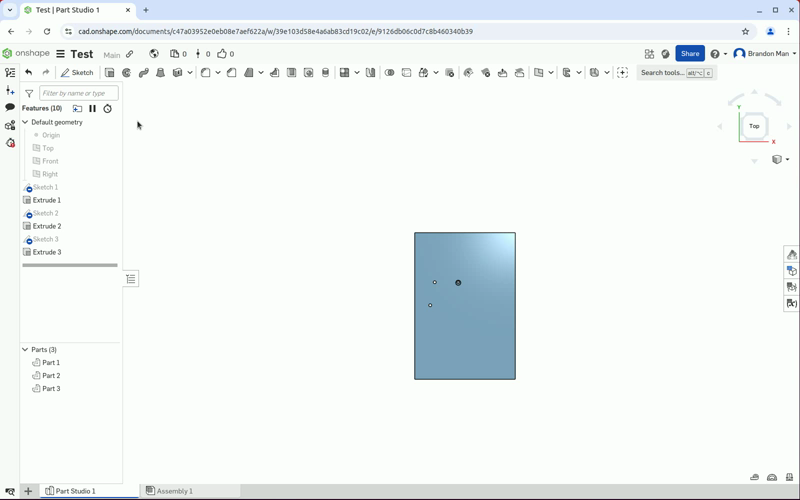
key(shift+h)
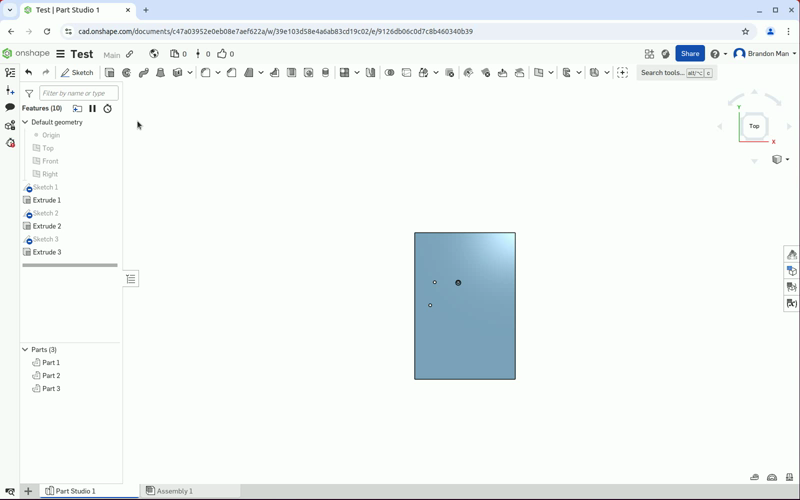
mouse_move(73, 189)
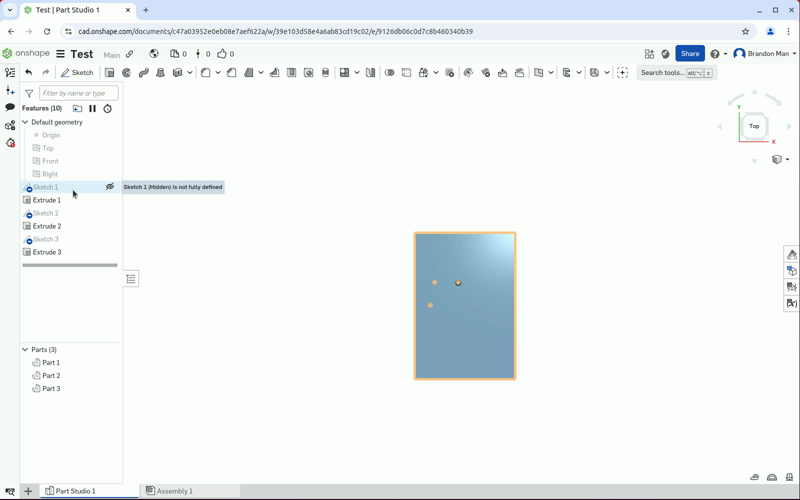
click(73, 189)
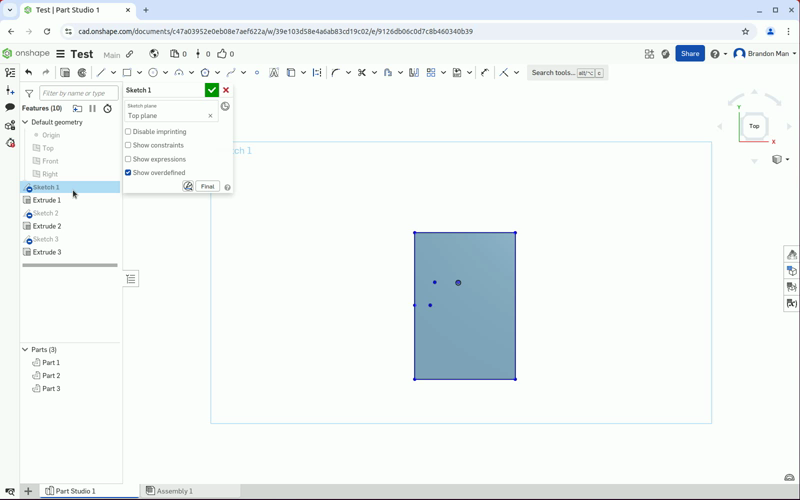
mouse_move(229, 92)
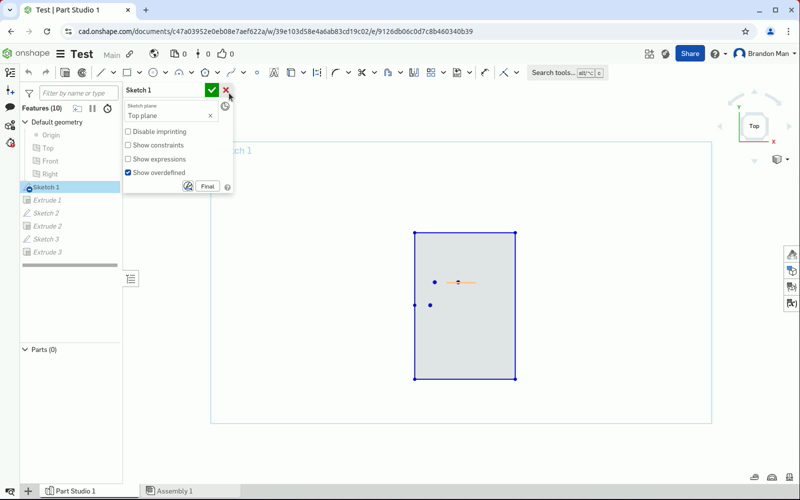
click(229, 92)
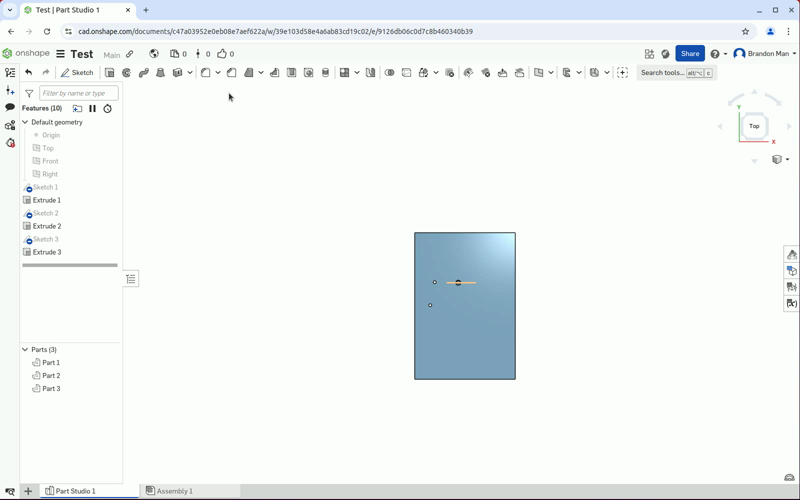
mouse_move(541, 75)
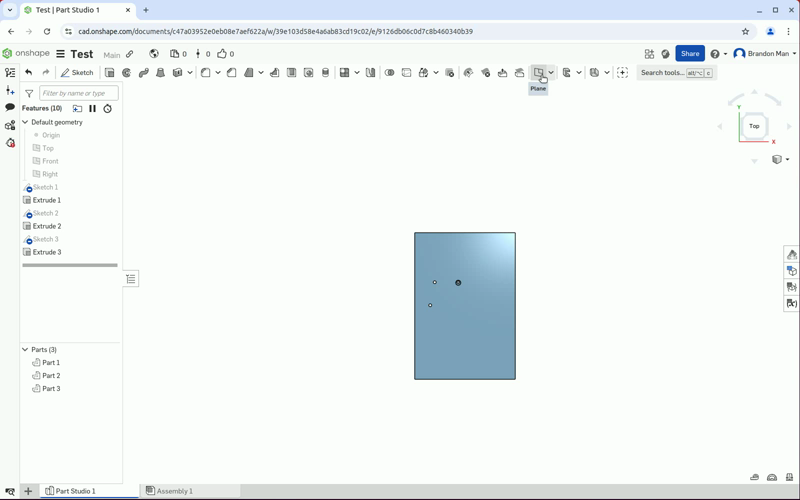
click(541, 75)
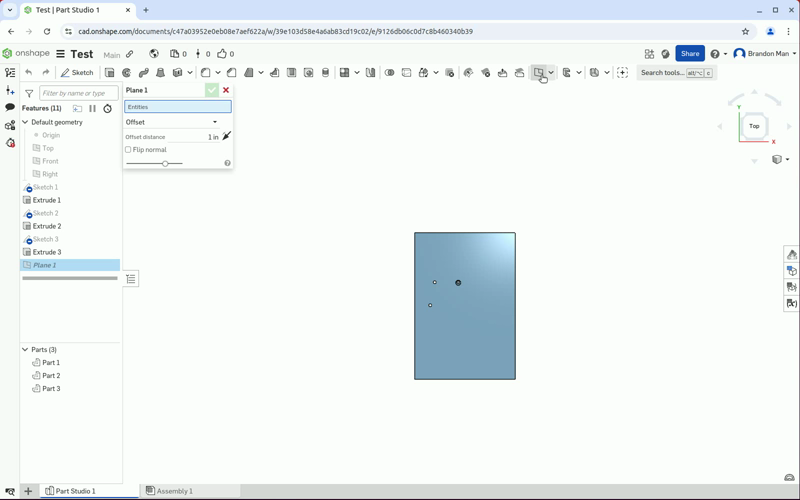
mouse_move(73, 150)
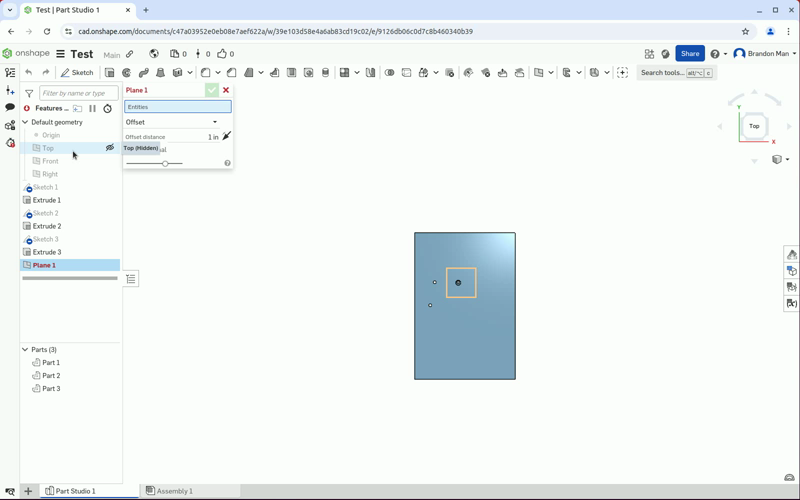
click(73, 150)
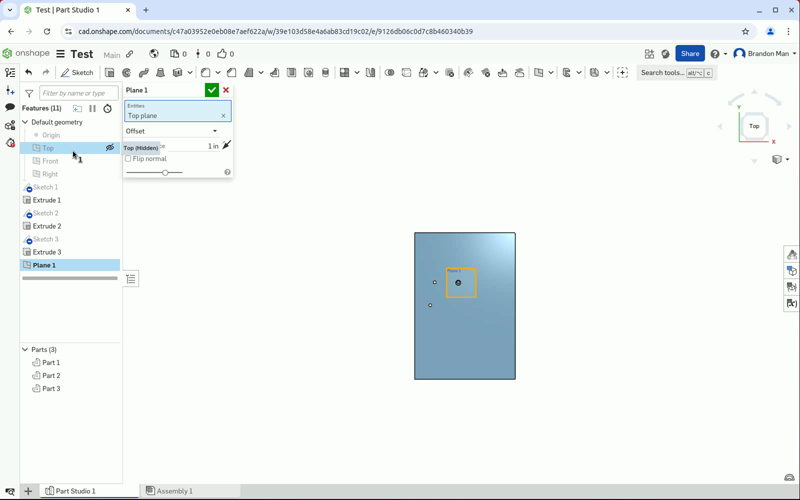
key(tab, 2)
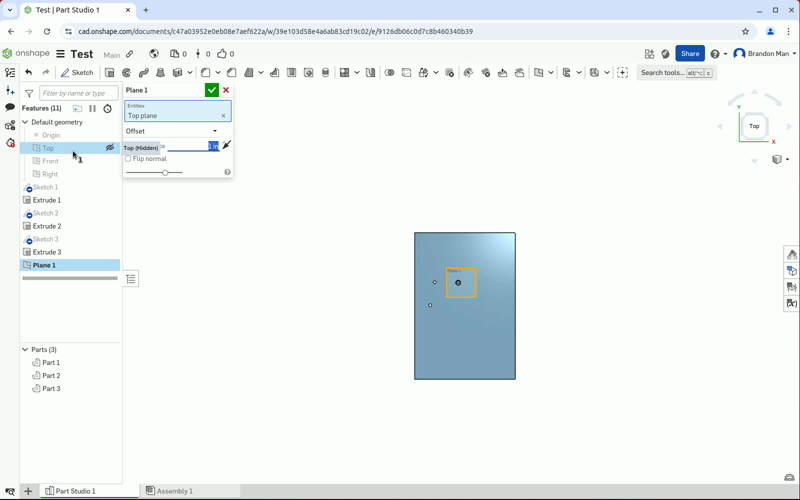
text(0.493)
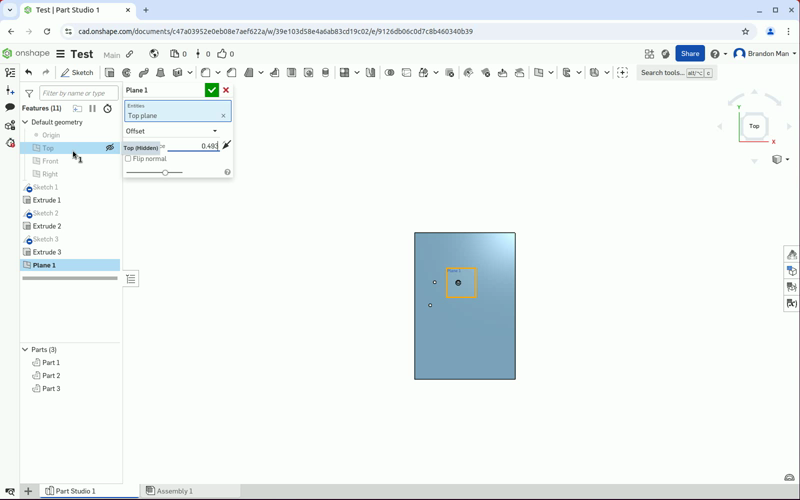
key(enter, 2)
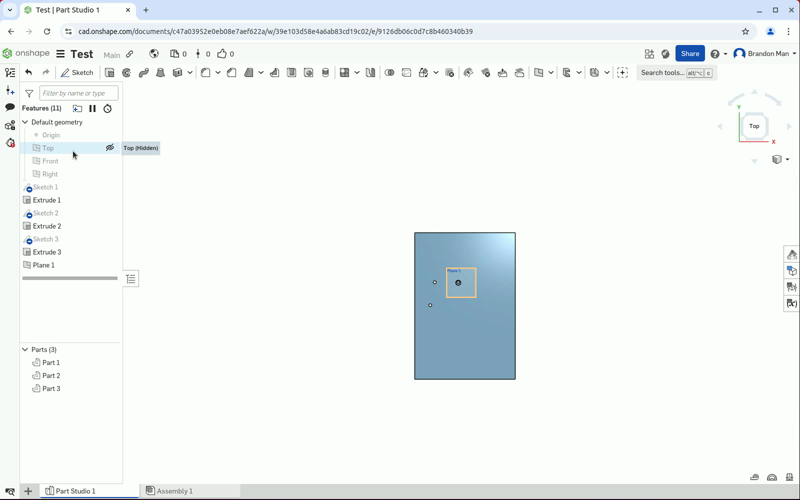
key(shift+s)
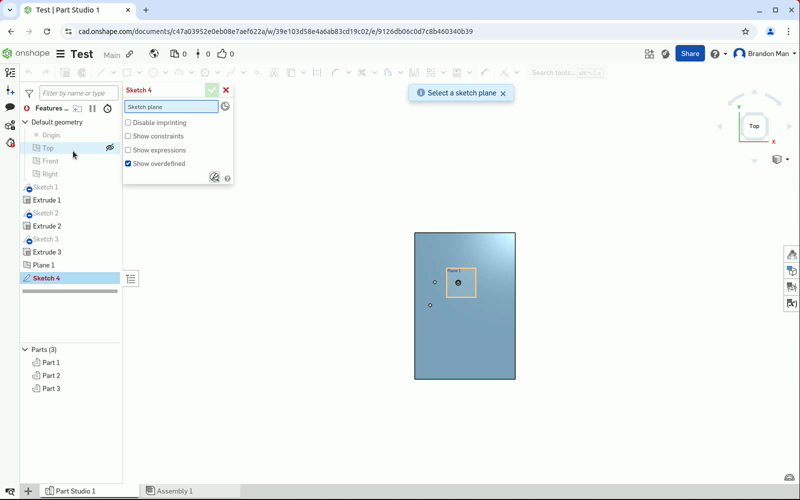
mouse_move(73, 267)
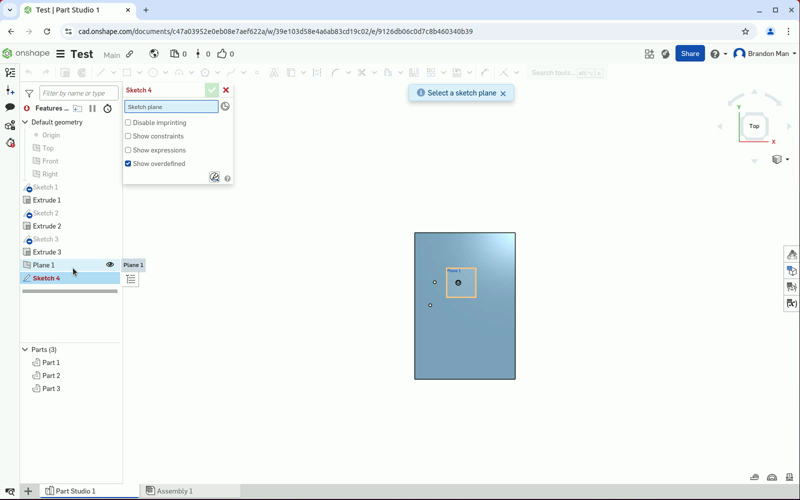
click(73, 267)
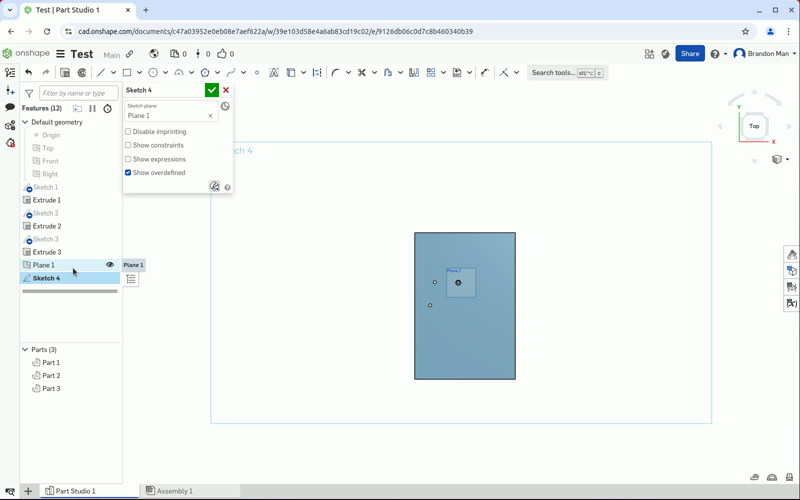
mouse_move(73, 352)
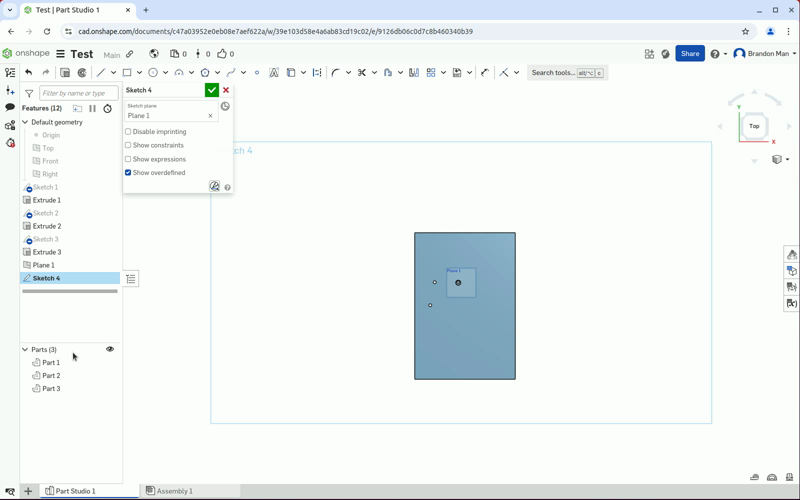
key(y)
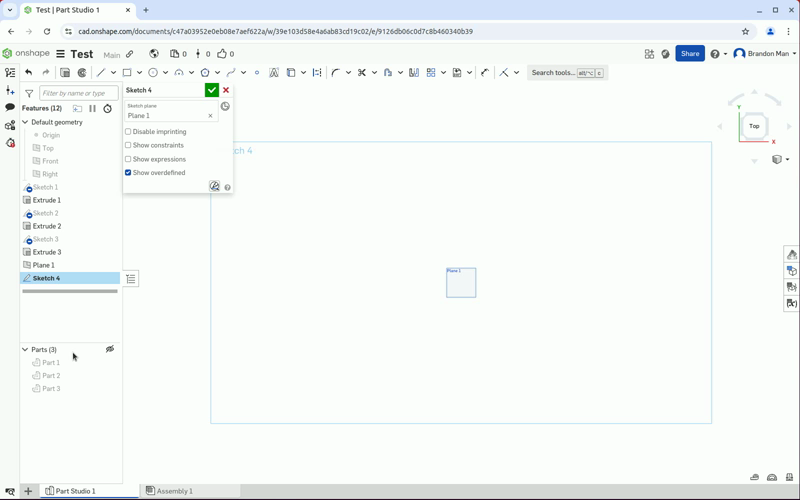
key(l)
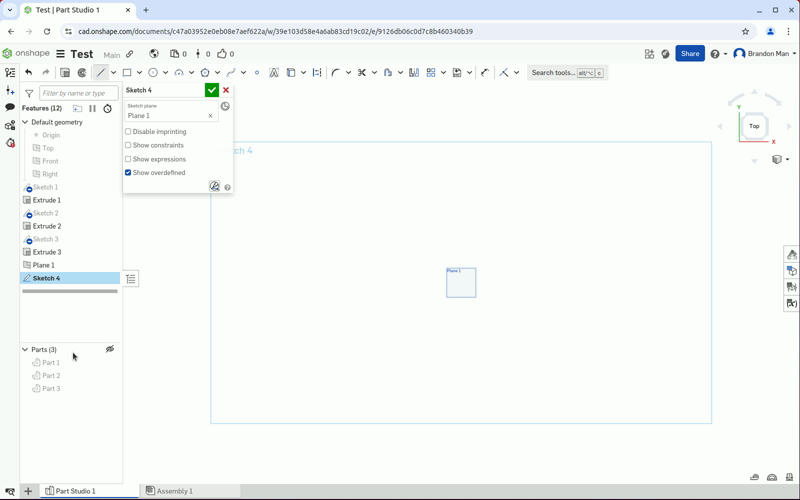
key_down(shift)
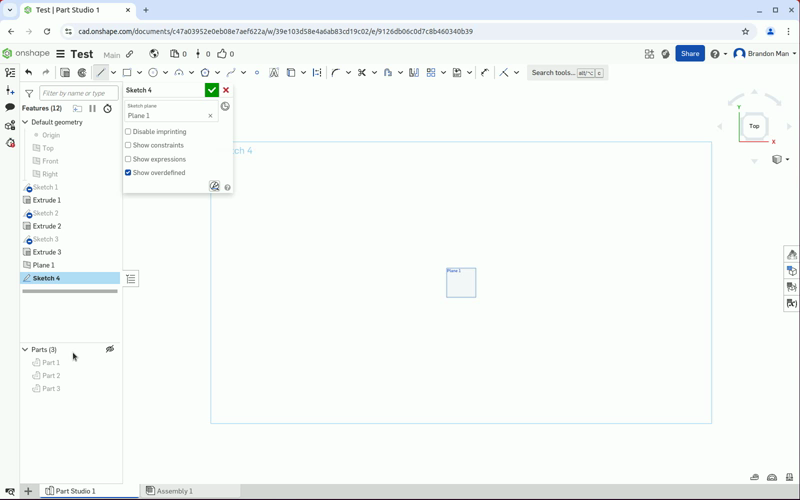
mouse_move(450, 378)
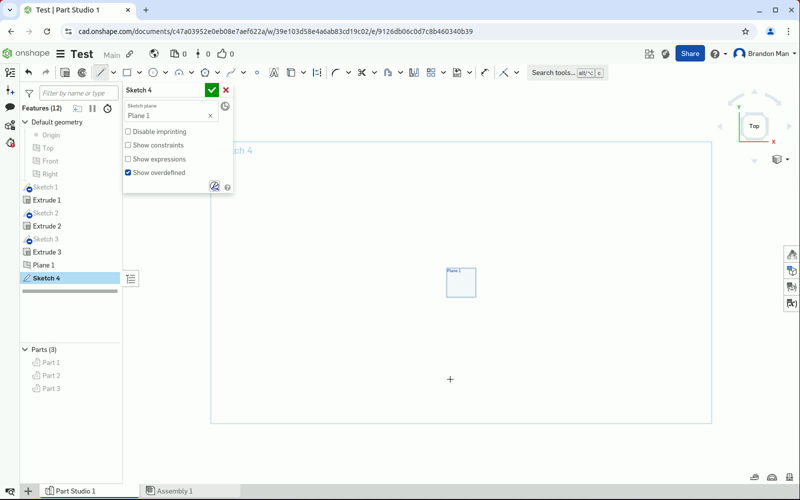
click(450, 378)
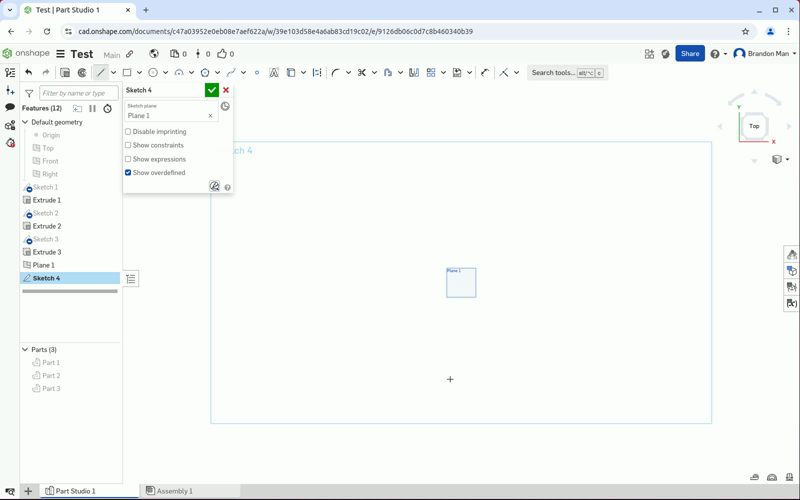
key_up(shift)
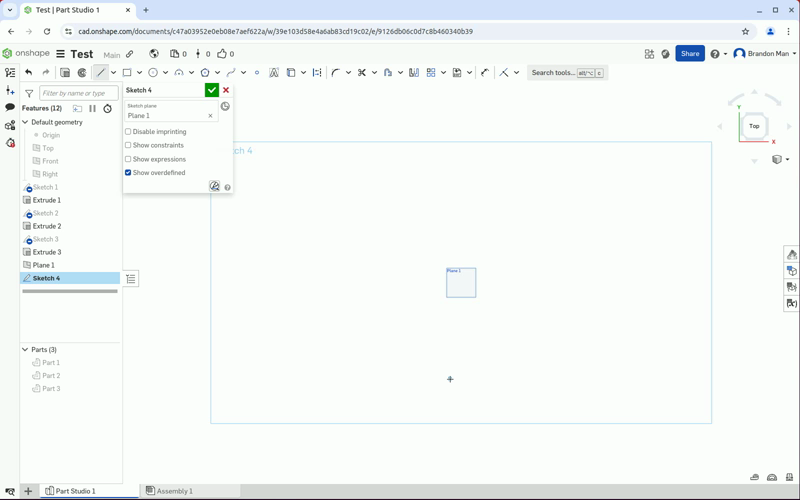
key_down(shift)
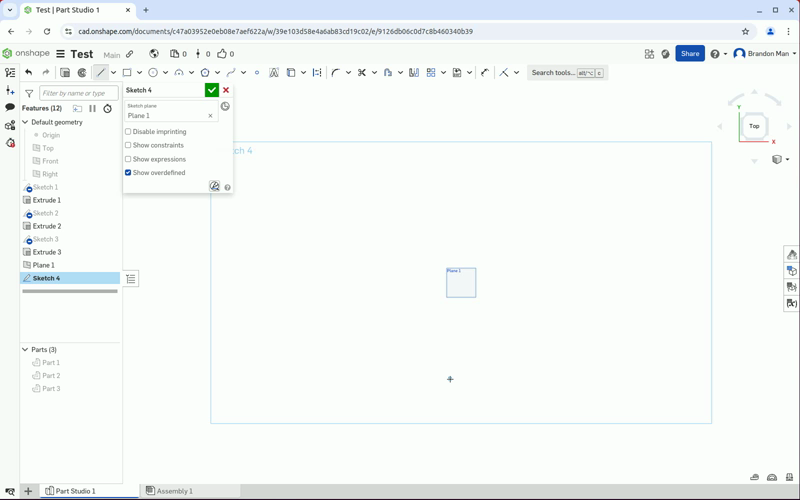
mouse_move(514, 378)
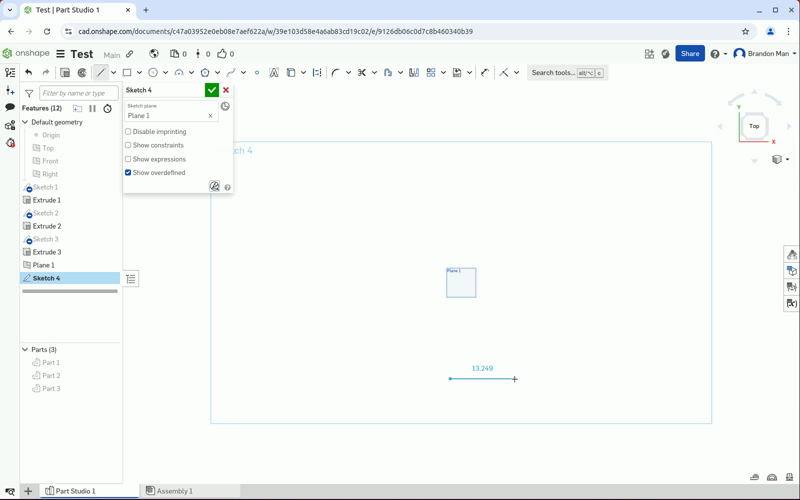
click(514, 378)
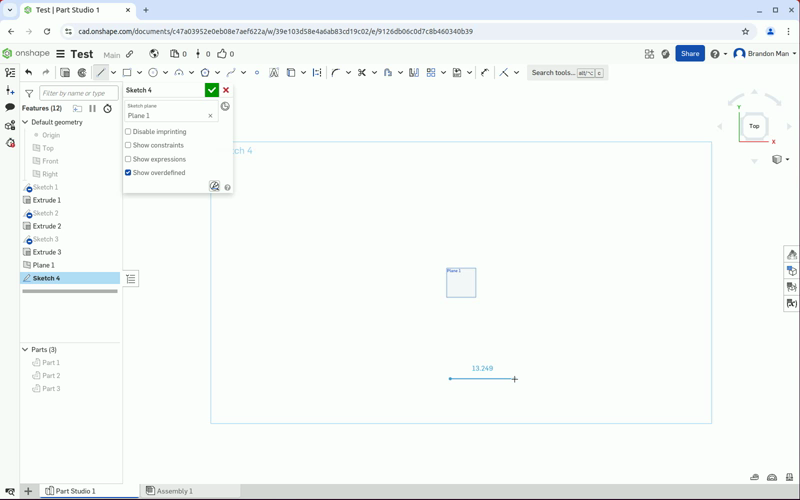
key_up(shift)
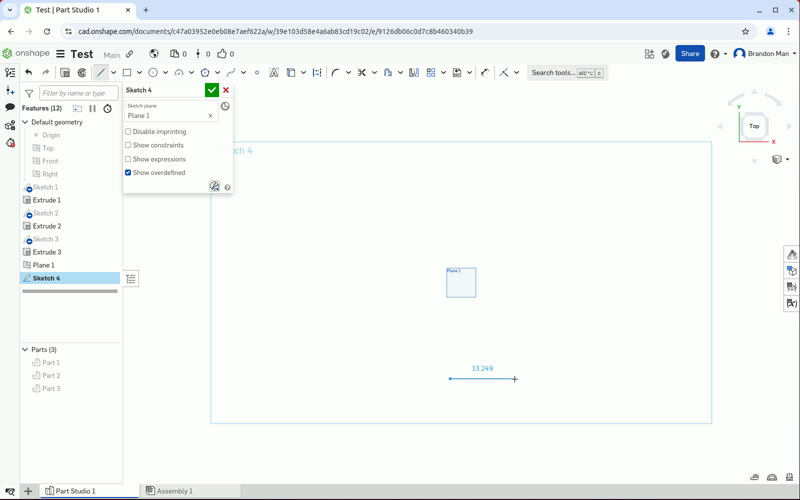
key_down(shift)
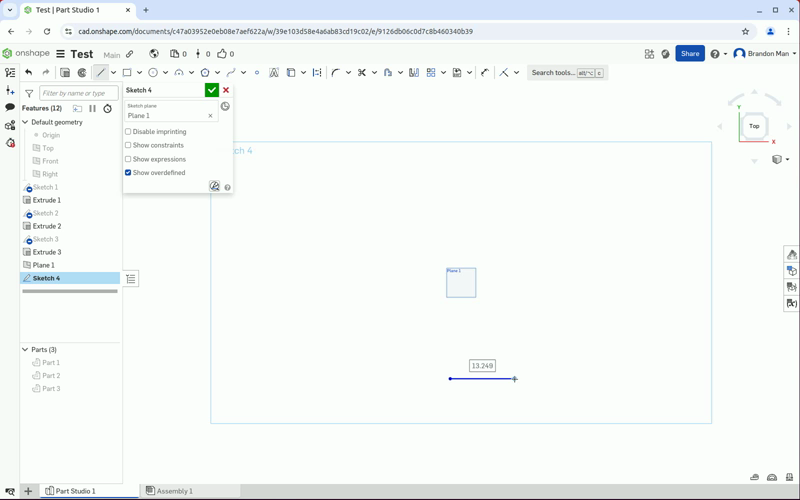
mouse_move(513, 232)
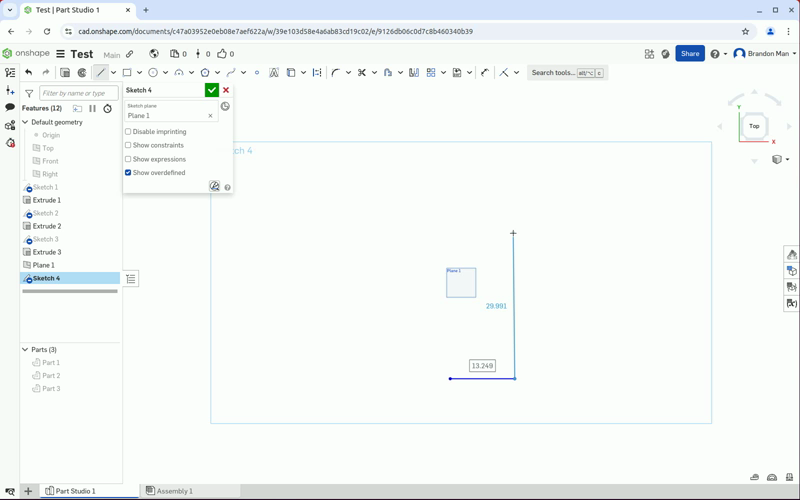
click(513, 232)
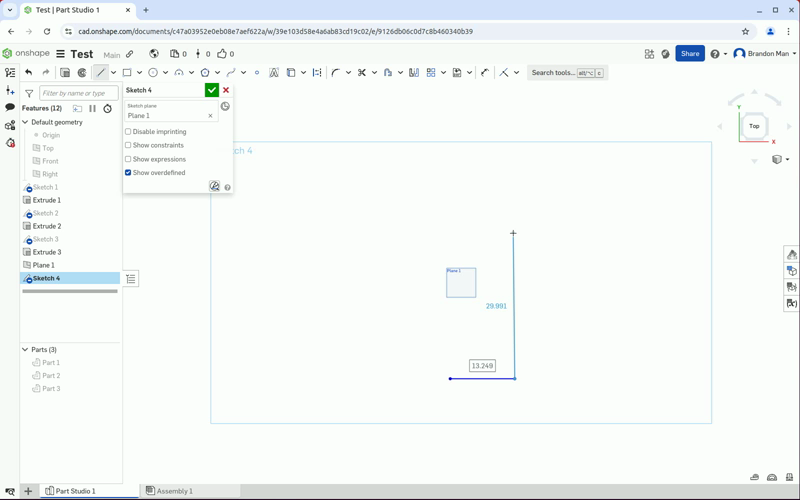
key_up(shift)
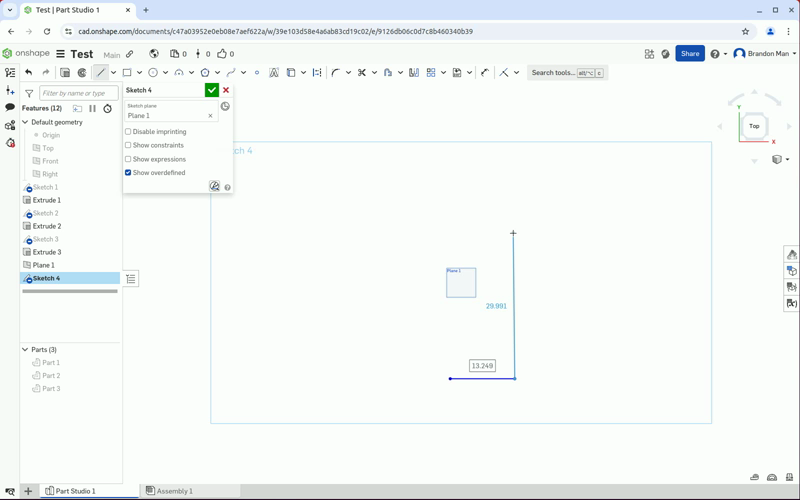
key_down(shift)
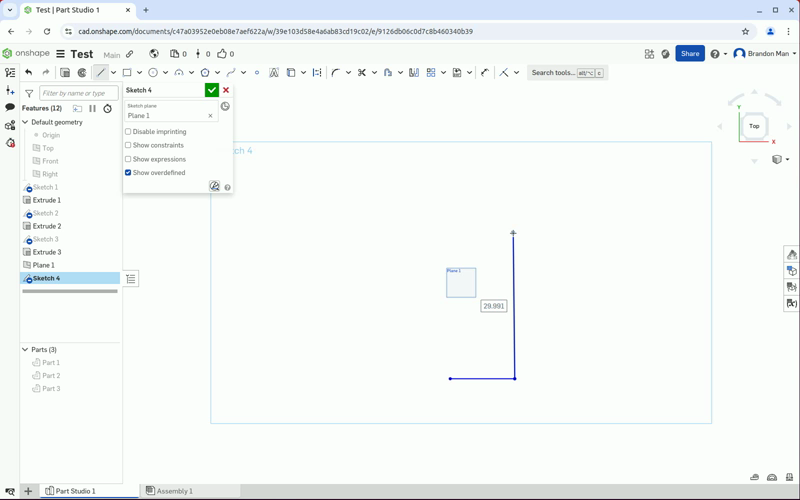
mouse_move(450, 232)
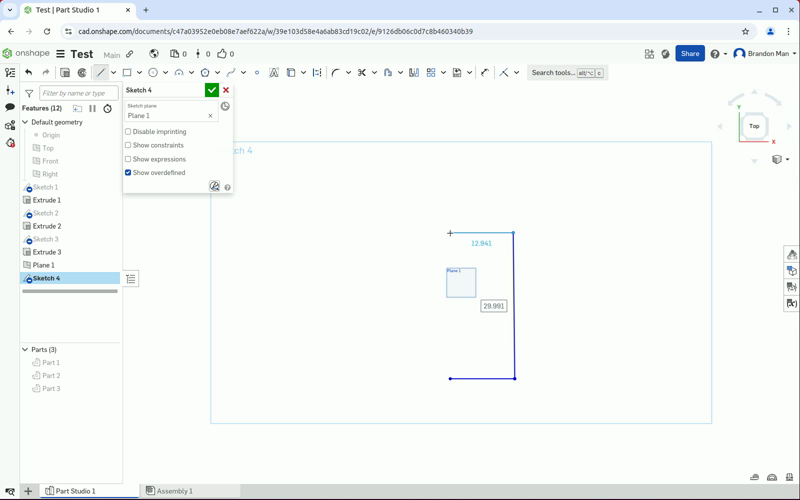
click(450, 232)
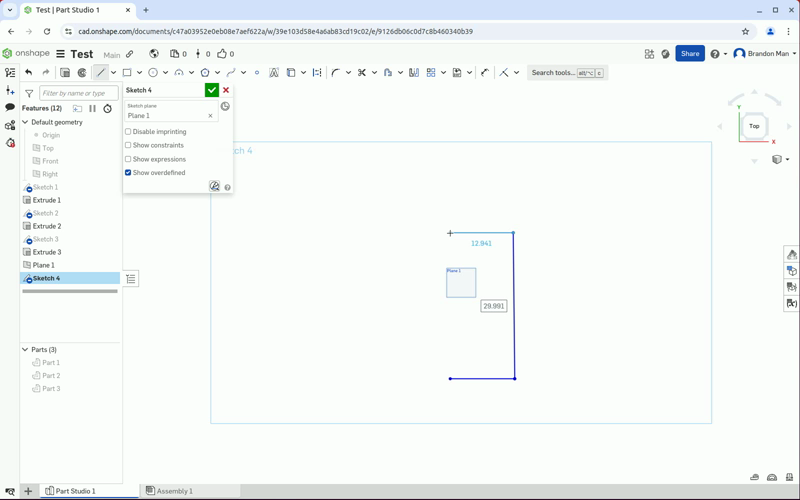
key_up(shift)
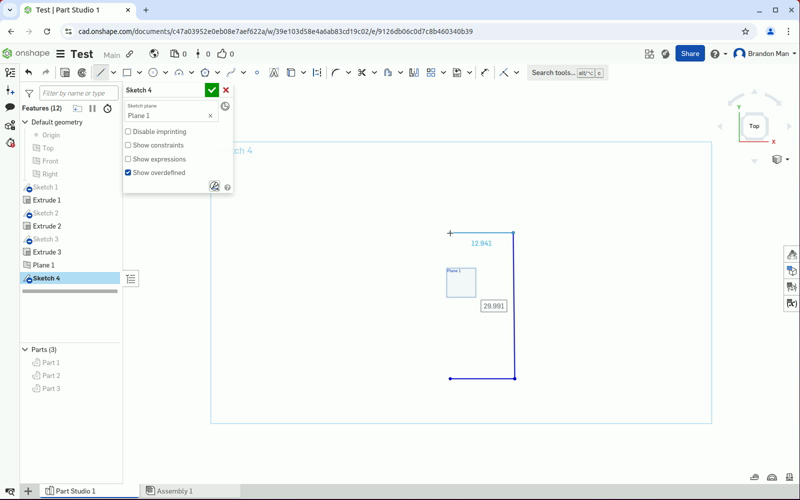
key_down(shift)
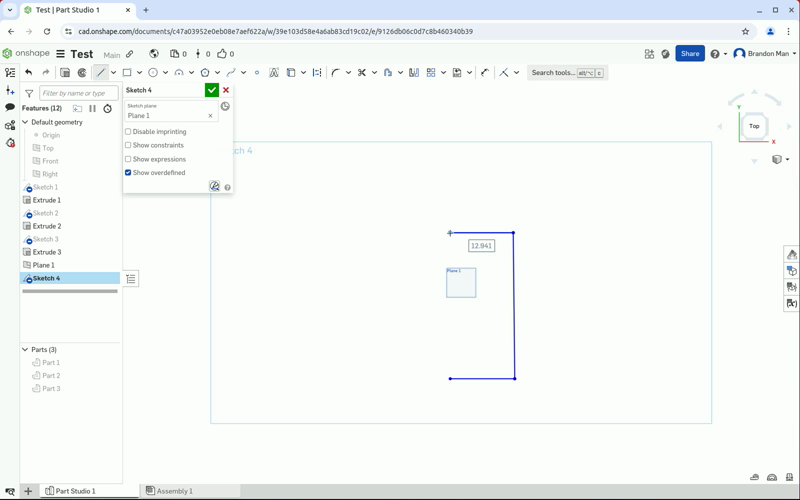
mouse_move(480, 232)
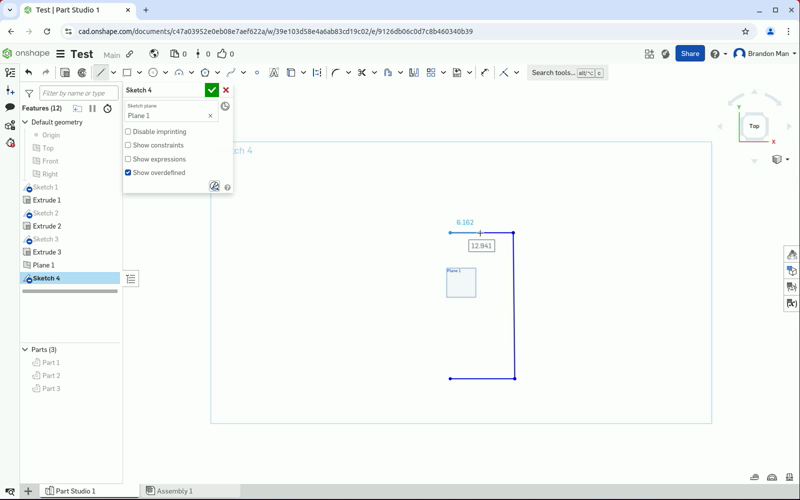
mouse_move(450, 281)
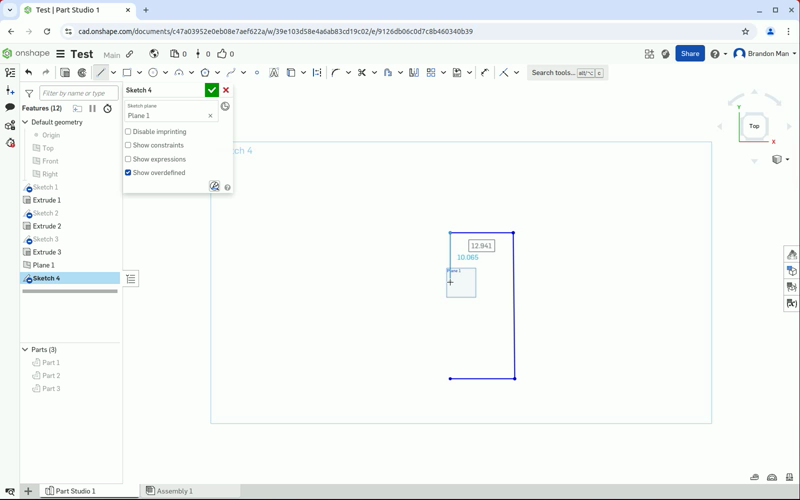
click(450, 281)
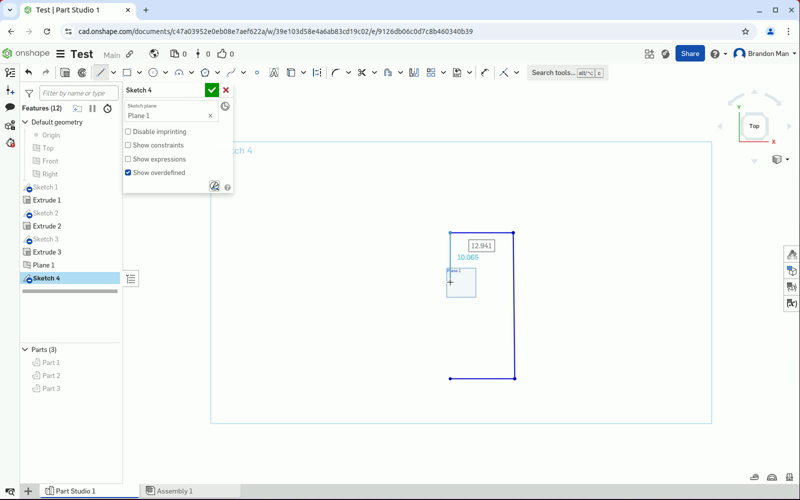
key_up(shift)
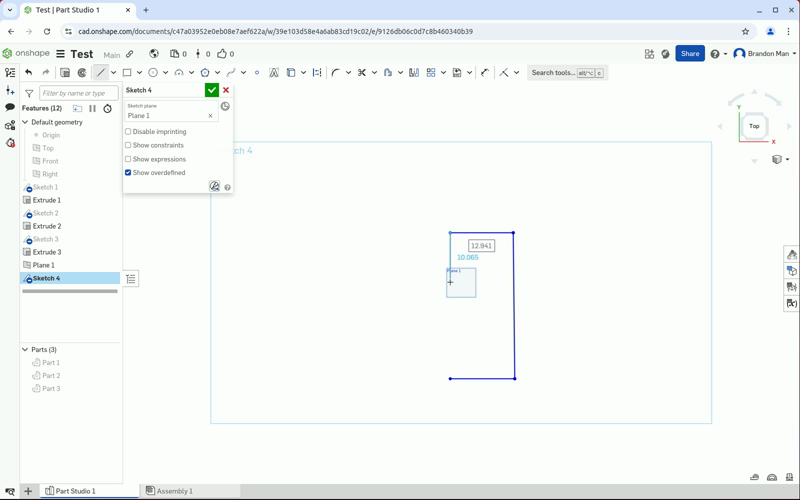
key_down(shift)
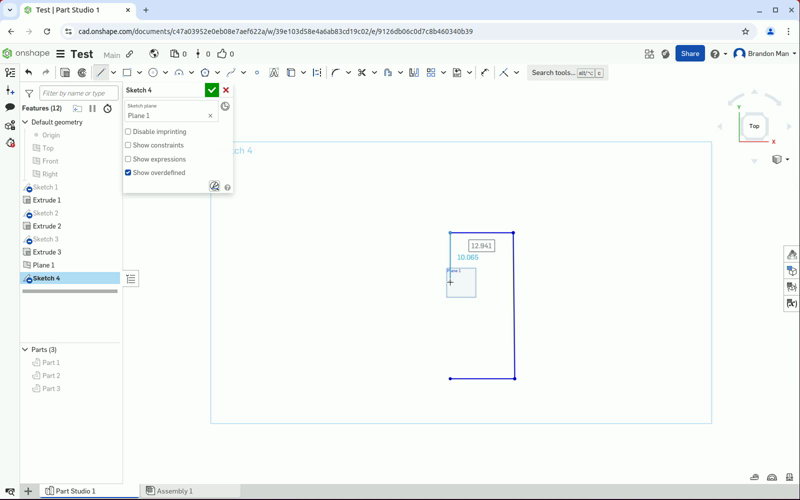
mouse_move(450, 378)
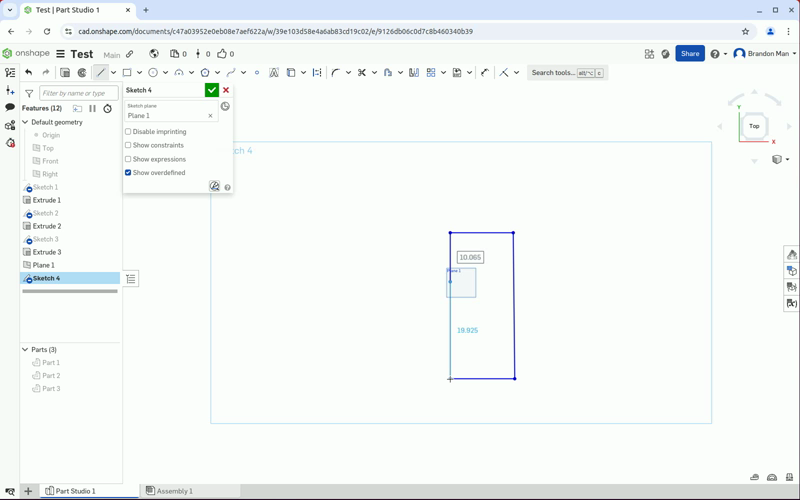
key_up(shift)
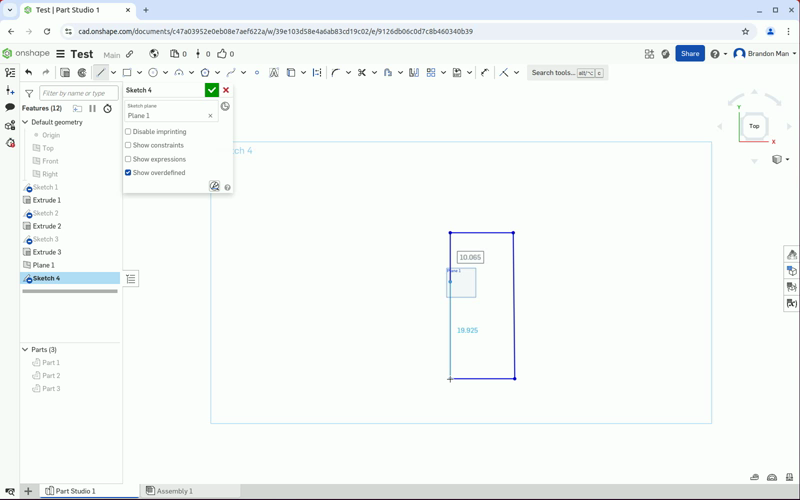
click(450, 378)
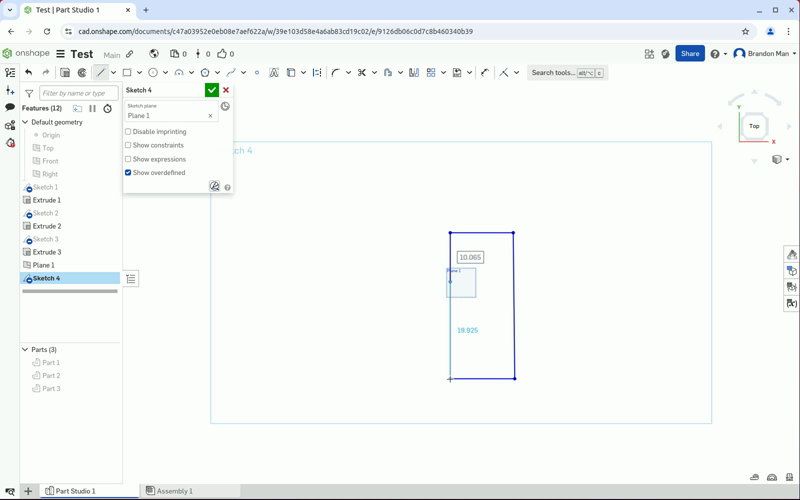
key(esc)
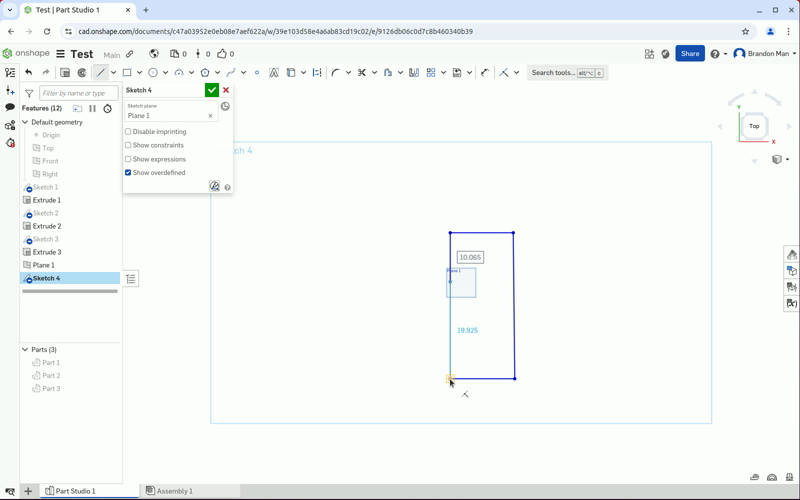
key(c)
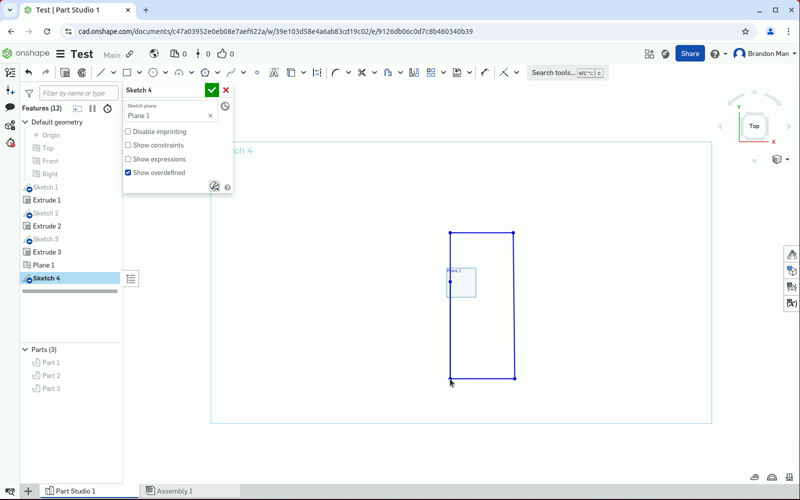
key_down(shift)
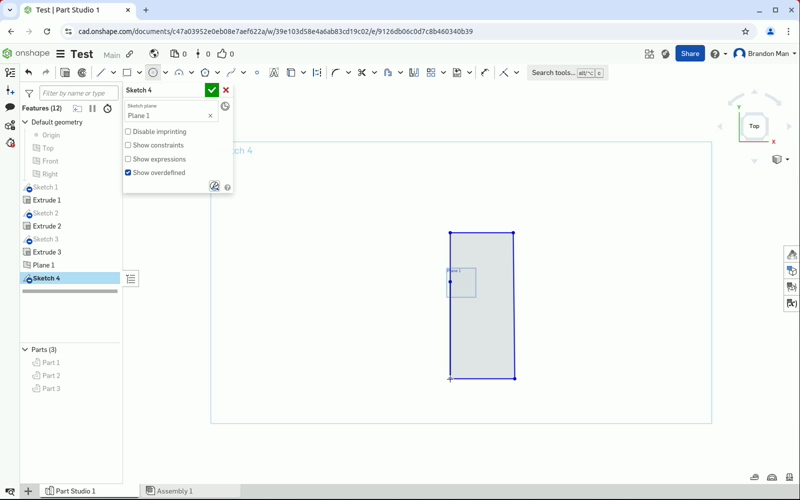
mouse_move(458, 281)
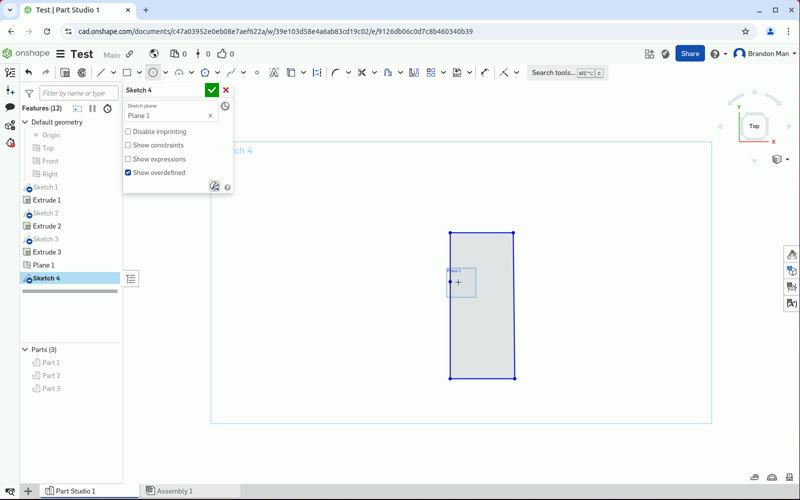
click(458, 281)
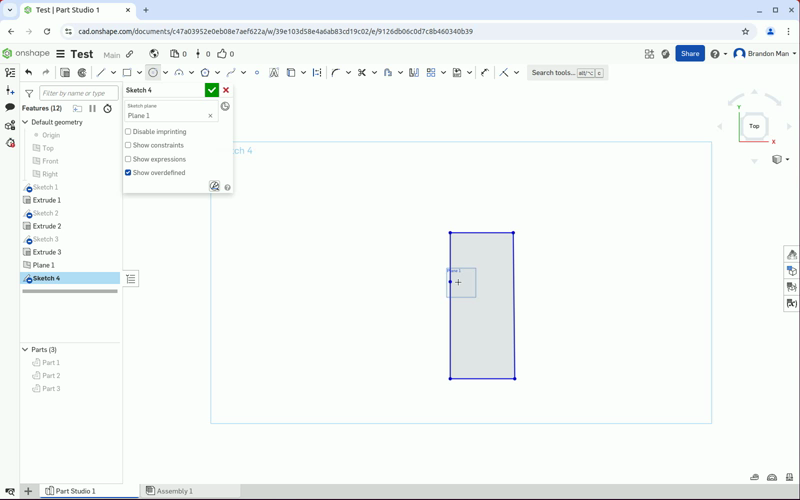
key_up(shift)
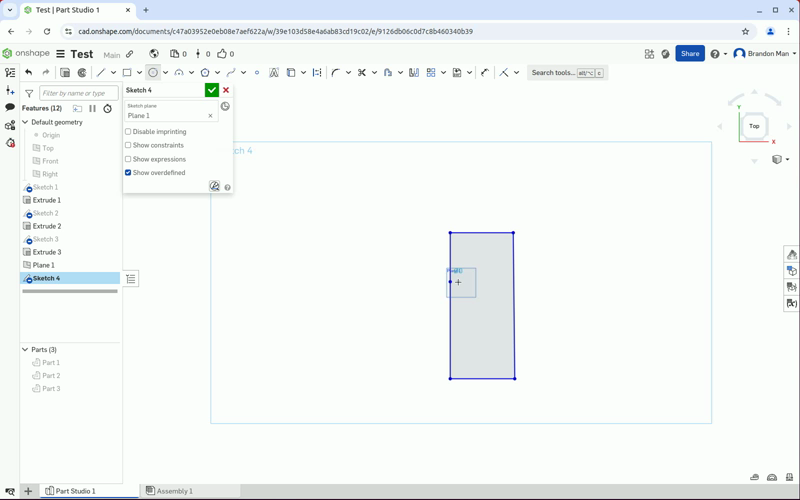
mouse_move(459, 281)
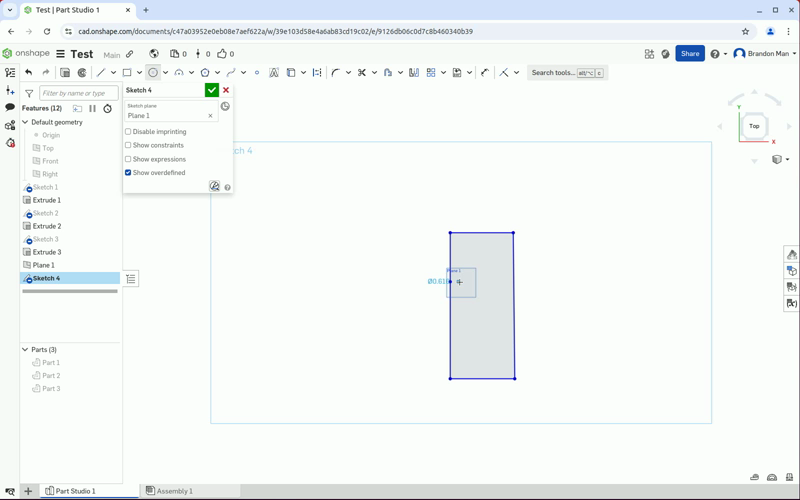
scroll(6)
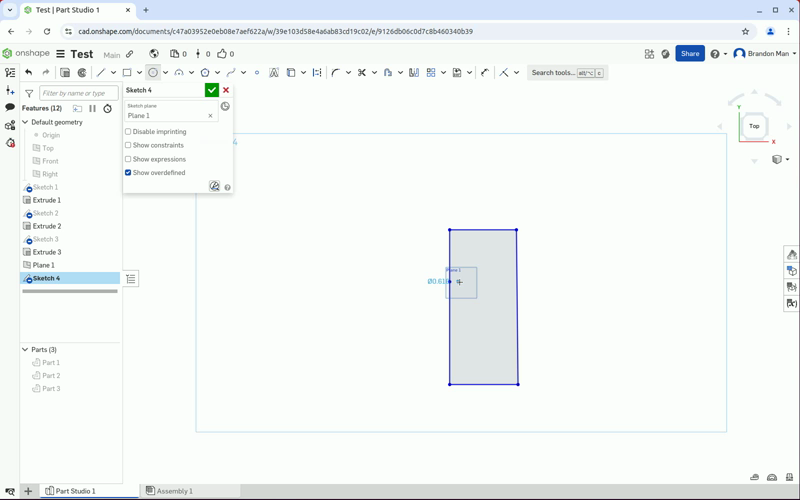
scroll(6)
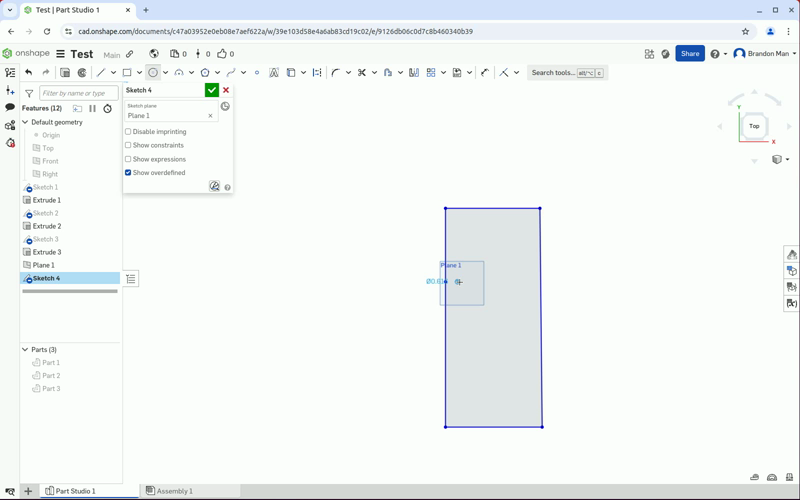
scroll(6)
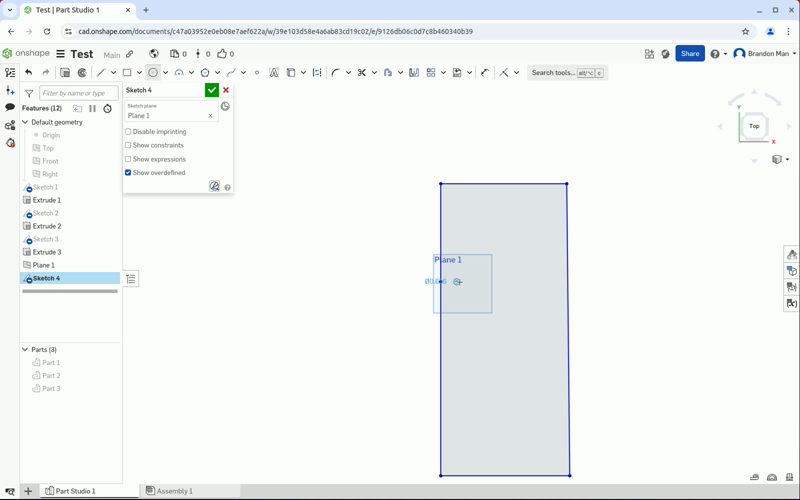
scroll(6)
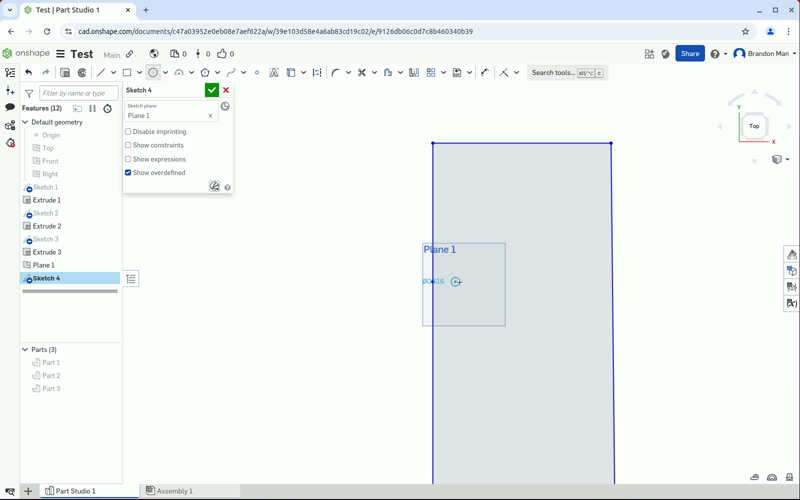
scroll(6)
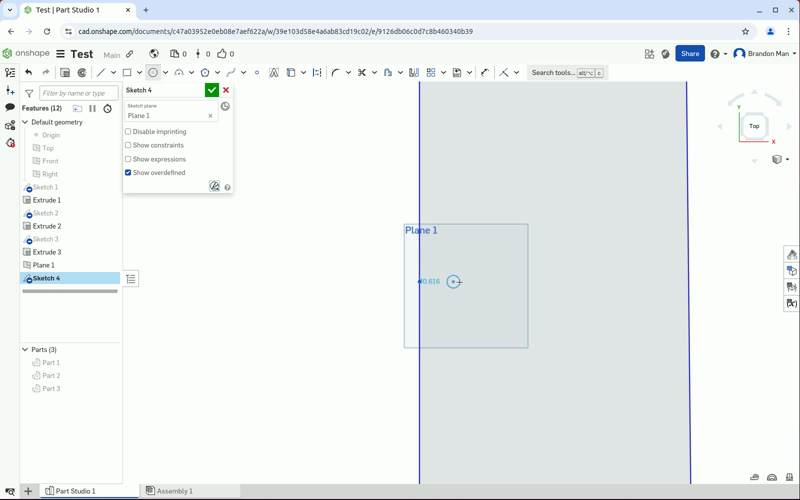
scroll(6)
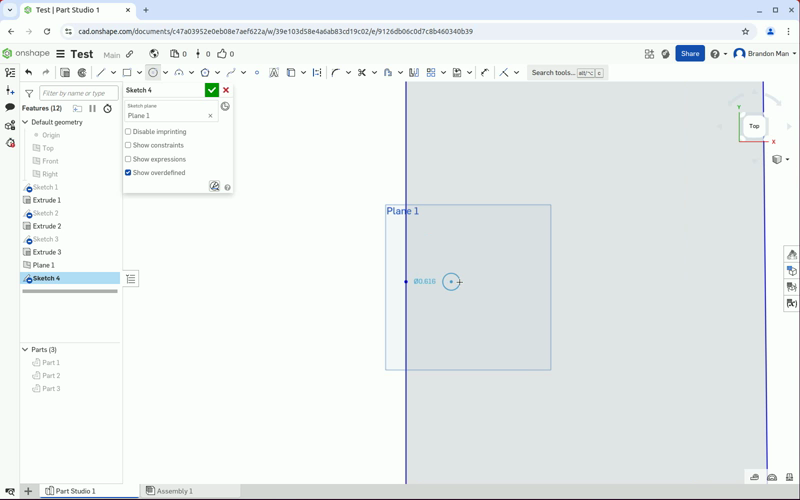
scroll(6)
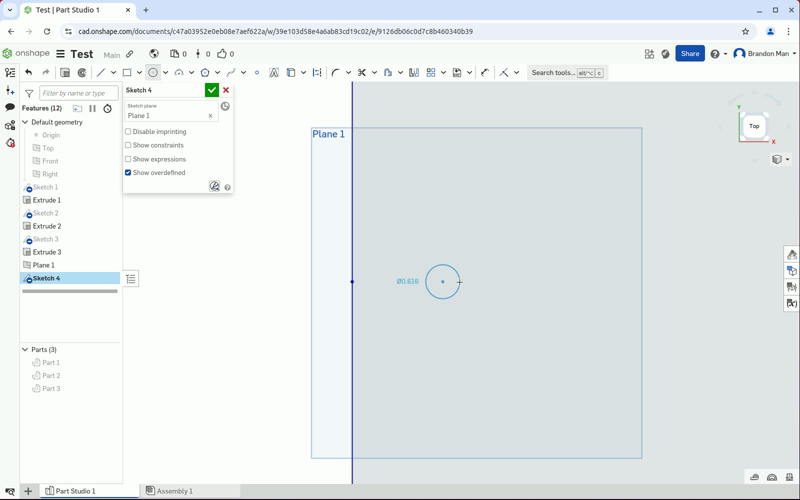
click(459, 281)
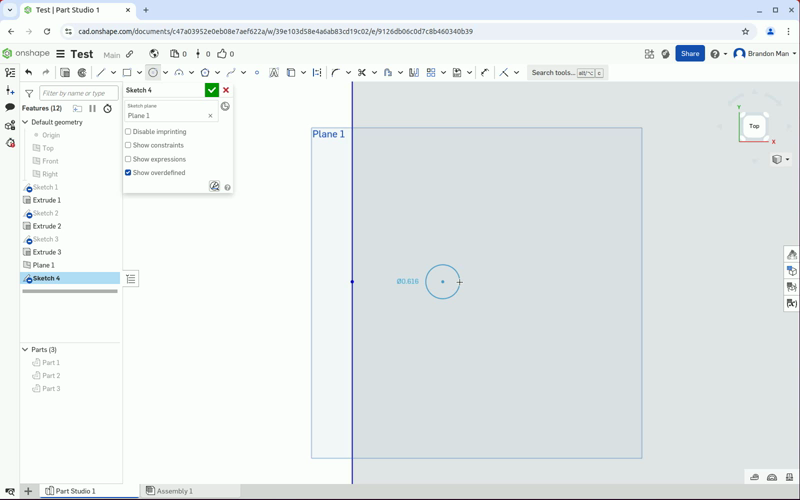
scroll(-6)
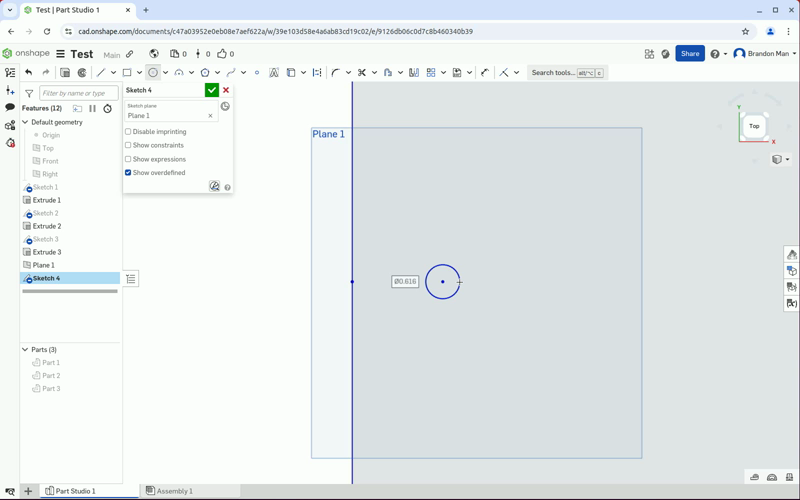
scroll(-6)
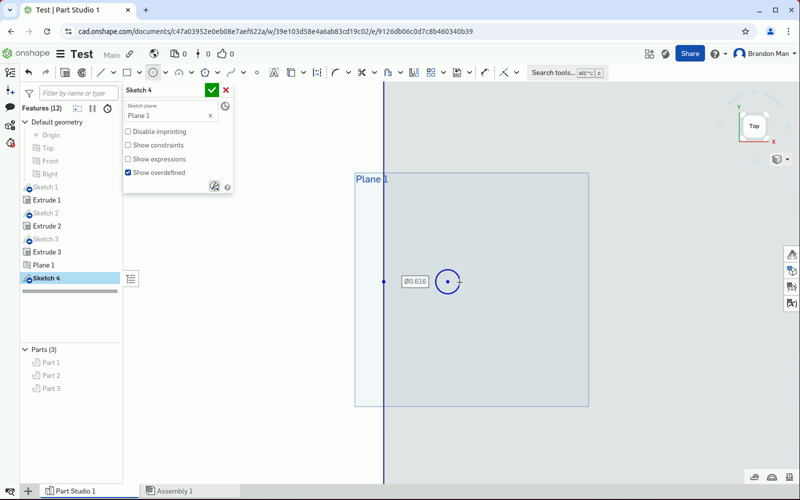
scroll(-6)
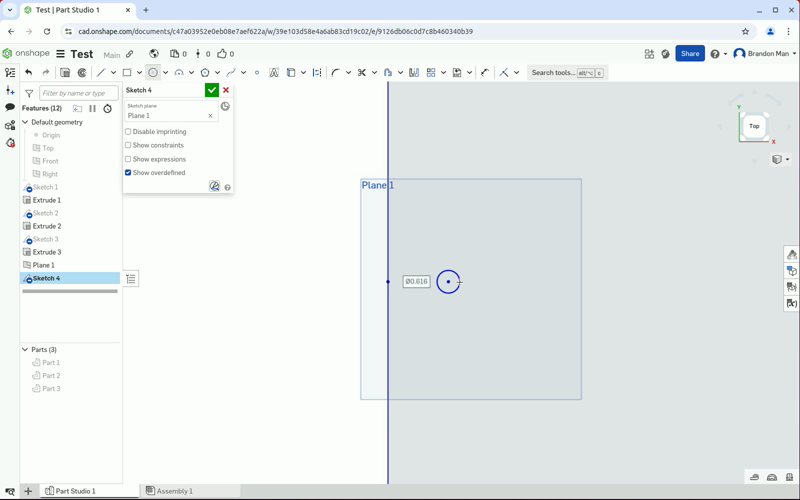
scroll(-6)
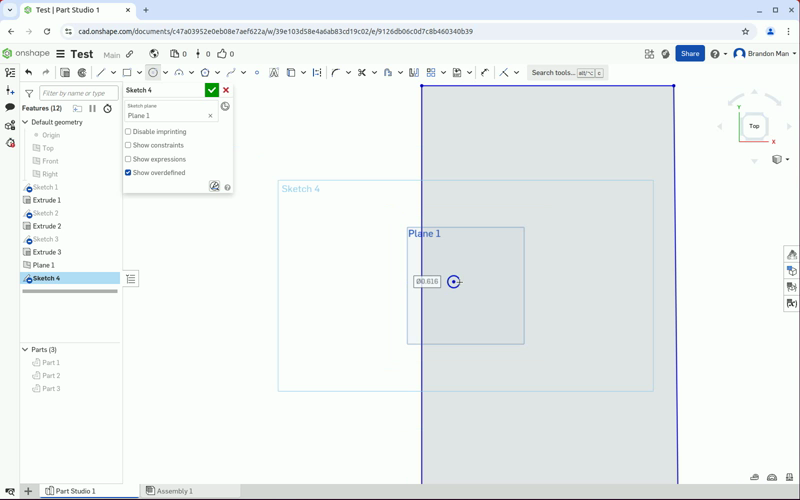
scroll(-6)
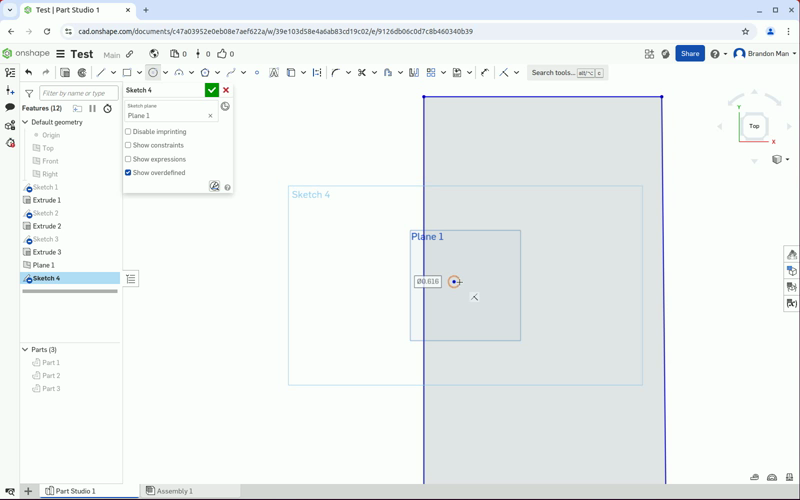
scroll(-6)
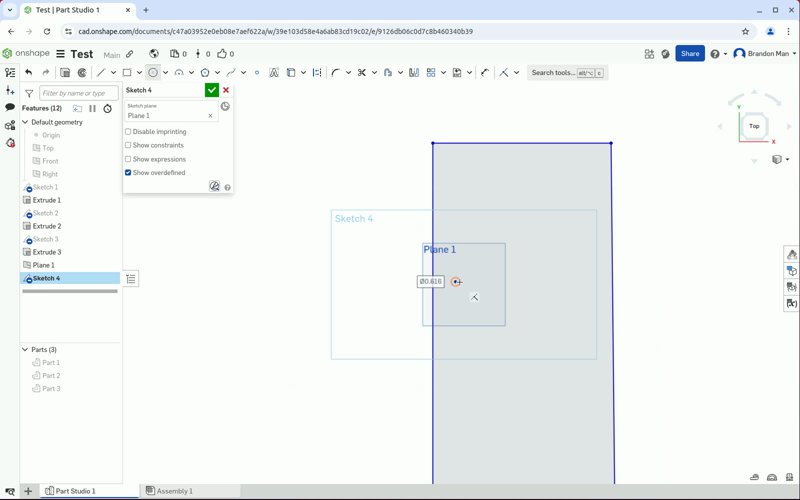
scroll(-6)
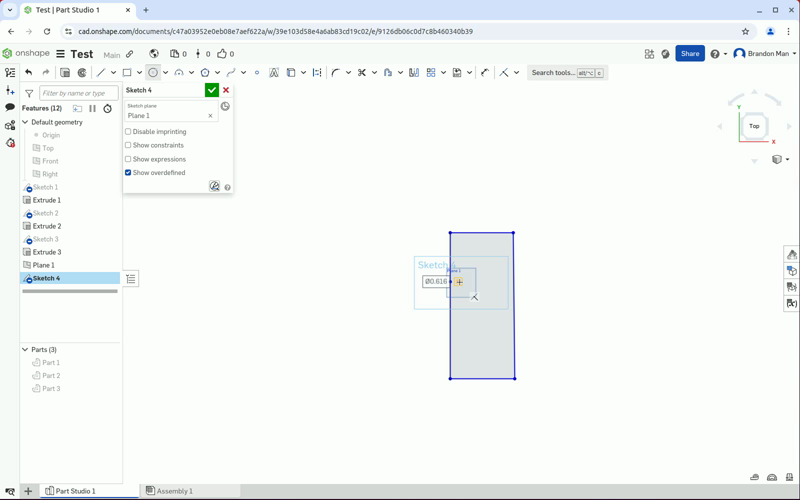
key(esc)
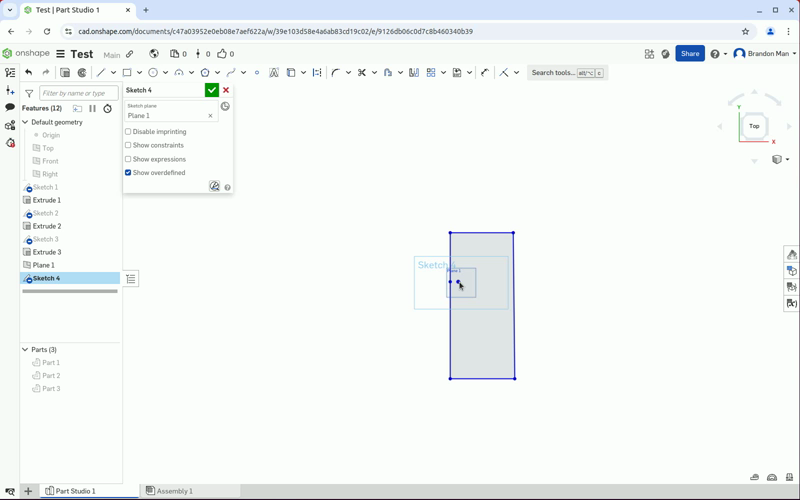
key(c)
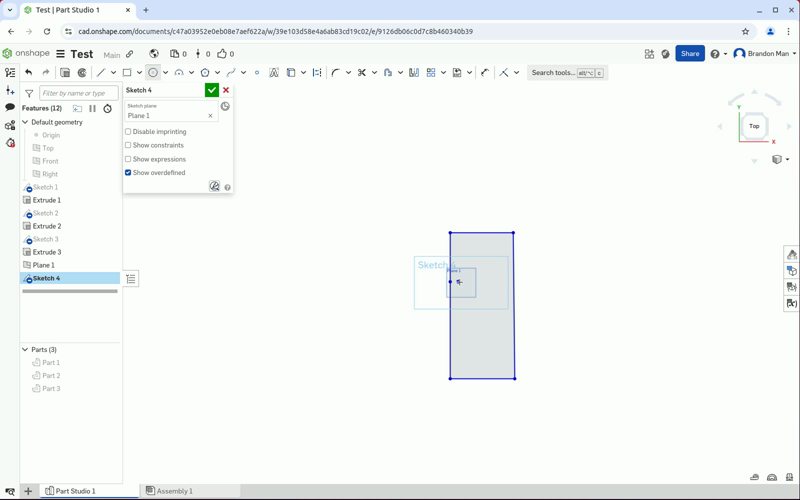
key_down(shift)
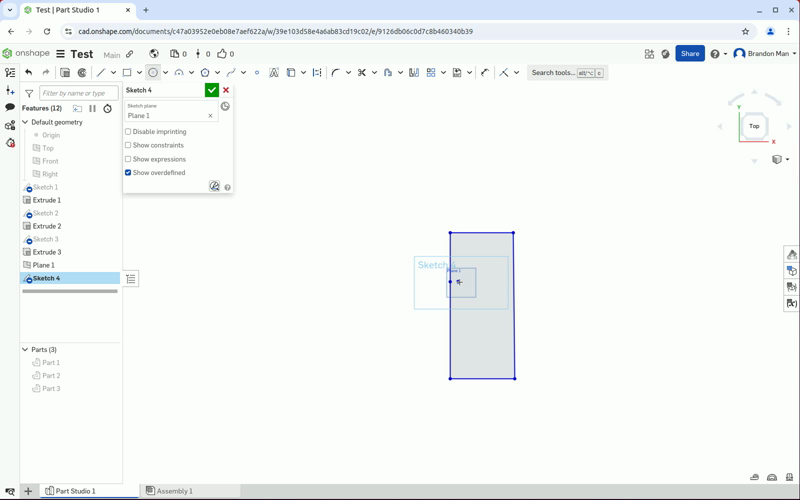
mouse_move(482, 281)
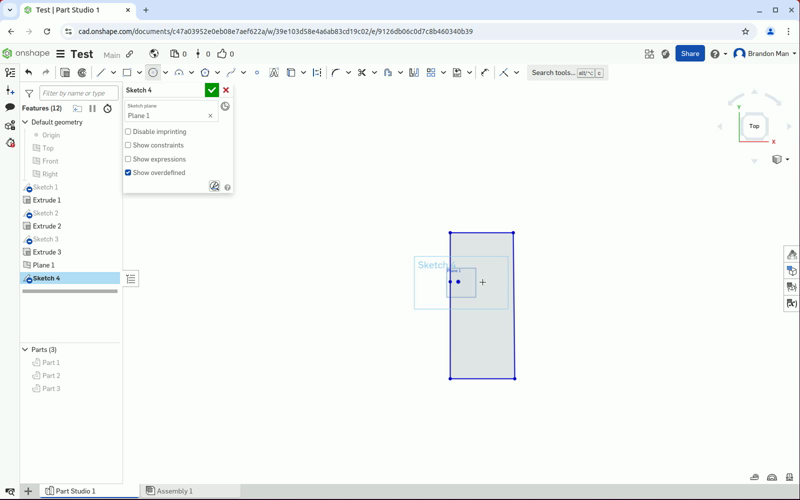
click(482, 281)
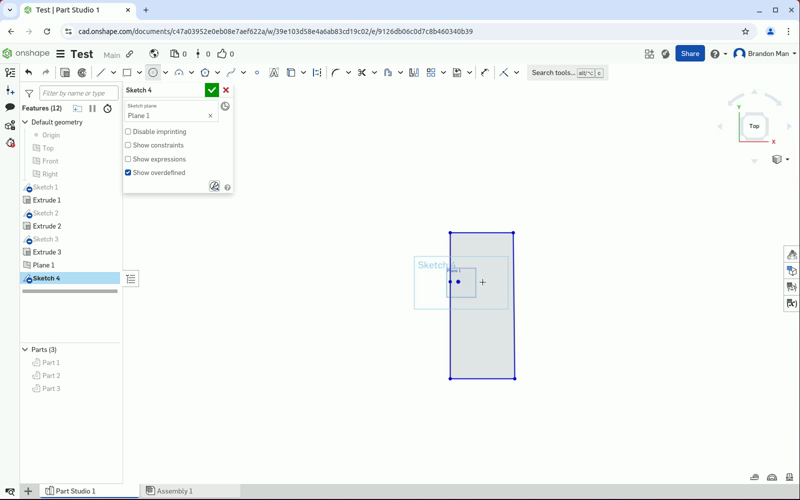
key_up(shift)
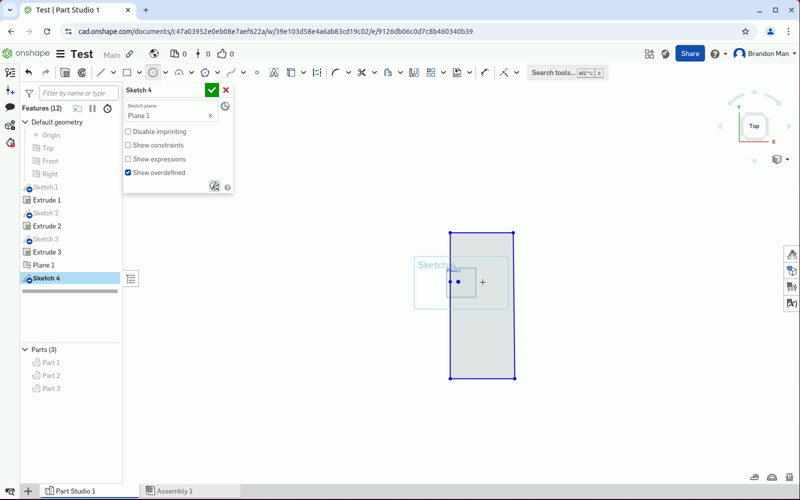
mouse_move(484, 281)
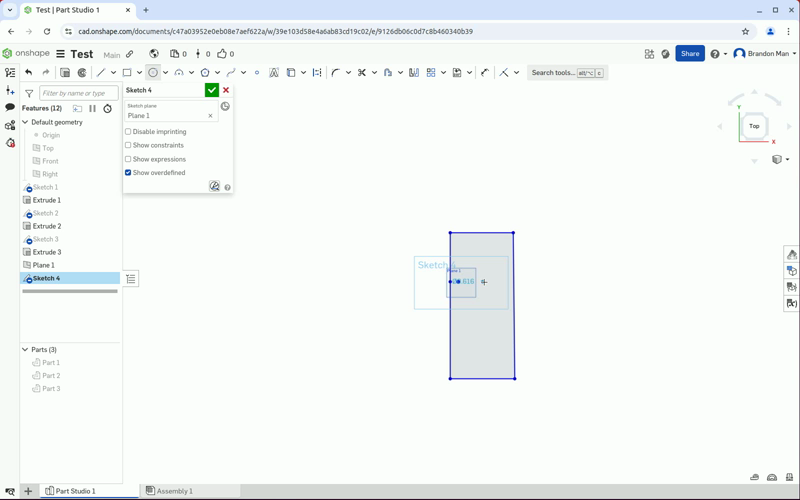
scroll(6)
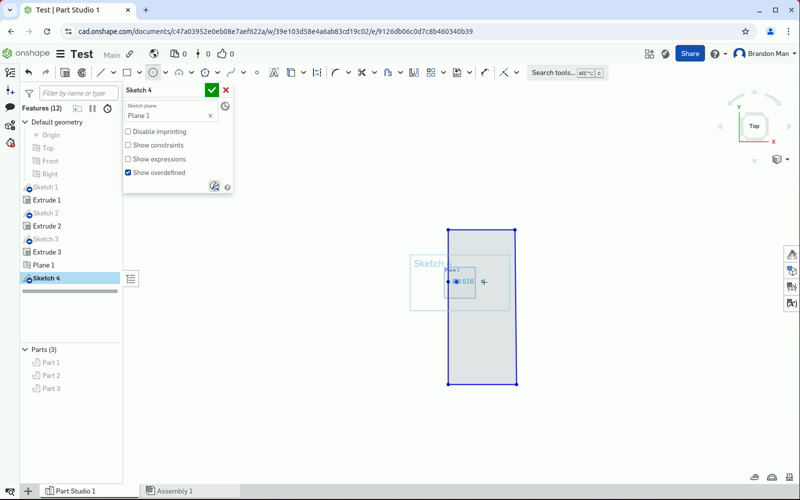
scroll(6)
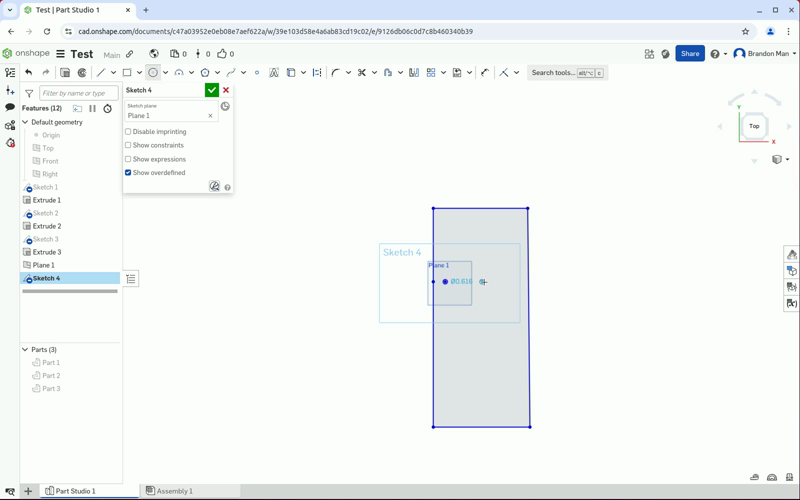
scroll(6)
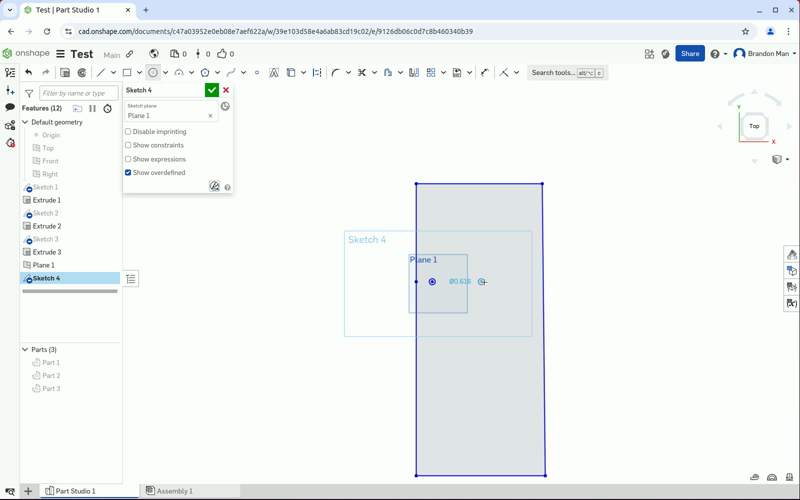
scroll(6)
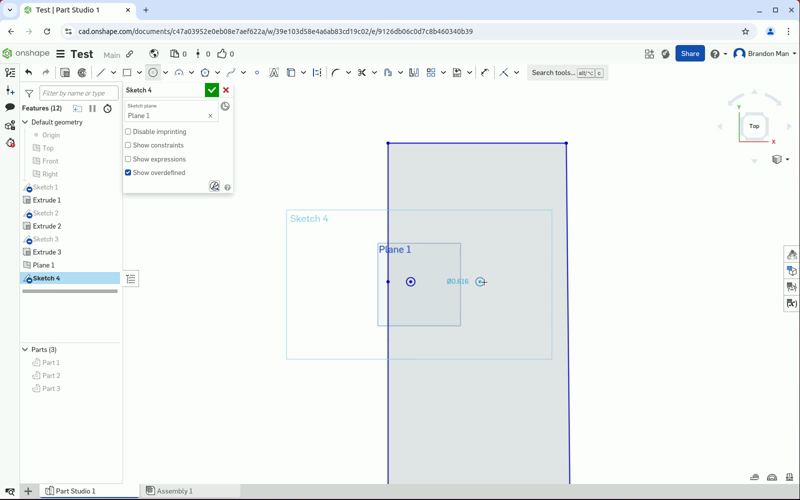
scroll(6)
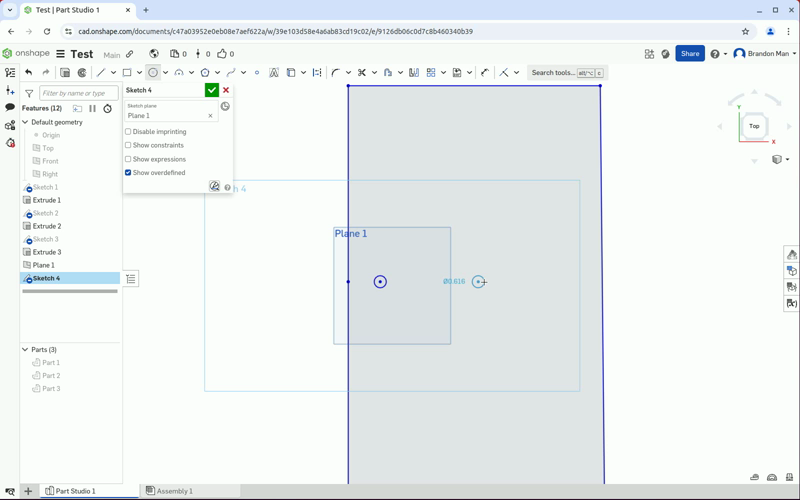
scroll(6)
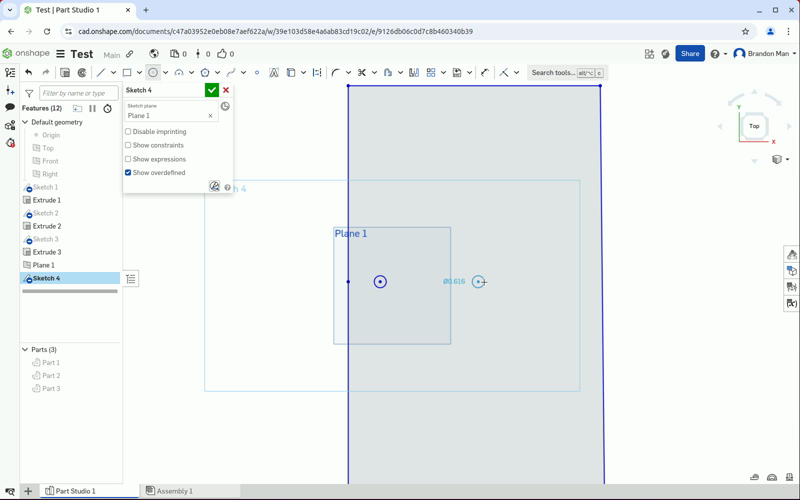
scroll(6)
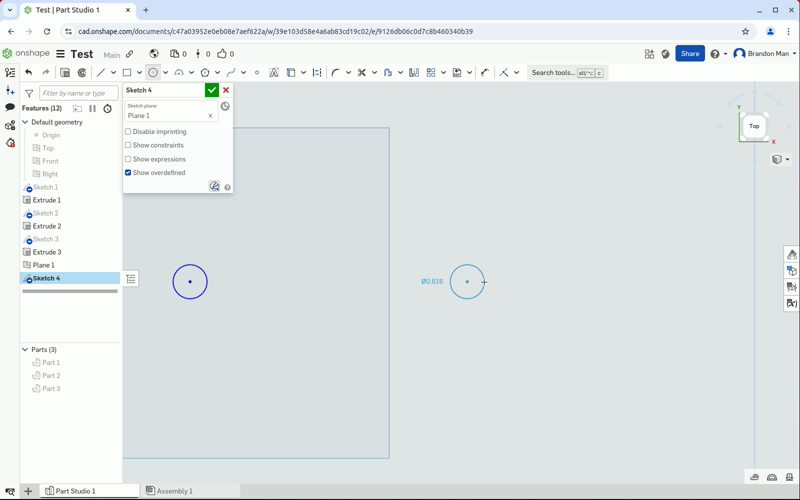
click(484, 281)
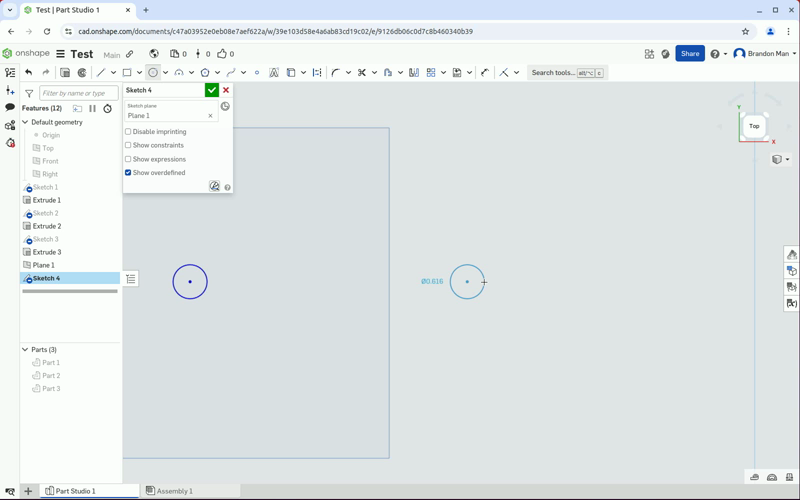
scroll(-6)
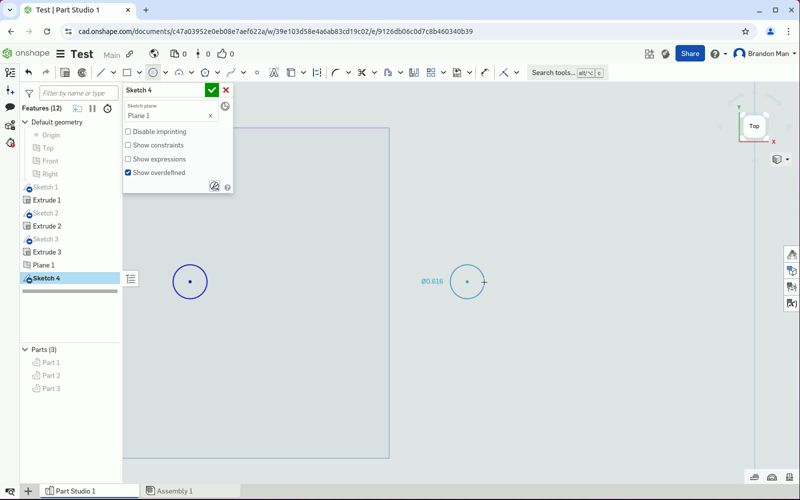
scroll(-6)
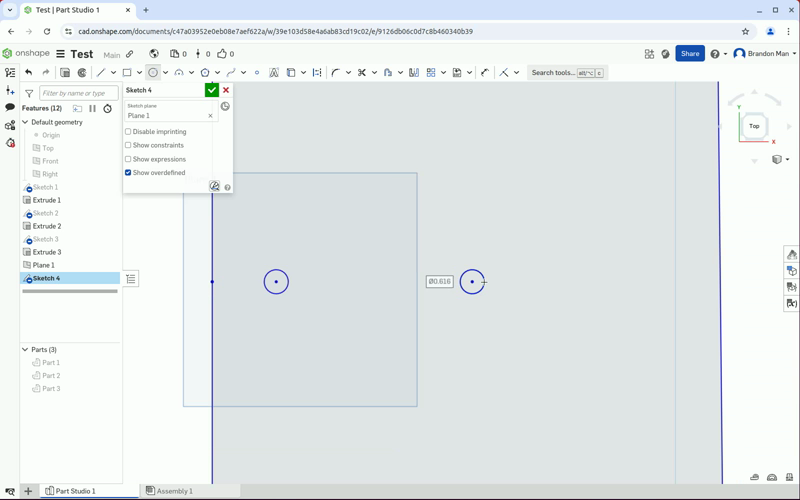
scroll(-6)
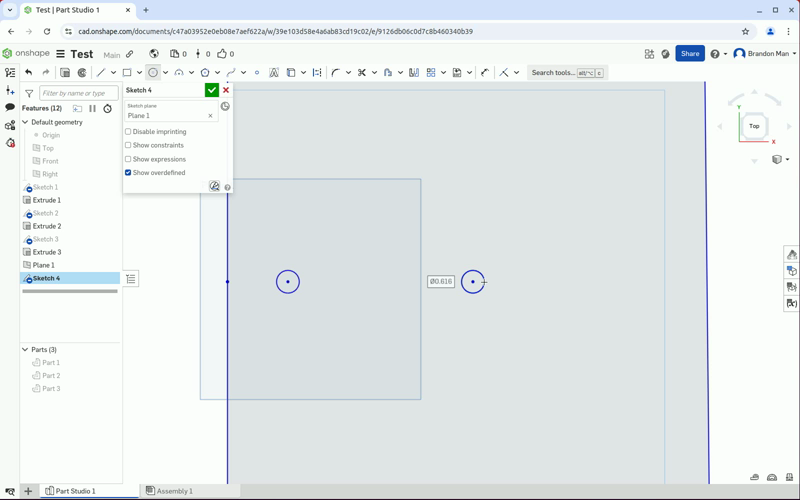
scroll(-6)
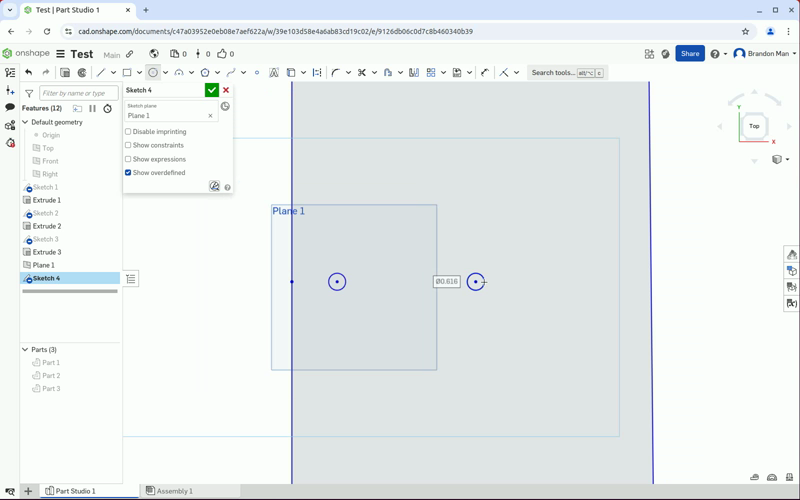
scroll(-6)
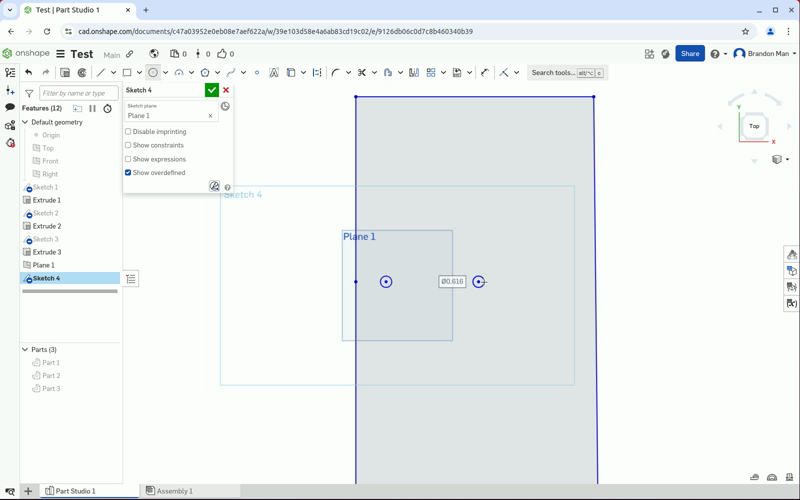
scroll(-6)
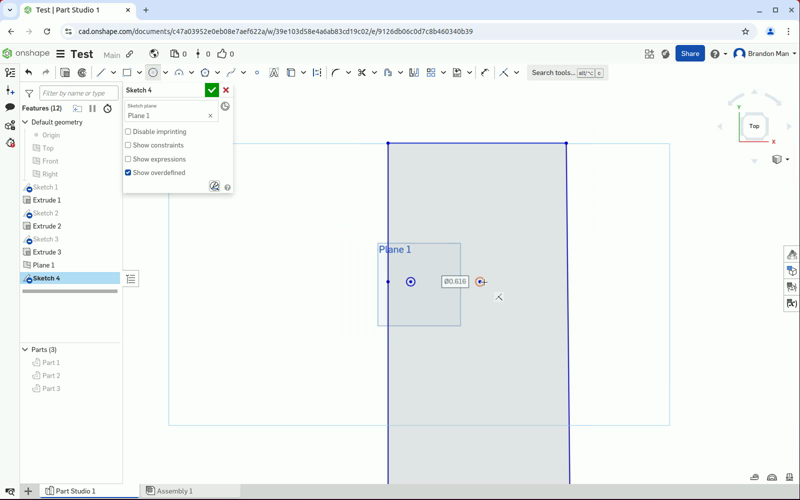
scroll(-6)
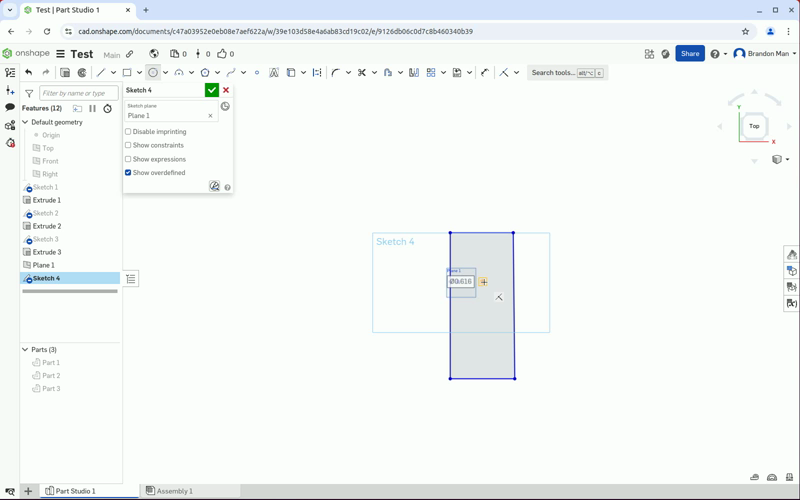
key(esc)
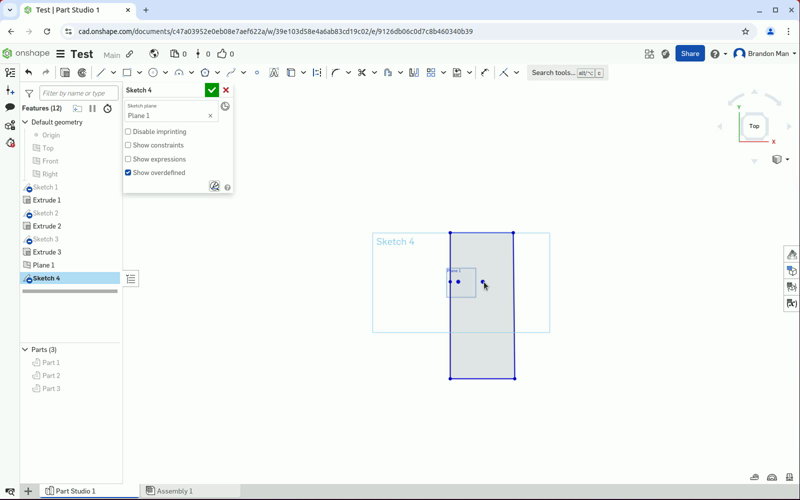
mouse_move(505, 297)
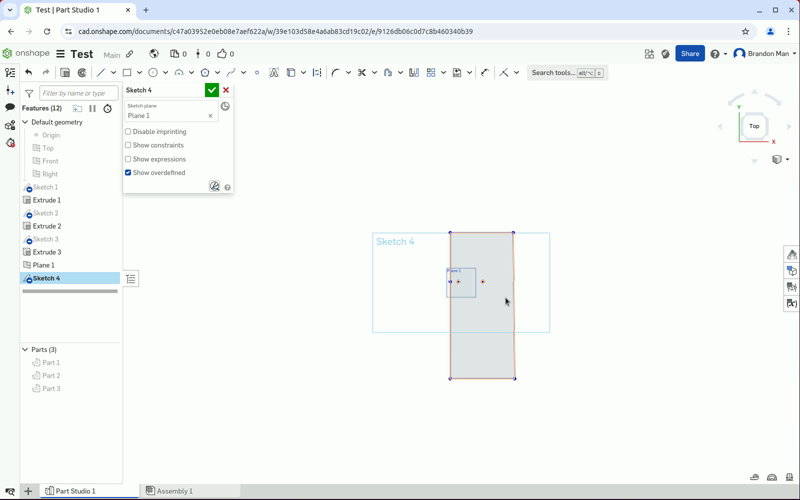
click(505, 297)
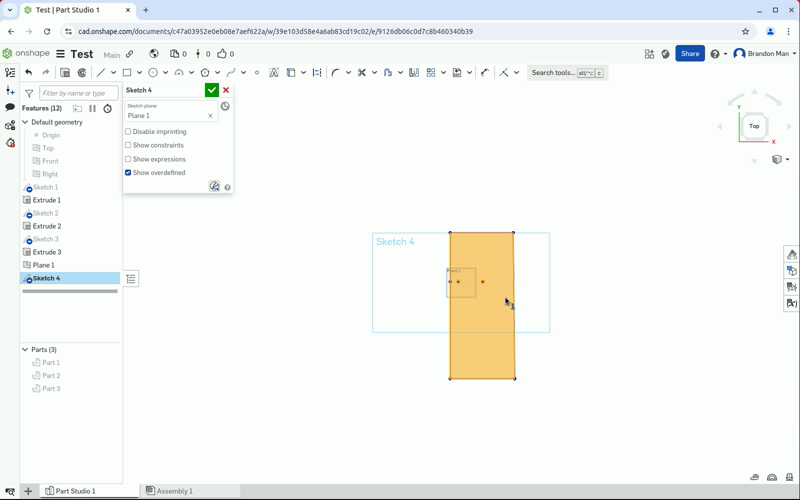
mouse_move(73, 352)
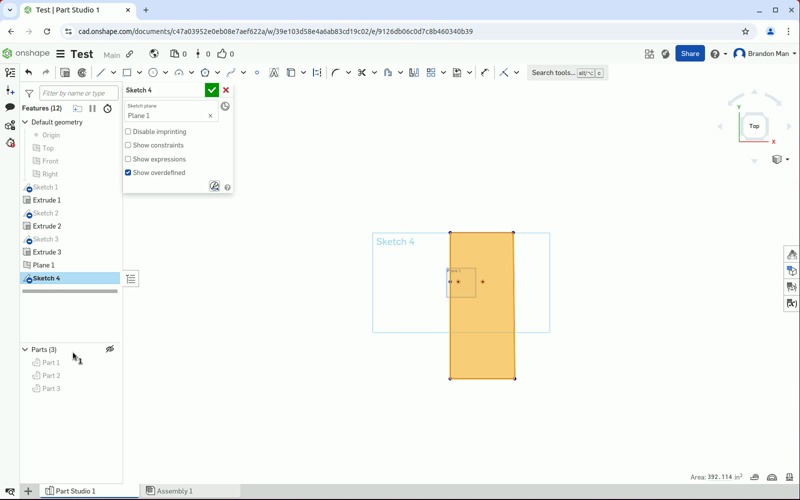
key(shift+y)
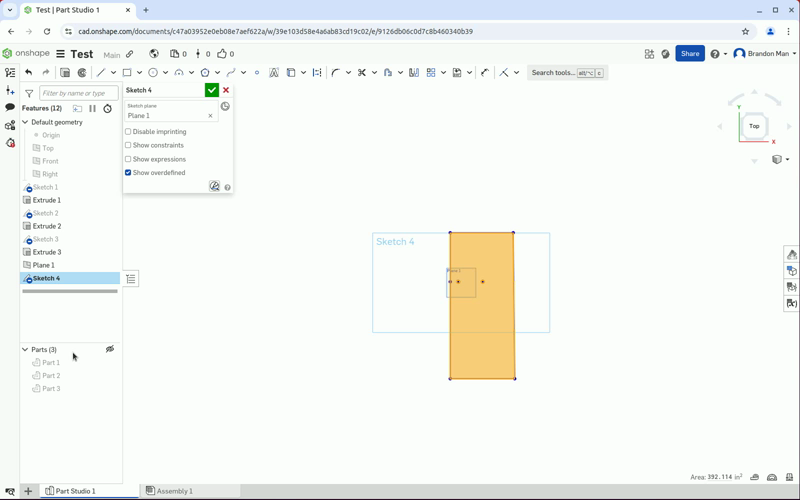
key(shift+e)
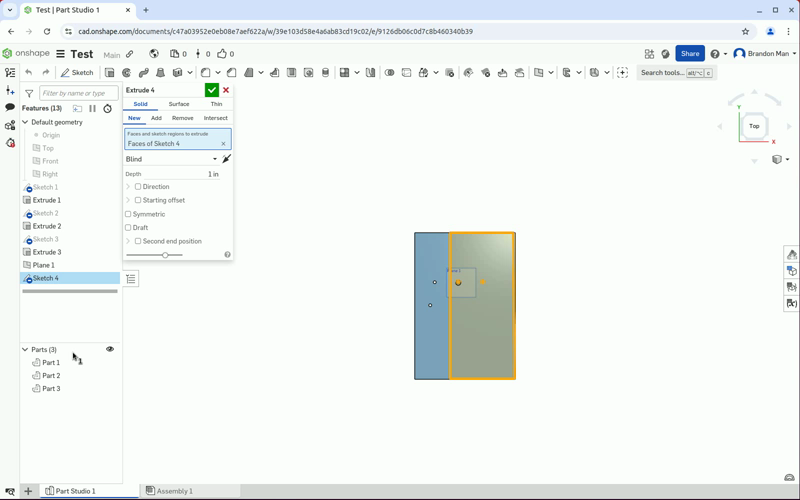
mouse_move(143, 106)
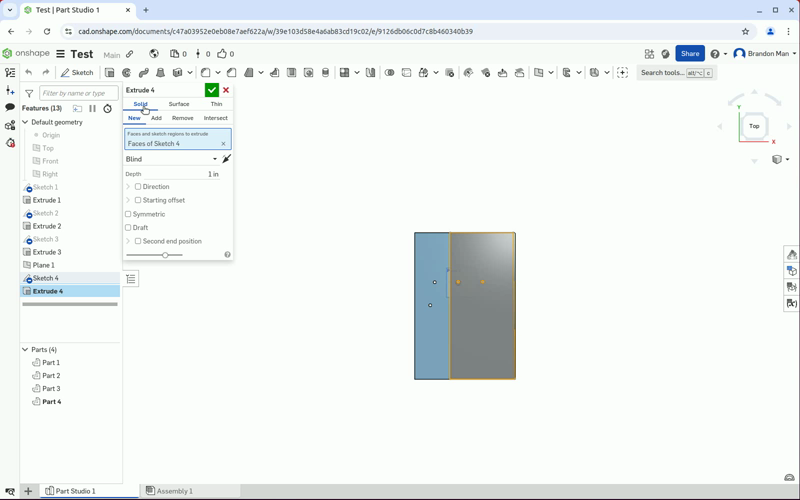
click(143, 106)
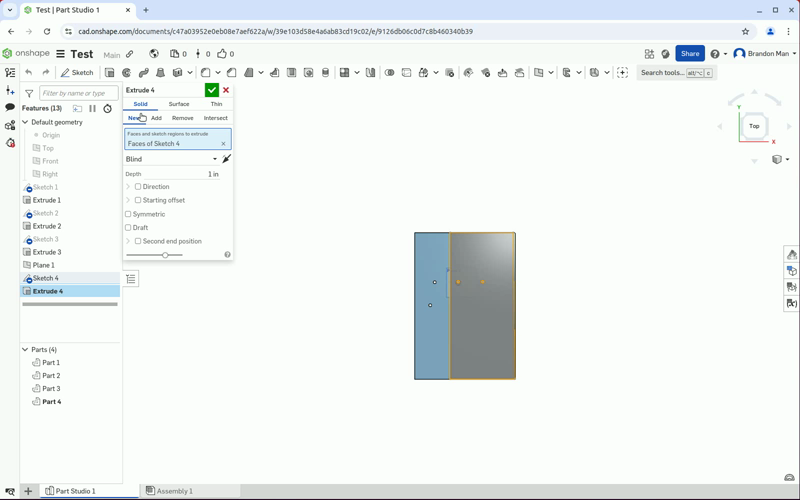
mouse_move(137, 120)
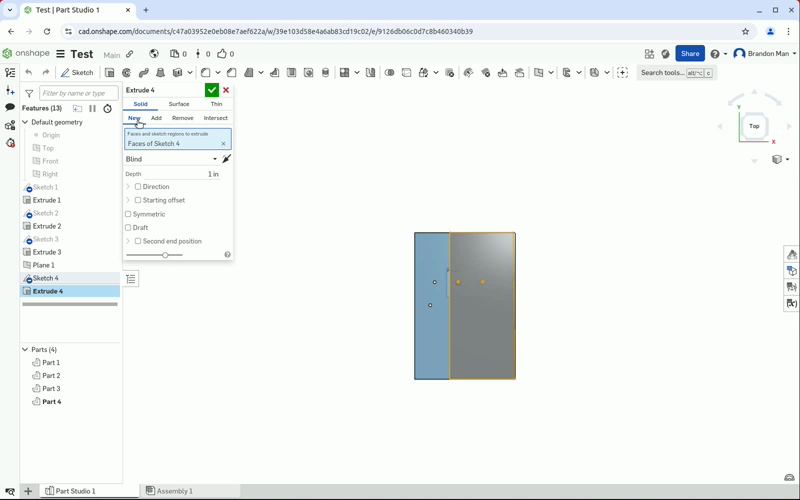
click(137, 120)
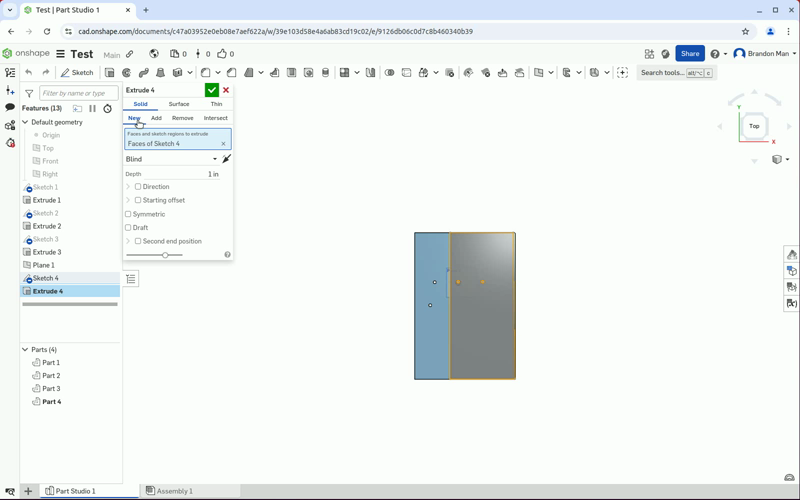
key(tab, 4)
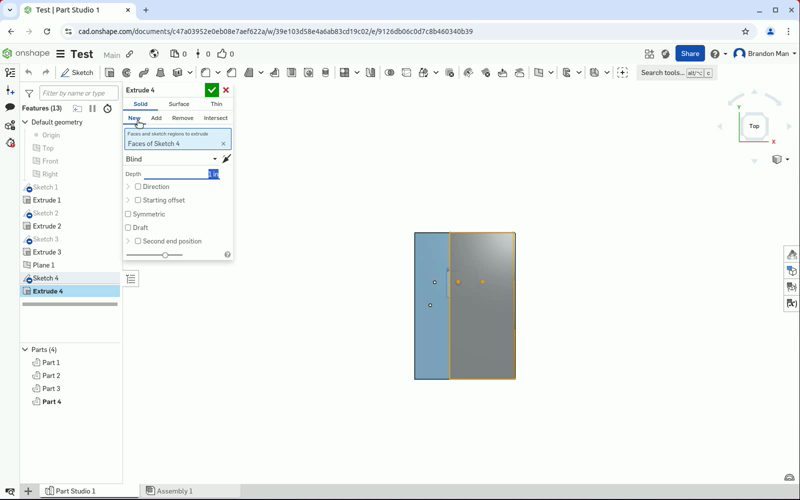
text(1.204)
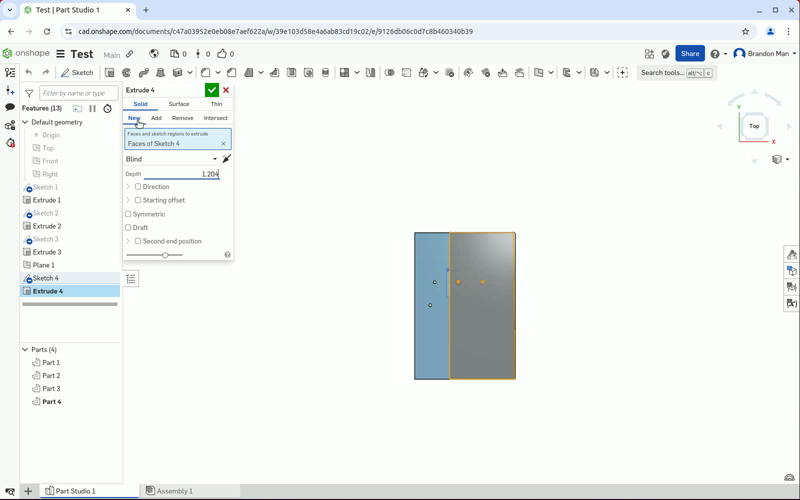
key(enter)
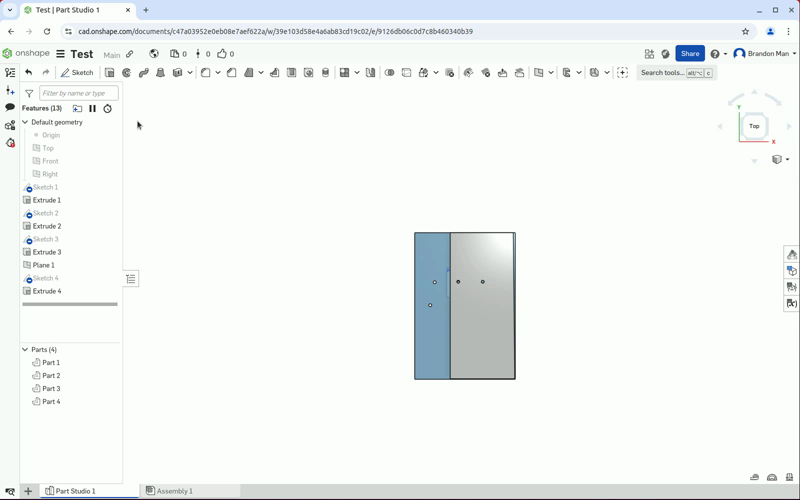
key(shift+h)
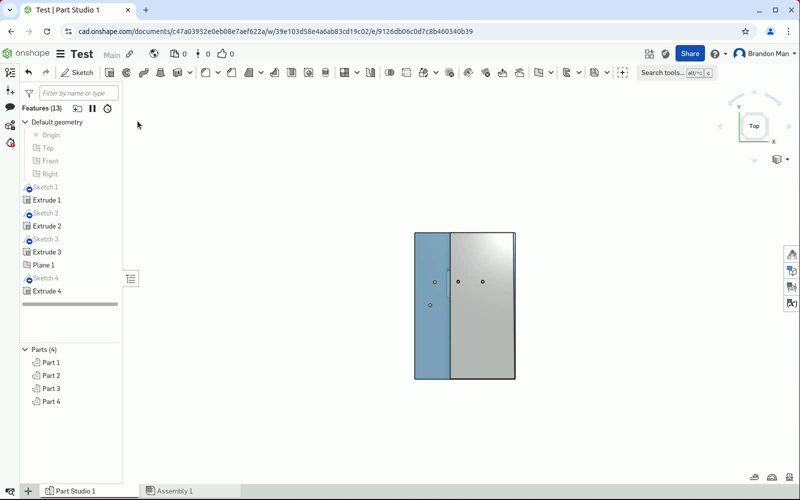
key(shift+h)
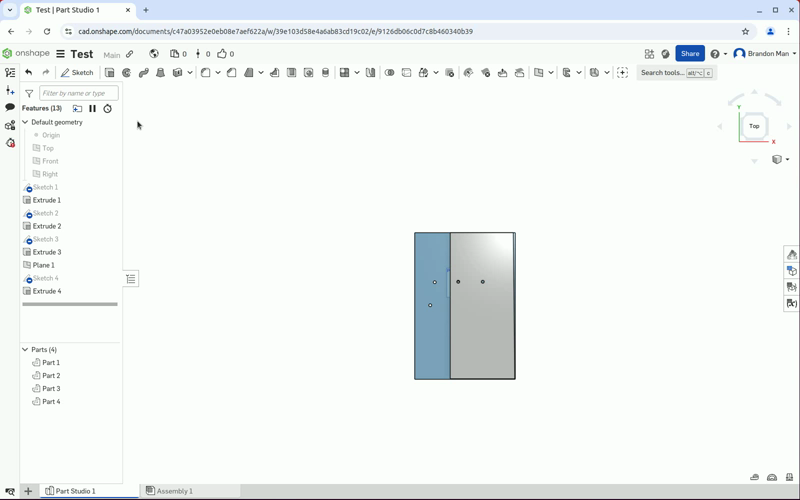
mouse_move(73, 189)
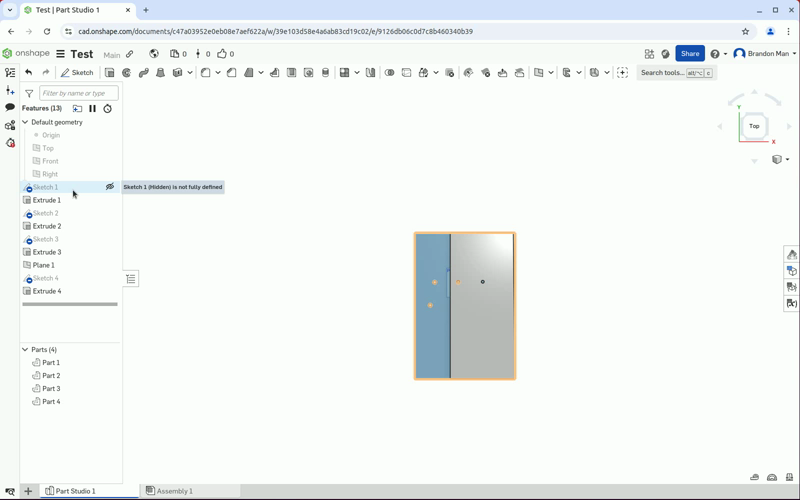
click(73, 189)
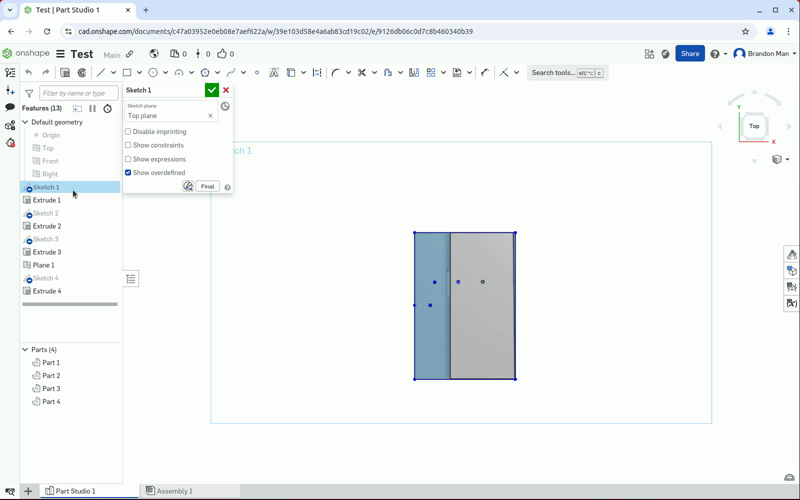
mouse_move(229, 92)
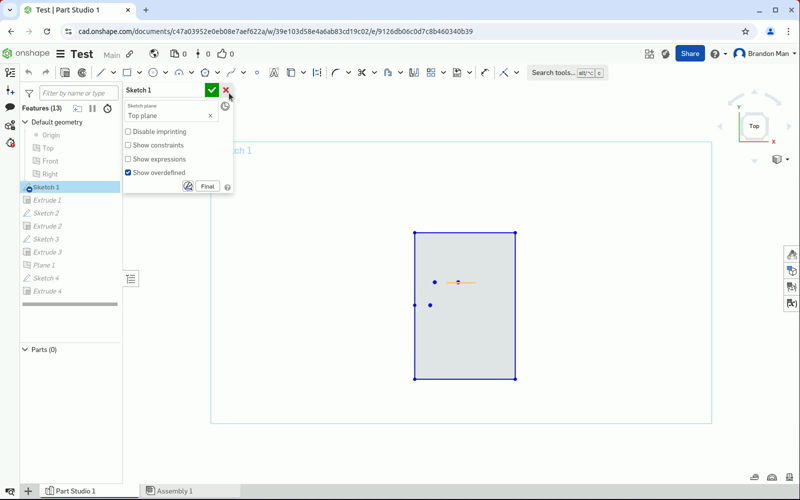
click(229, 92)
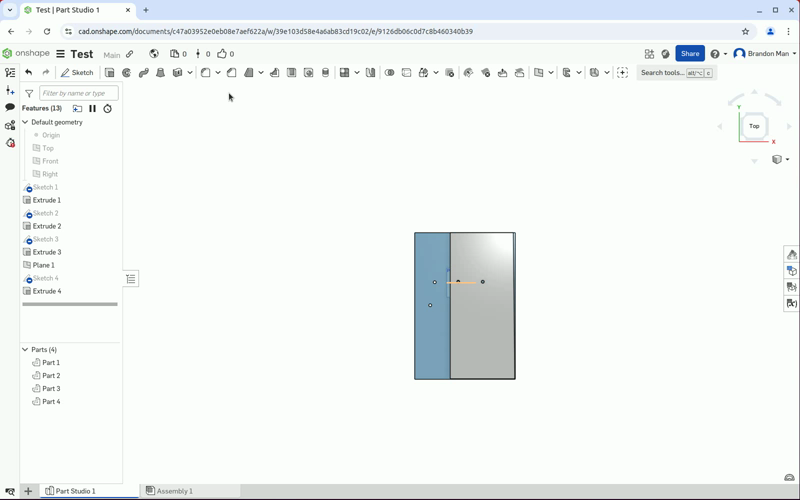
mouse_move(541, 75)
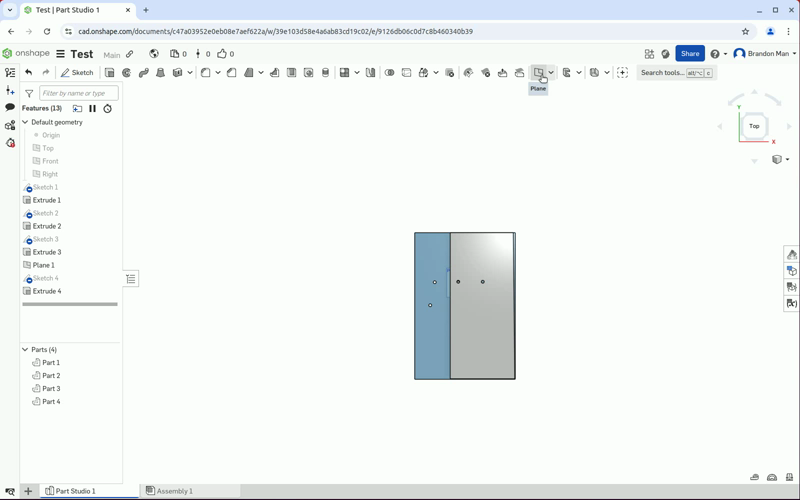
click(541, 75)
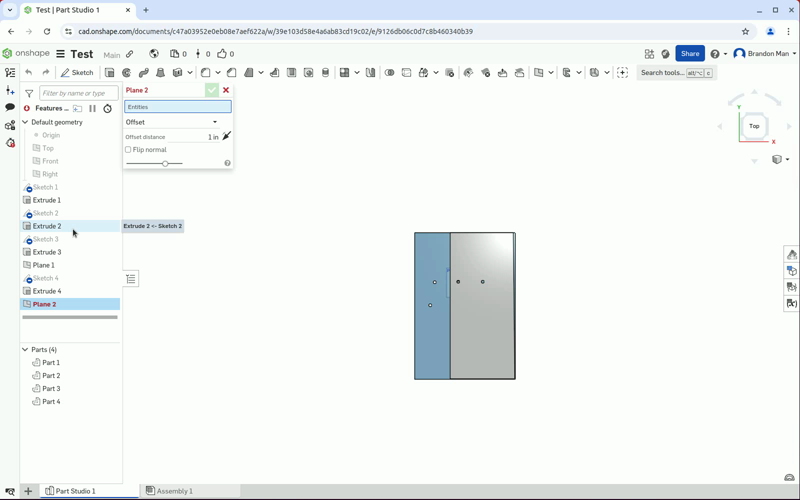
scroll(3)
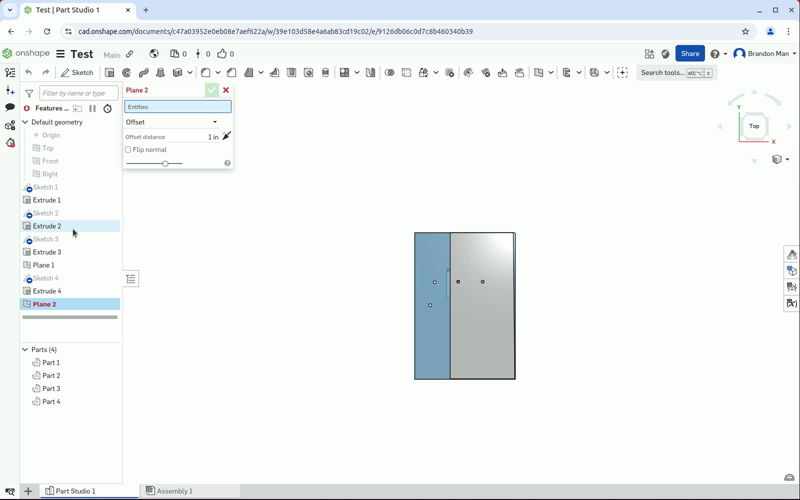
mouse_move(73, 150)
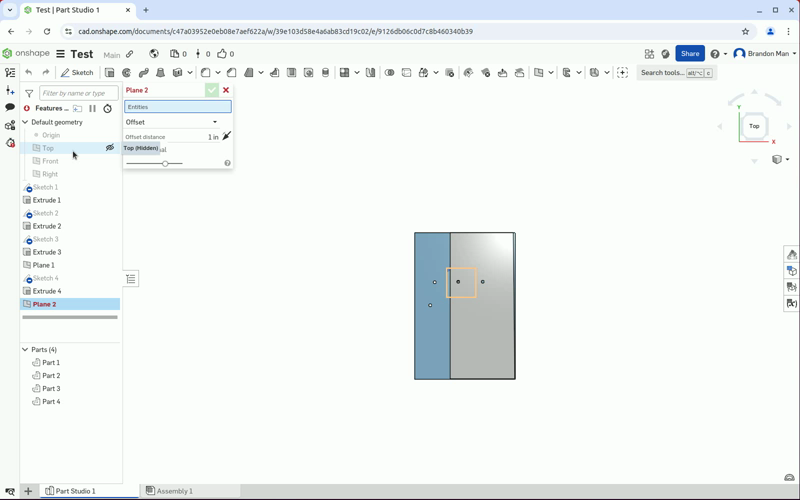
click(73, 150)
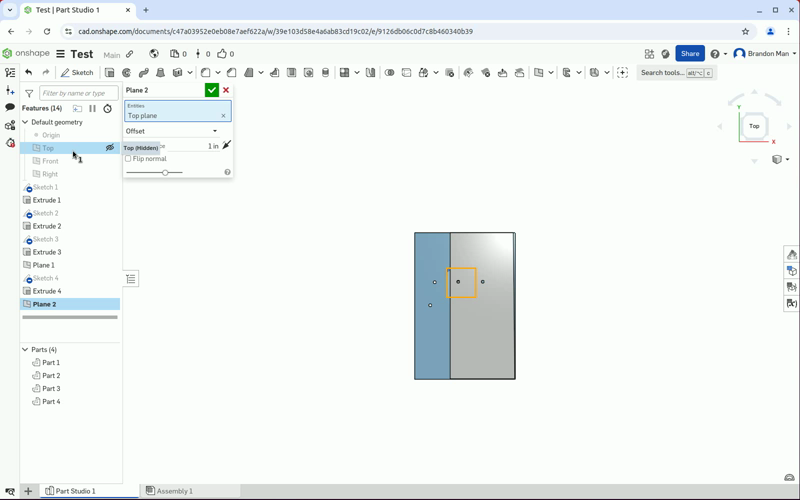
key(tab, 2)
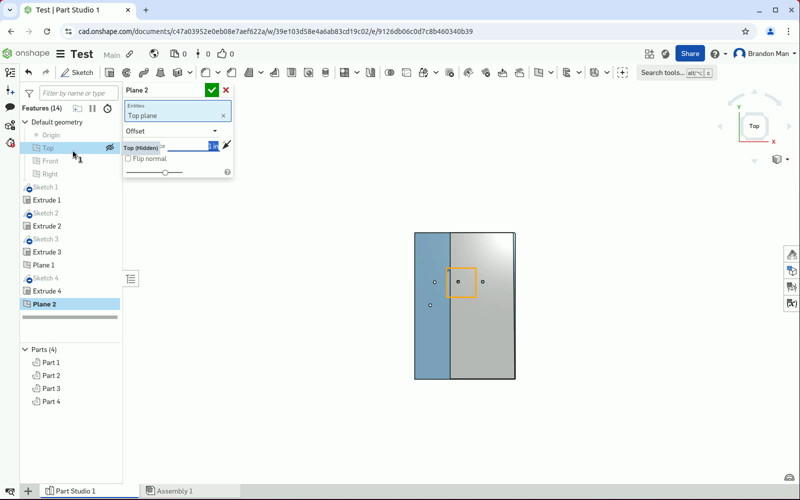
text(1.695)
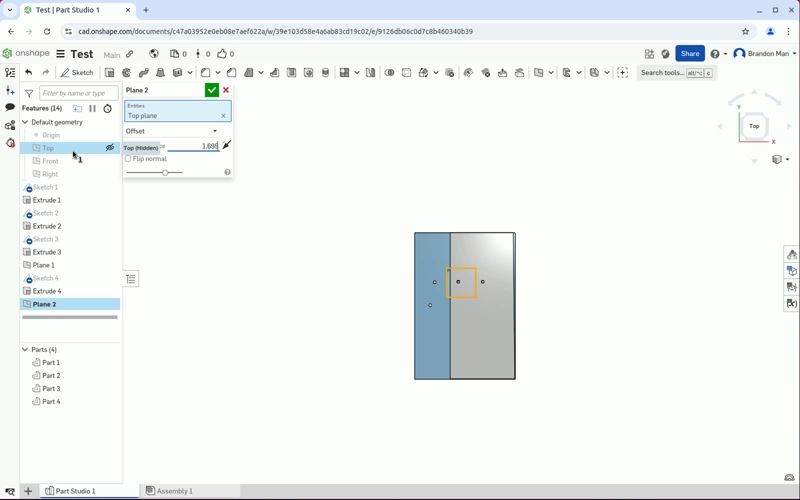
key(enter, 2)
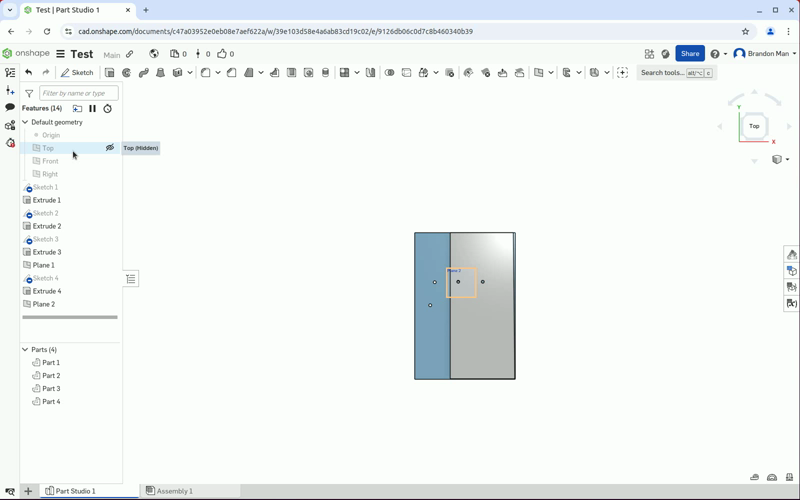
key(shift+s)
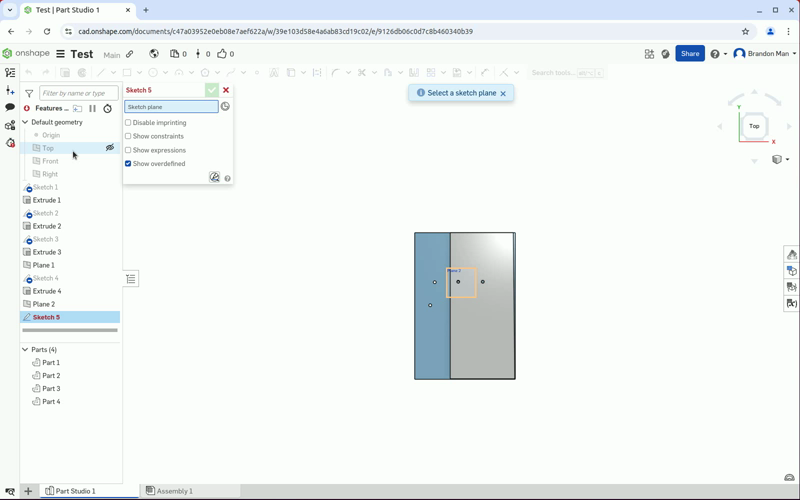
mouse_move(73, 306)
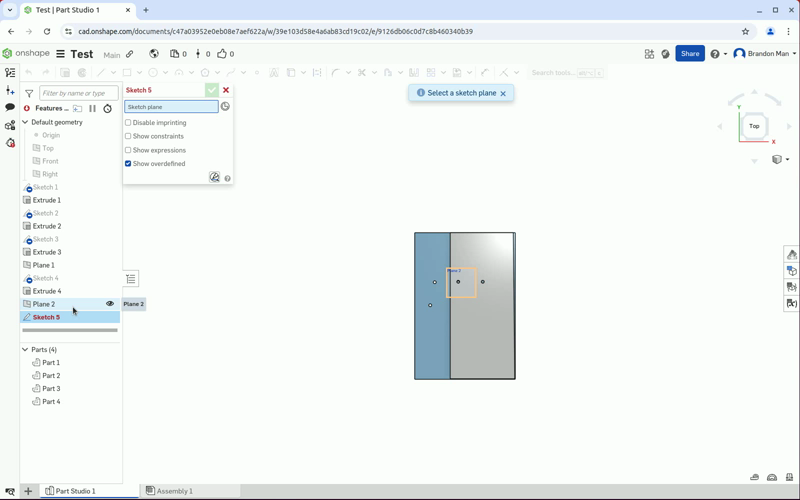
click(73, 306)
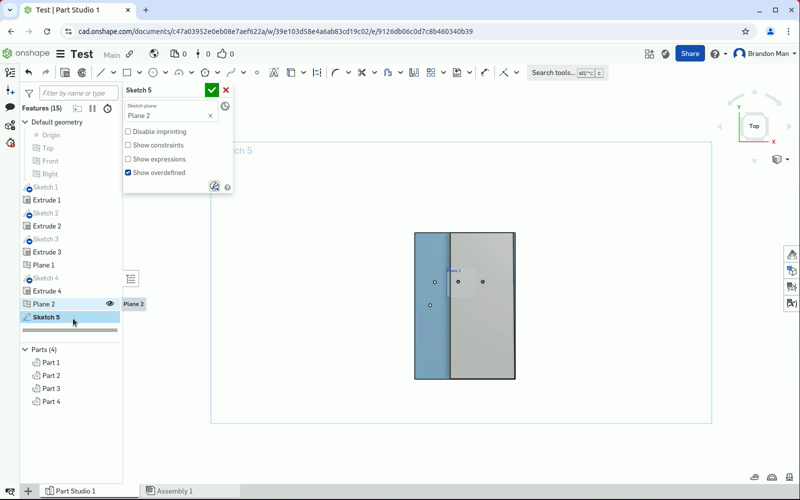
mouse_move(73, 352)
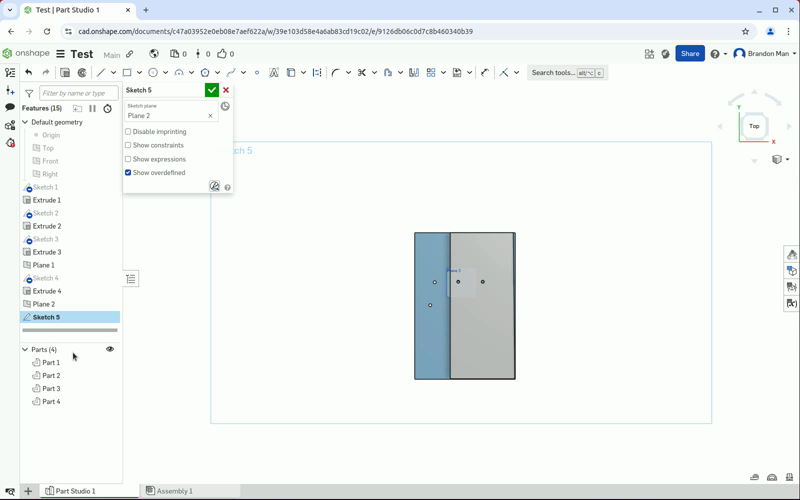
key(y)
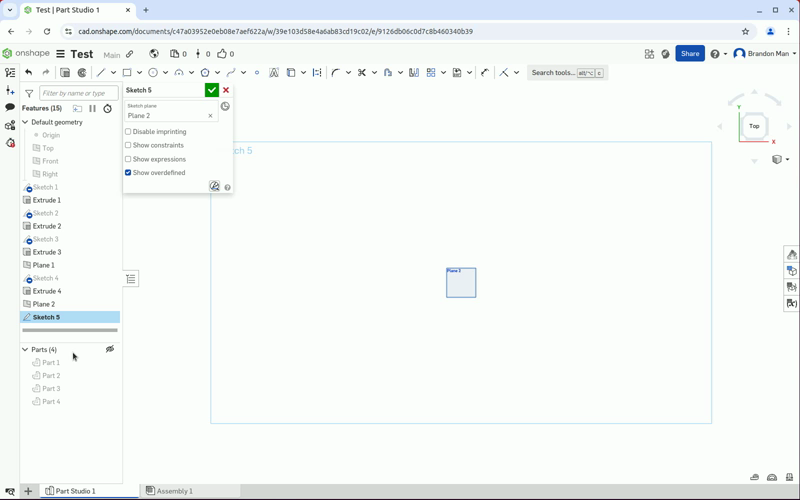
key(l)
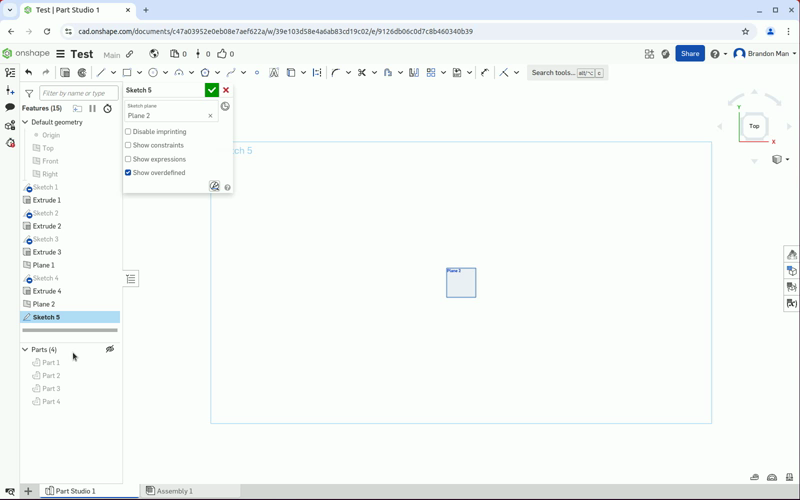
key_down(shift)
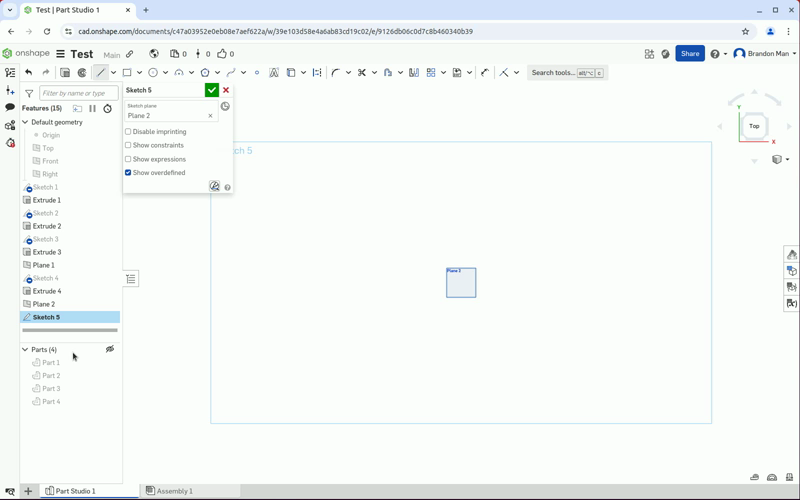
mouse_move(471, 379)
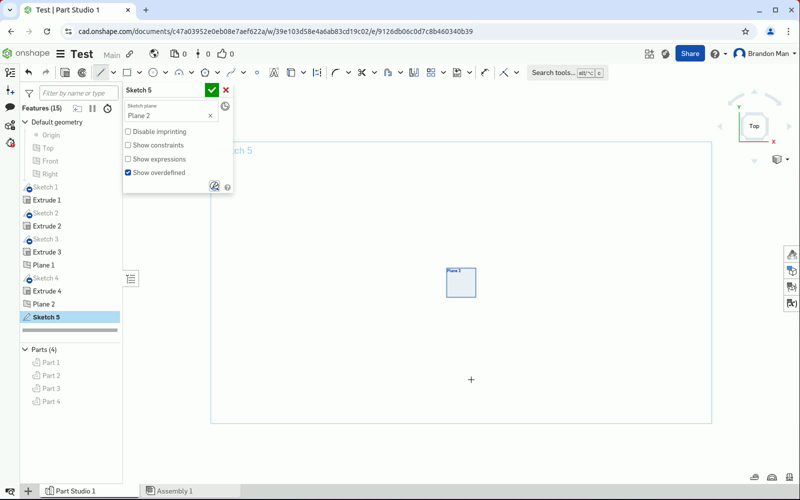
click(471, 379)
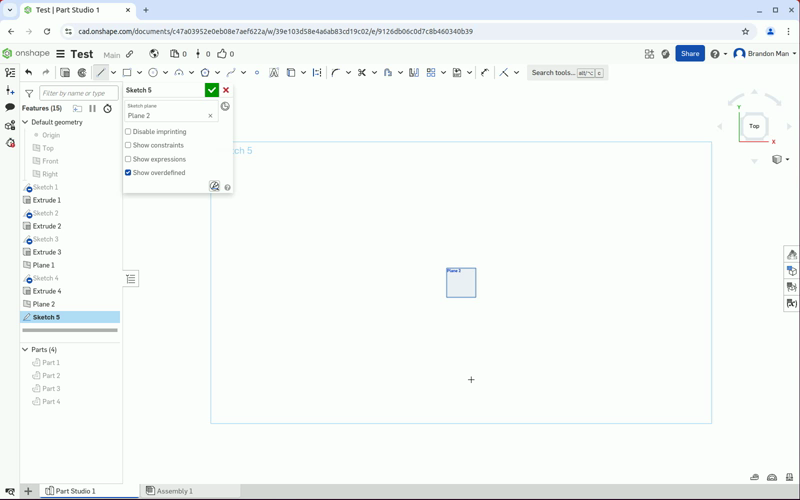
key_up(shift)
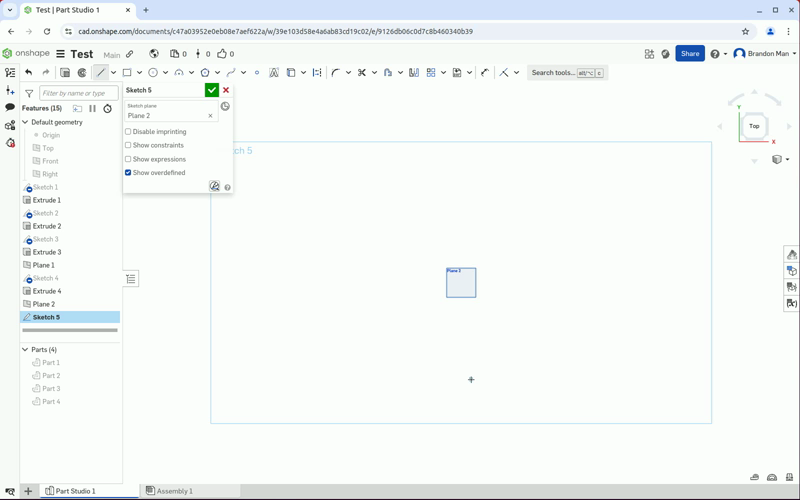
key_down(shift)
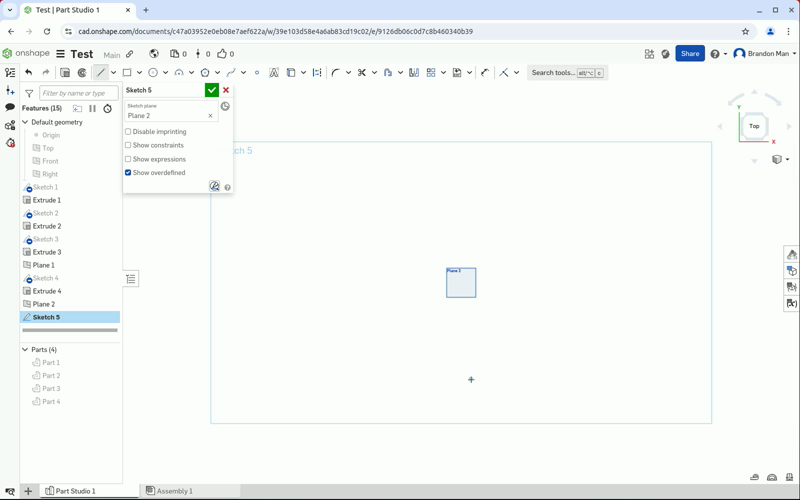
mouse_move(501, 379)
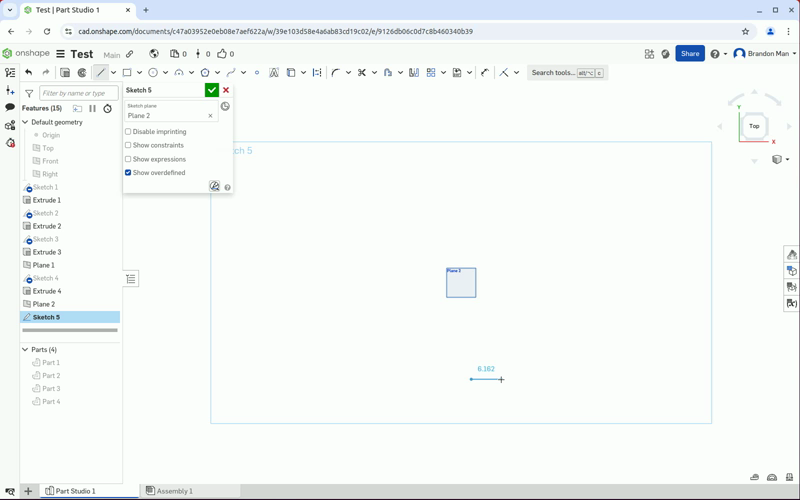
mouse_move(514, 379)
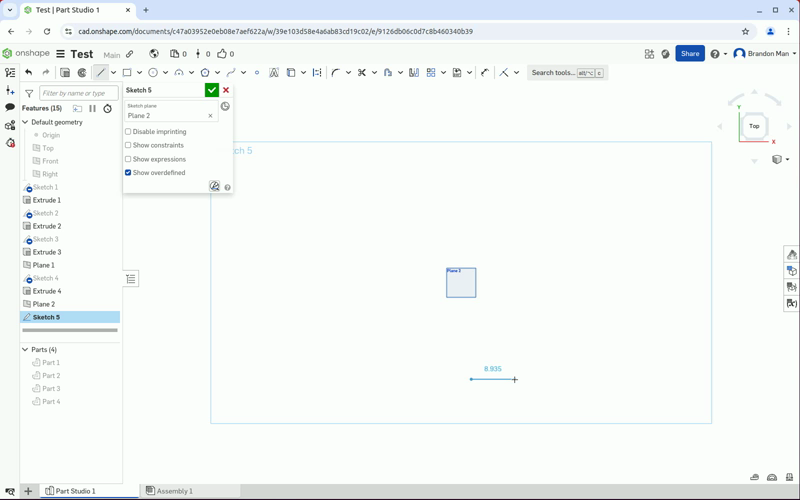
click(514, 379)
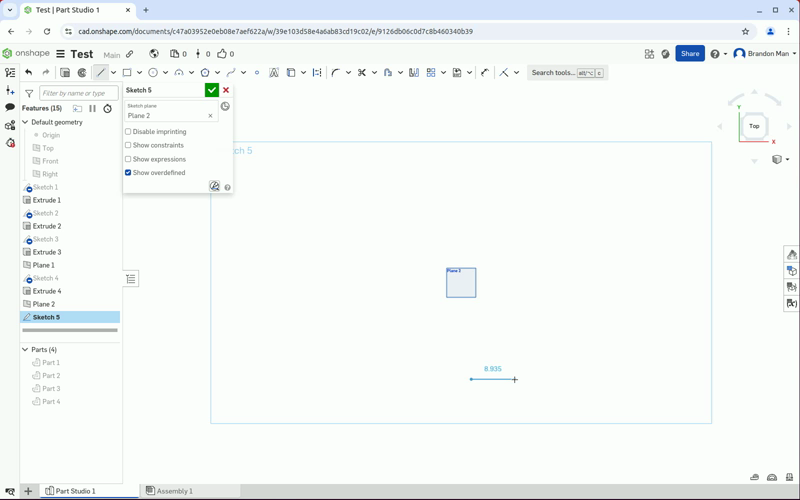
key_up(shift)
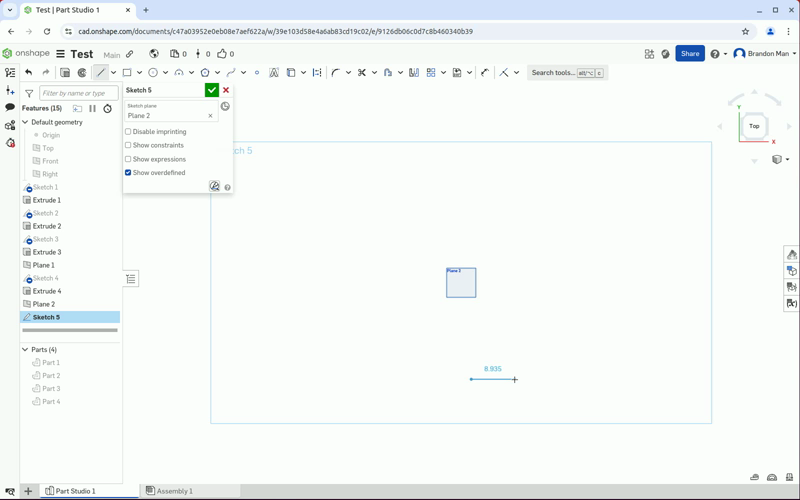
key_down(shift)
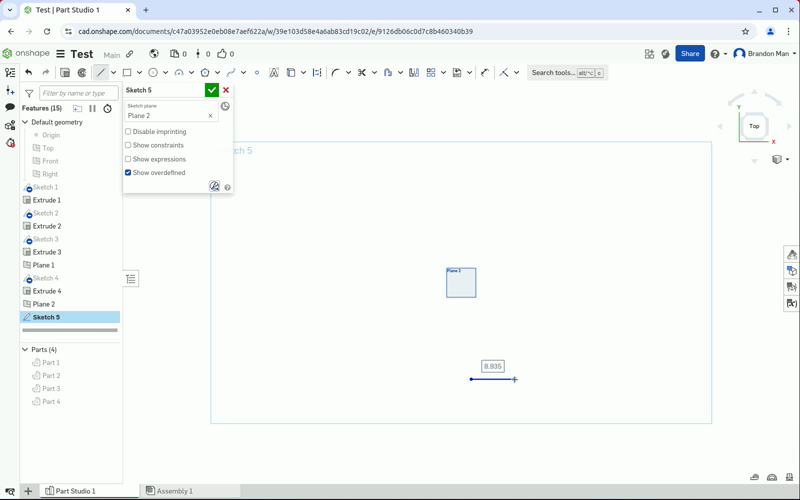
mouse_move(514, 232)
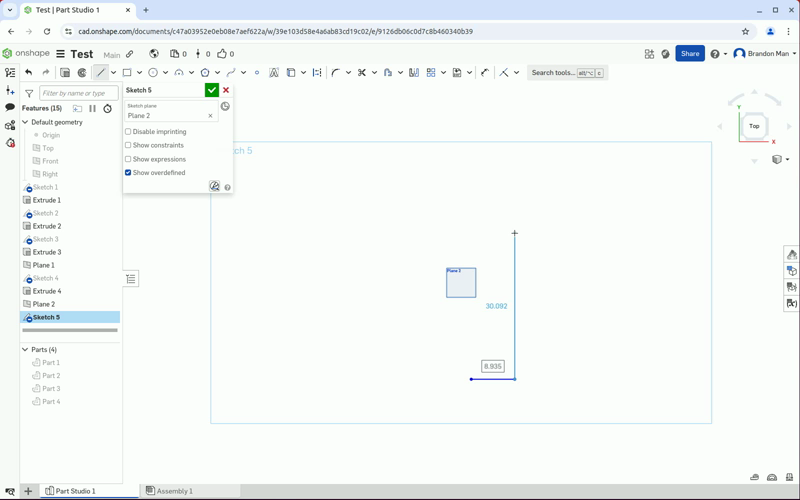
click(514, 232)
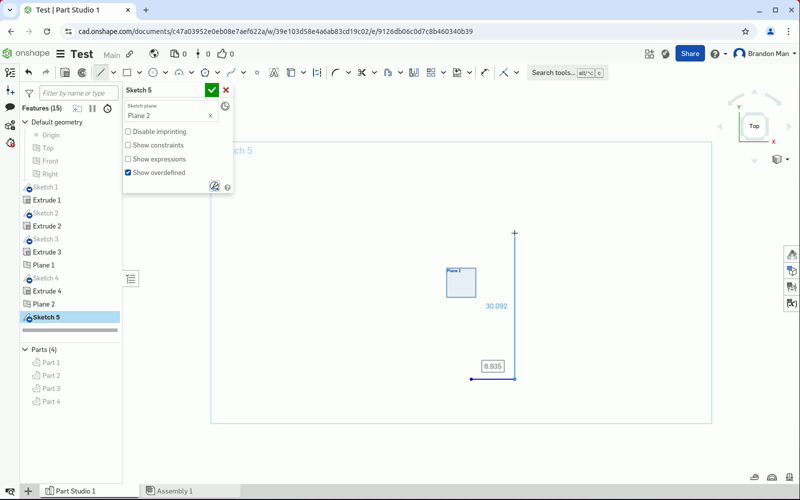
key_up(shift)
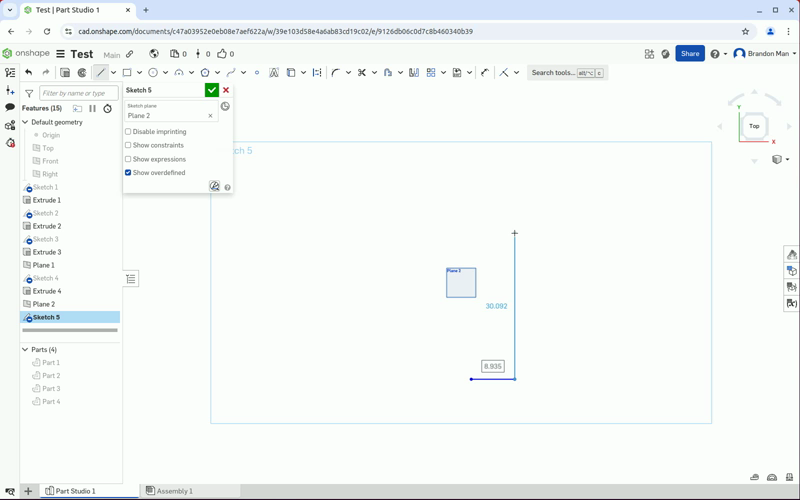
key_down(shift)
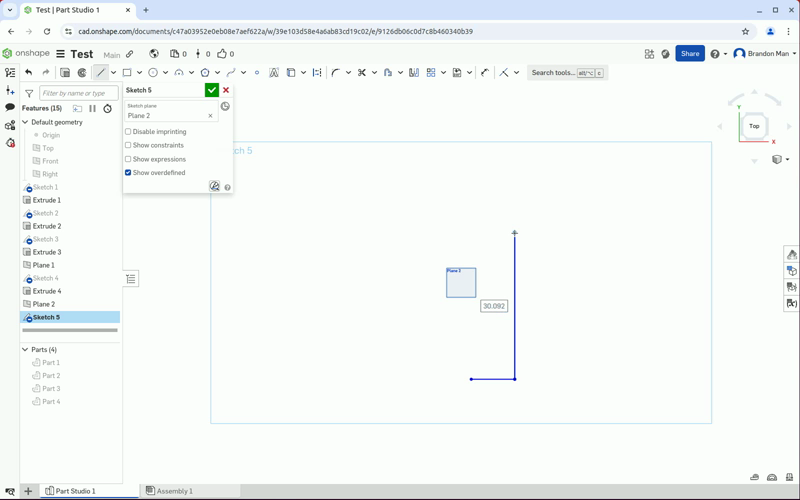
mouse_move(544, 232)
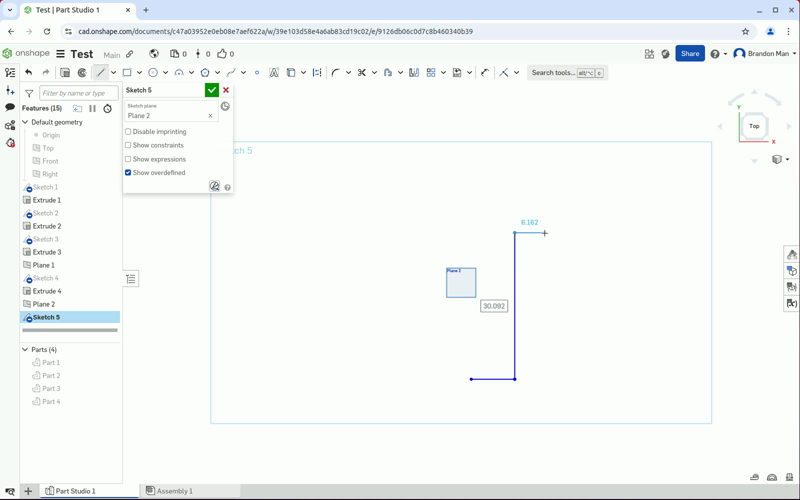
mouse_move(471, 232)
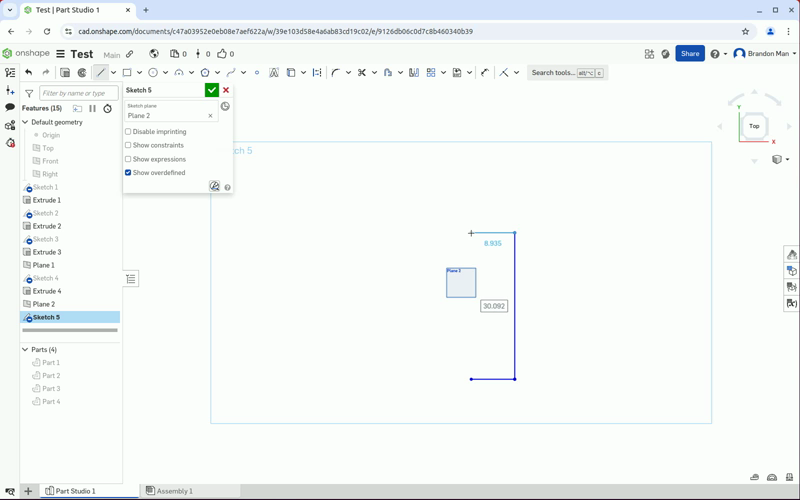
click(471, 232)
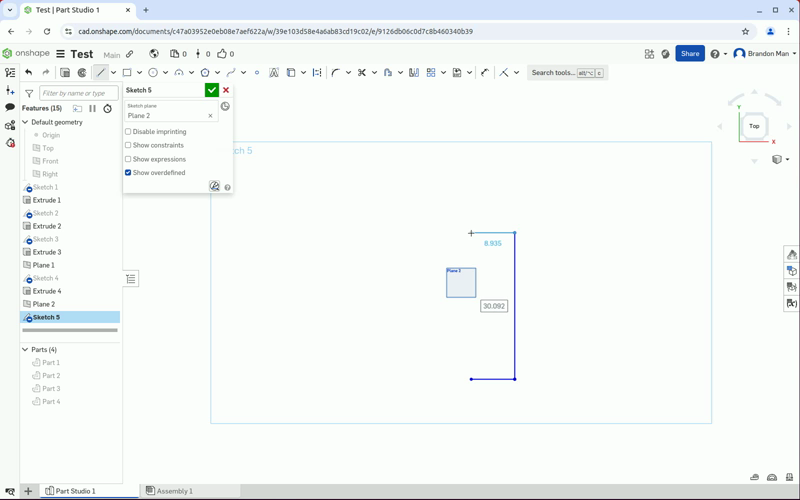
key_up(shift)
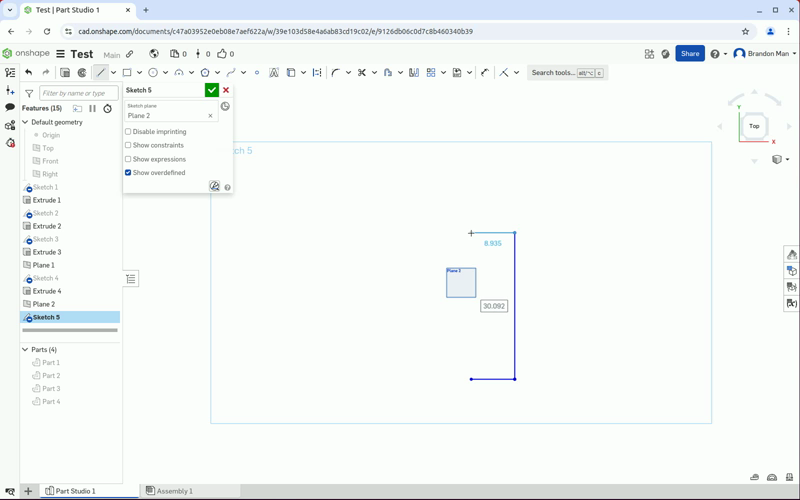
key_down(shift)
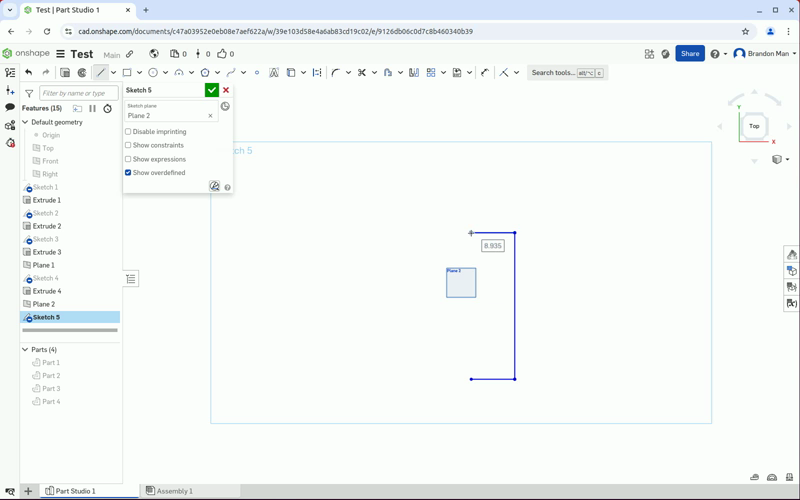
mouse_move(501, 232)
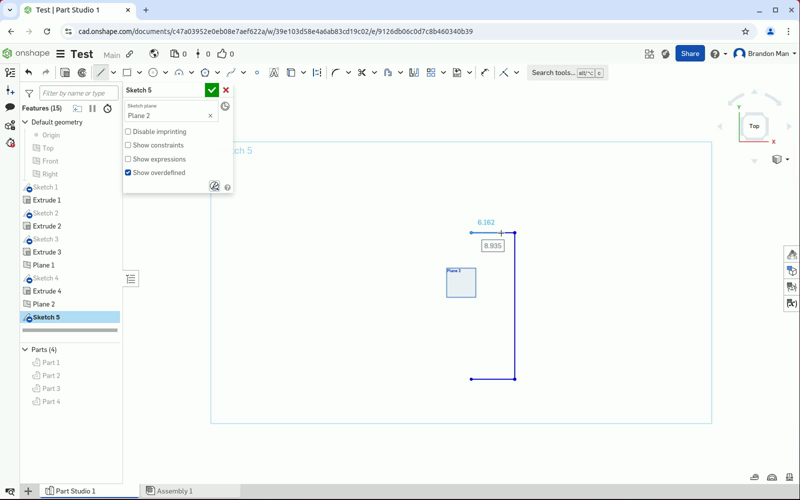
mouse_move(471, 282)
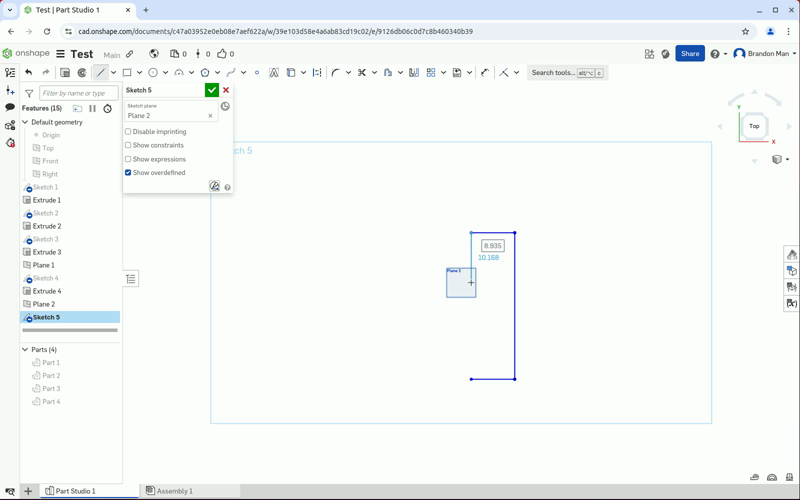
click(471, 282)
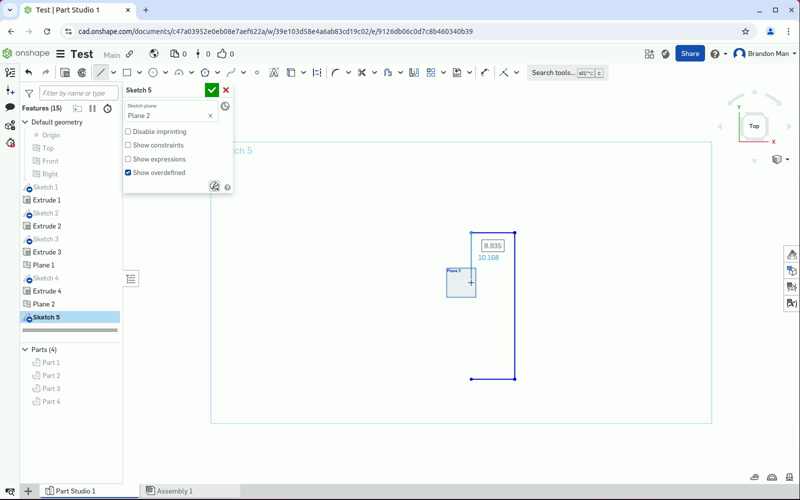
key_up(shift)
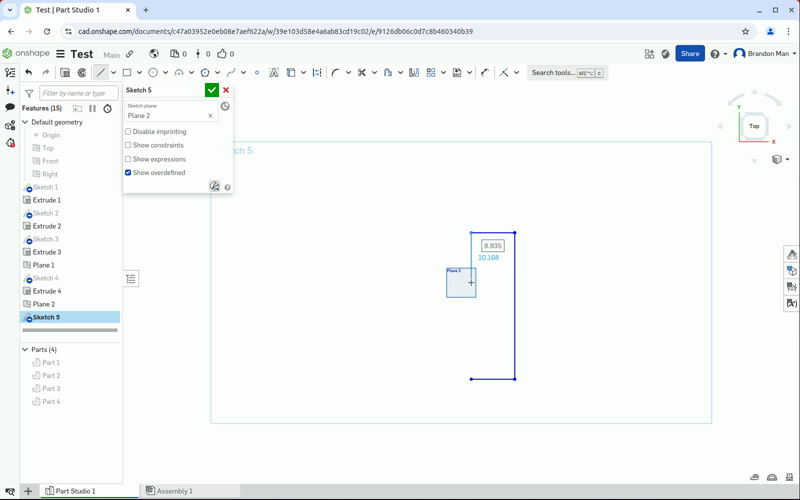
key_down(shift)
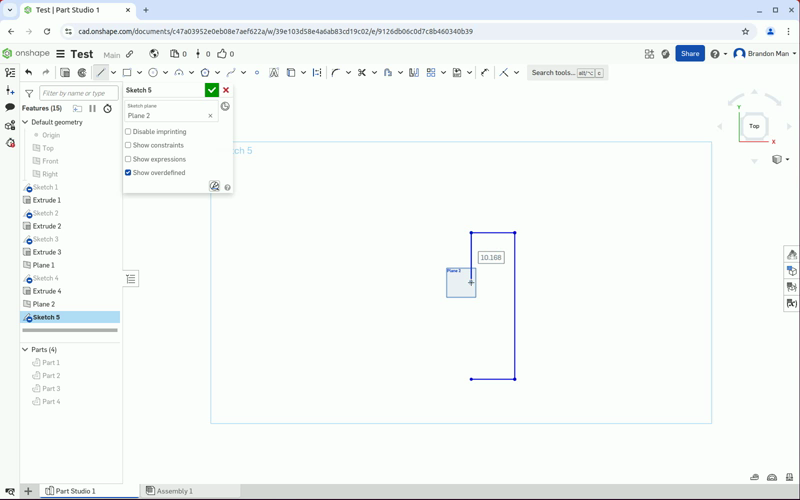
mouse_move(471, 379)
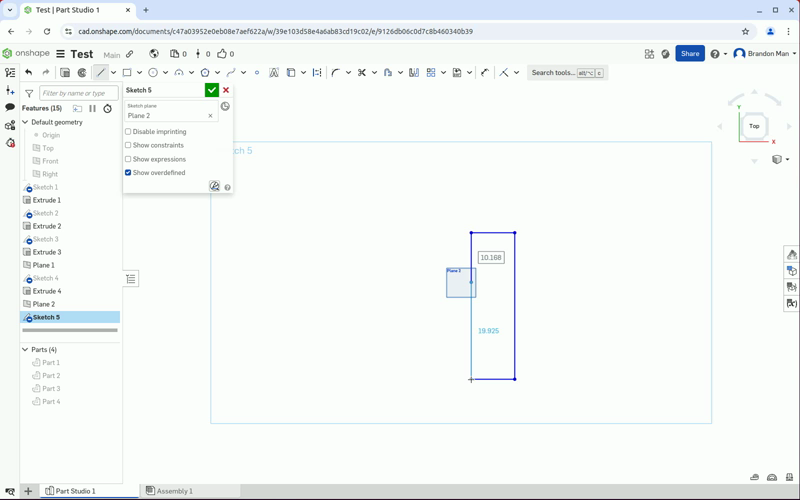
key_up(shift)
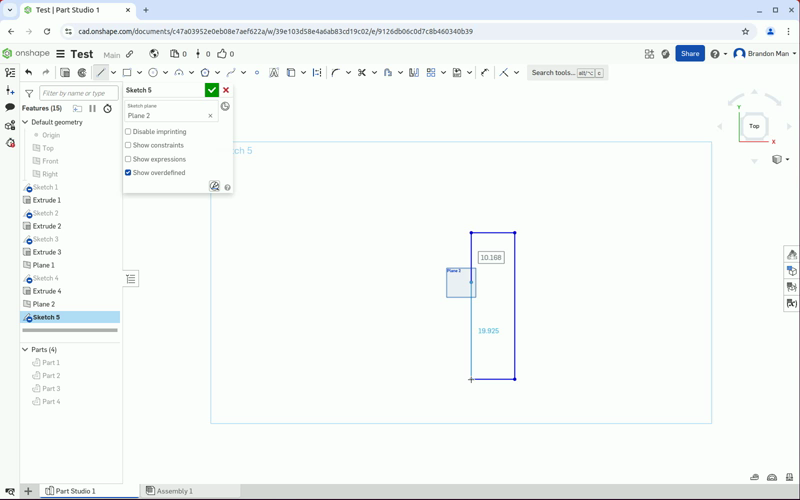
click(471, 379)
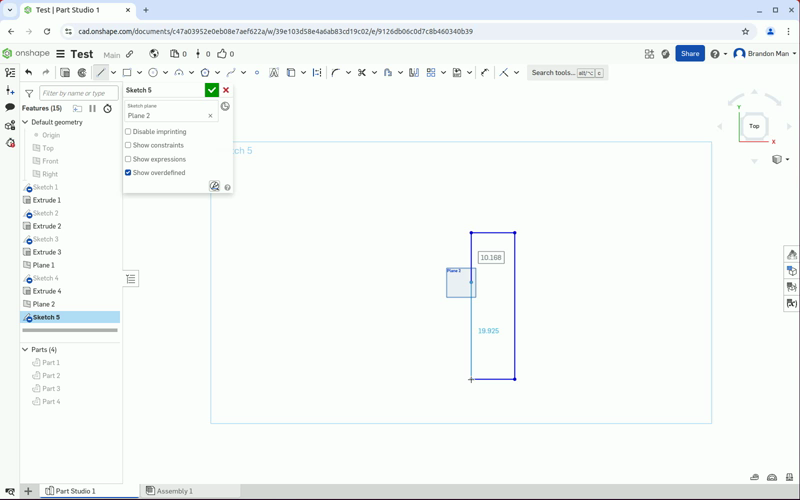
key(esc)
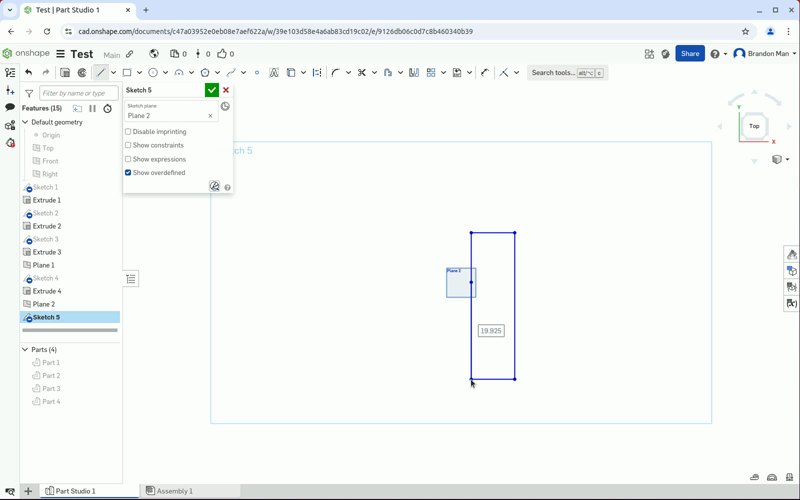
key(c)
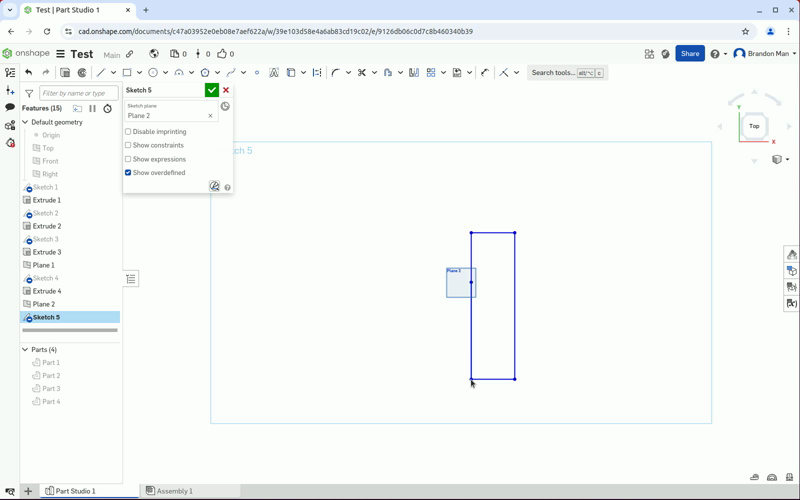
key_down(shift)
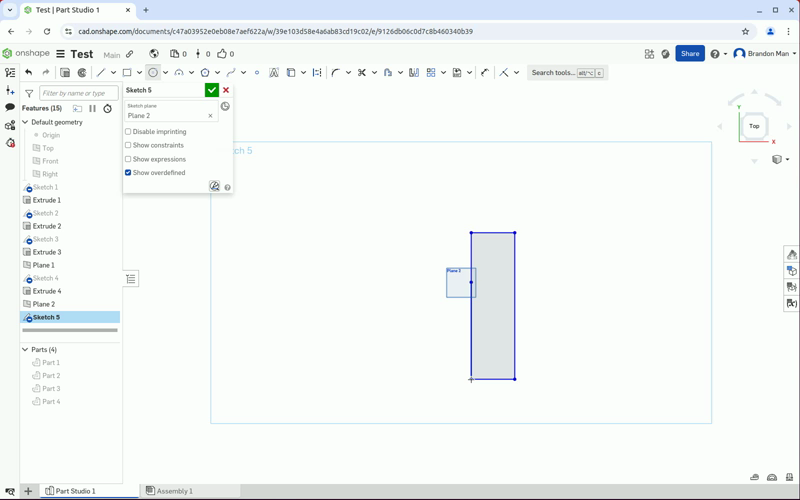
mouse_move(482, 282)
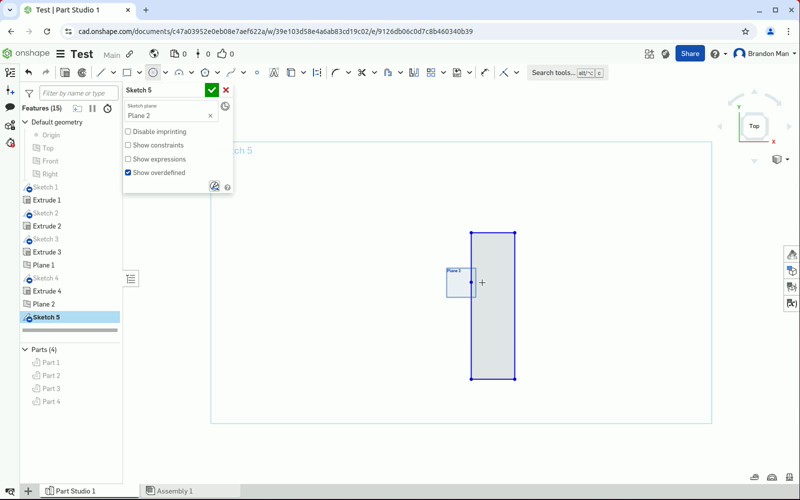
click(482, 282)
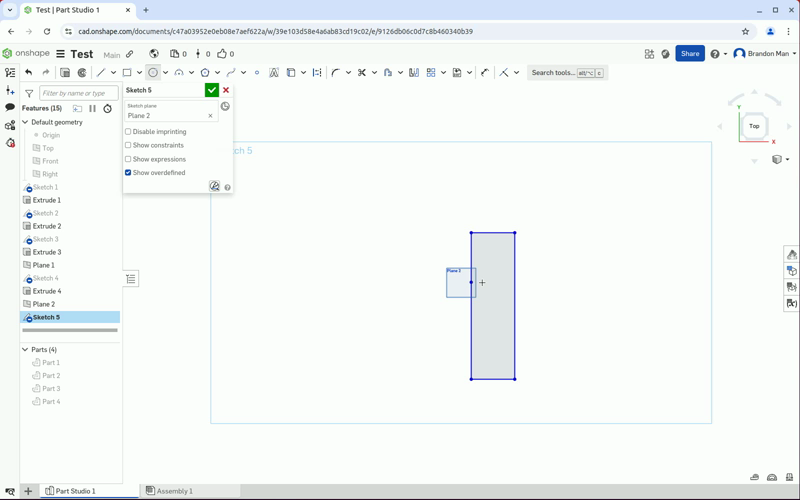
key_up(shift)
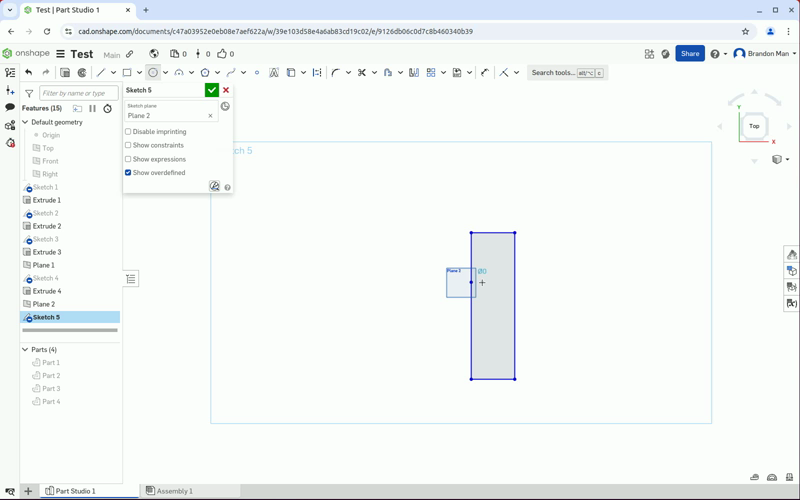
mouse_move(483, 282)
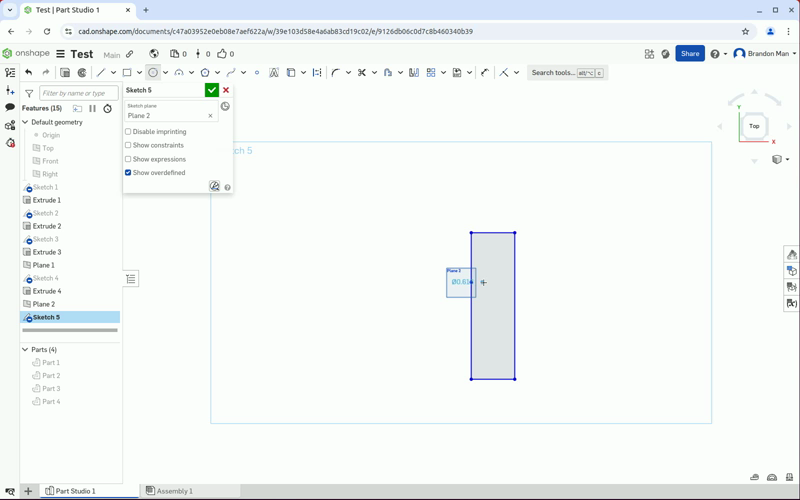
scroll(6)
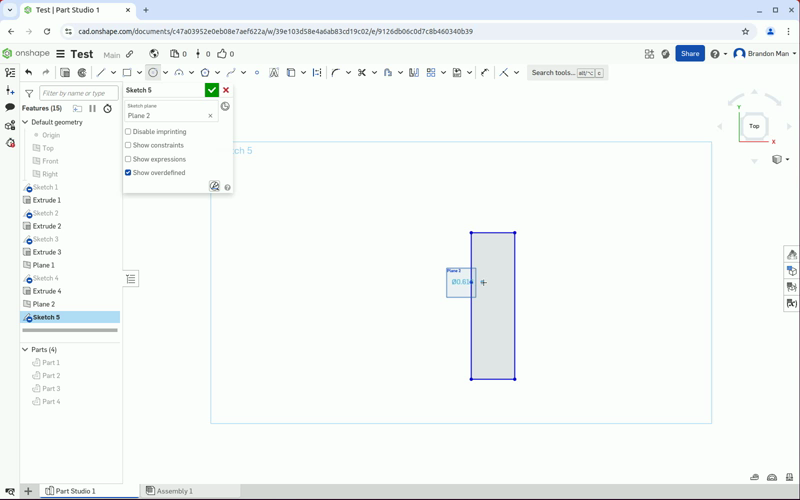
scroll(6)
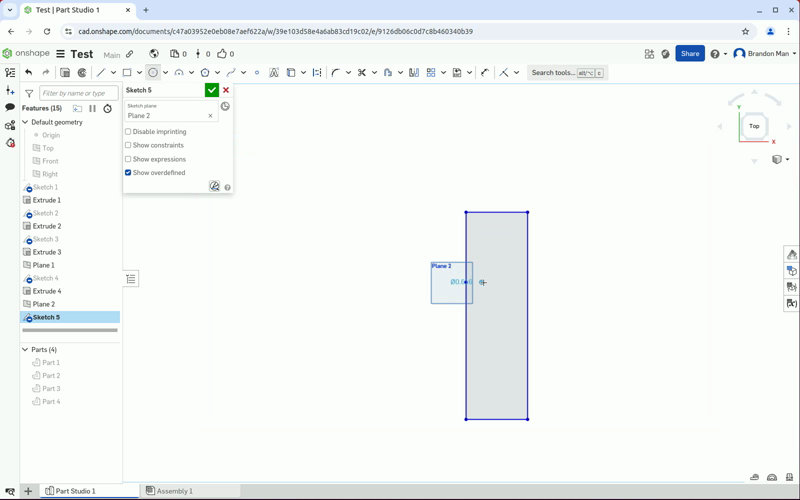
scroll(6)
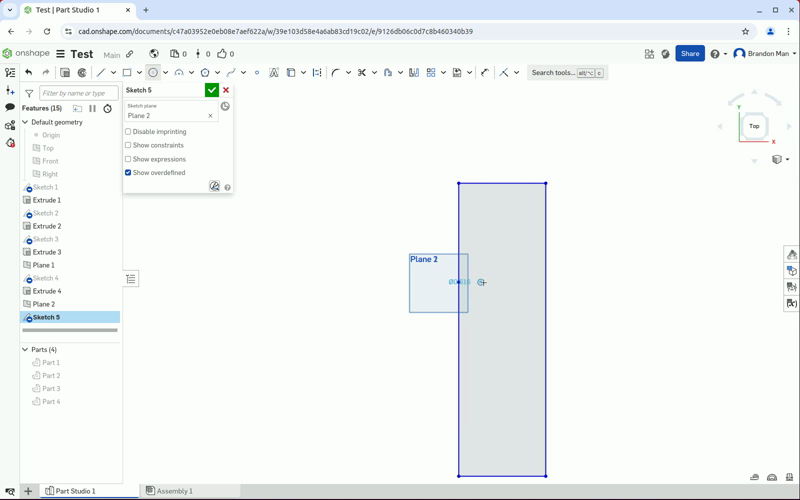
scroll(6)
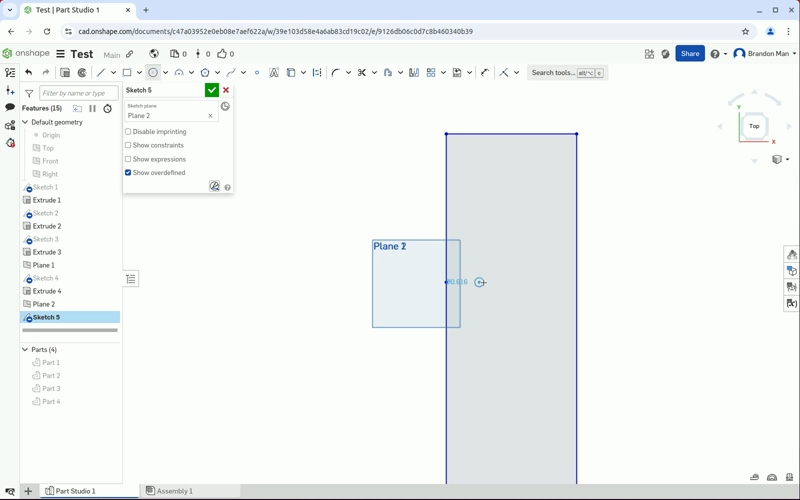
scroll(6)
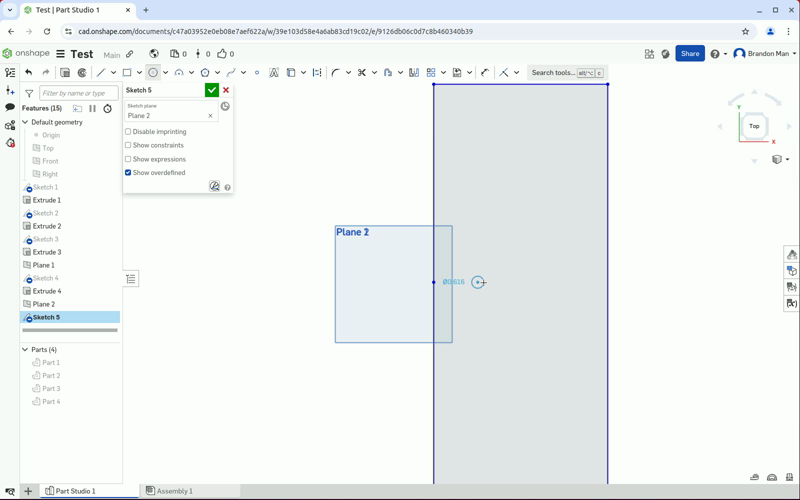
scroll(6)
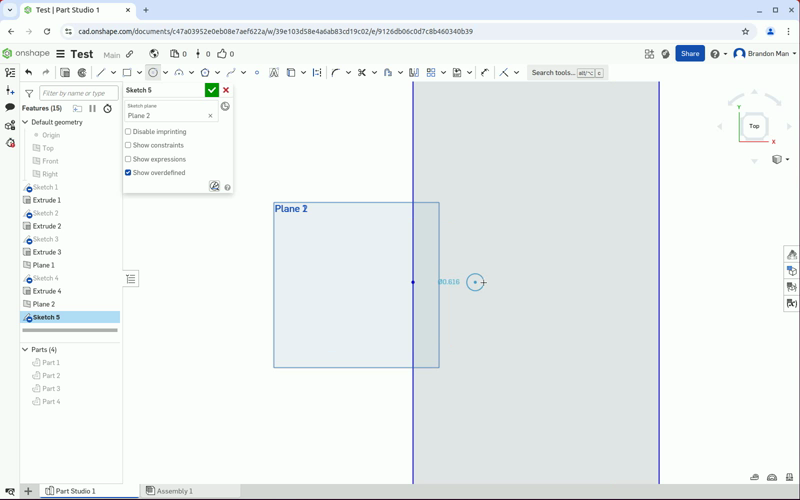
scroll(6)
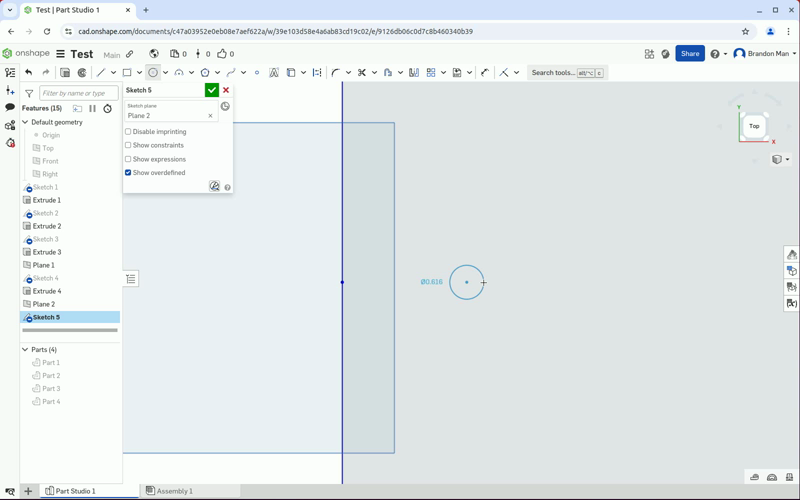
click(483, 282)
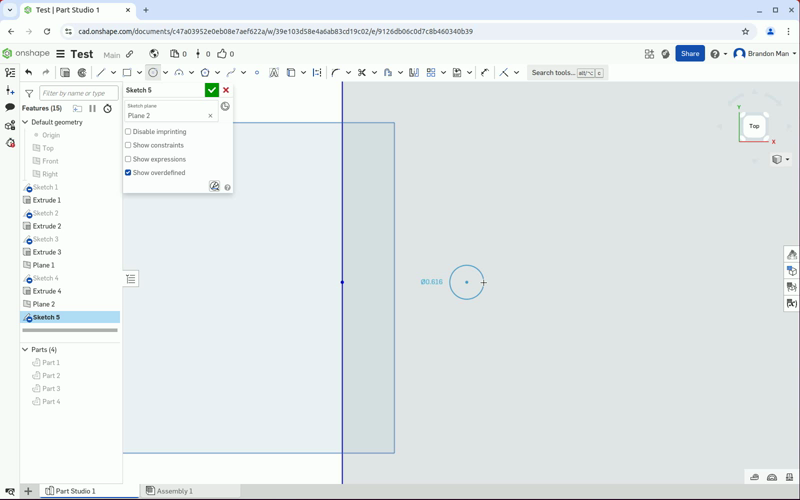
scroll(-6)
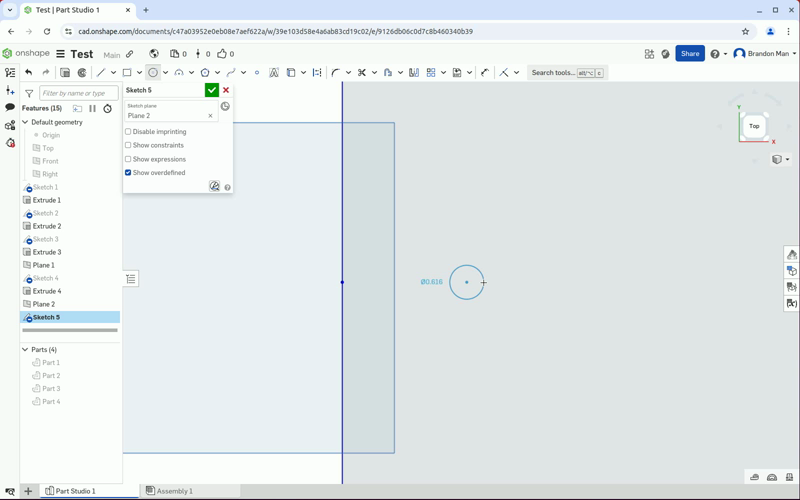
scroll(-6)
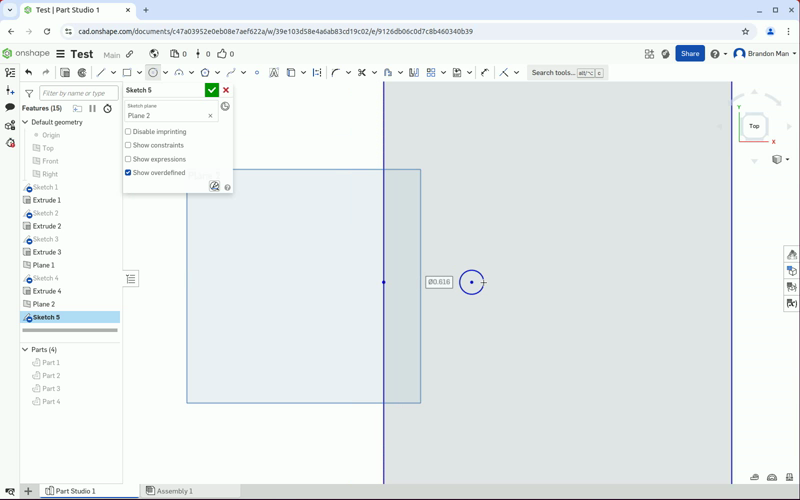
scroll(-6)
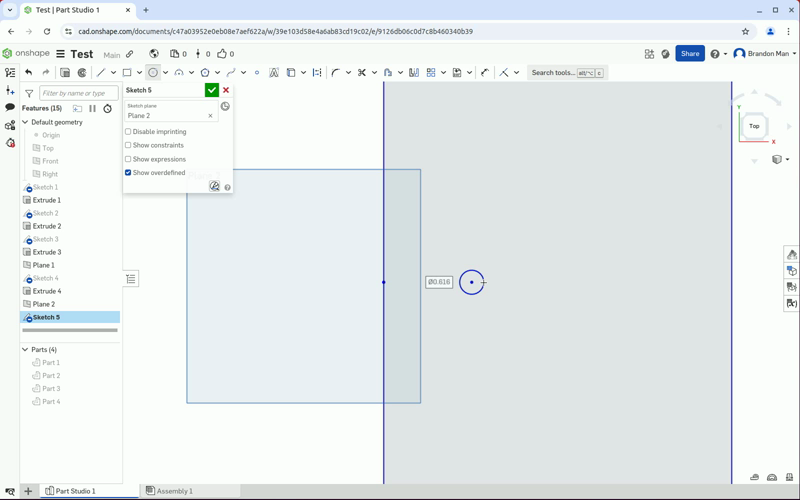
scroll(-6)
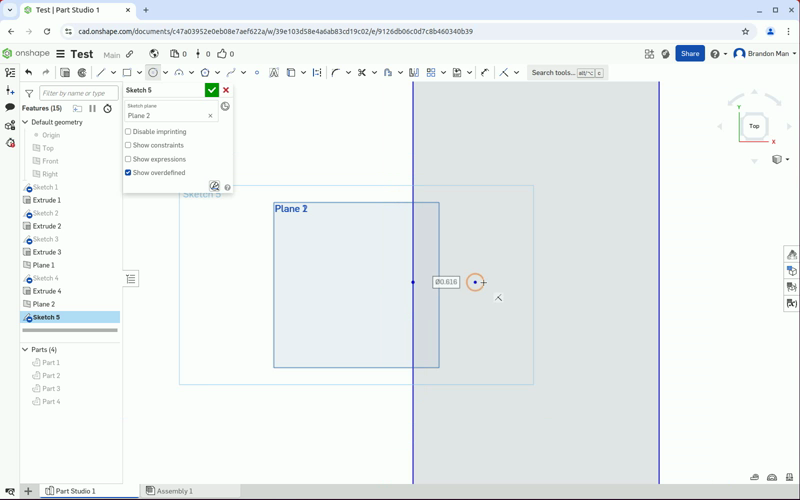
scroll(-6)
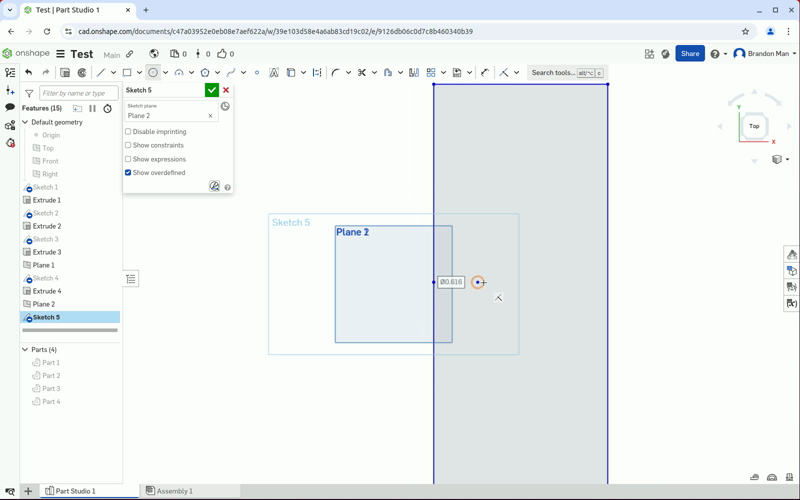
scroll(-6)
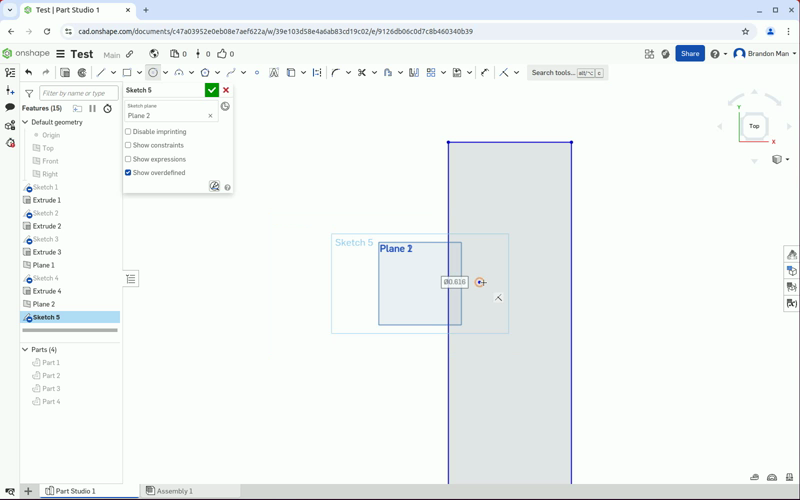
scroll(-6)
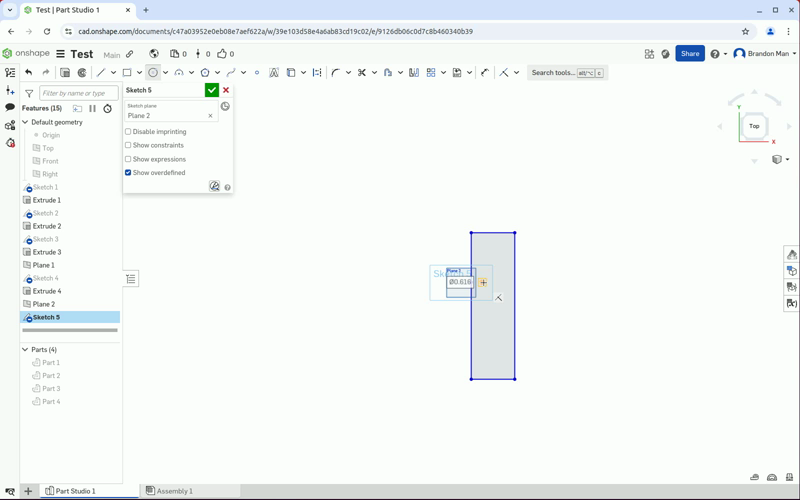
key(esc)
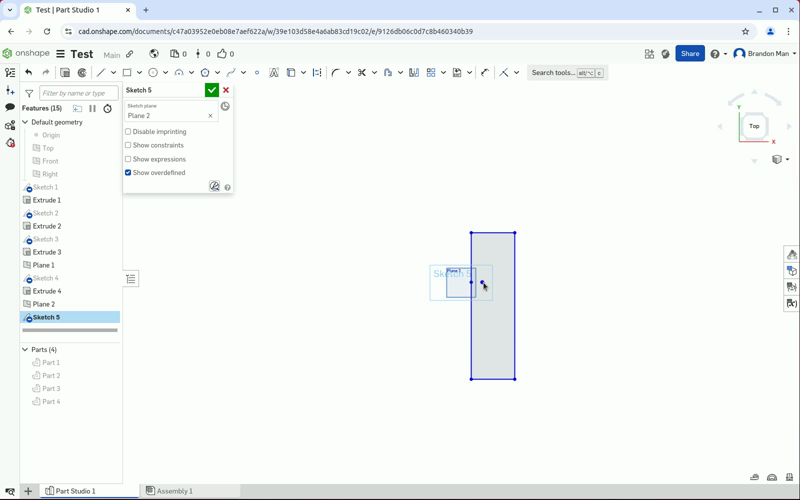
mouse_move(496, 279)
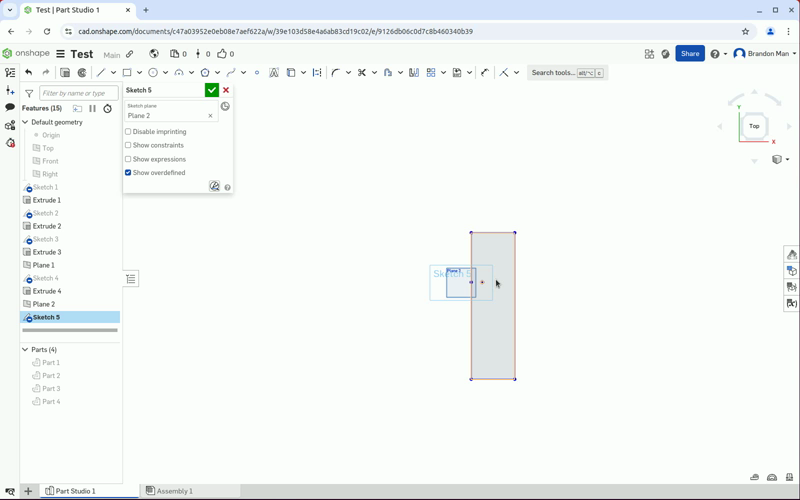
click(496, 279)
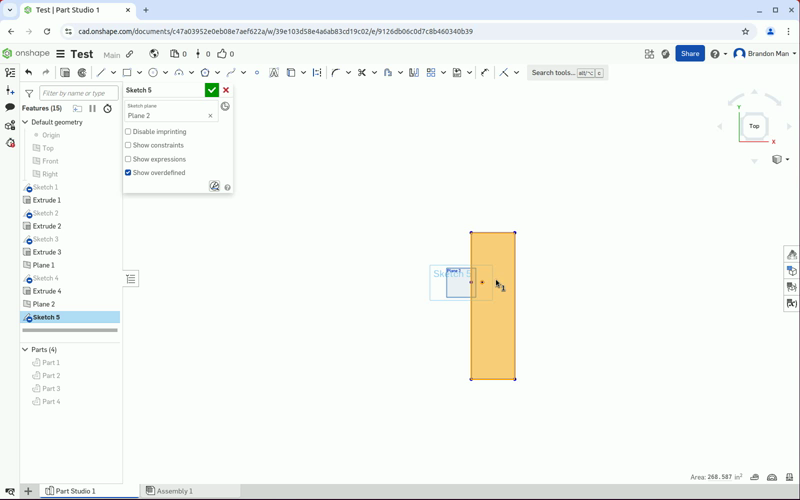
mouse_move(73, 352)
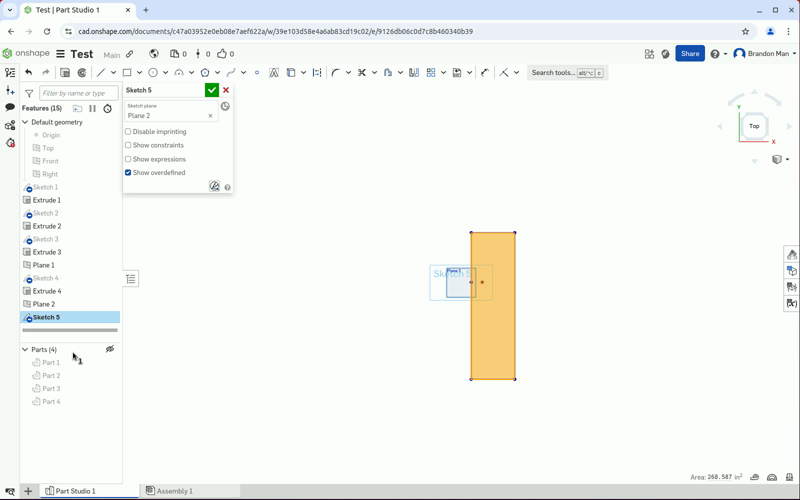
key(shift+y)
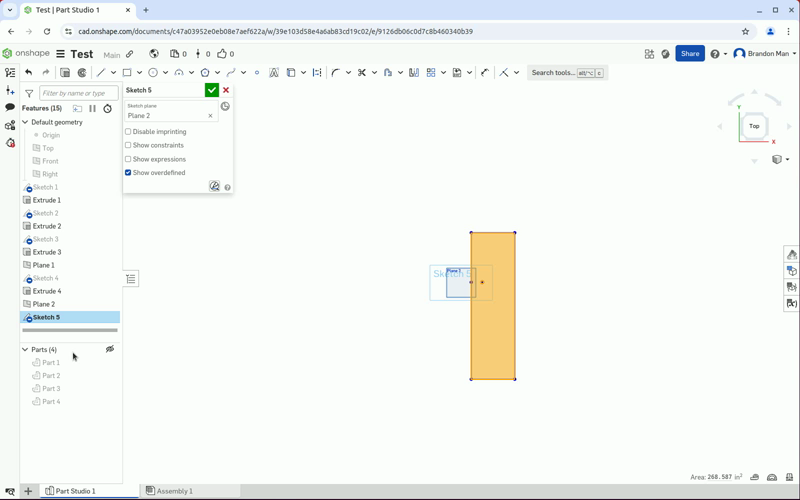
key(shift+e)
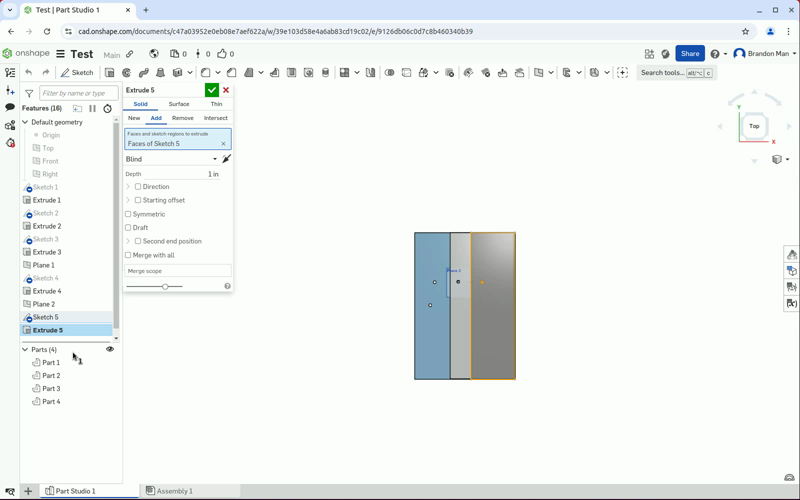
mouse_move(143, 106)
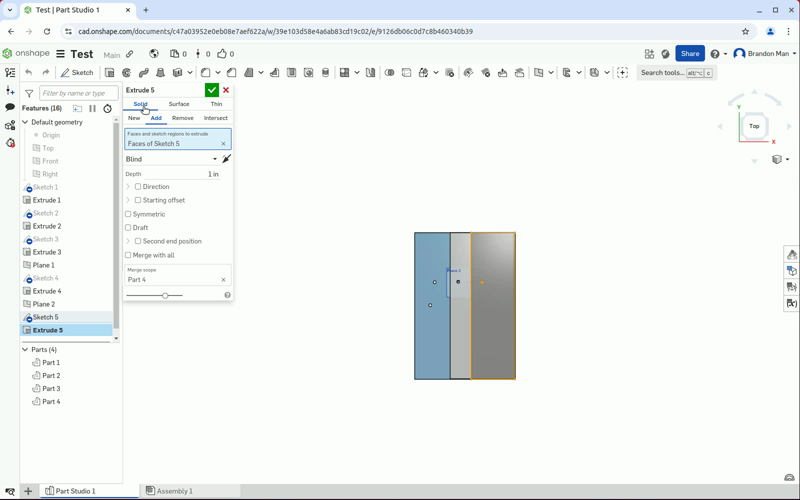
click(143, 106)
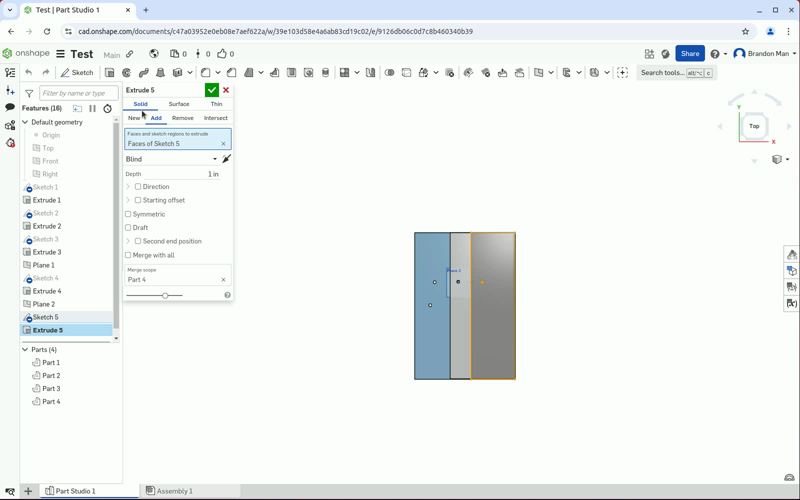
mouse_move(137, 120)
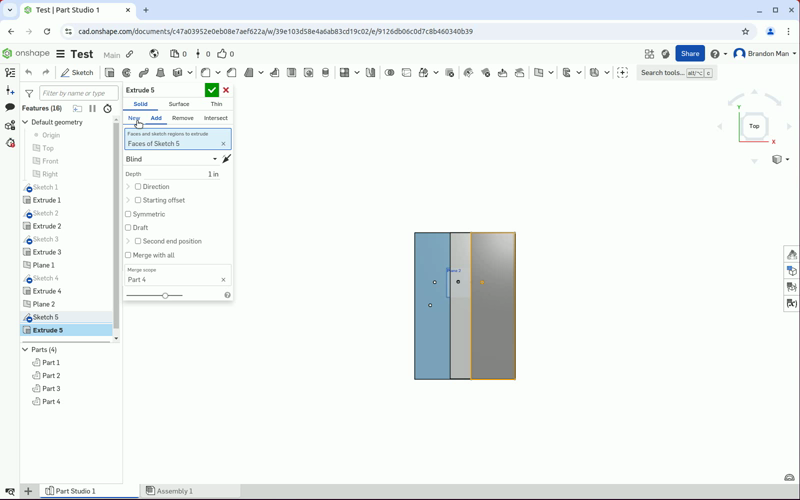
click(137, 120)
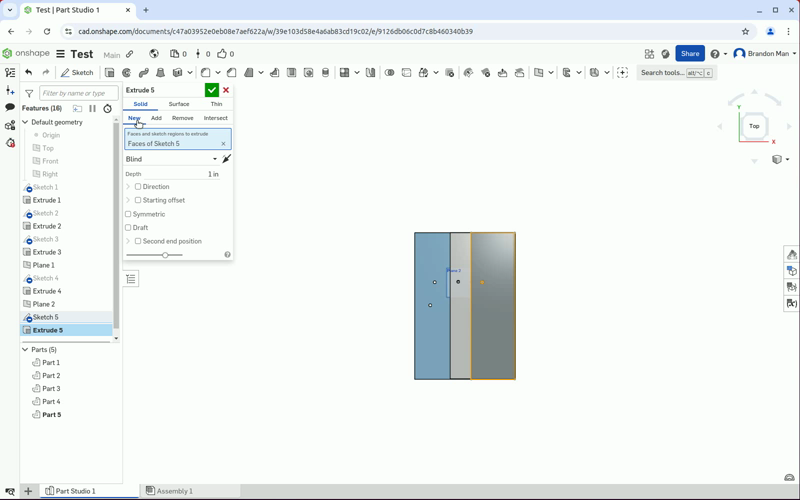
key(tab, 4)
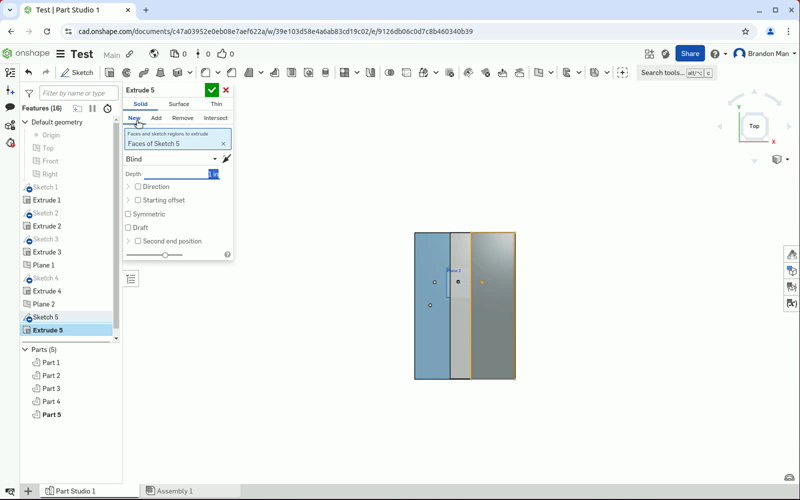
text(0.722)
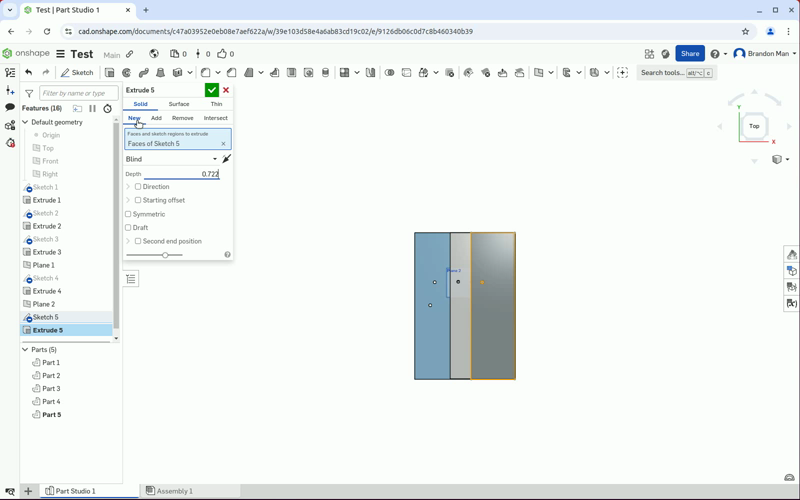
key(enter)
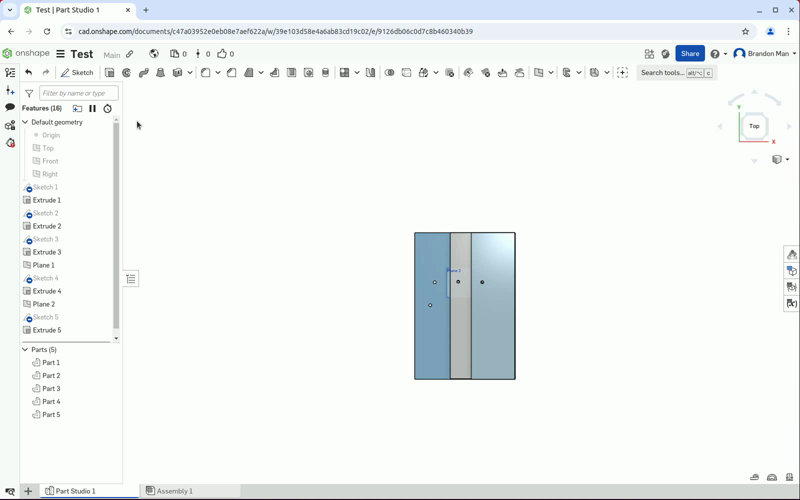
key(shift+h)
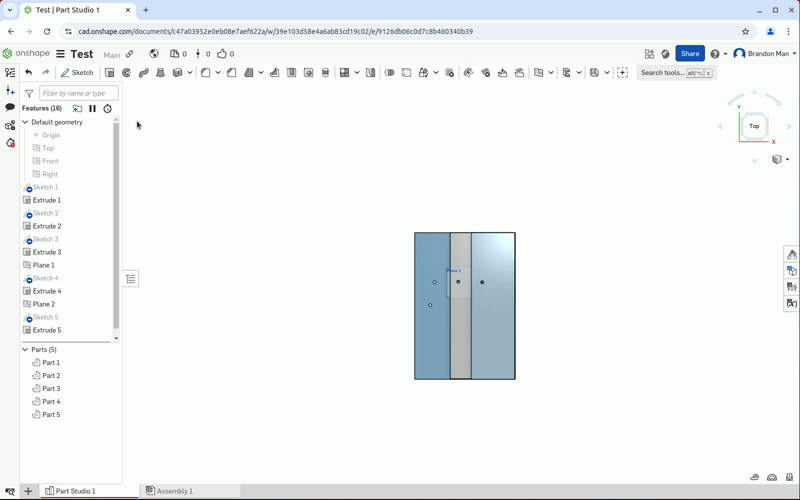
key(shift+h)
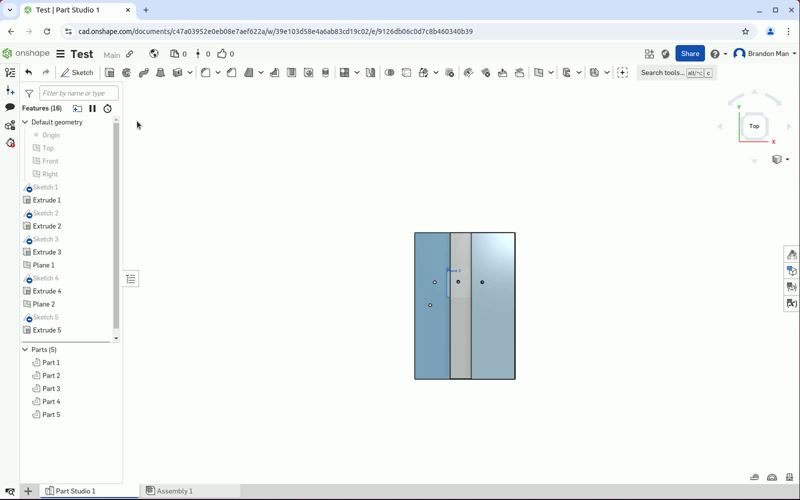
mouse_move(69, 189)
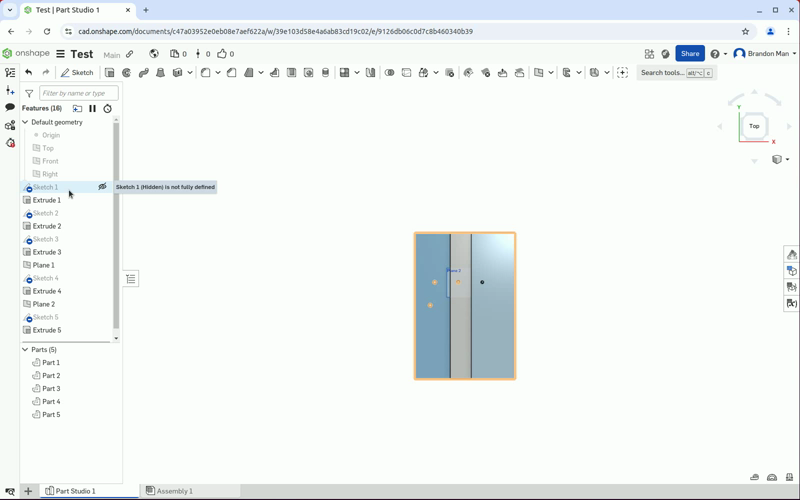
click(69, 189)
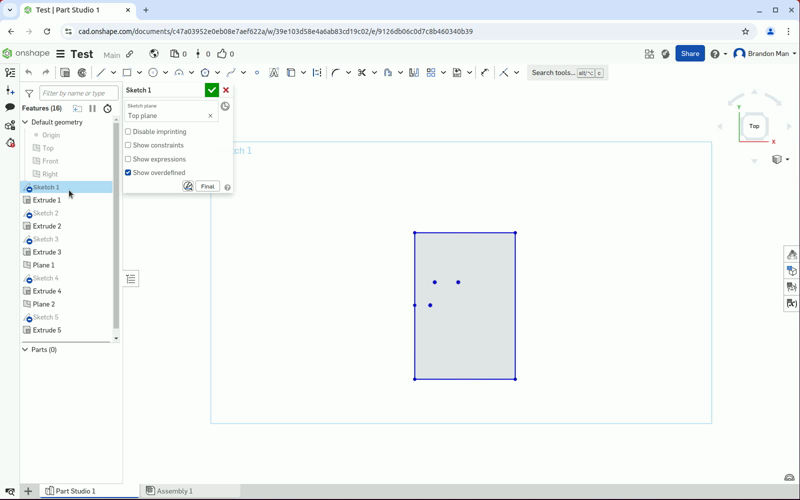
mouse_move(229, 92)
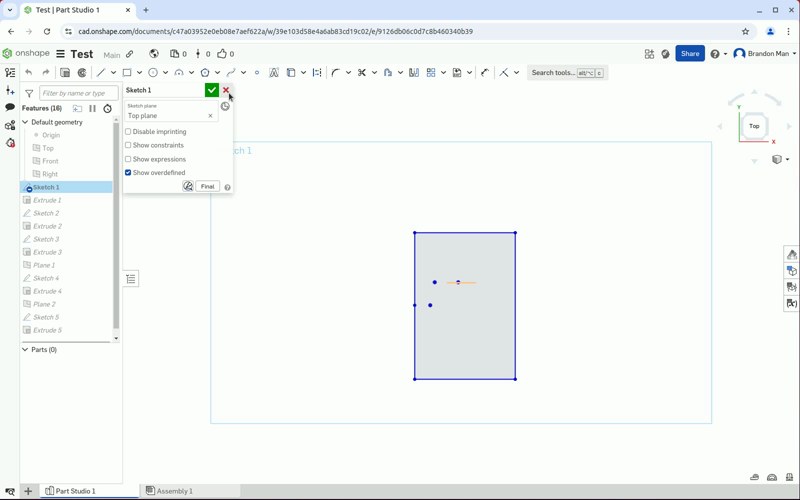
click(229, 92)
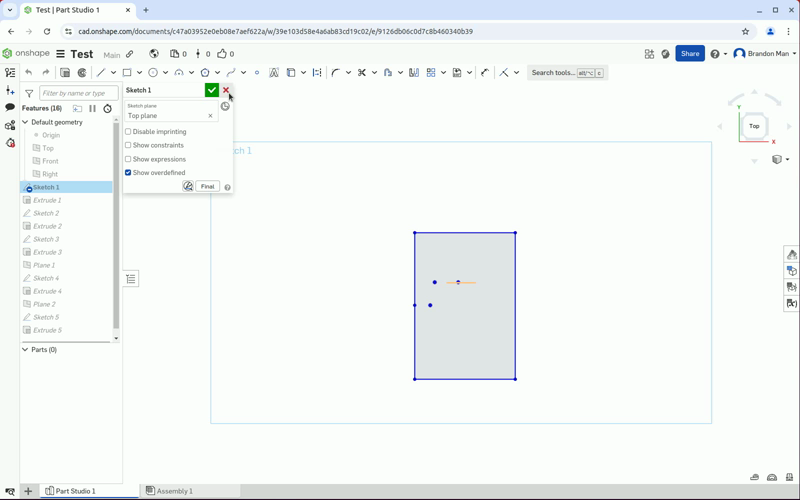
key(shift+s)
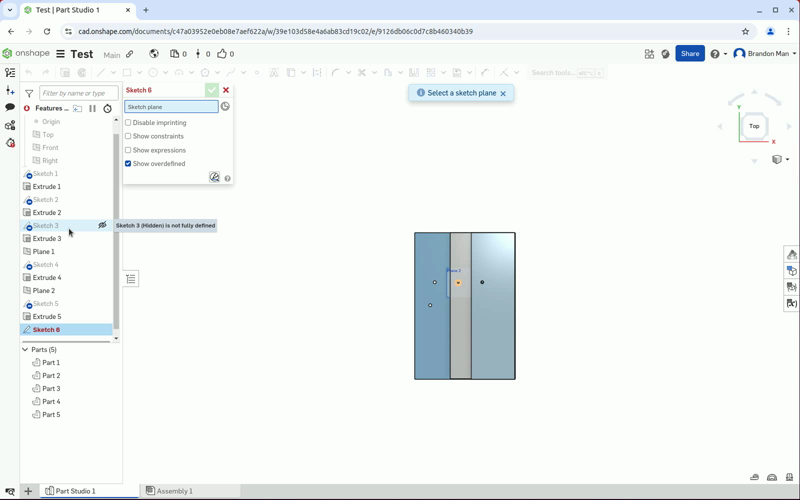
scroll(3)
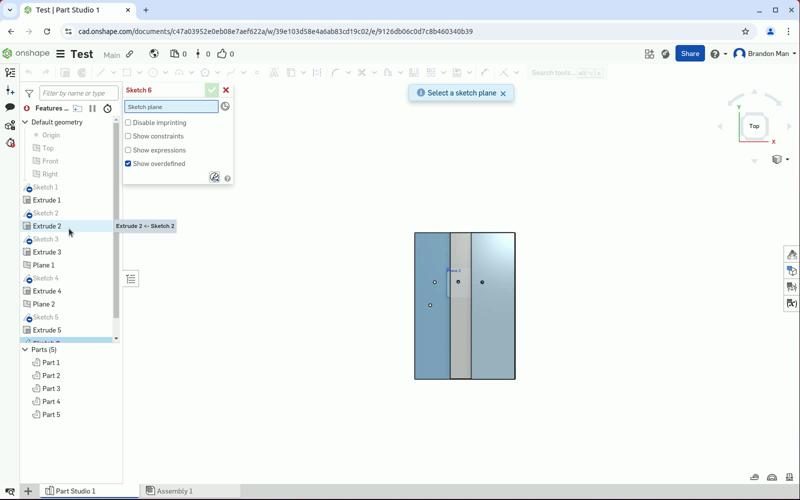
mouse_move(69, 150)
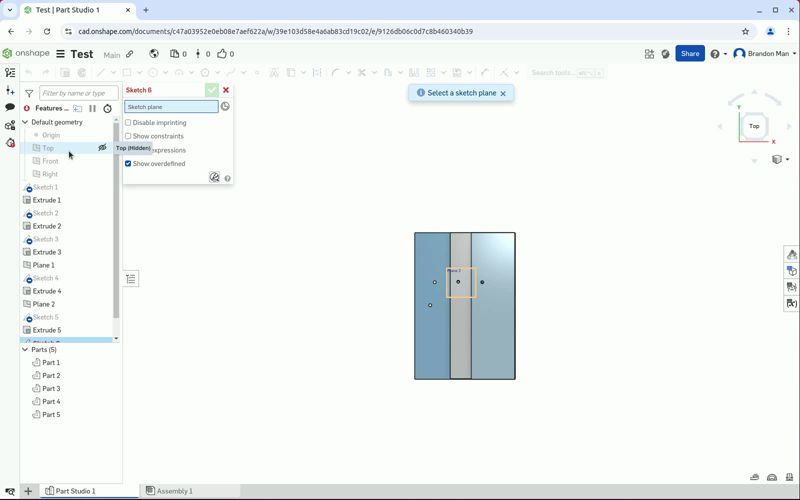
click(69, 150)
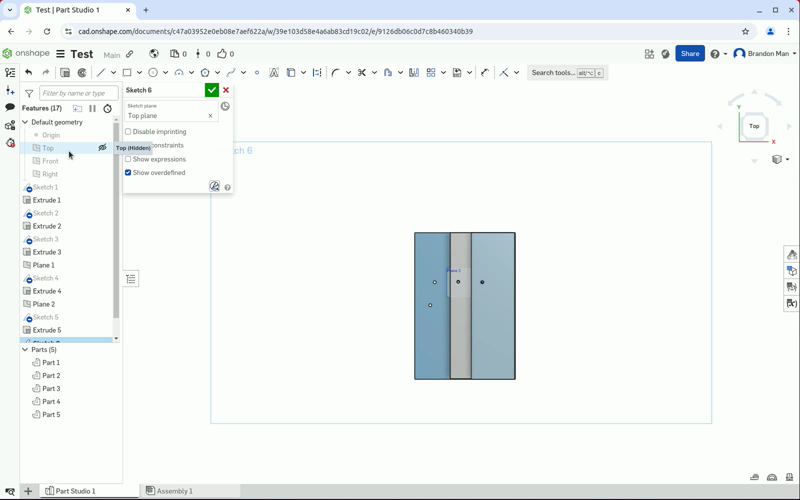
mouse_move(73, 352)
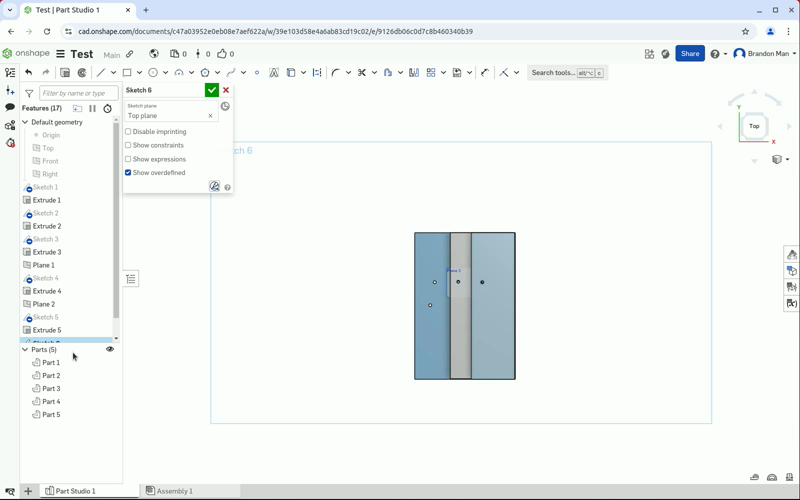
key(y)
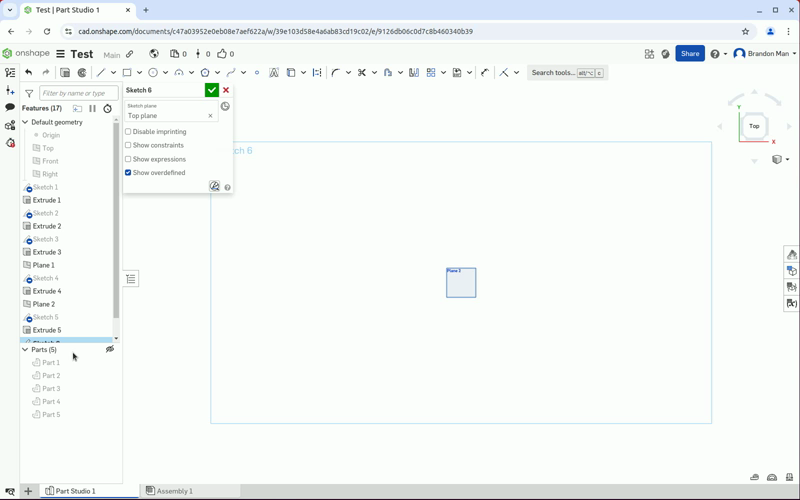
key(c)
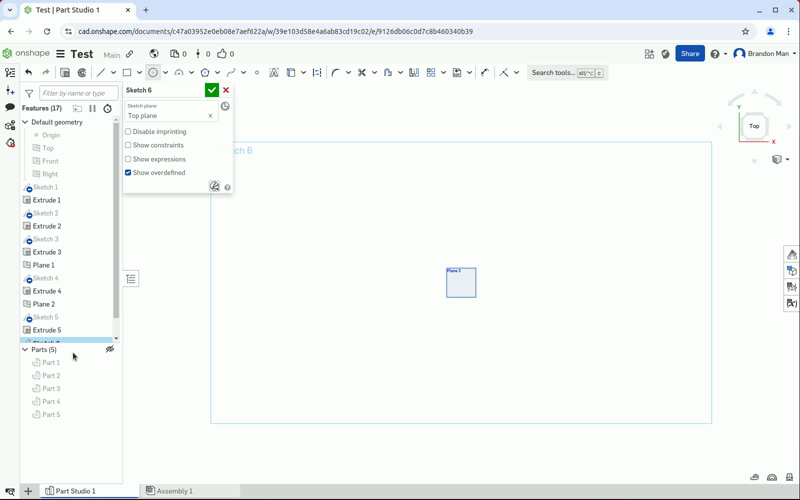
key_down(shift)
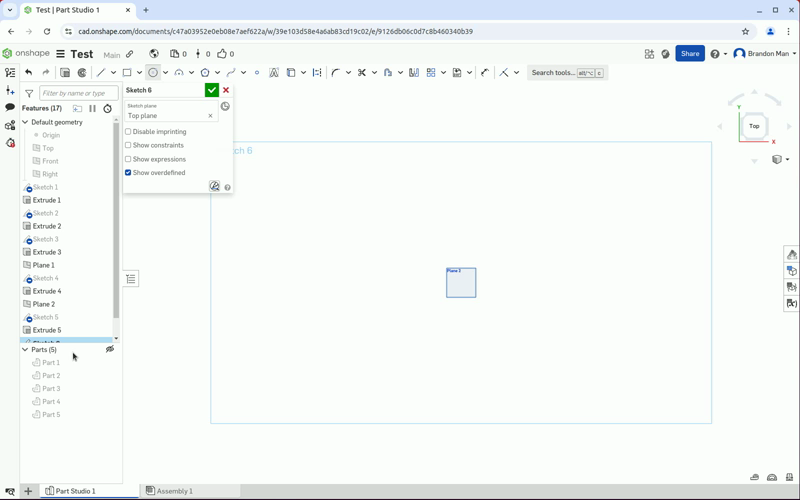
mouse_move(430, 306)
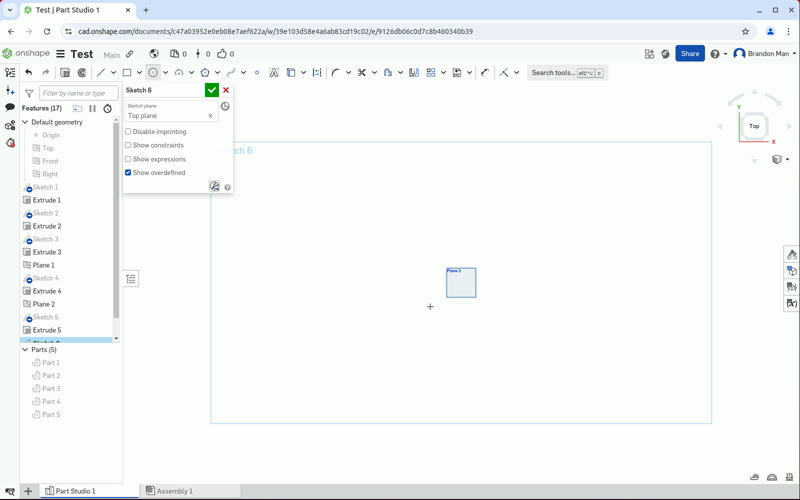
click(430, 306)
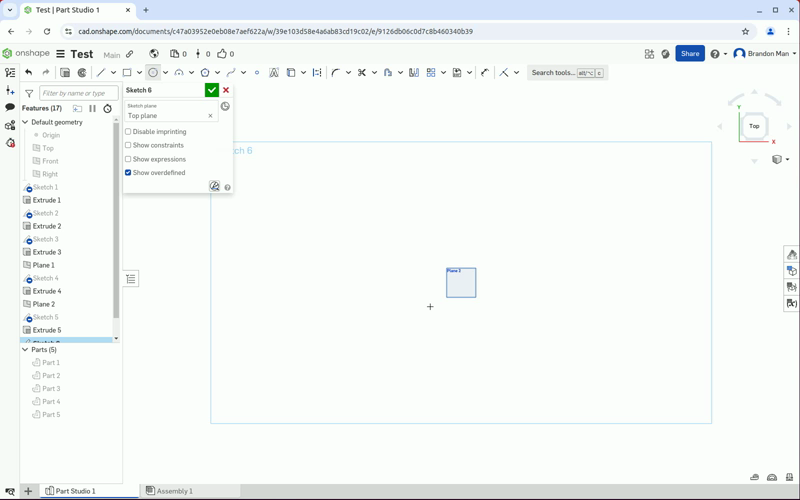
key_up(shift)
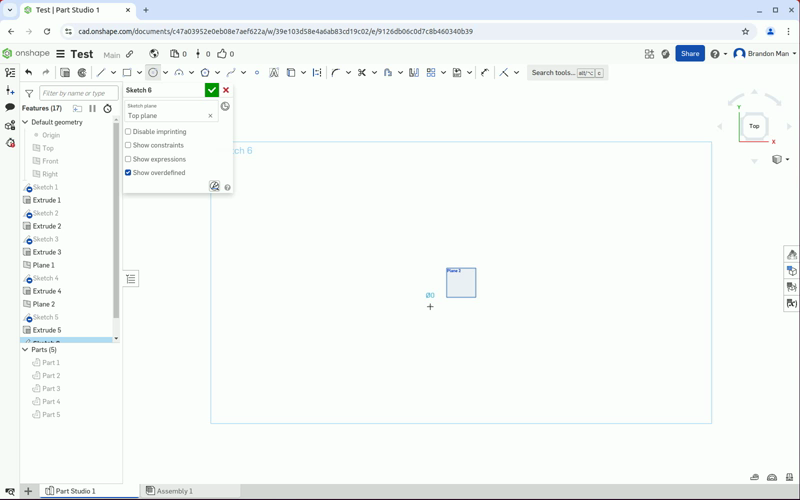
mouse_move(432, 306)
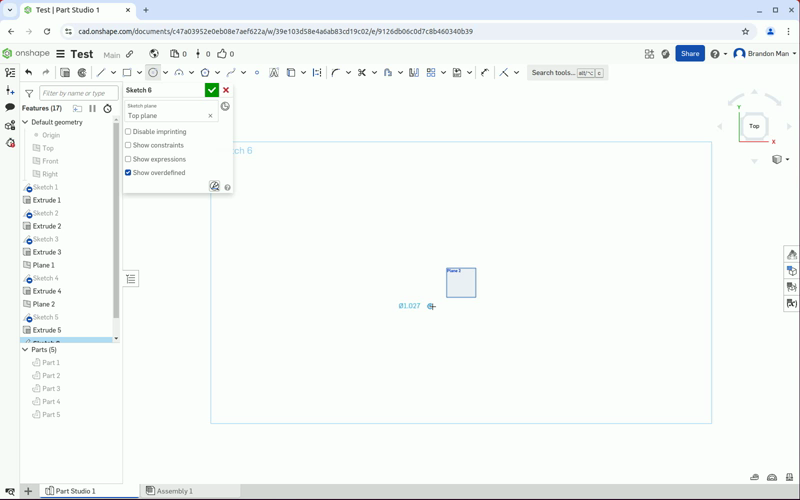
scroll(6)
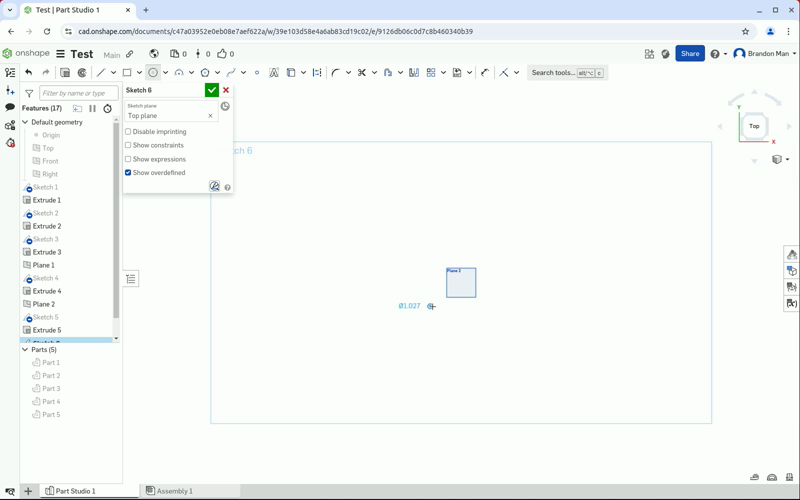
scroll(6)
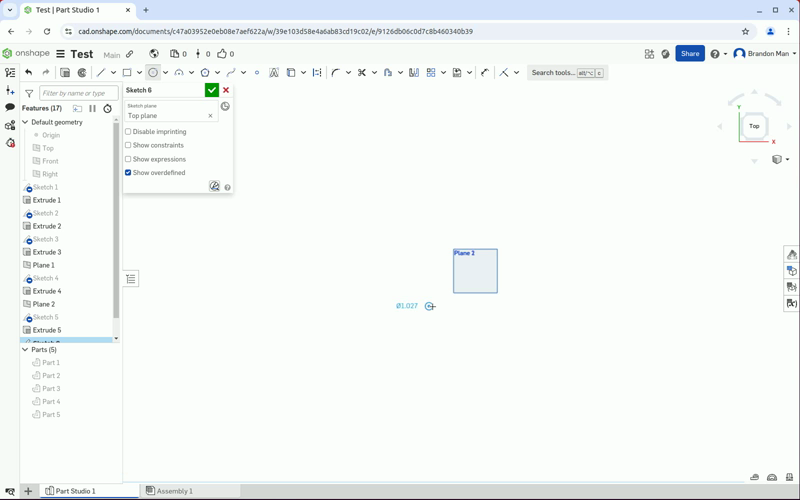
scroll(6)
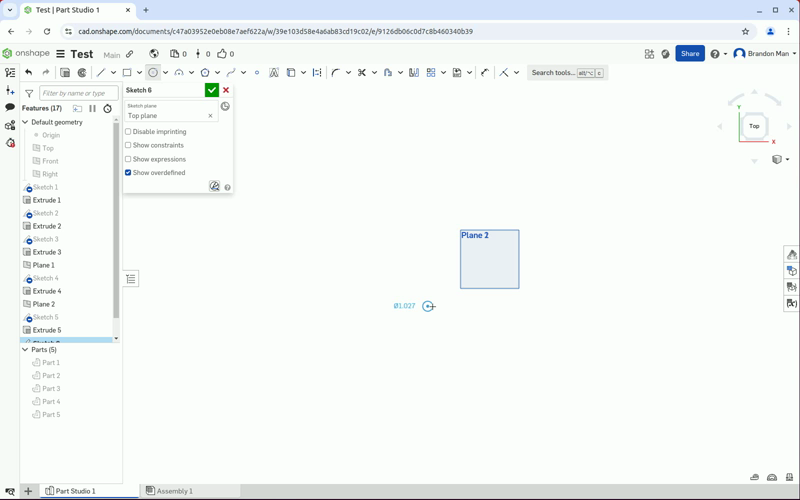
scroll(6)
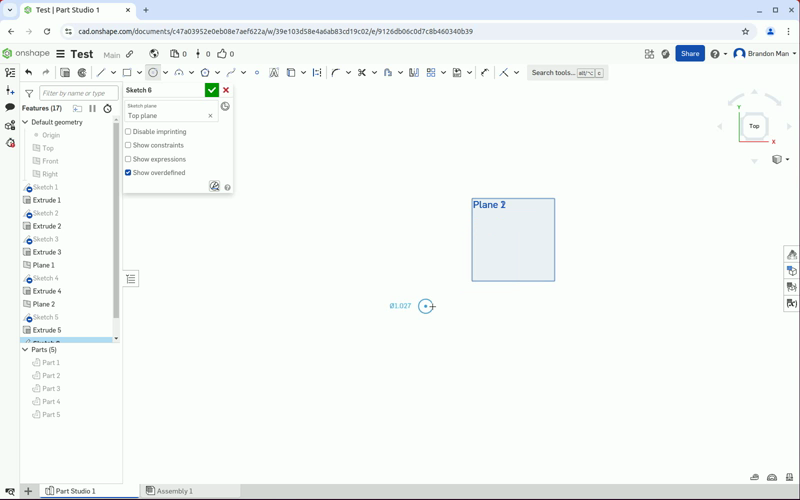
scroll(6)
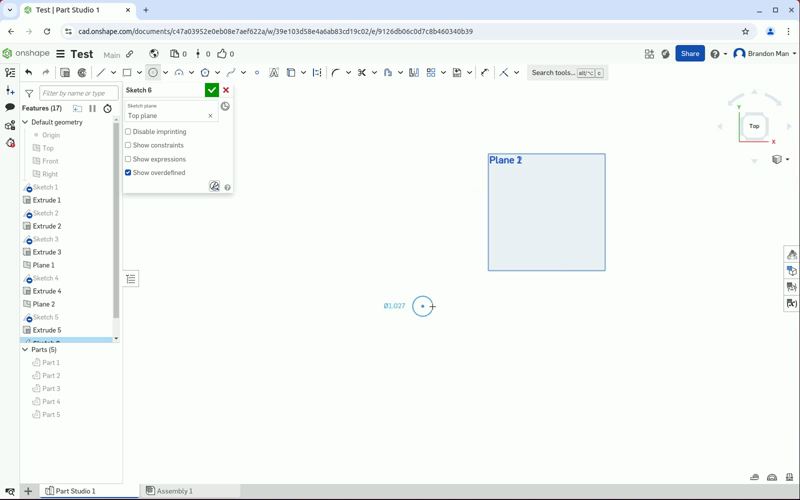
scroll(6)
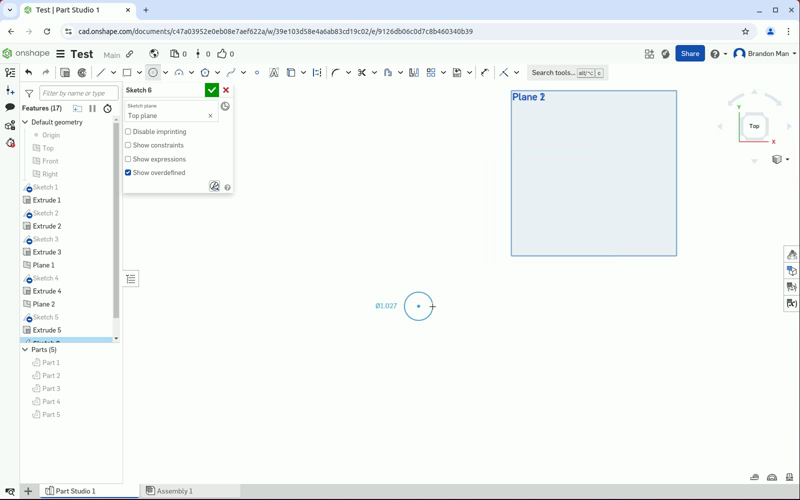
scroll(6)
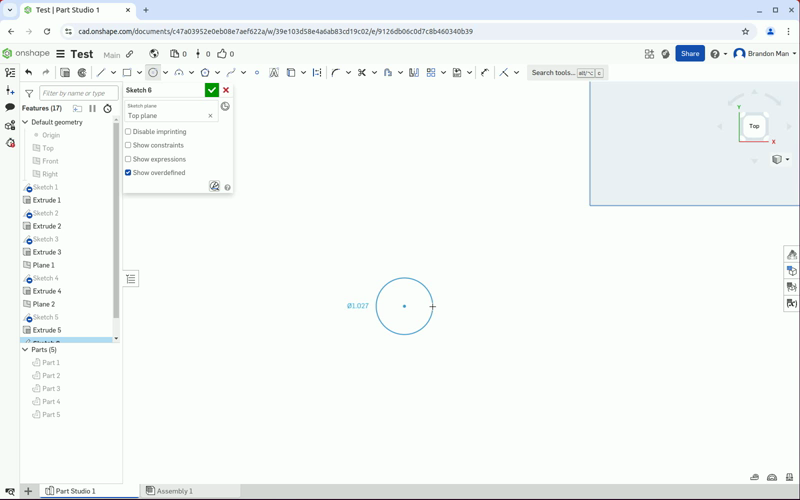
click(432, 306)
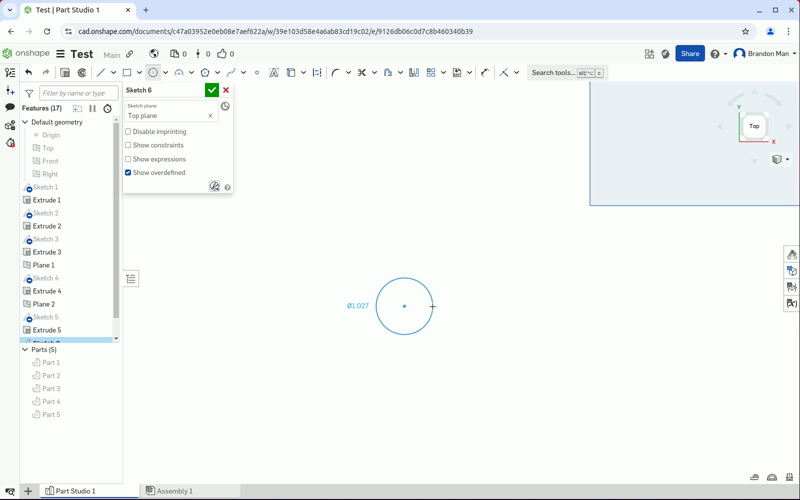
scroll(-6)
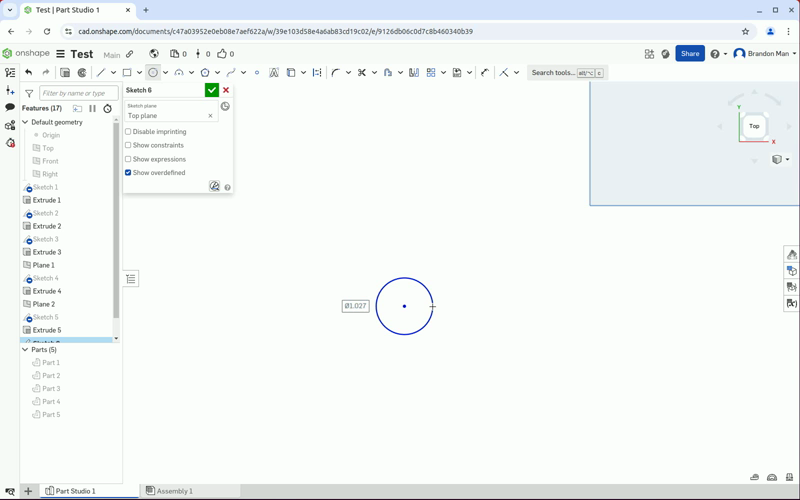
scroll(-6)
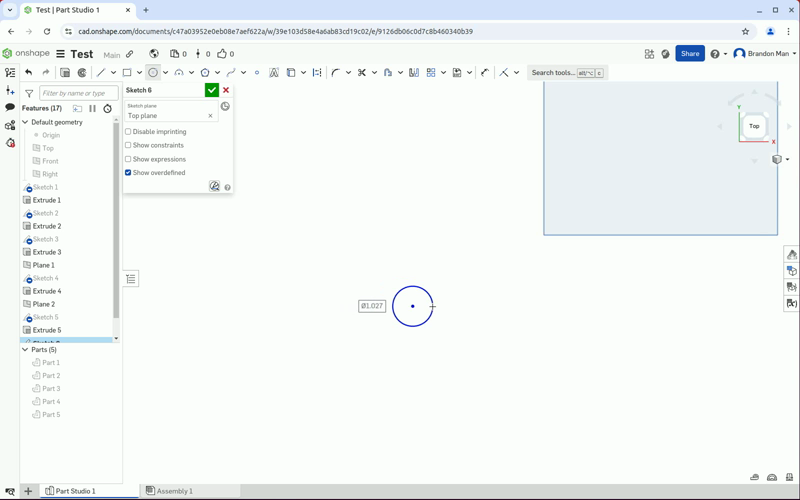
scroll(-6)
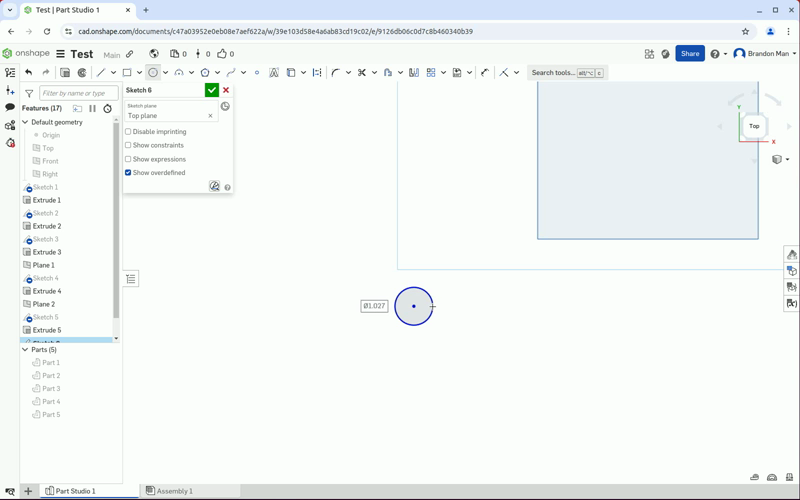
scroll(-6)
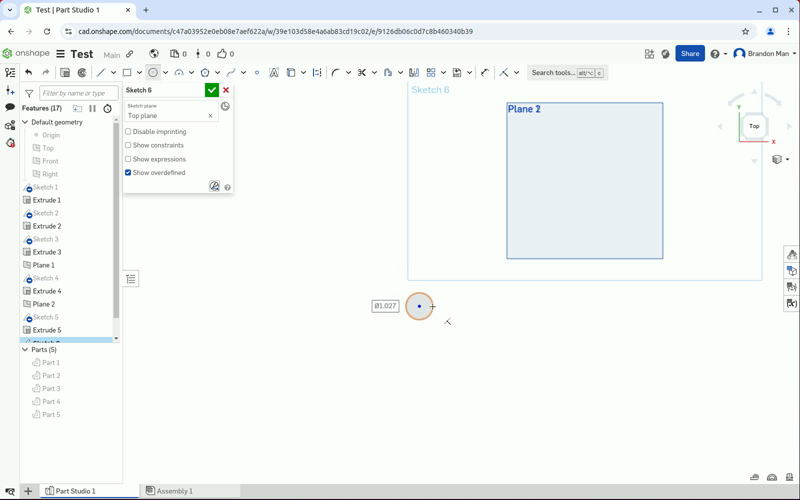
scroll(-6)
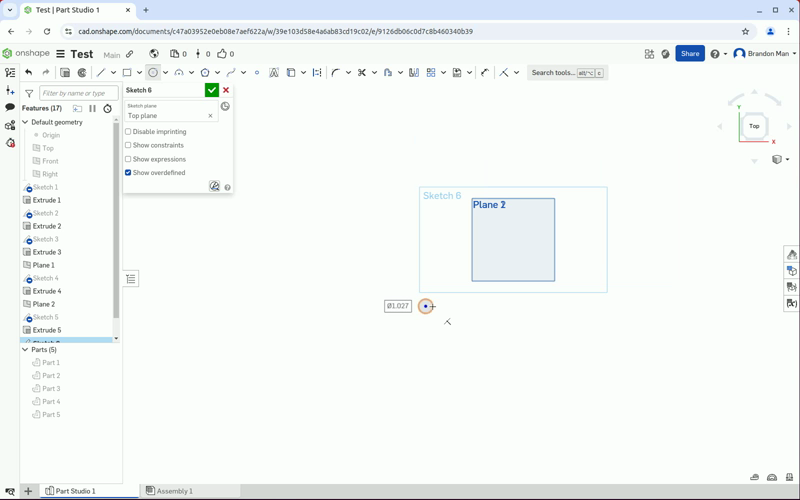
scroll(-6)
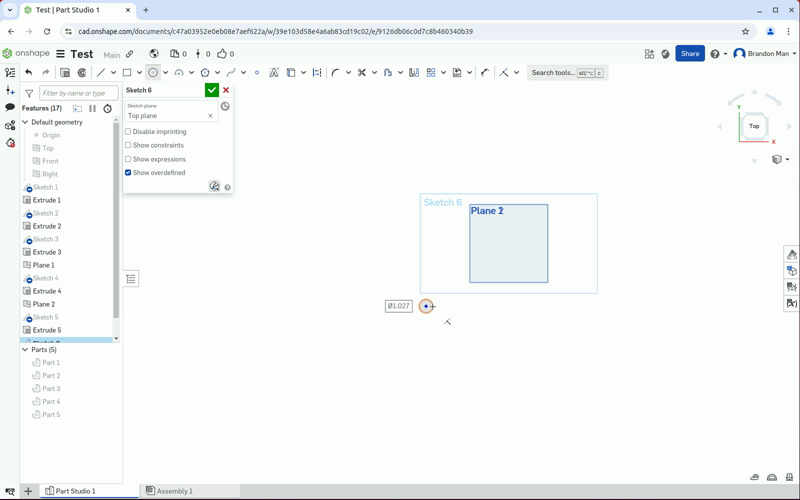
scroll(-6)
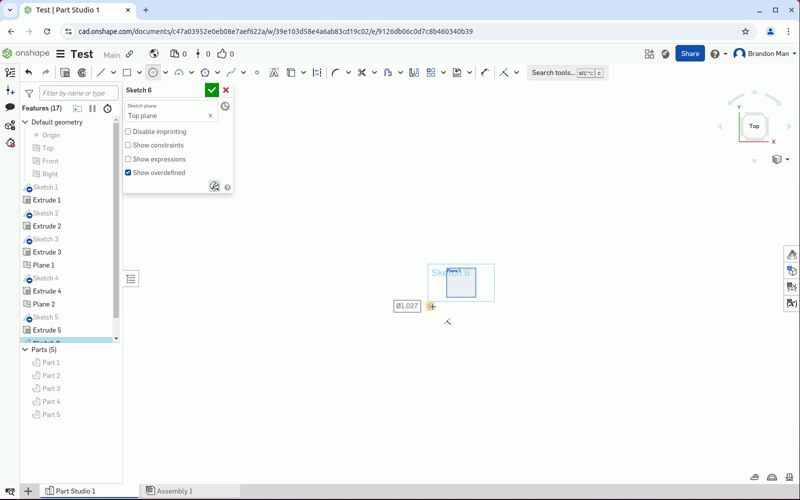
key(esc)
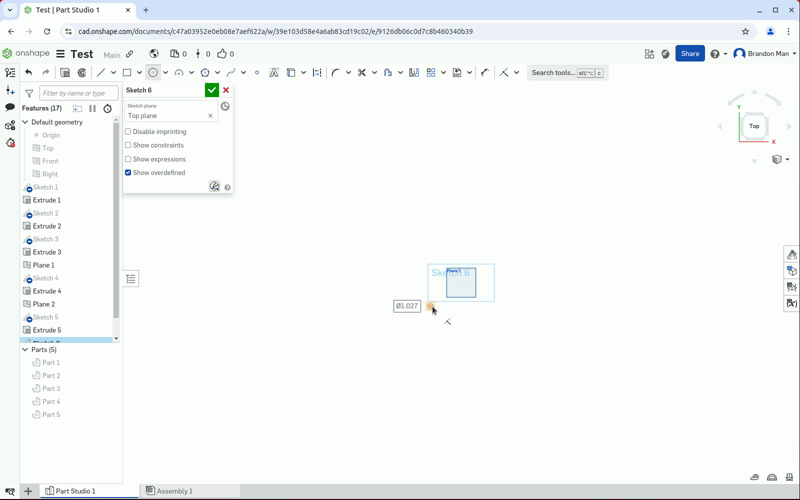
mouse_move(431, 308)
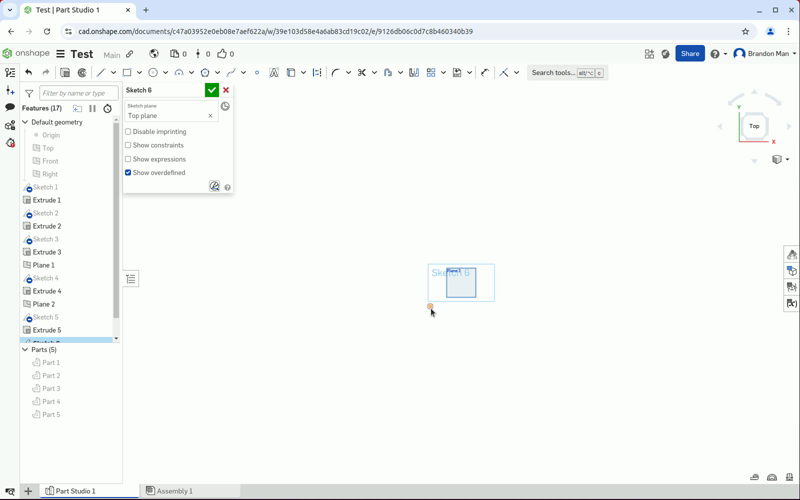
scroll(6)
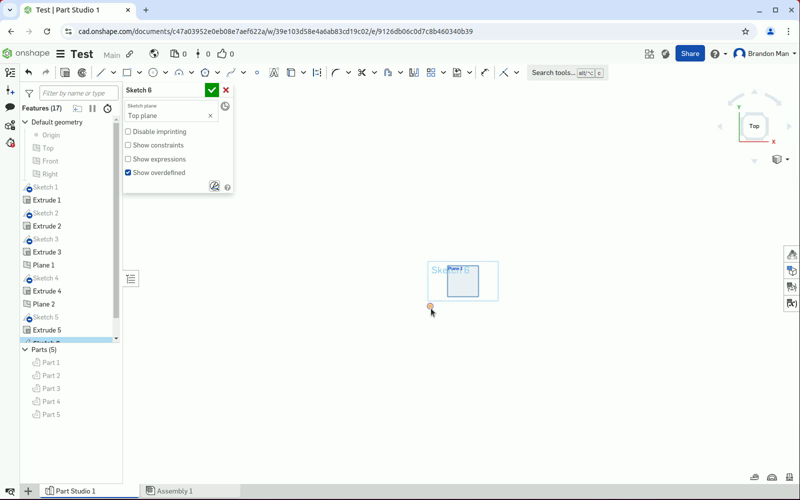
scroll(6)
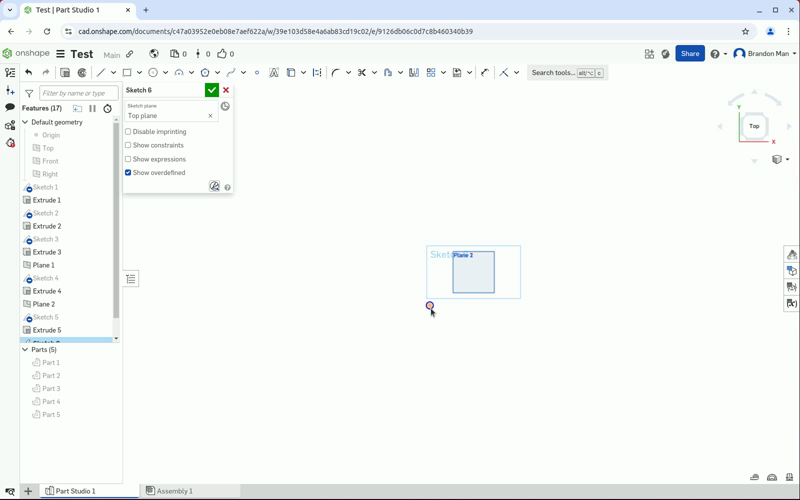
scroll(6)
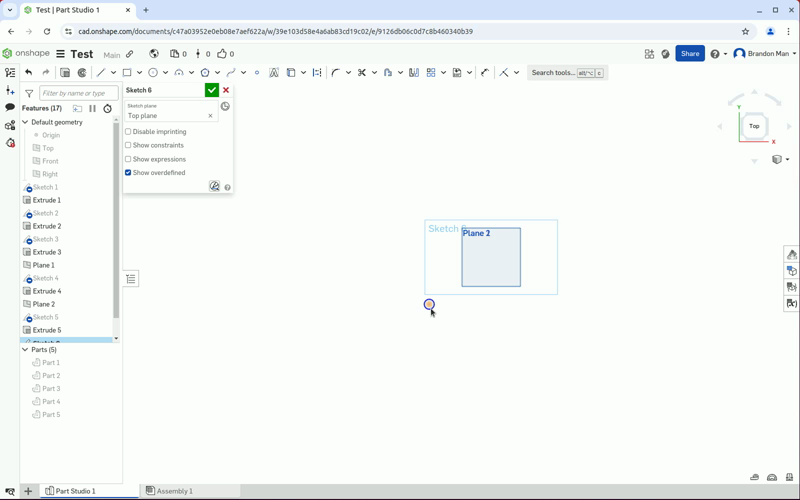
scroll(6)
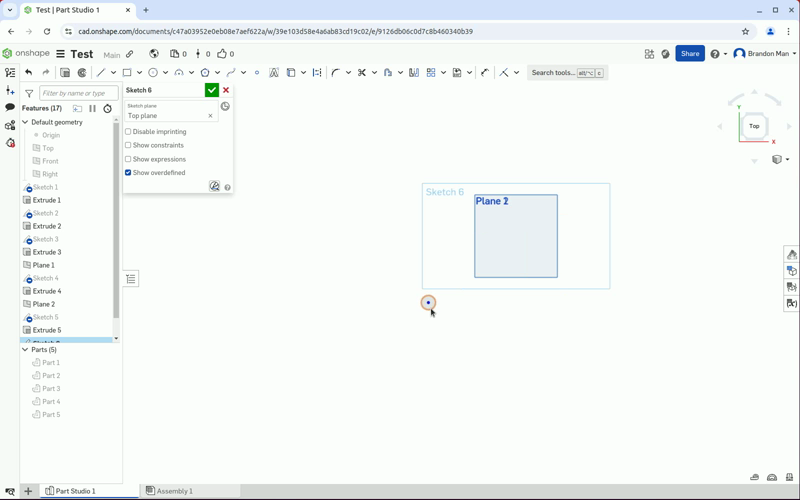
scroll(6)
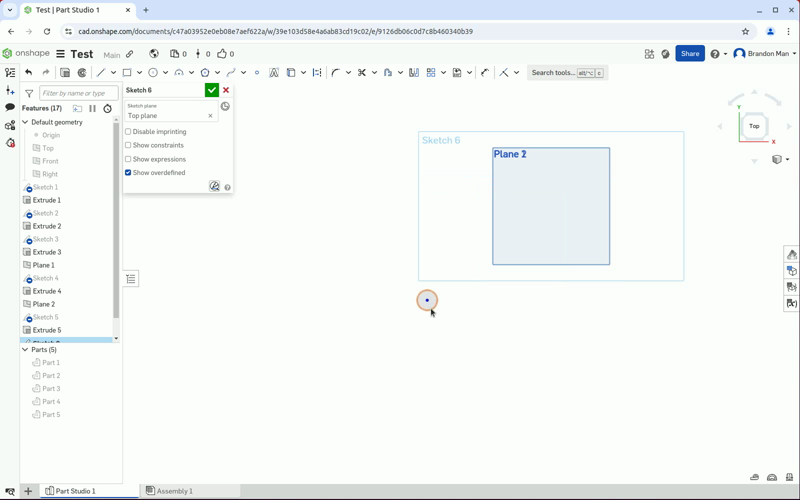
scroll(6)
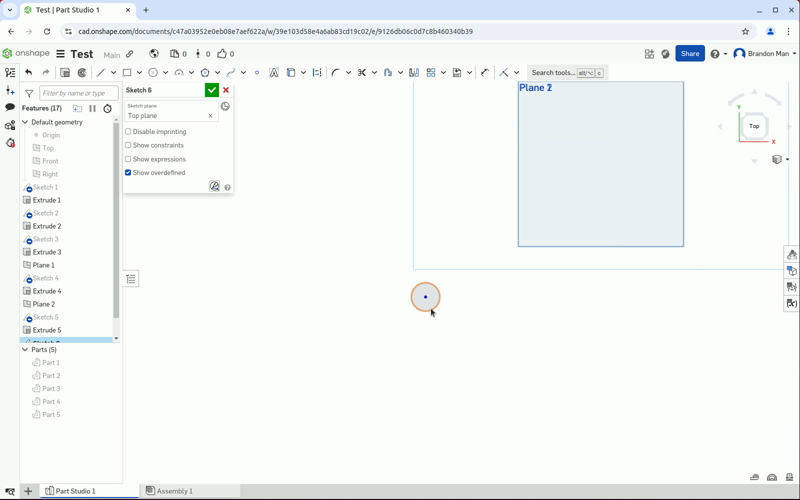
scroll(6)
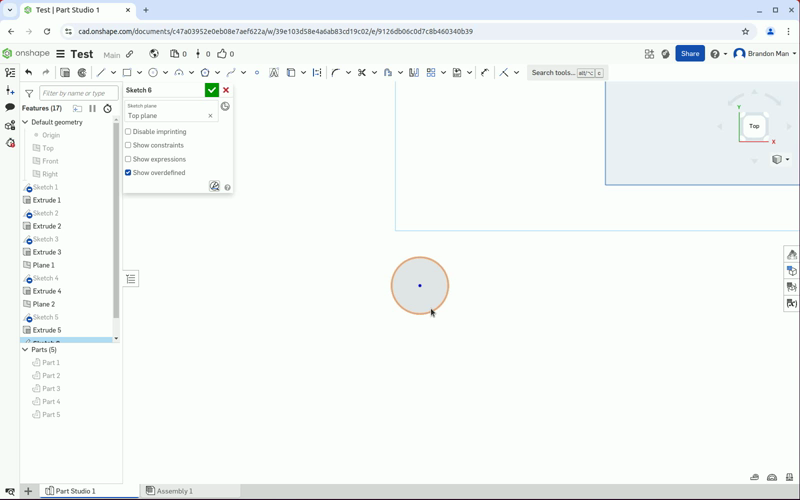
click(431, 308)
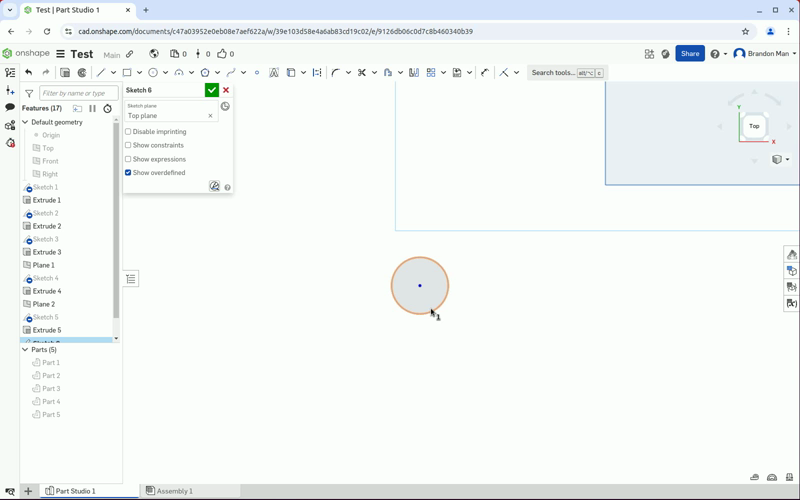
scroll(-6)
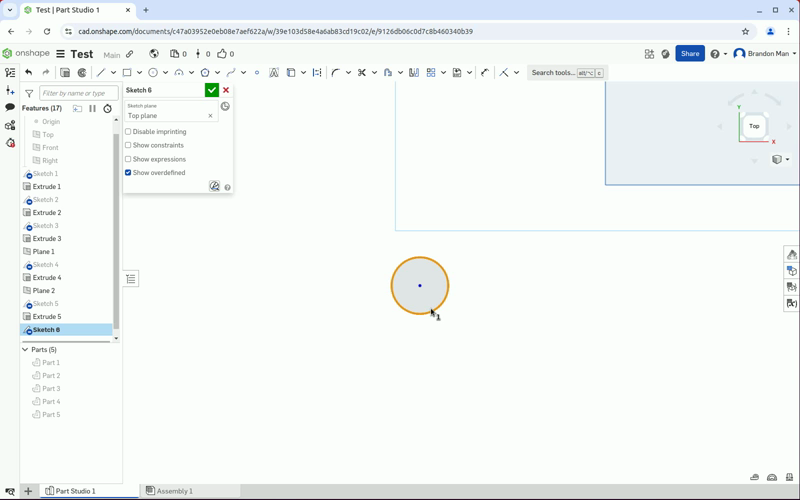
scroll(-6)
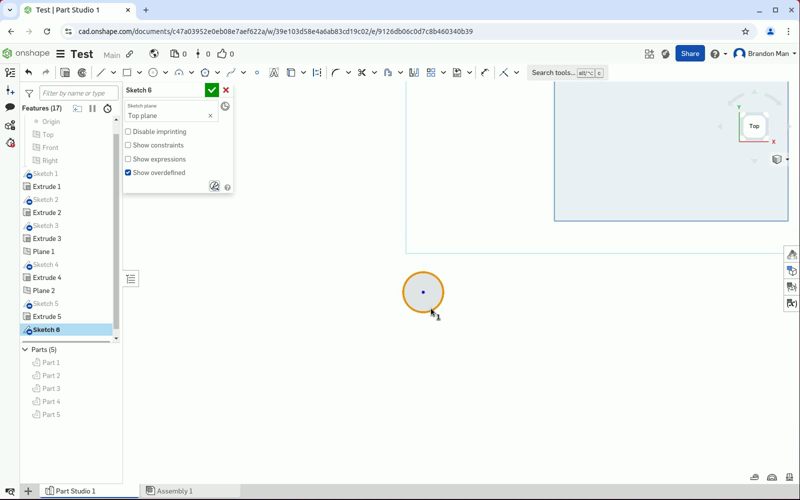
scroll(-6)
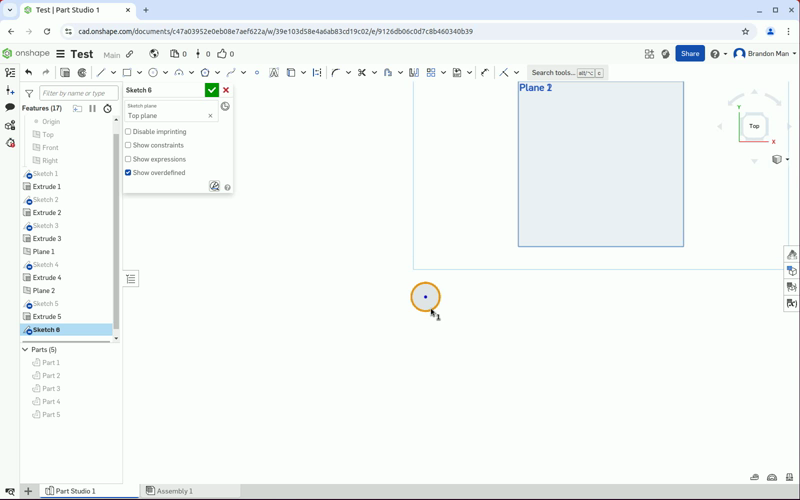
scroll(-6)
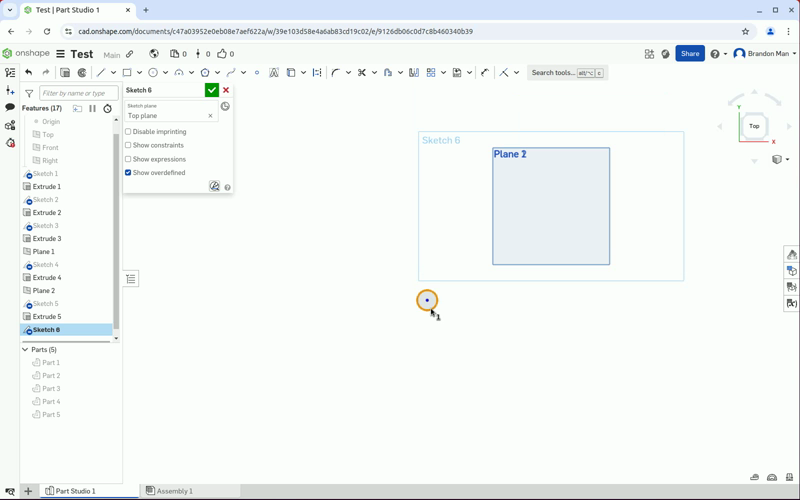
scroll(-6)
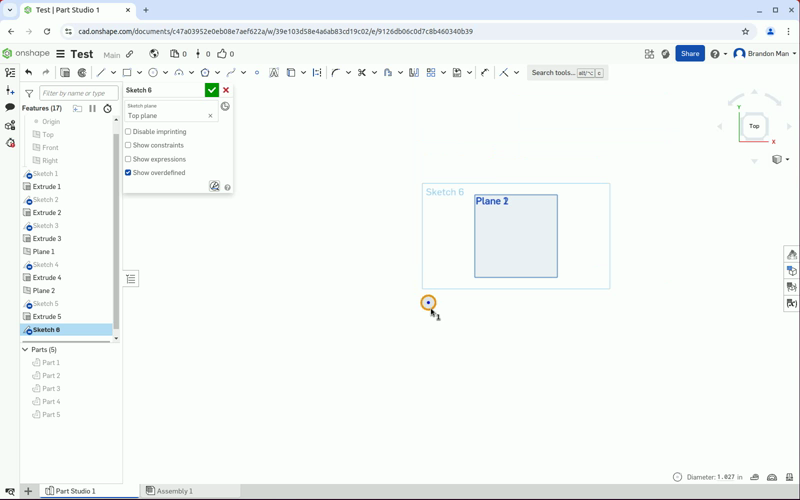
scroll(-6)
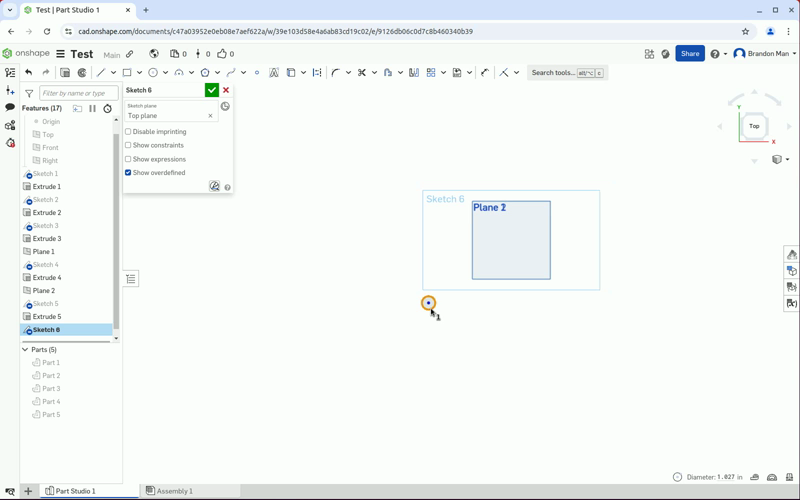
scroll(-6)
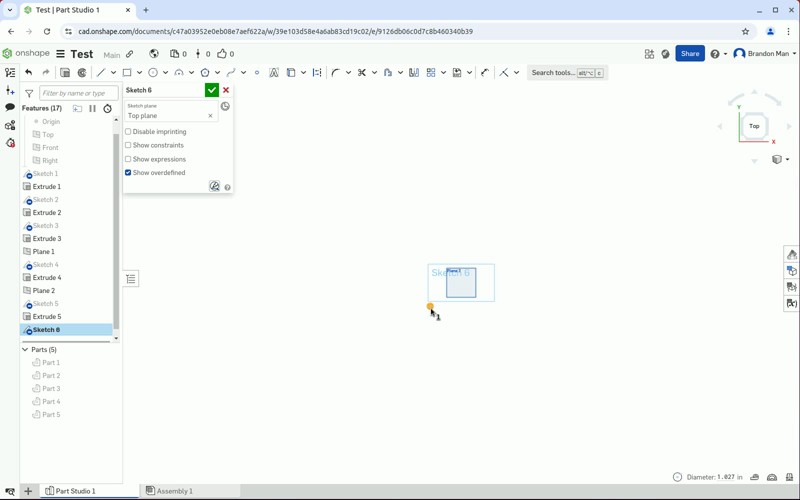
mouse_move(73, 352)
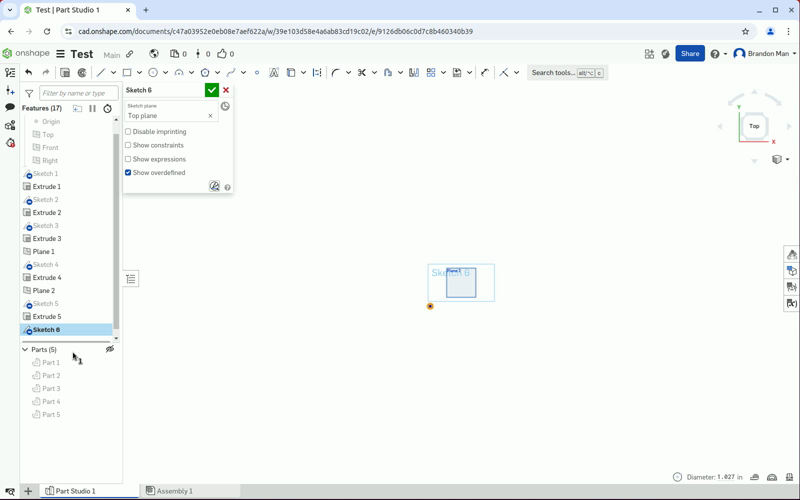
key(shift+y)
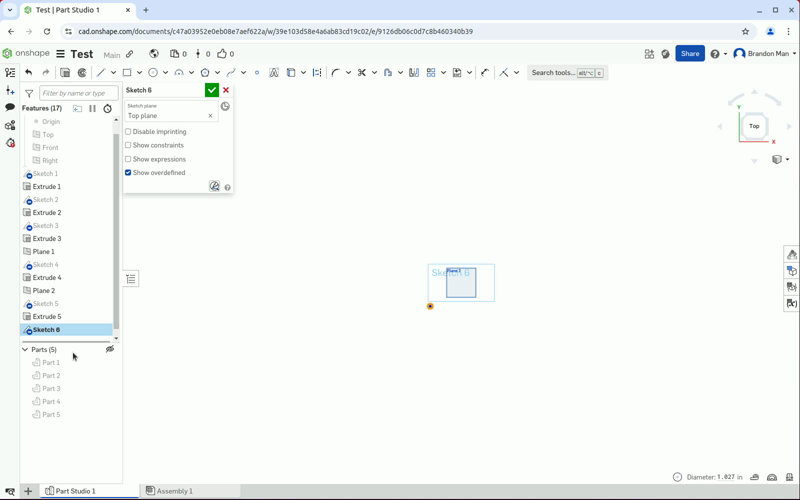
key(shift+e)
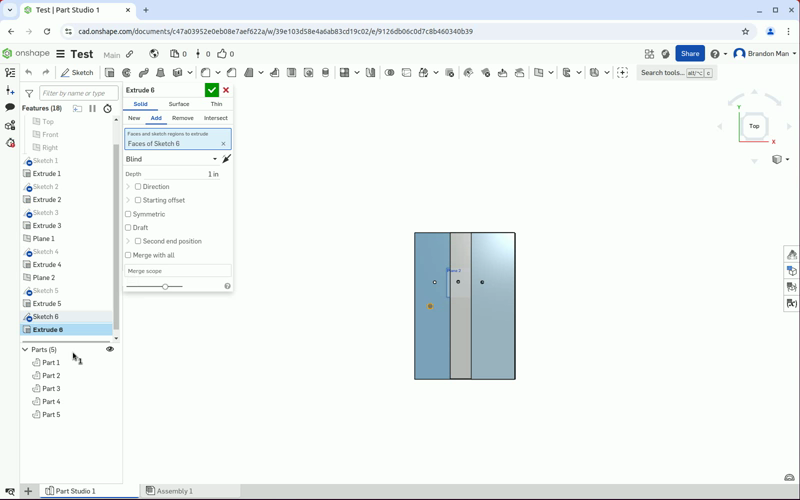
mouse_move(143, 106)
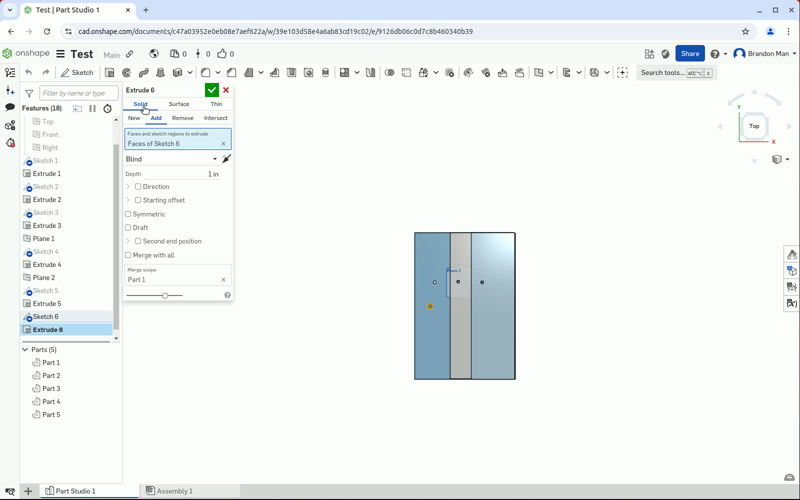
click(143, 106)
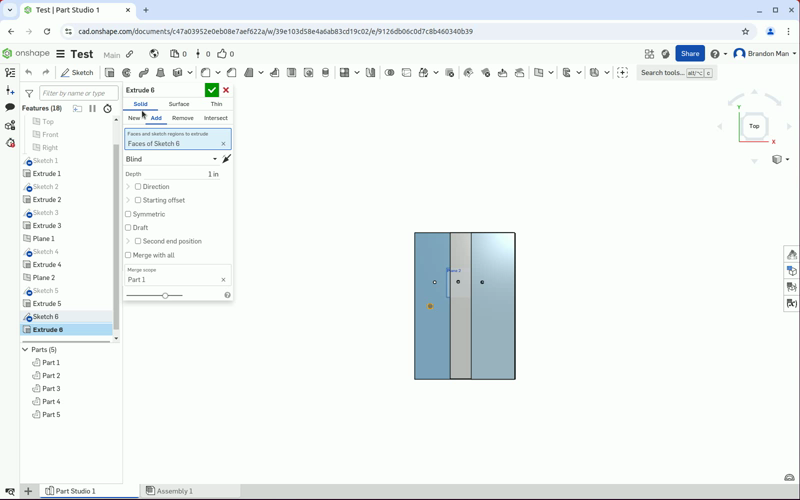
mouse_move(137, 120)
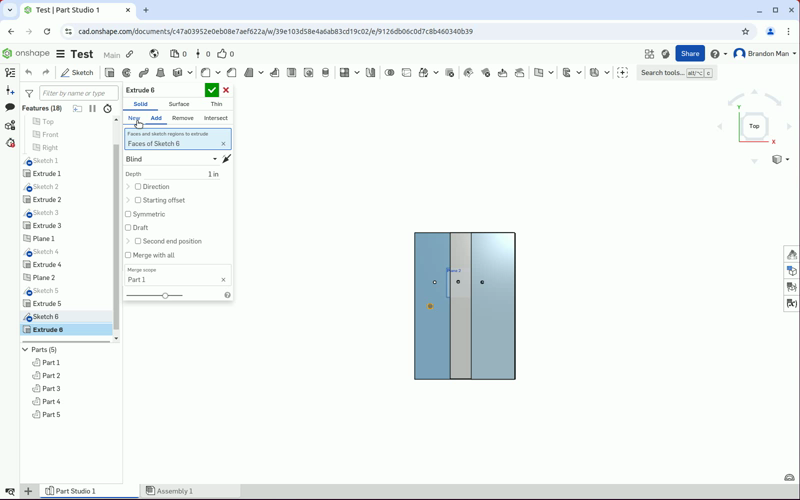
click(137, 120)
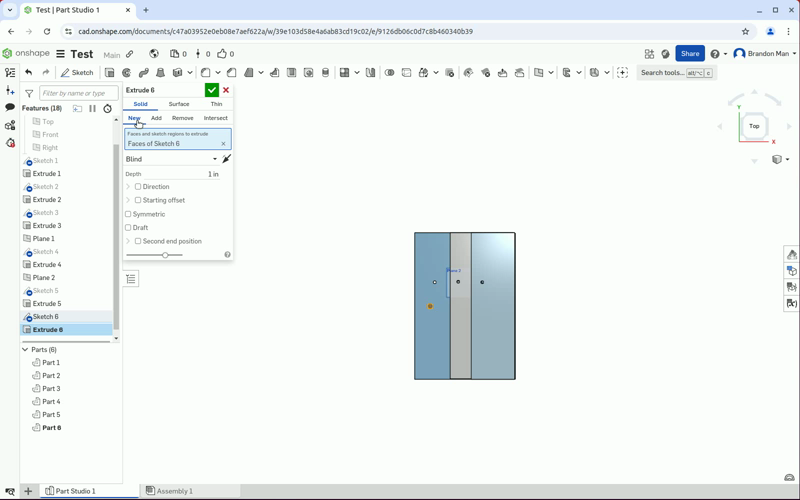
key(tab, 4)
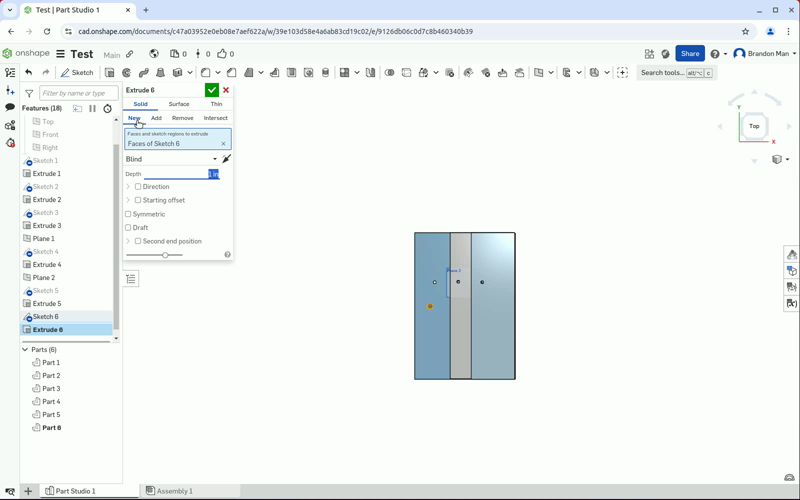
text(-0.241)
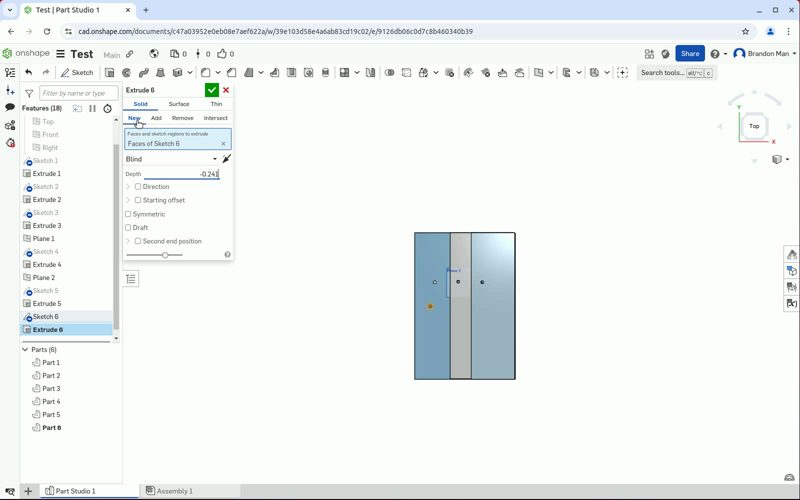
key(enter)
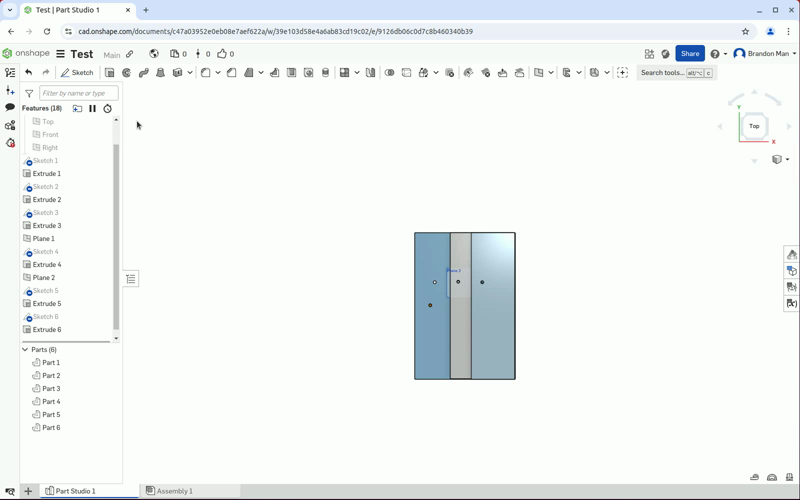
key(shift+h)
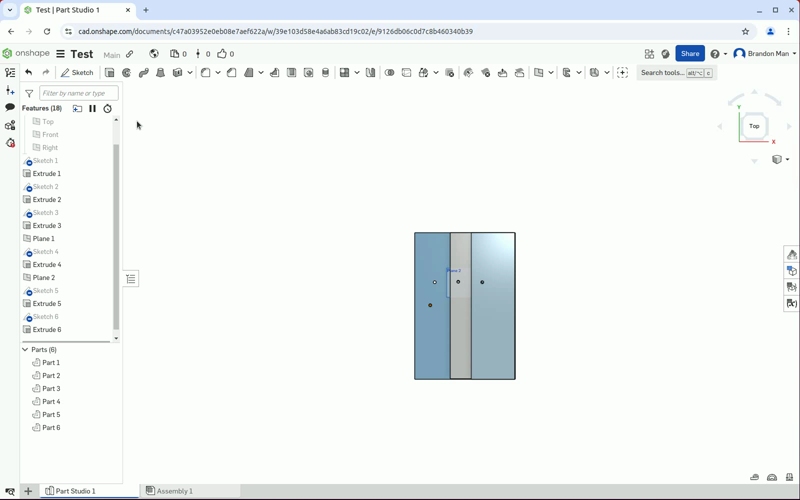
key(shift+h)
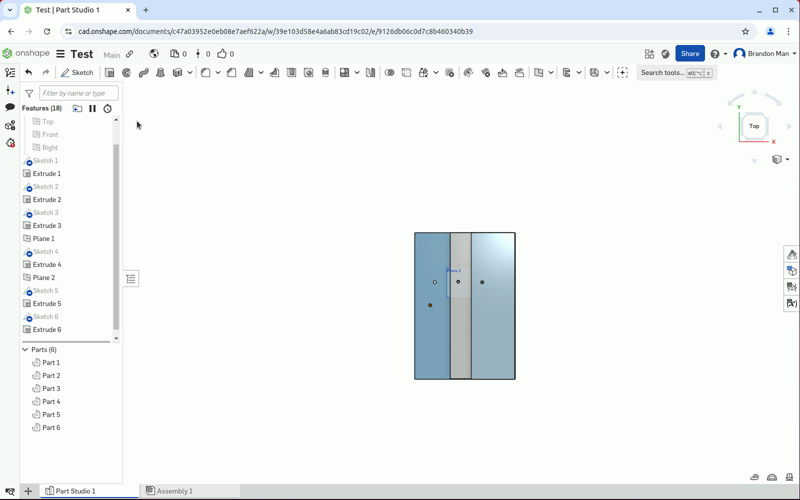
mouse_move(69, 163)
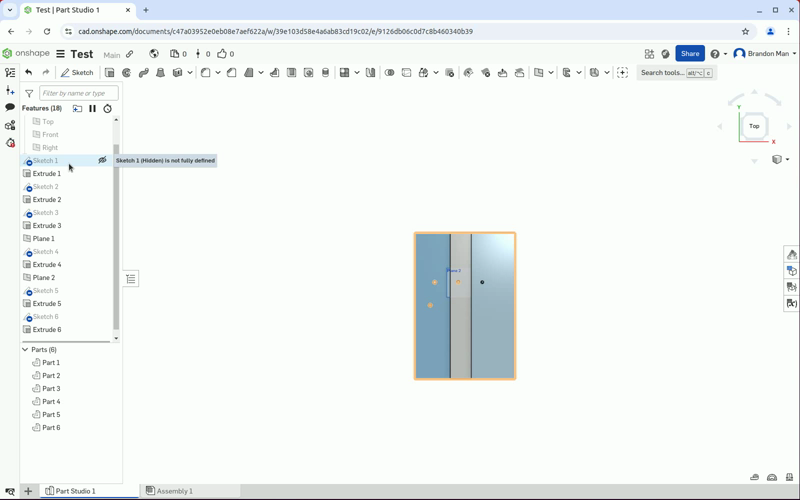
click(69, 163)
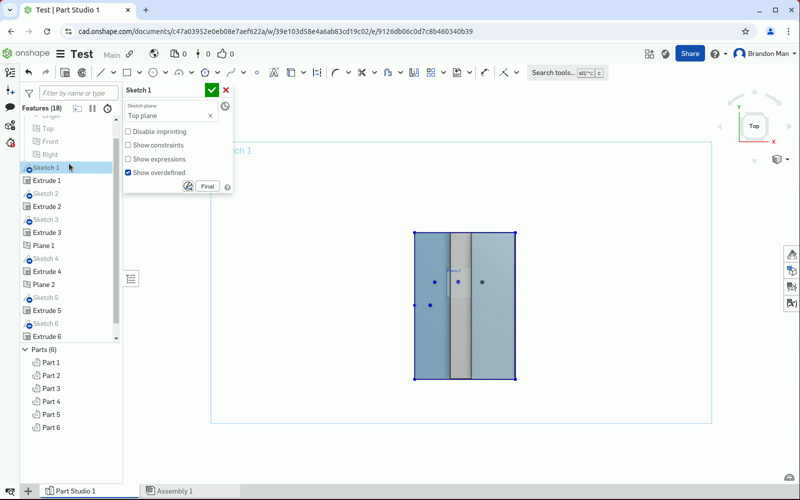
mouse_move(229, 92)
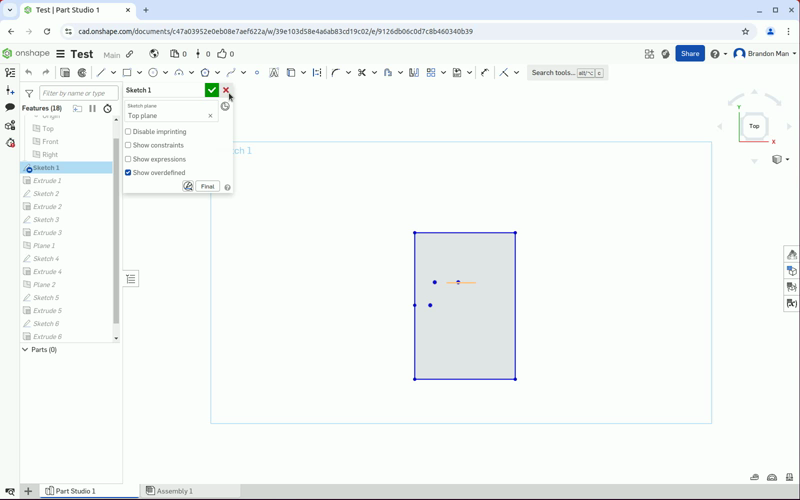
click(229, 92)
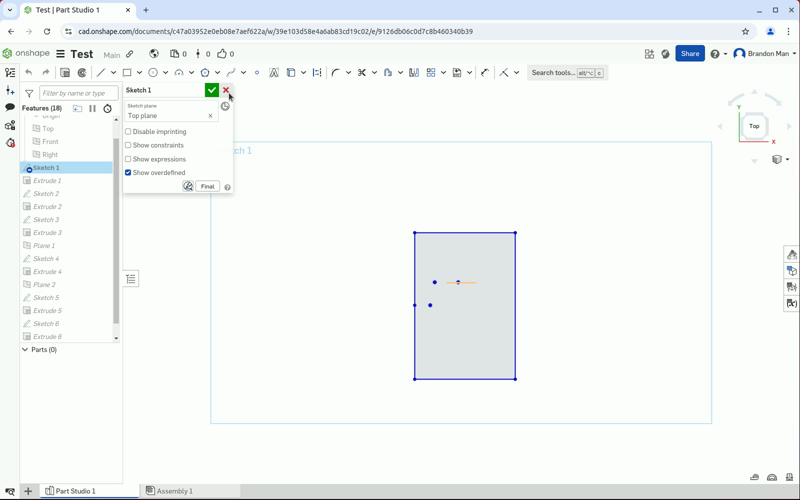
key(shift+s)
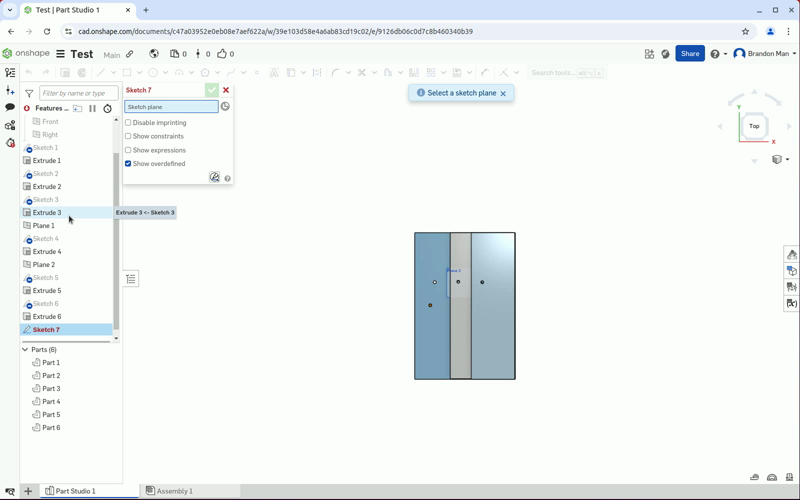
scroll(3)
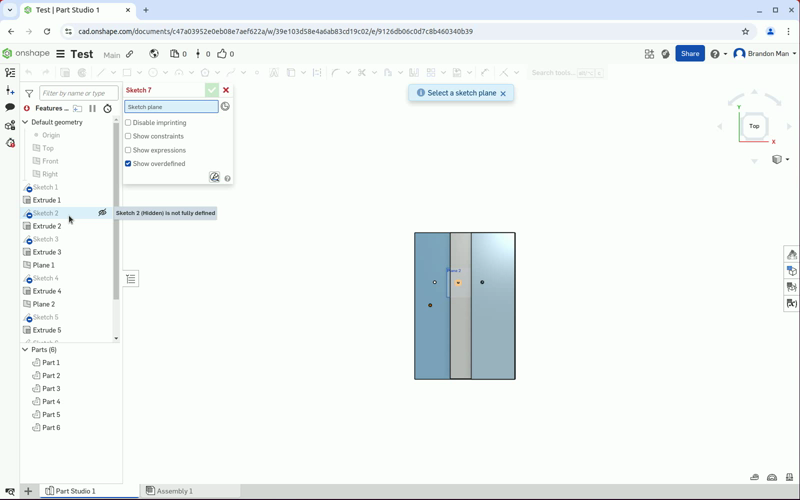
mouse_move(69, 150)
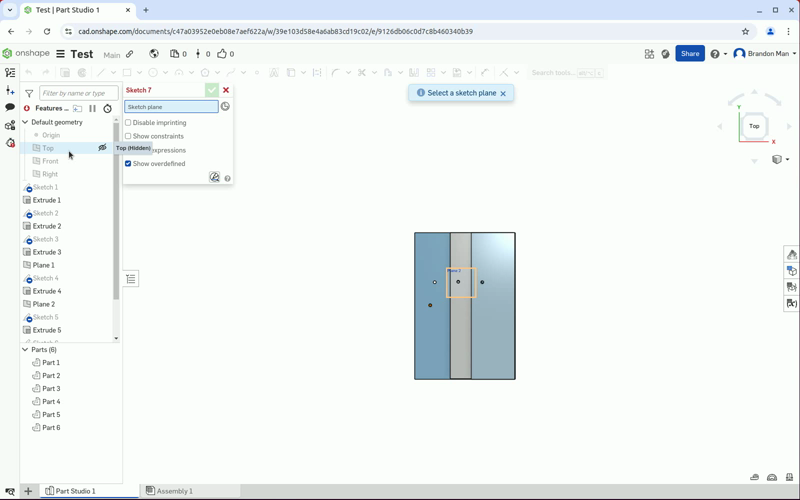
click(69, 150)
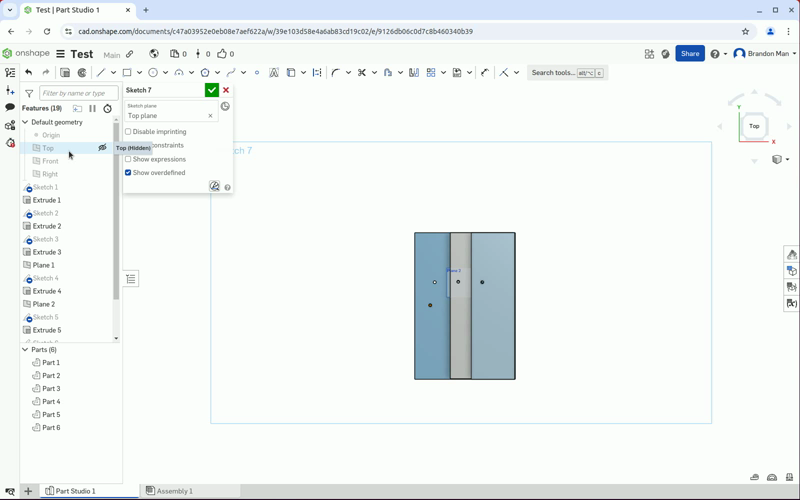
mouse_move(73, 352)
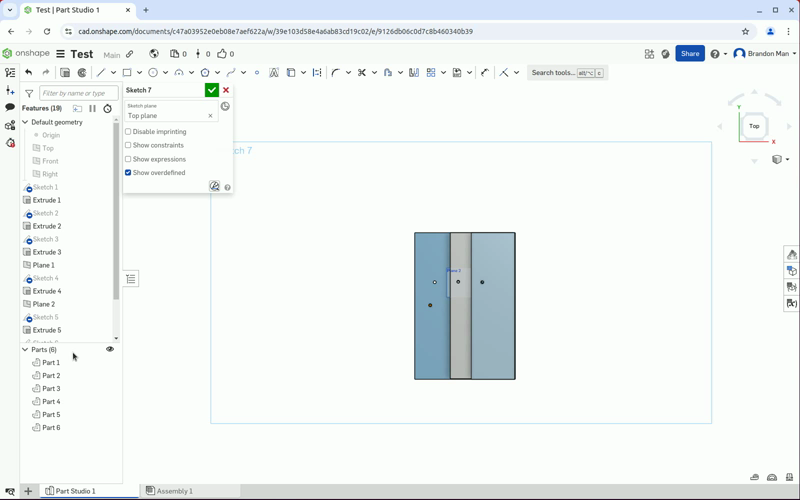
key(y)
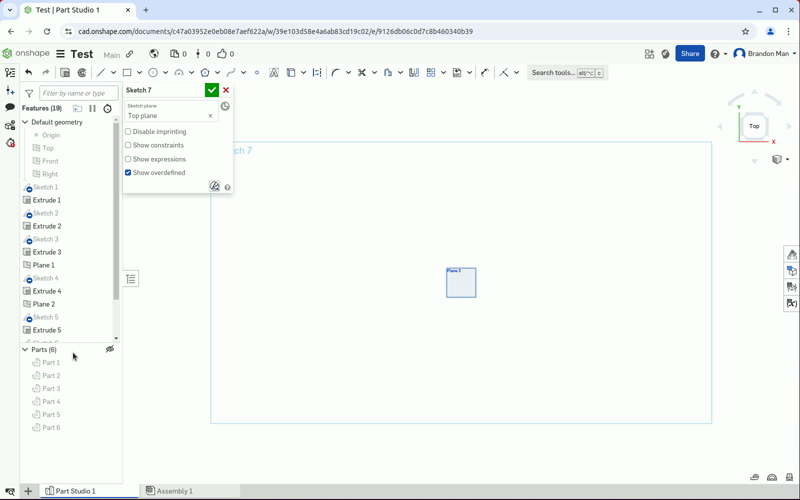
key(c)
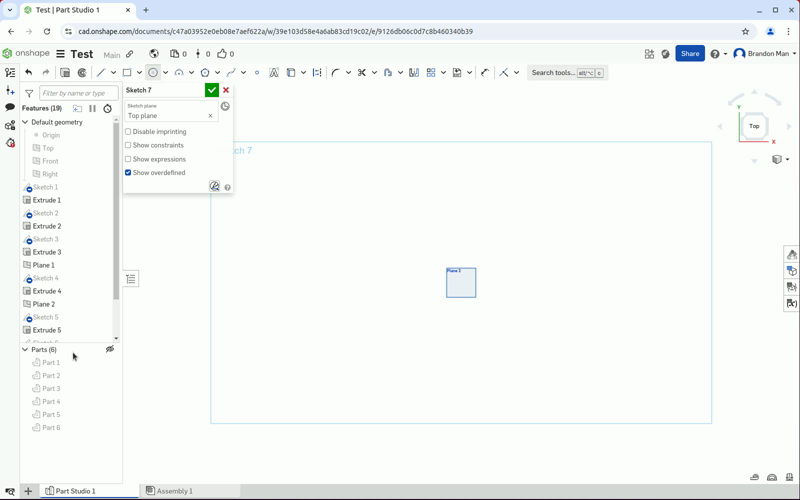
key_down(shift)
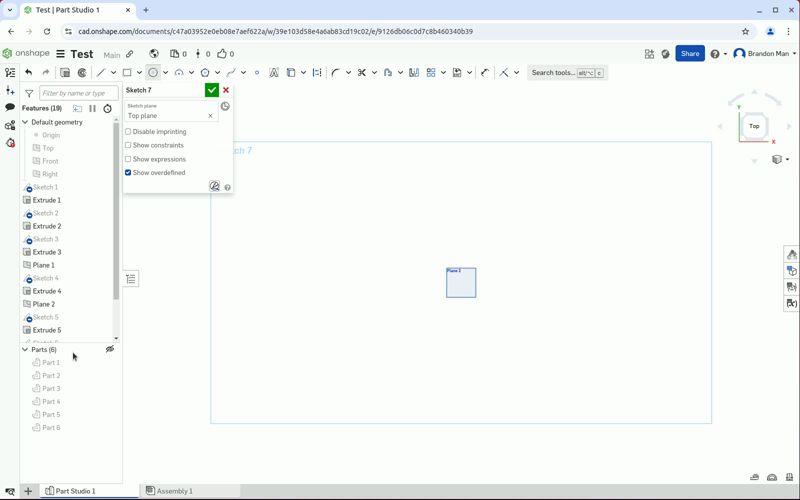
mouse_move(434, 282)
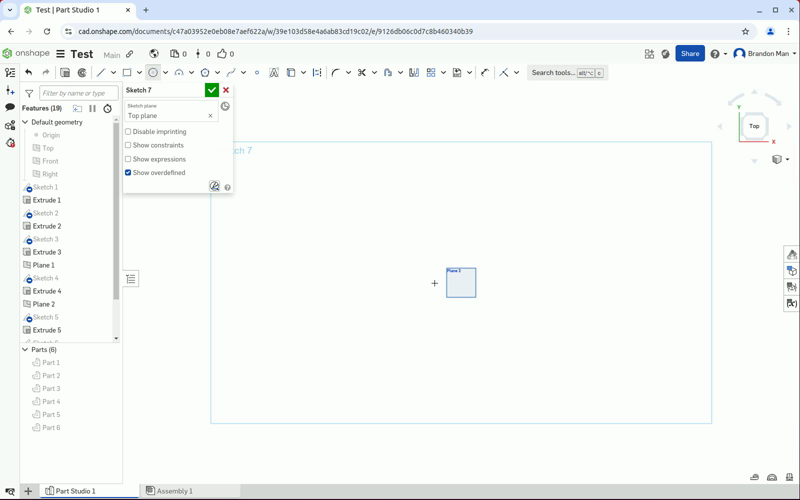
click(434, 282)
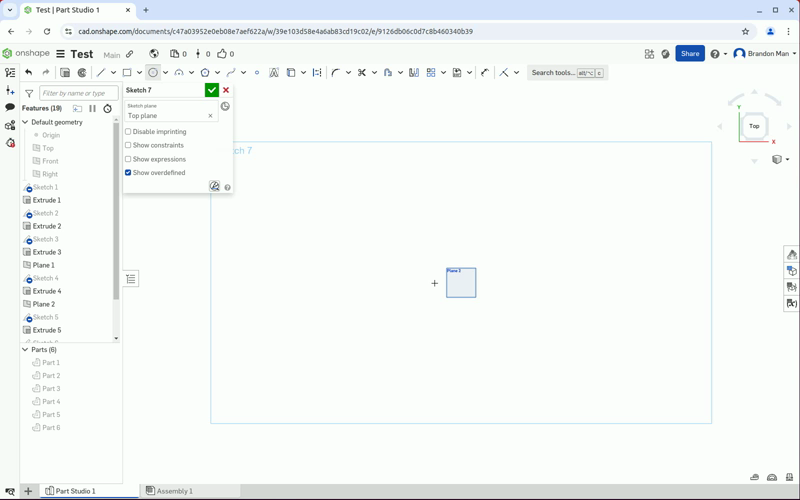
key_up(shift)
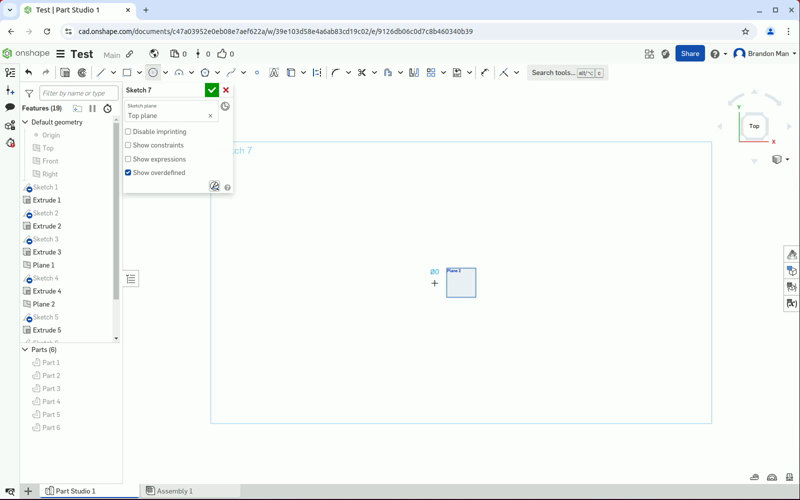
mouse_move(437, 282)
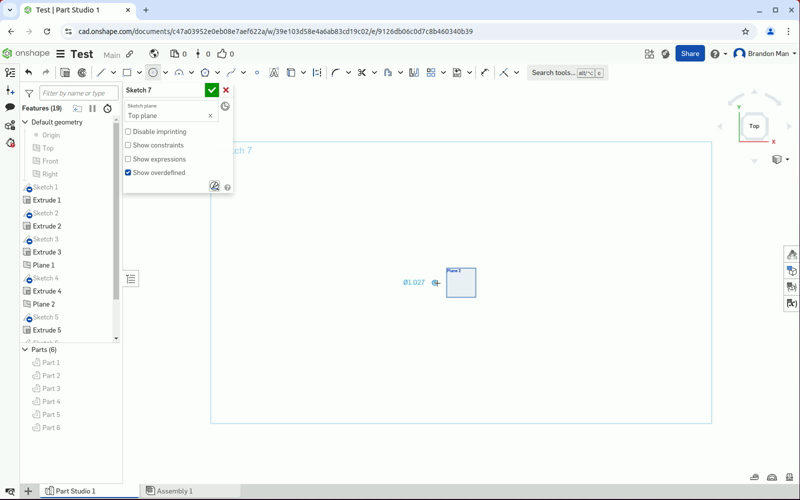
scroll(6)
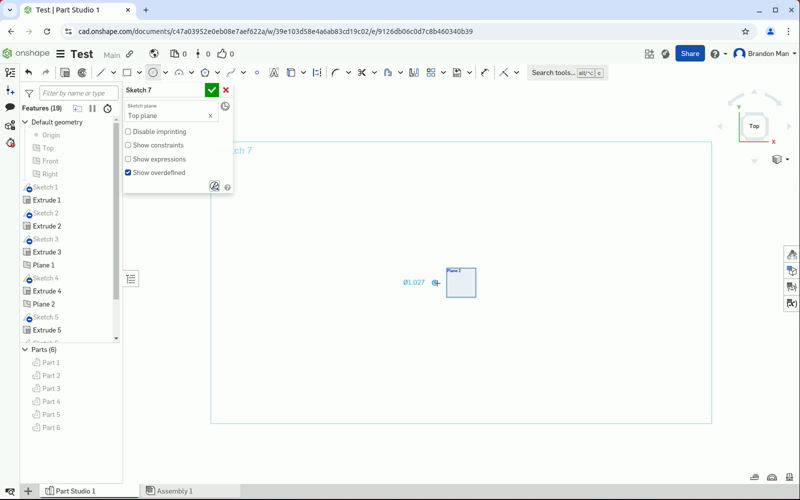
scroll(6)
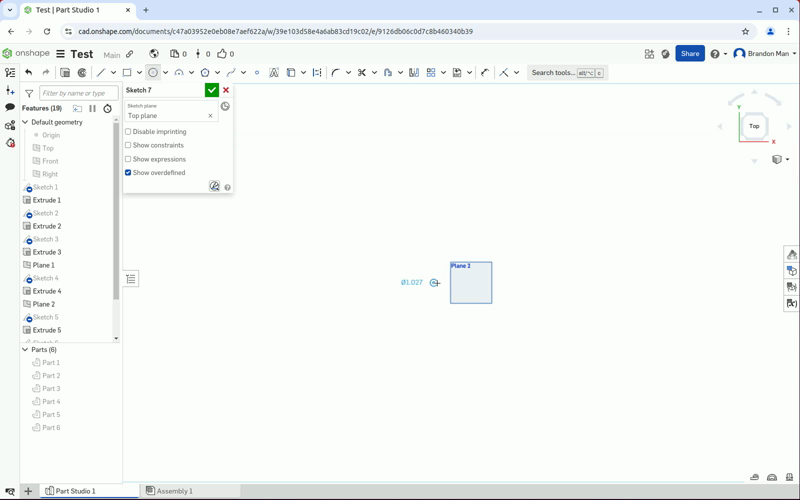
scroll(6)
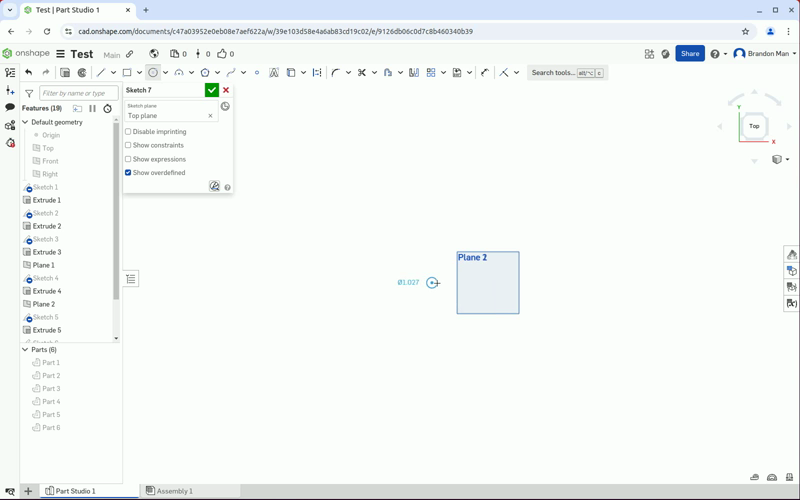
scroll(6)
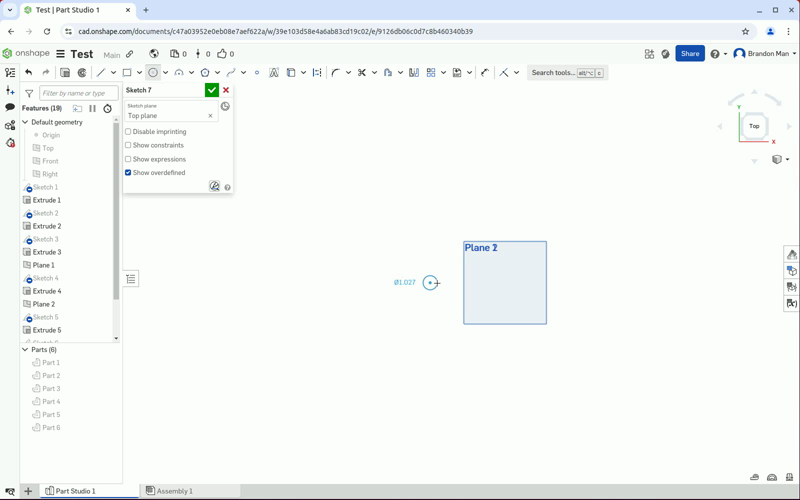
scroll(6)
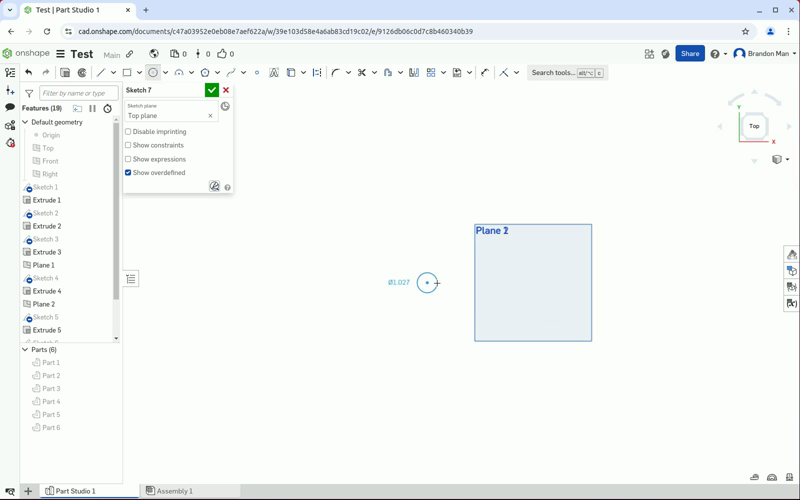
scroll(6)
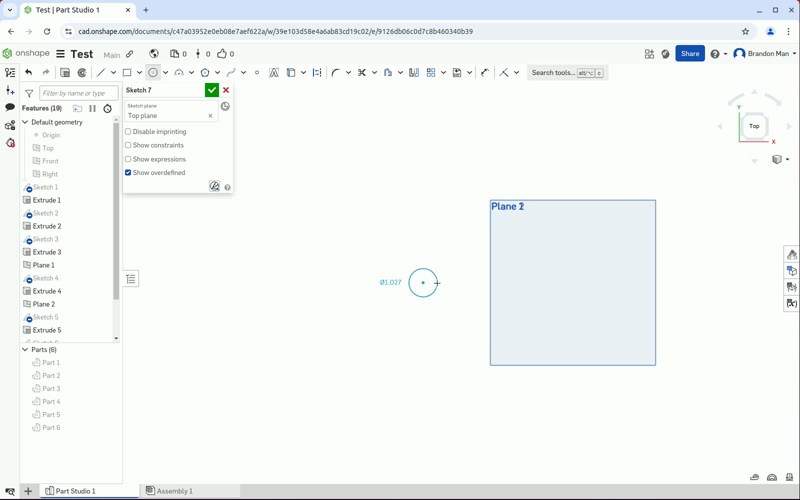
scroll(6)
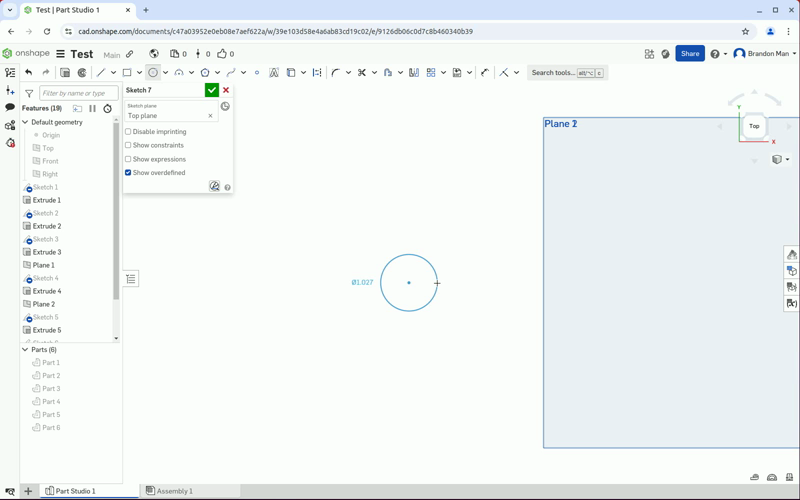
click(437, 282)
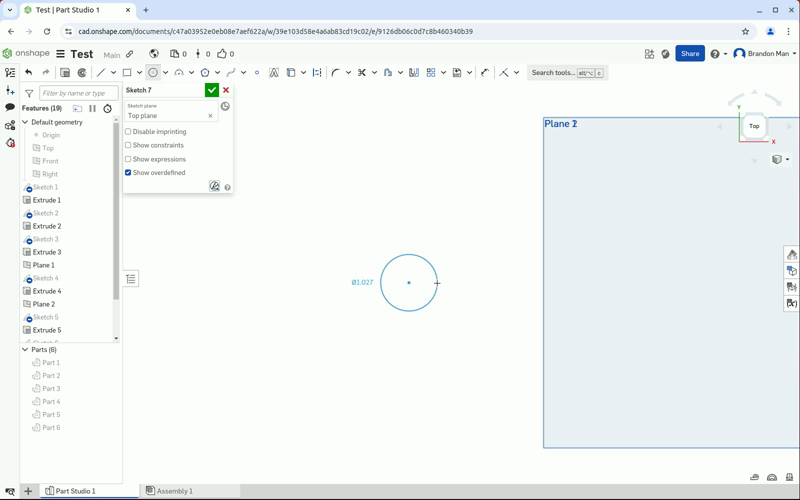
scroll(-6)
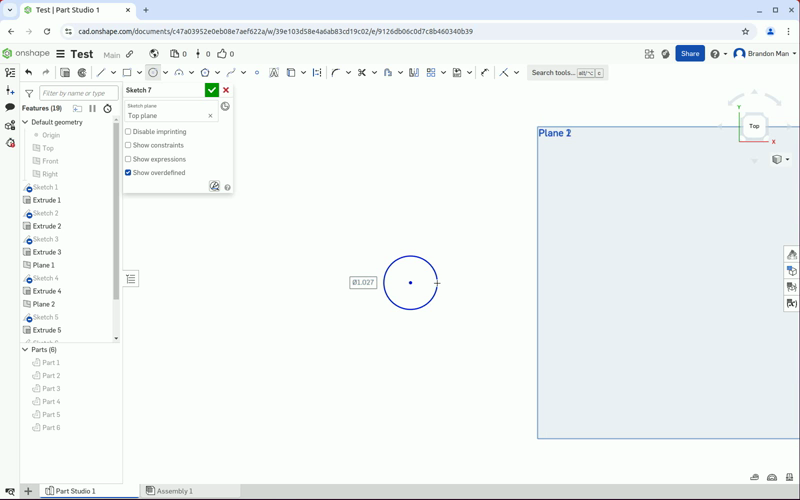
scroll(-6)
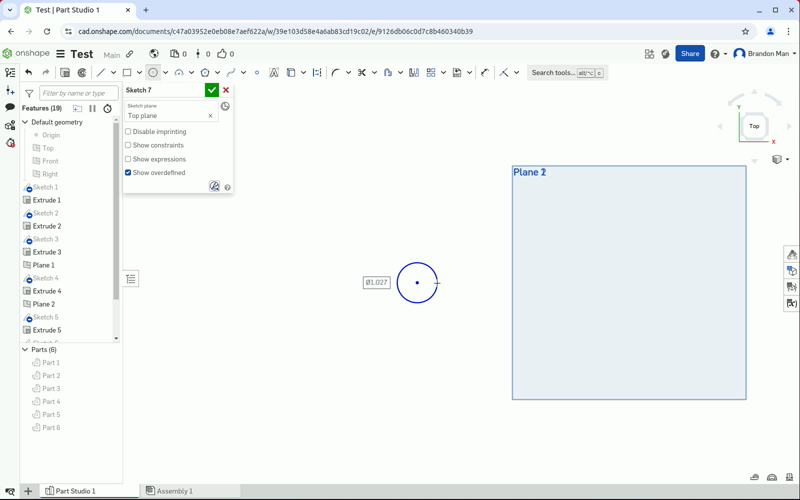
scroll(-6)
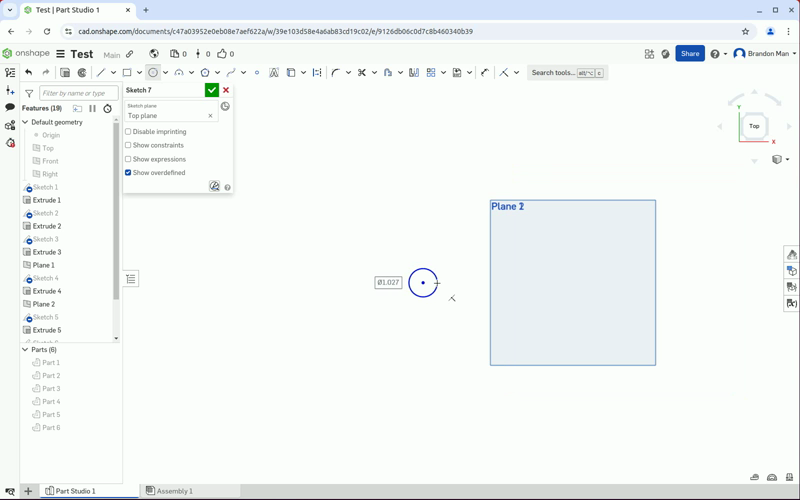
scroll(-6)
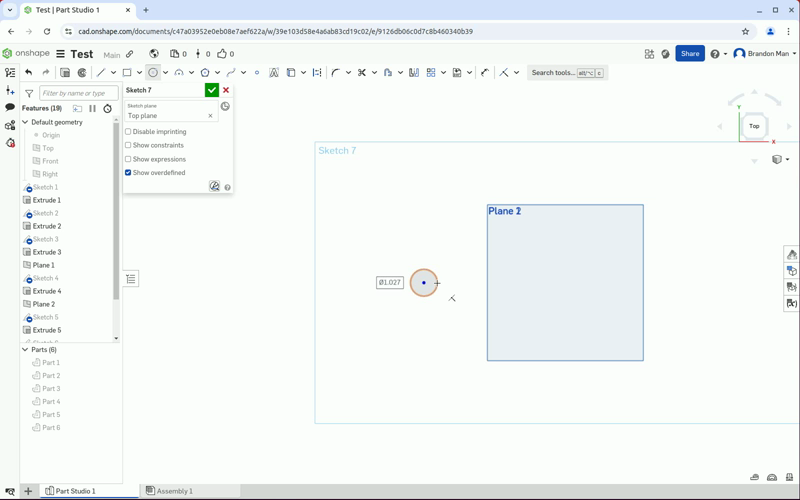
scroll(-6)
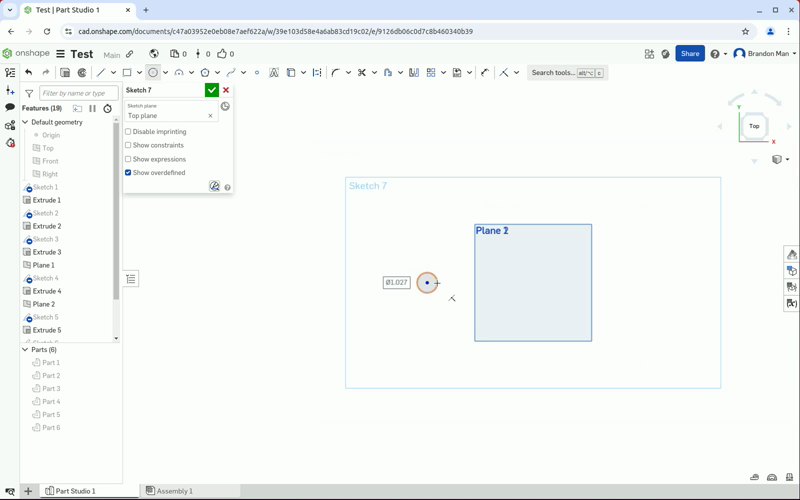
scroll(-6)
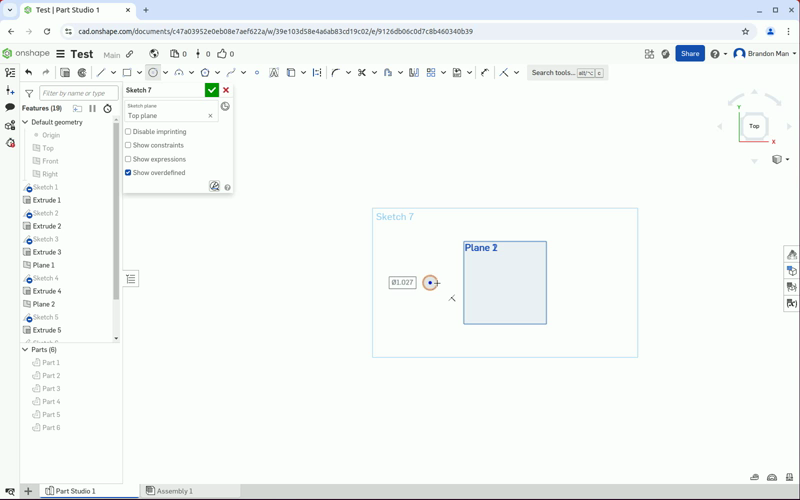
scroll(-6)
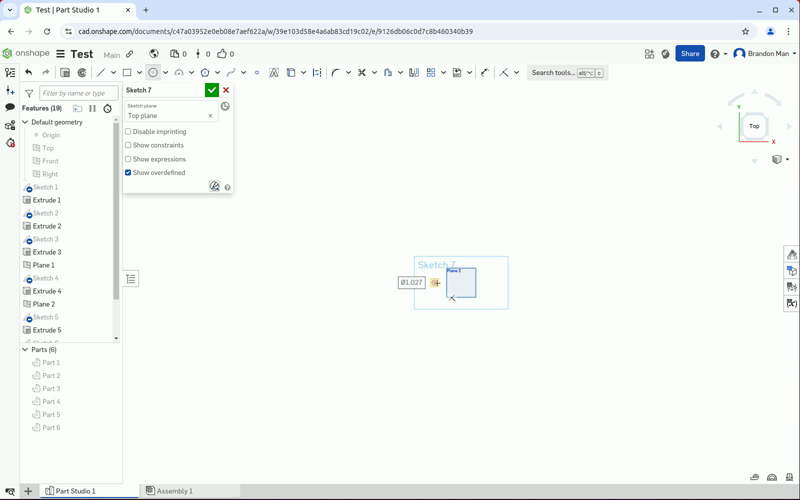
key(esc)
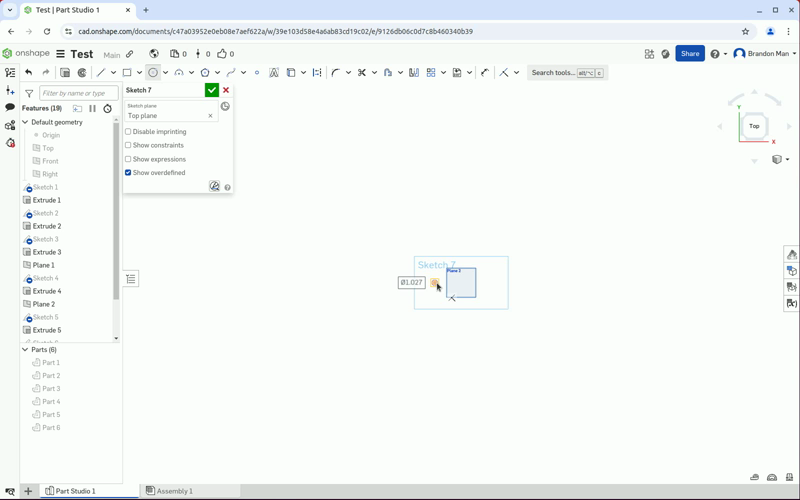
mouse_move(436, 283)
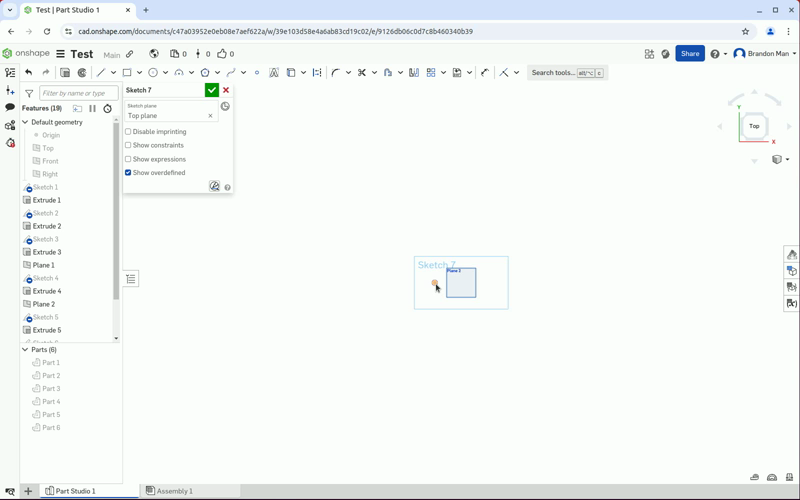
scroll(6)
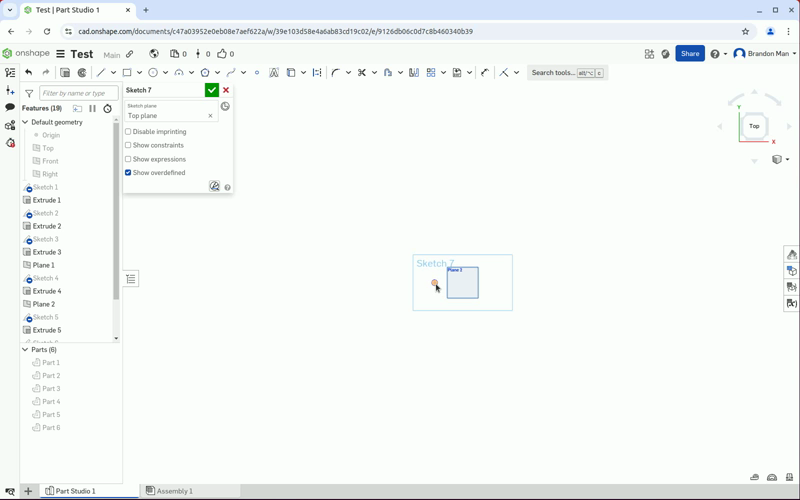
scroll(6)
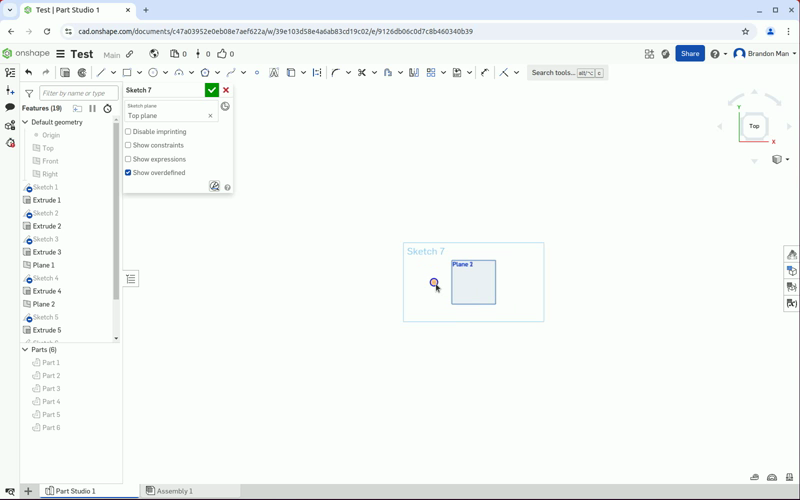
scroll(6)
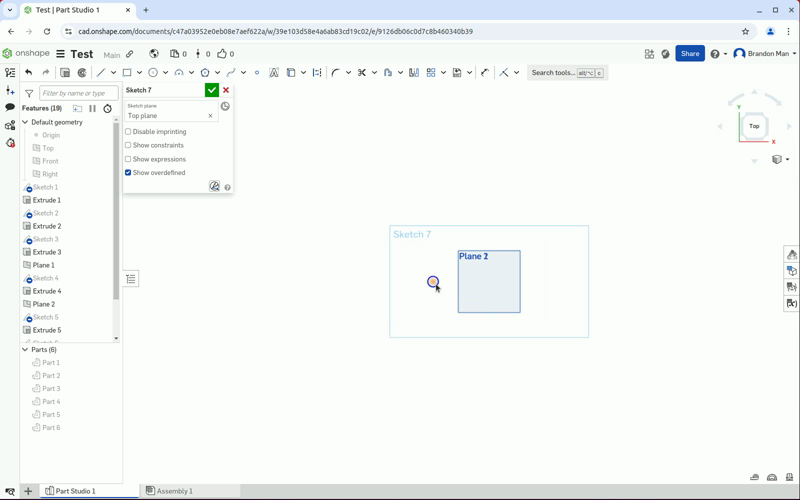
scroll(6)
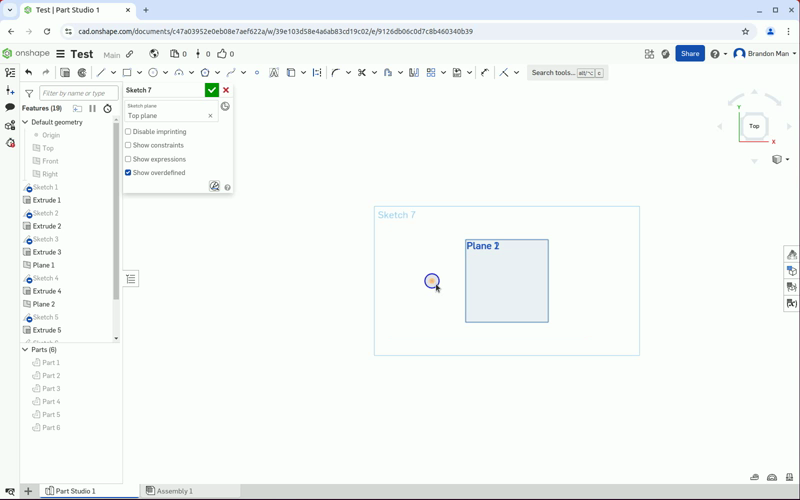
scroll(6)
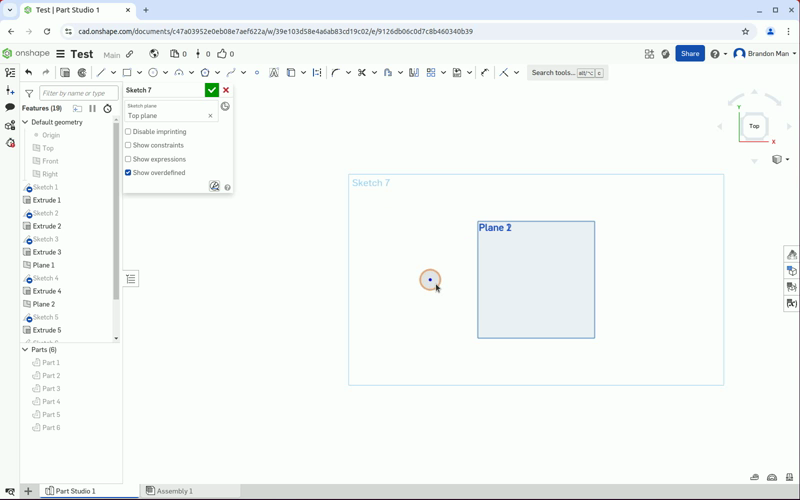
scroll(6)
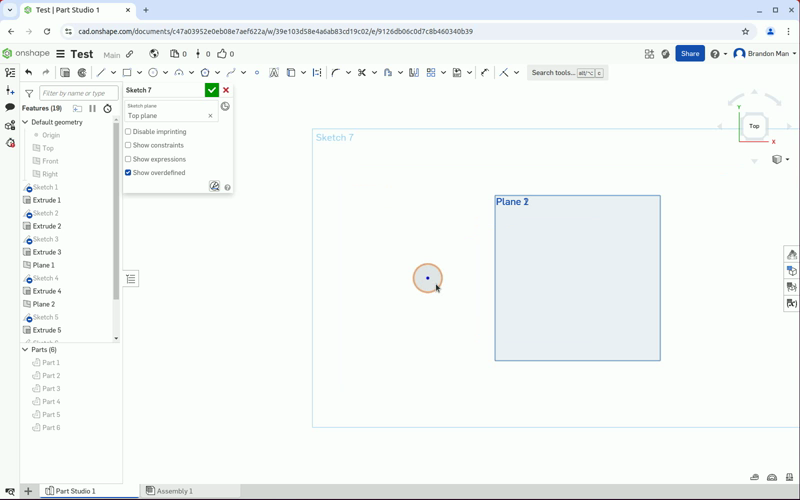
scroll(6)
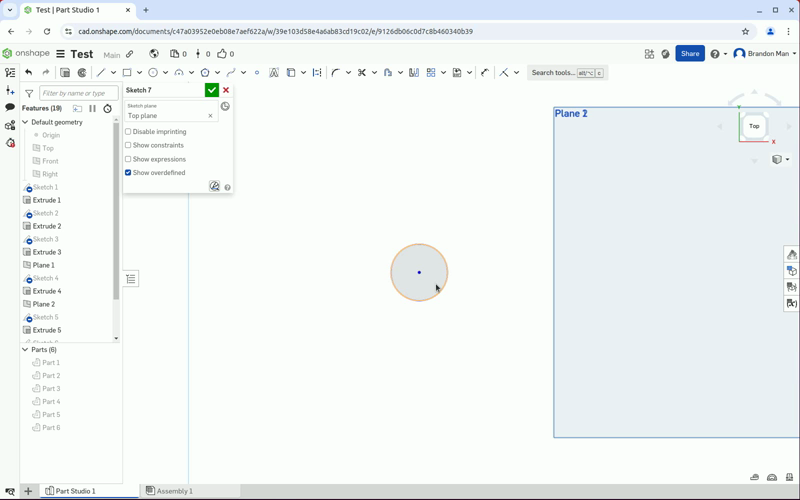
click(436, 283)
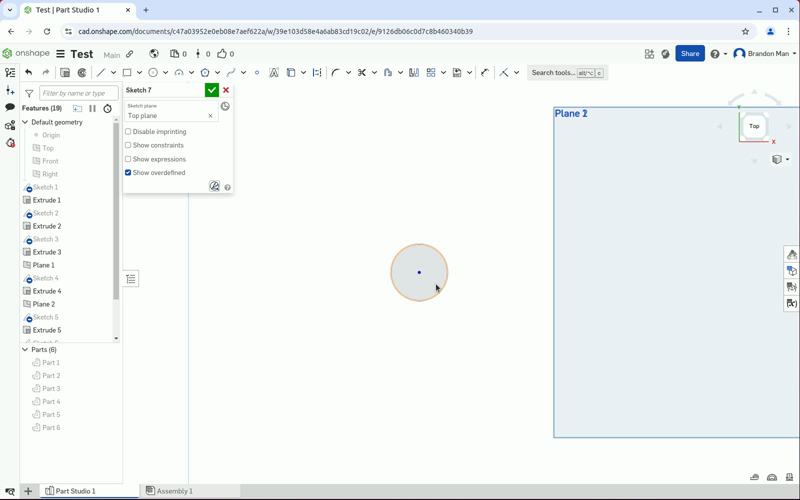
scroll(-6)
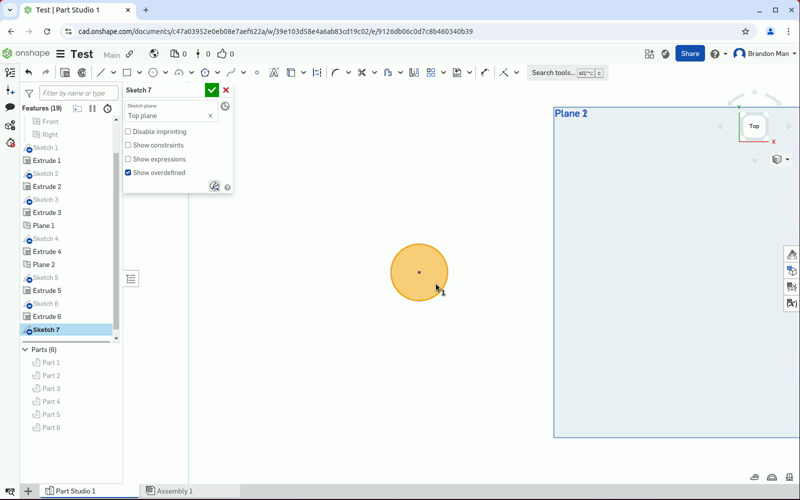
scroll(-6)
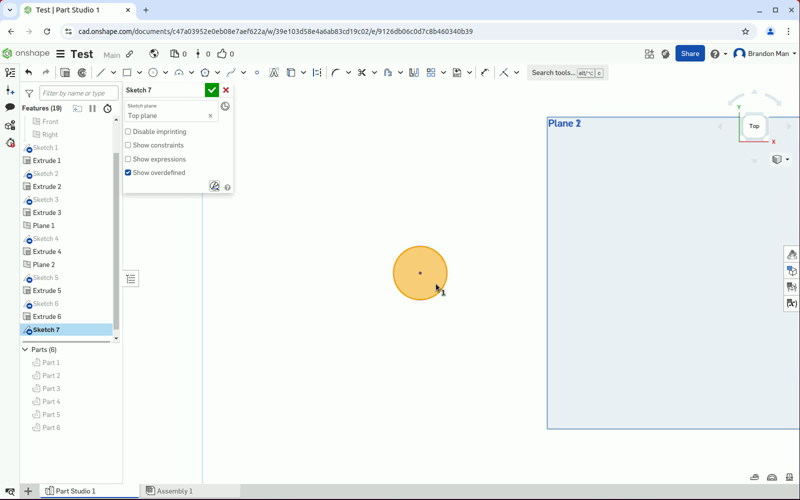
scroll(-6)
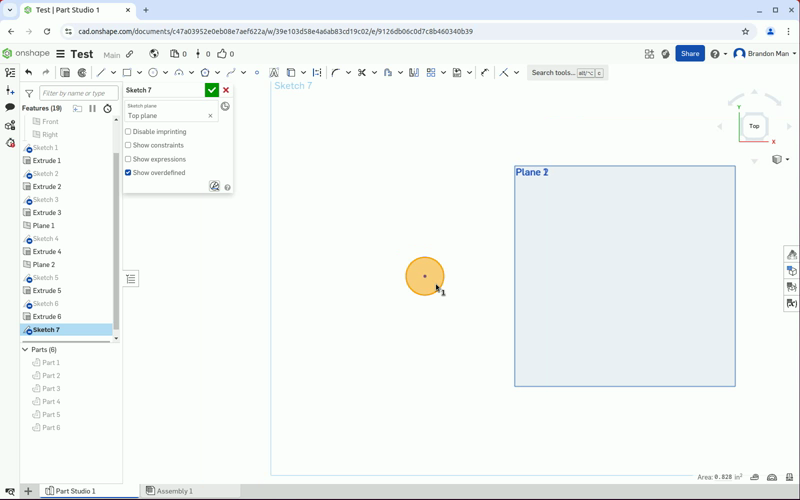
scroll(-6)
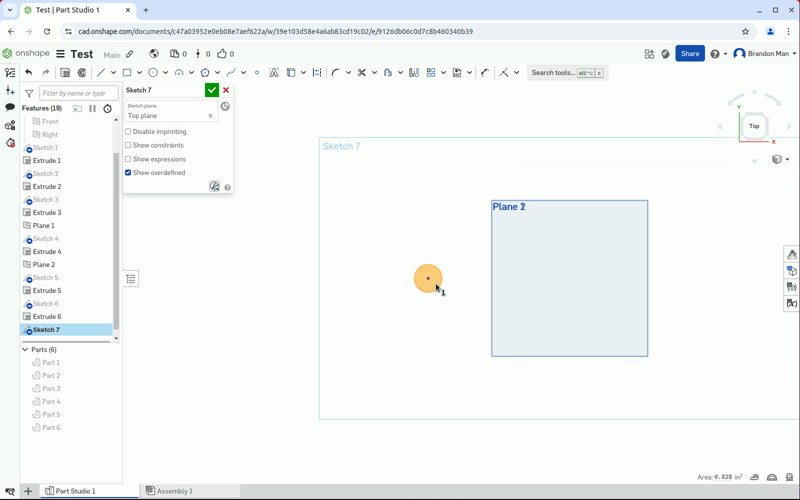
scroll(-6)
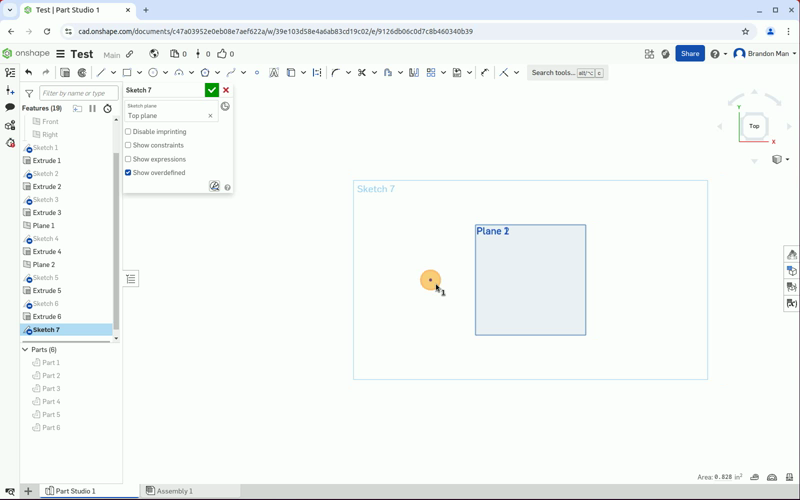
scroll(-6)
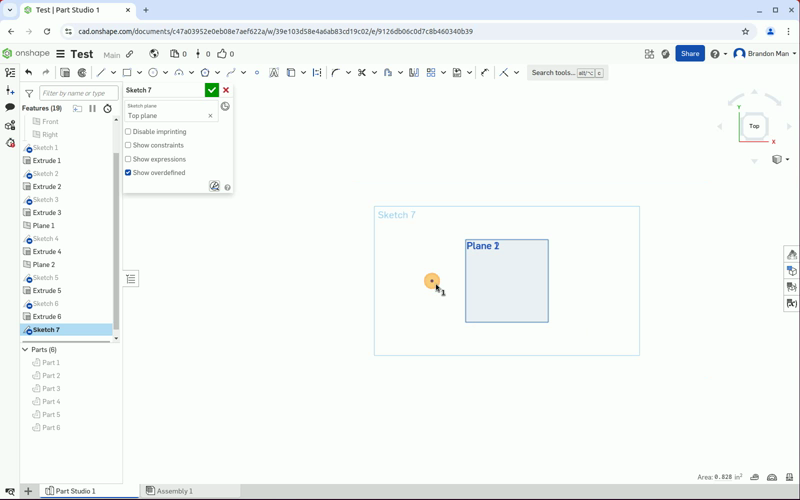
scroll(-6)
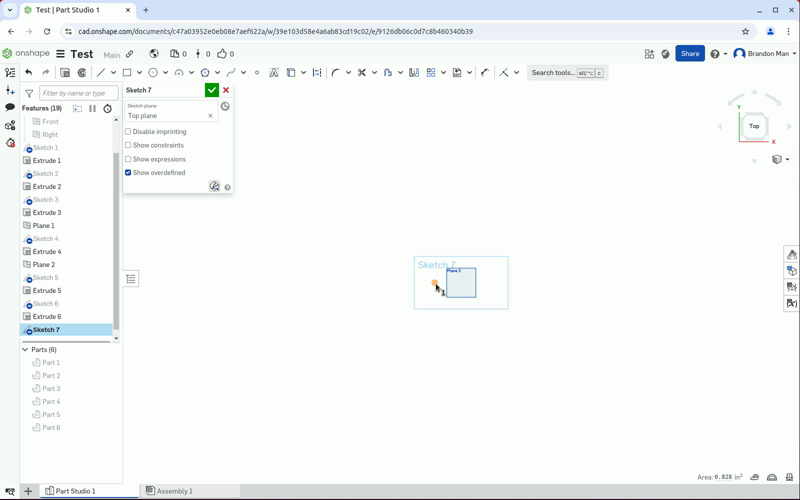
mouse_move(73, 352)
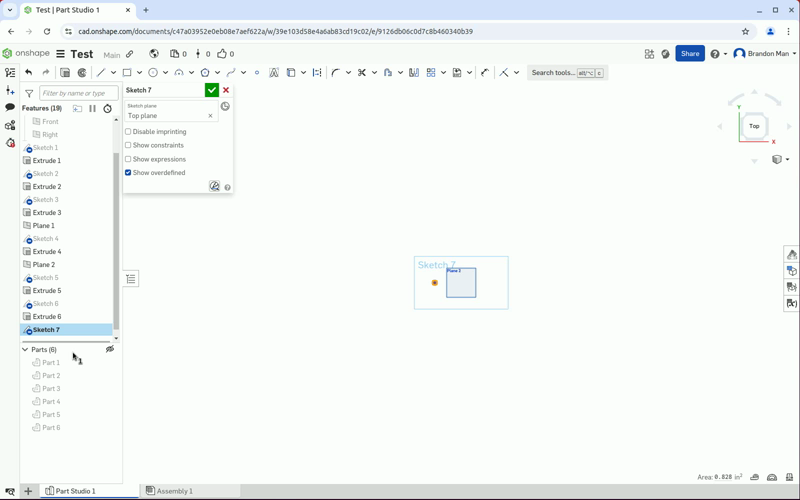
key(shift+y)
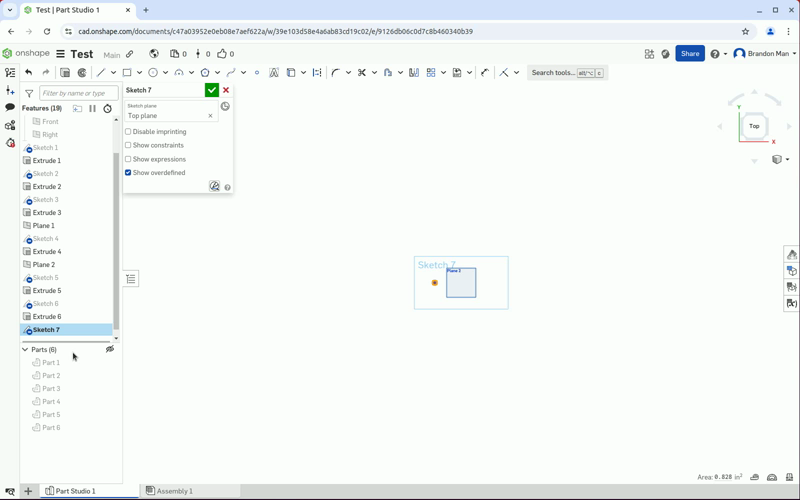
key(shift+e)
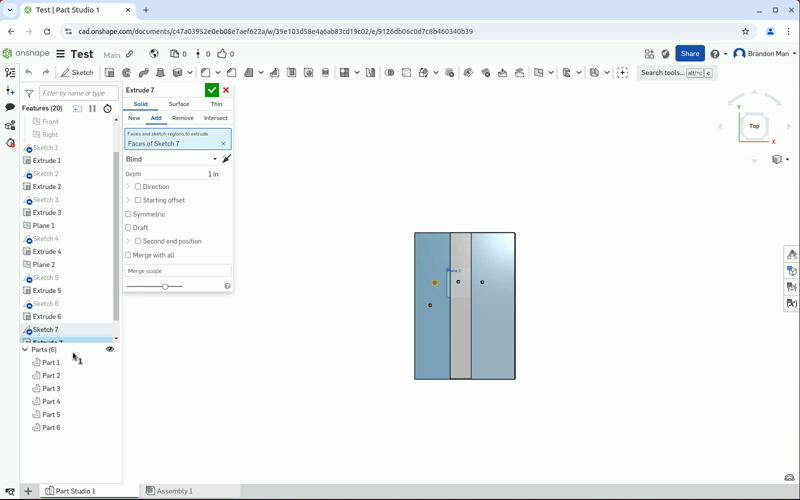
mouse_move(143, 106)
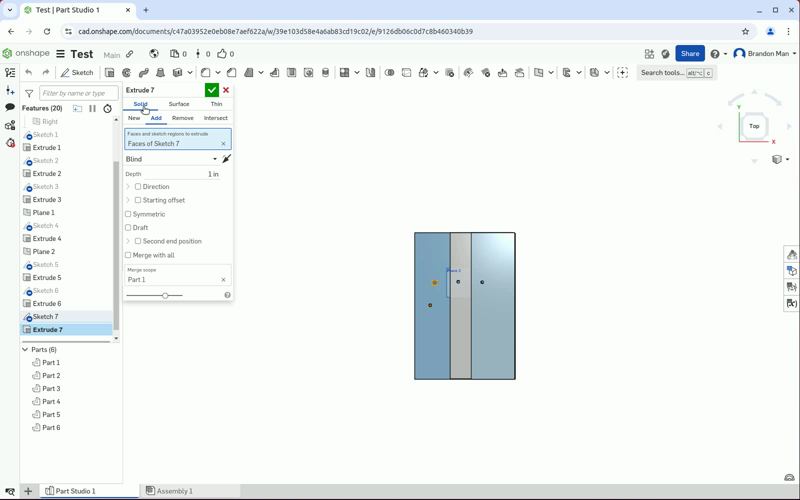
click(143, 106)
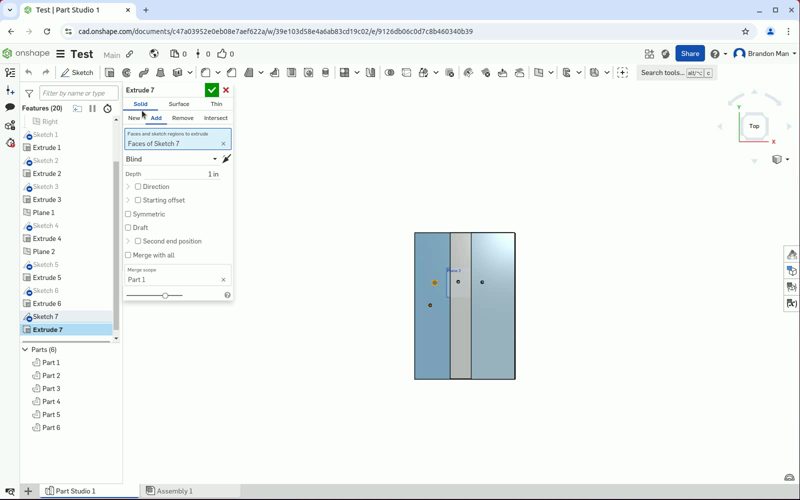
mouse_move(137, 120)
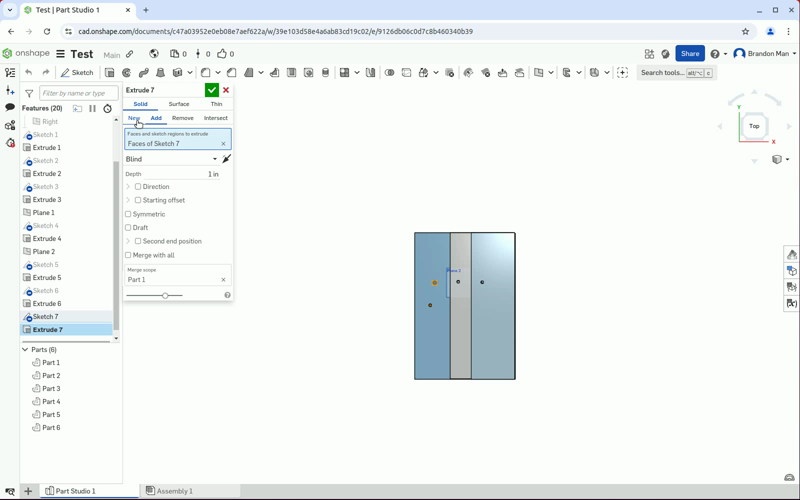
click(137, 120)
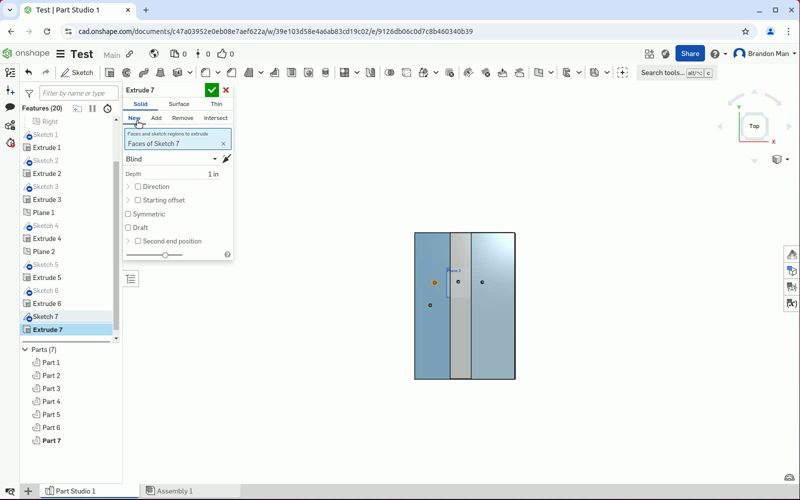
key(tab, 4)
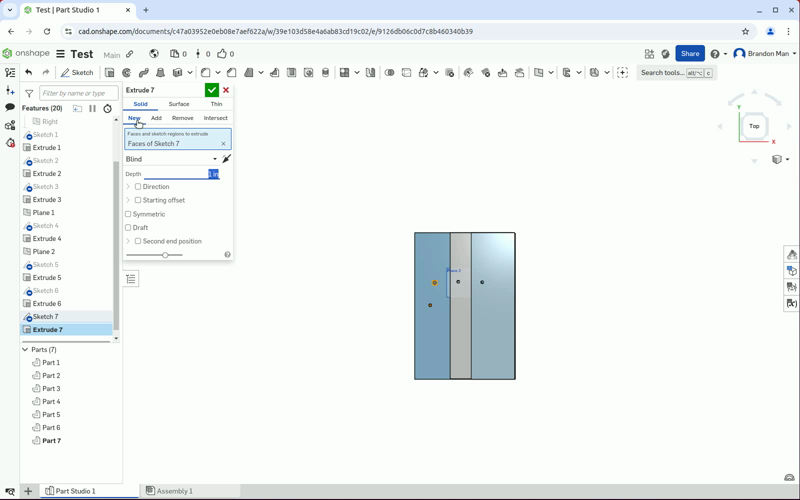
text(-0.241)
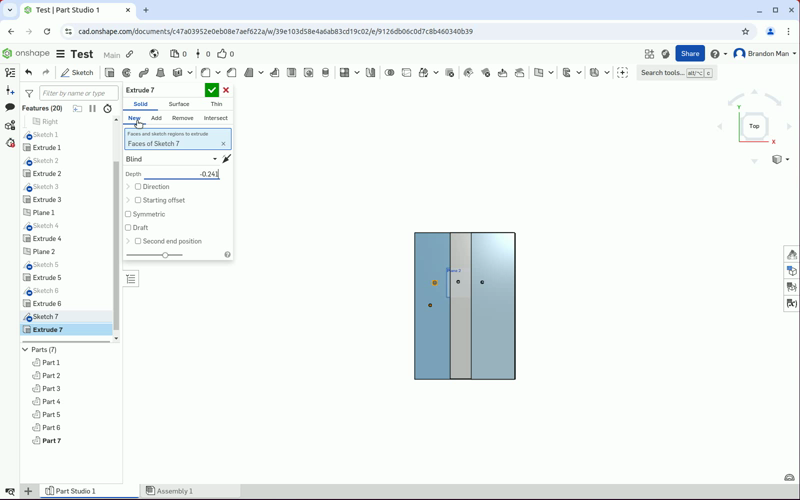
key(enter)
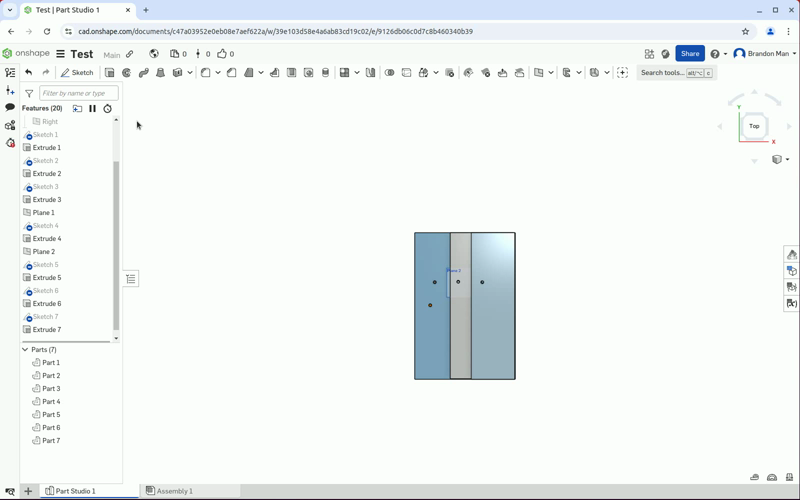
key(shift+h)
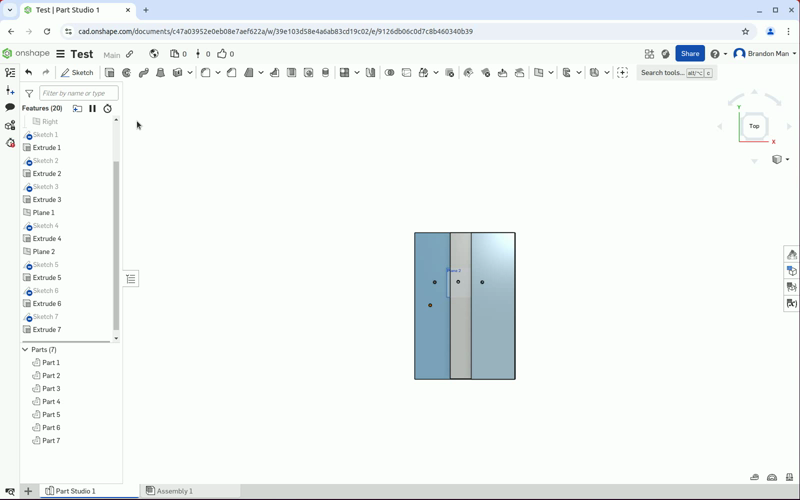
key(shift+h)
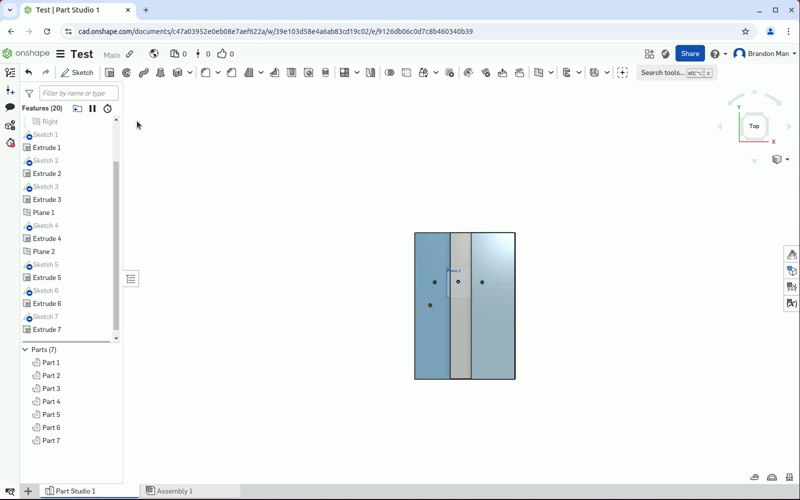
mouse_move(69, 137)
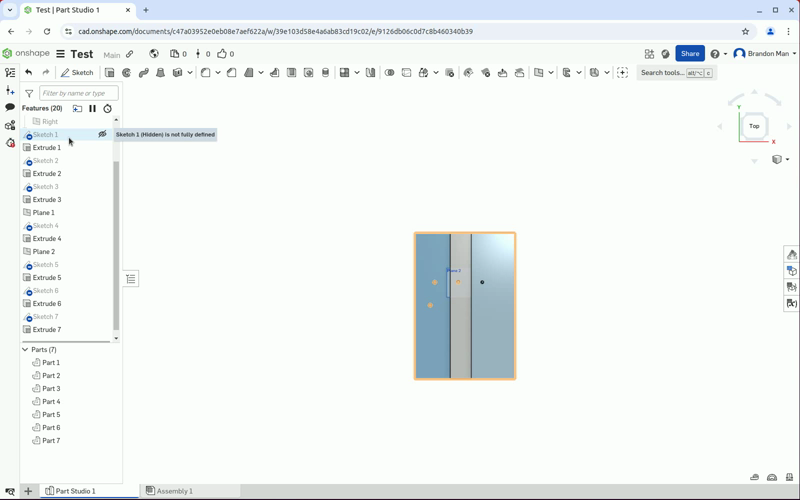
click(69, 137)
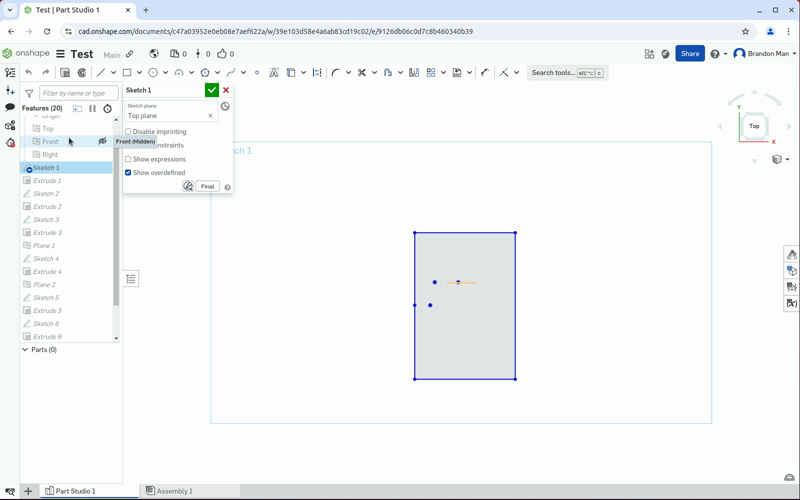
mouse_move(229, 92)
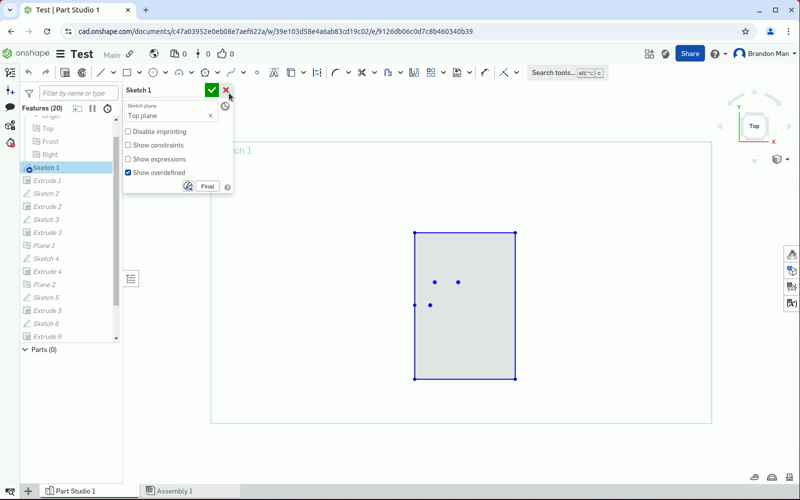
click(229, 92)
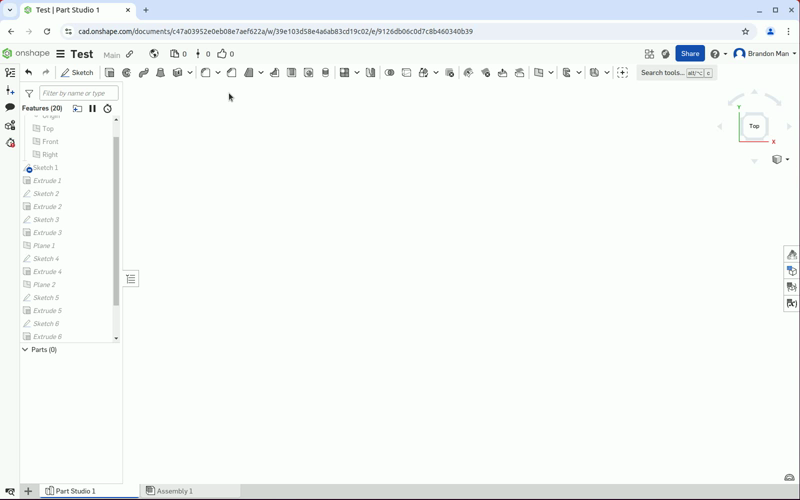
key(shift+s)
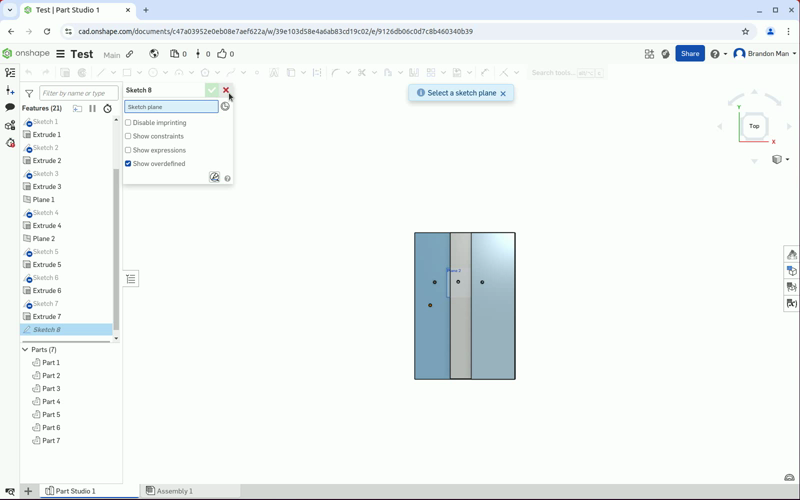
mouse_move(69, 202)
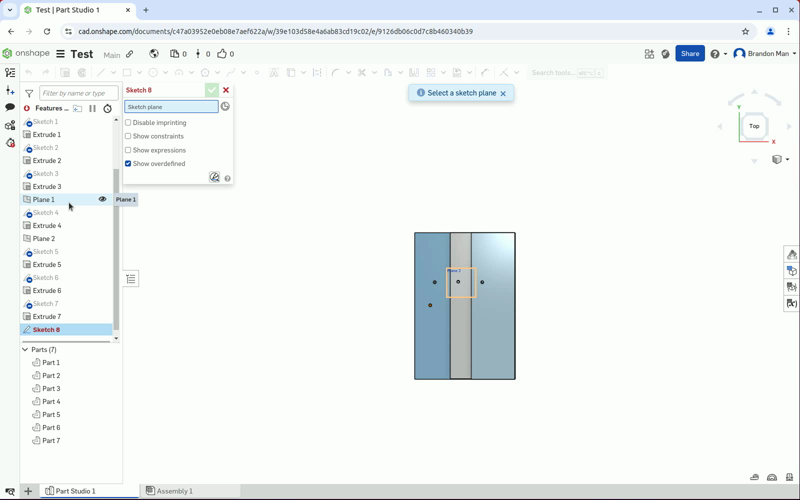
click(69, 202)
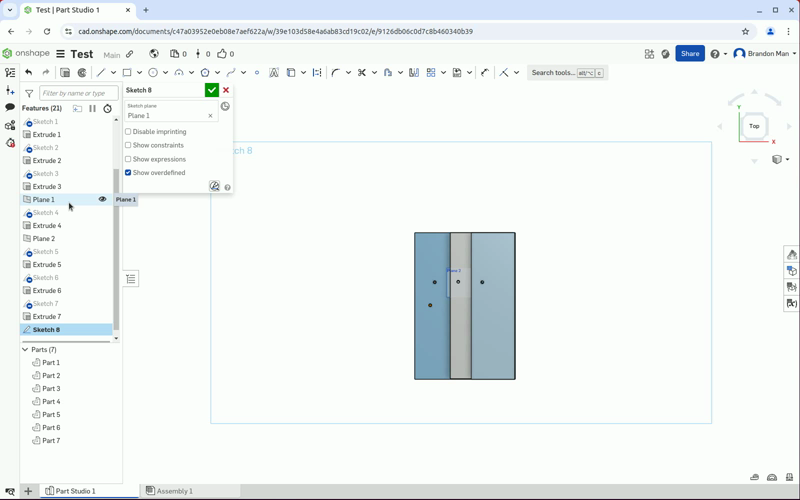
mouse_move(73, 352)
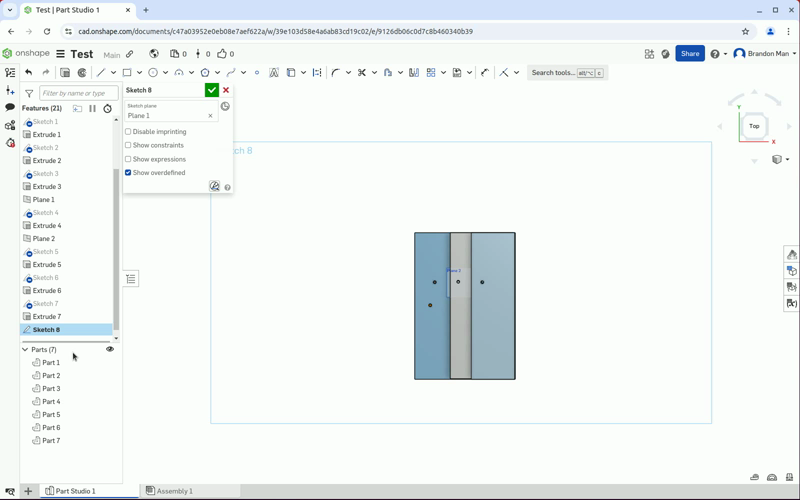
key(y)
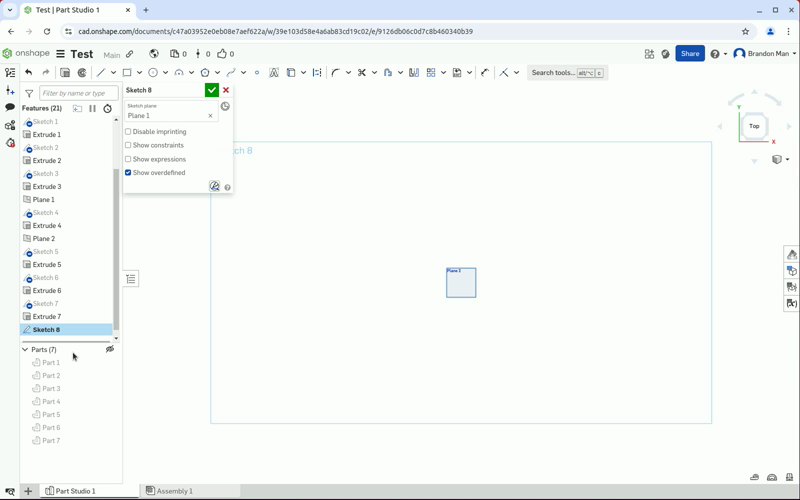
key(l)
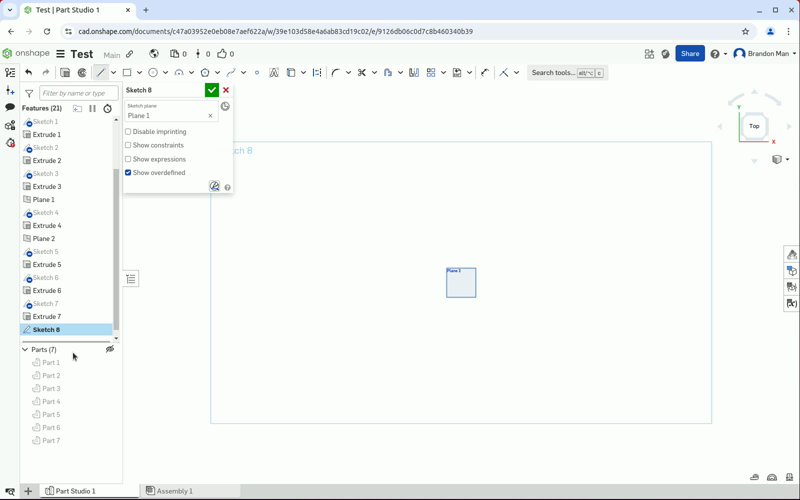
key_down(shift)
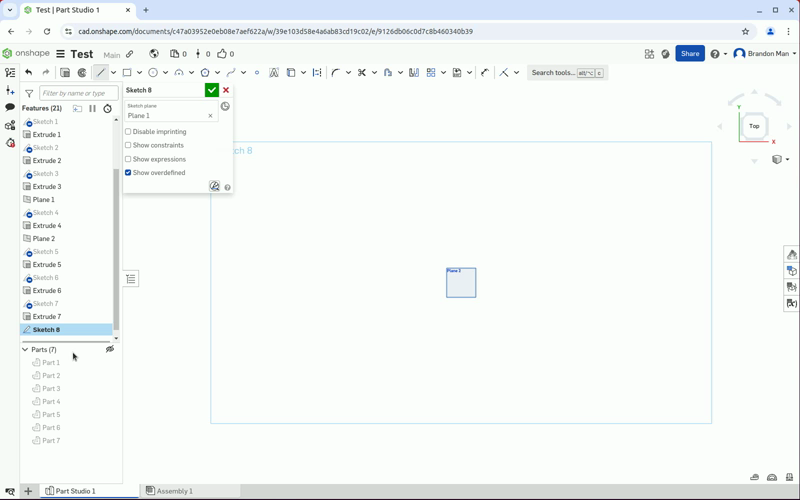
mouse_move(450, 378)
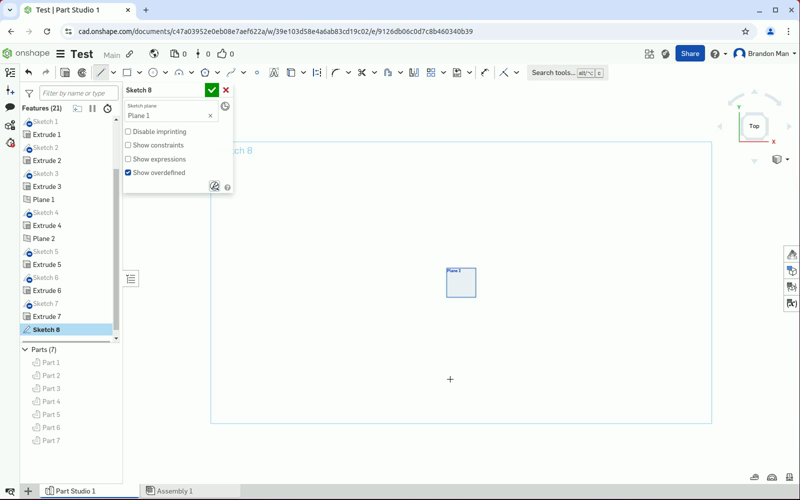
click(450, 378)
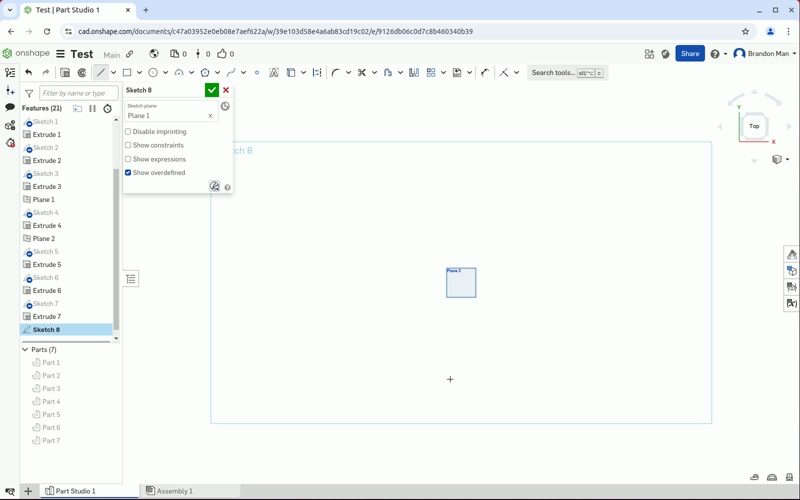
key_up(shift)
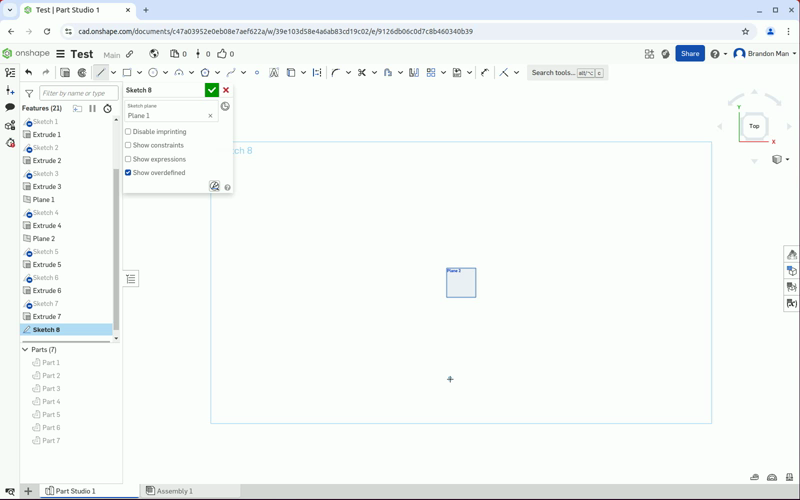
key_down(shift)
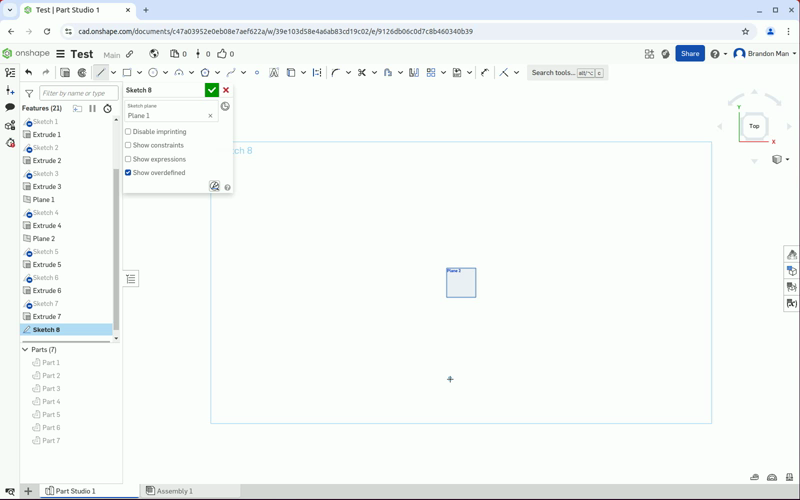
mouse_move(514, 378)
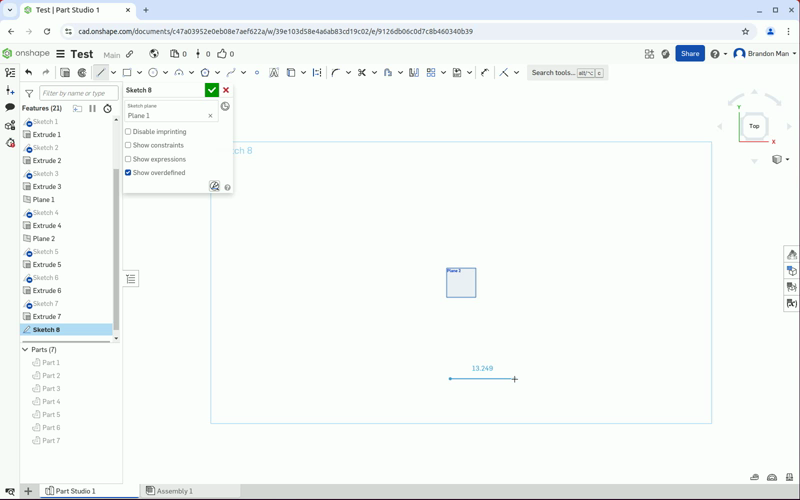
click(514, 378)
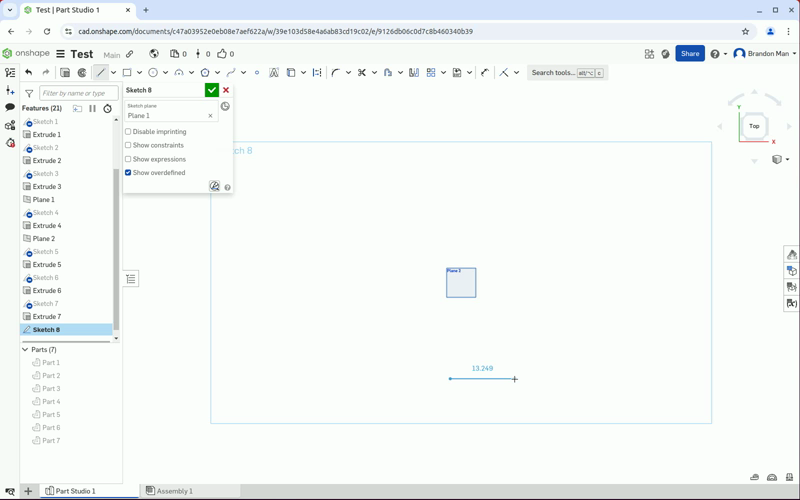
key_up(shift)
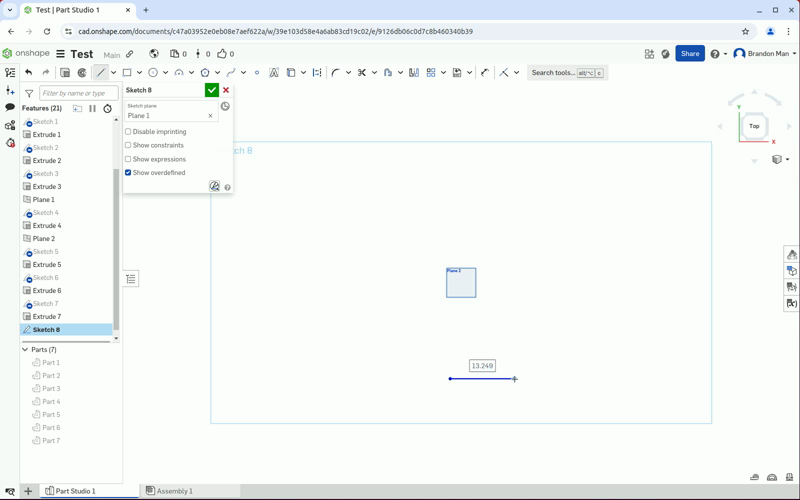
key_down(shift)
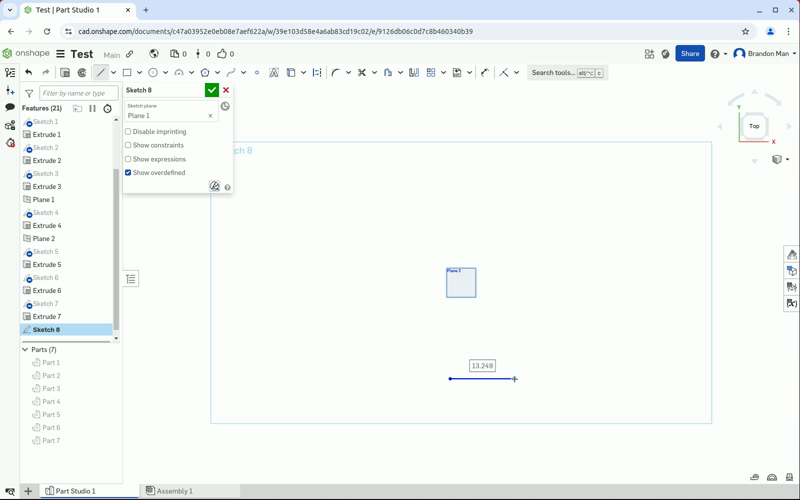
mouse_move(513, 232)
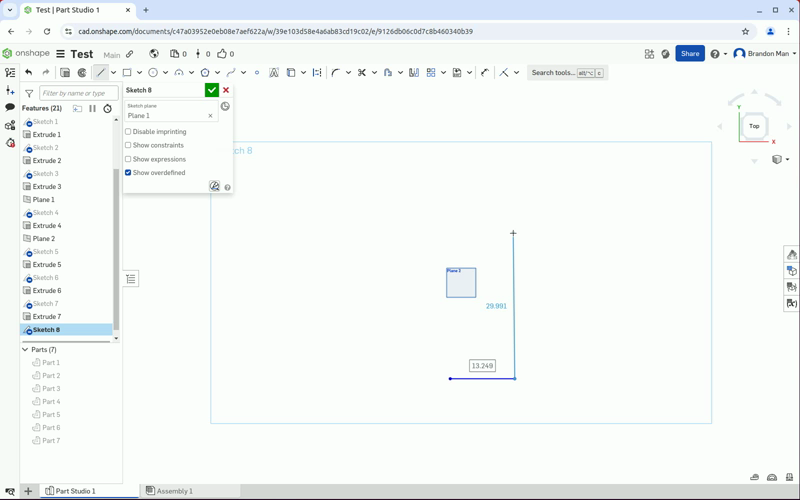
click(513, 232)
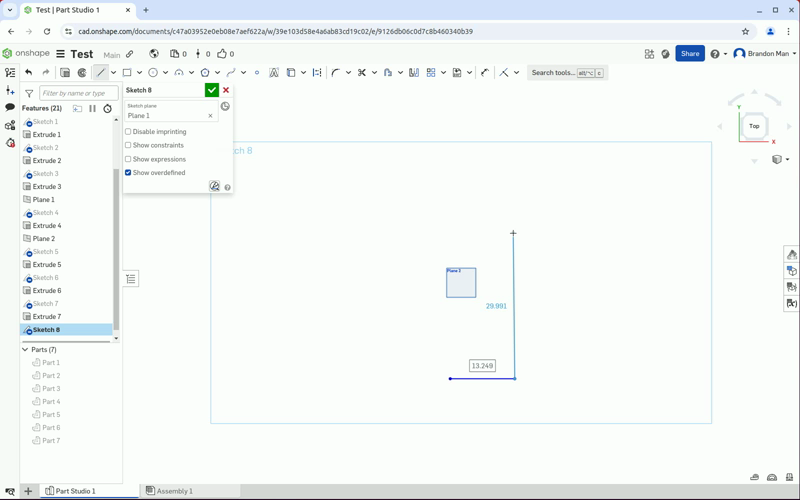
key_up(shift)
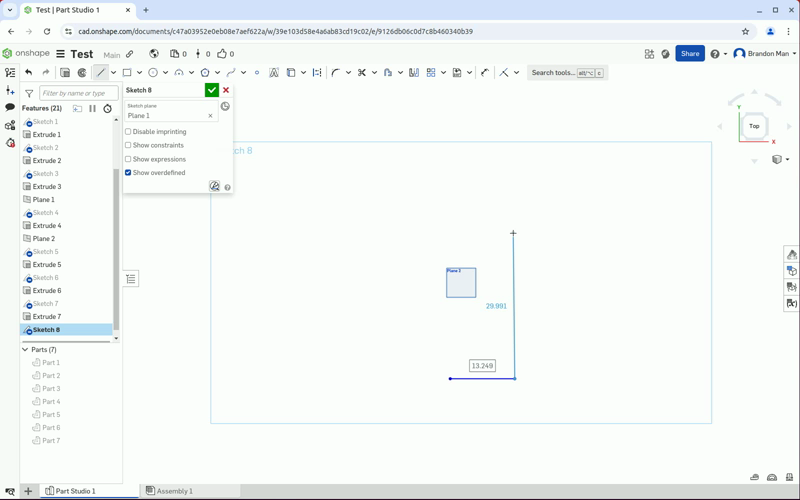
key_down(shift)
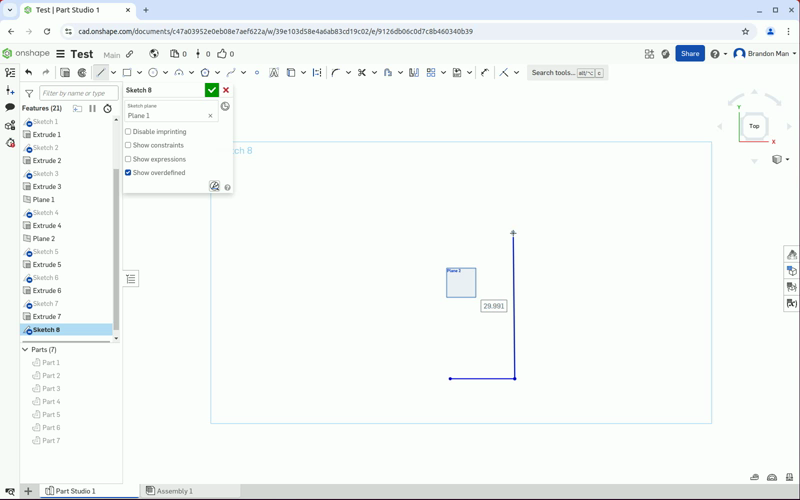
mouse_move(450, 232)
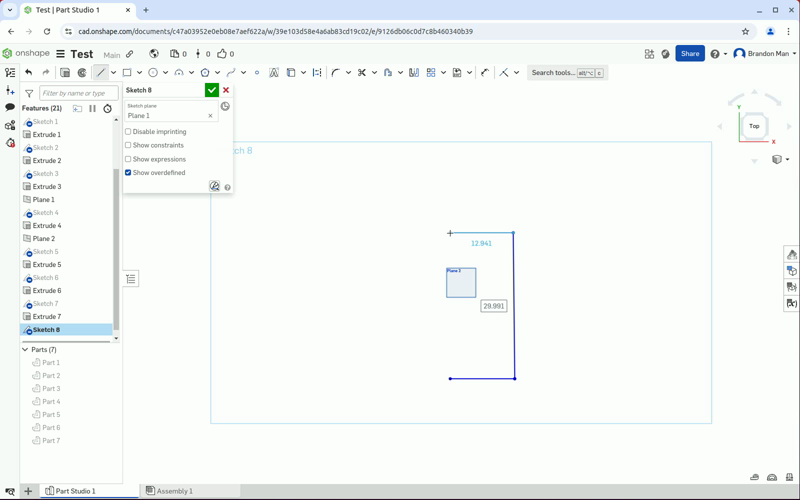
click(450, 232)
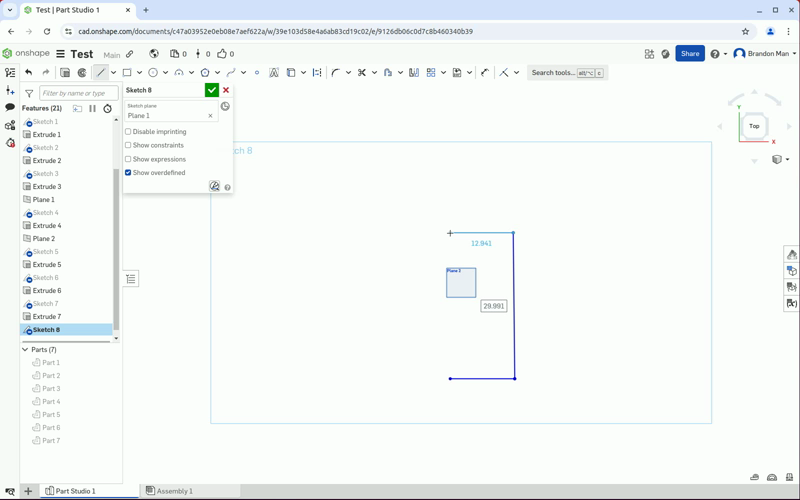
key_up(shift)
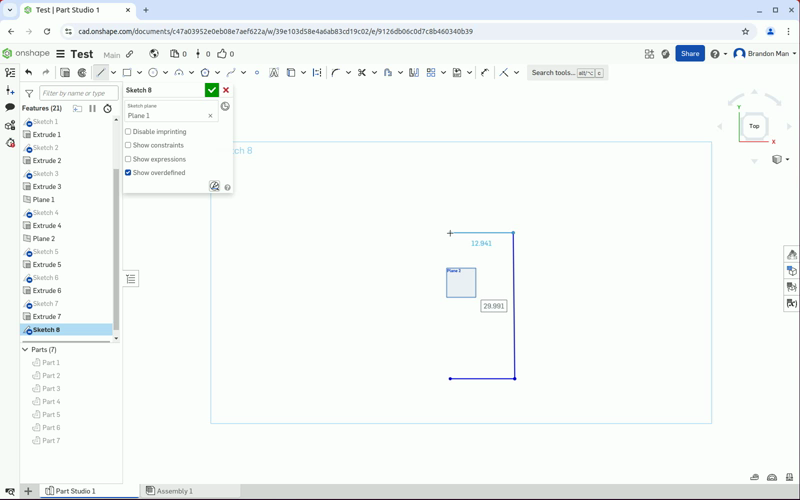
key_down(shift)
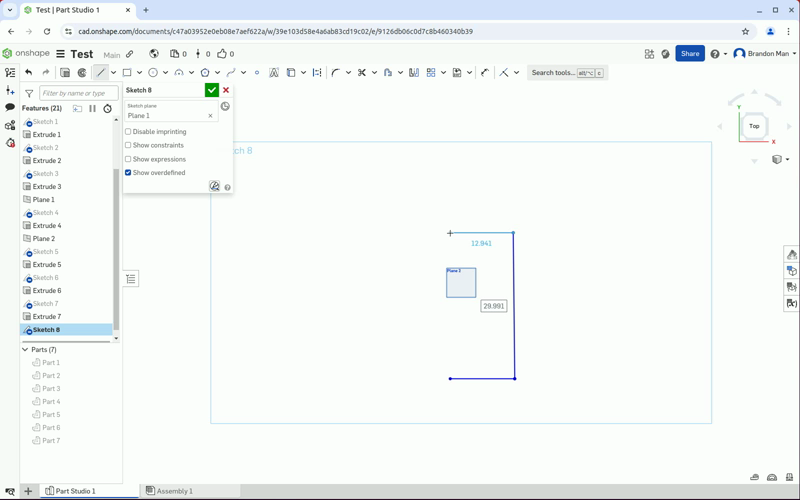
mouse_move(480, 232)
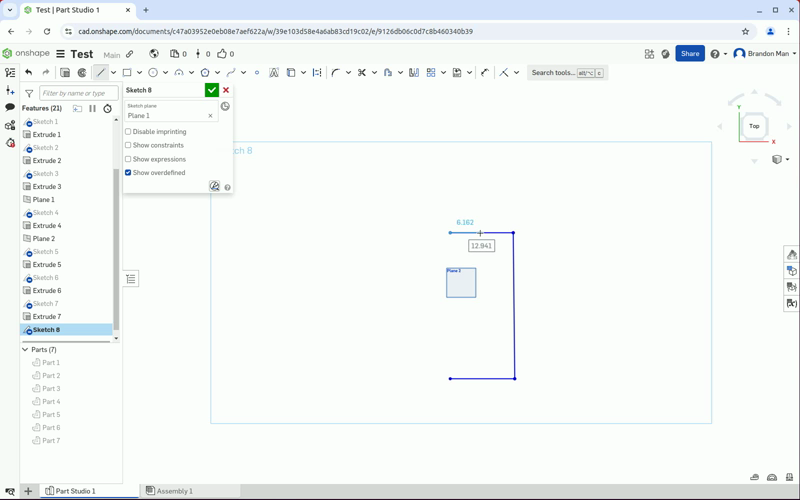
mouse_move(450, 281)
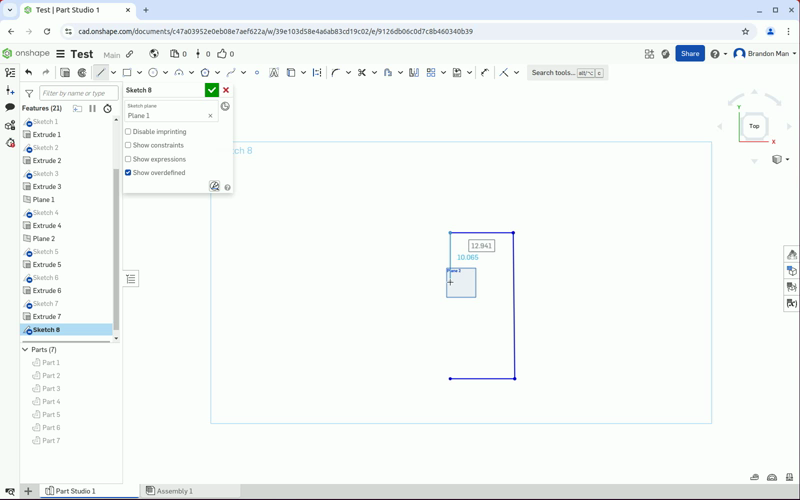
click(450, 281)
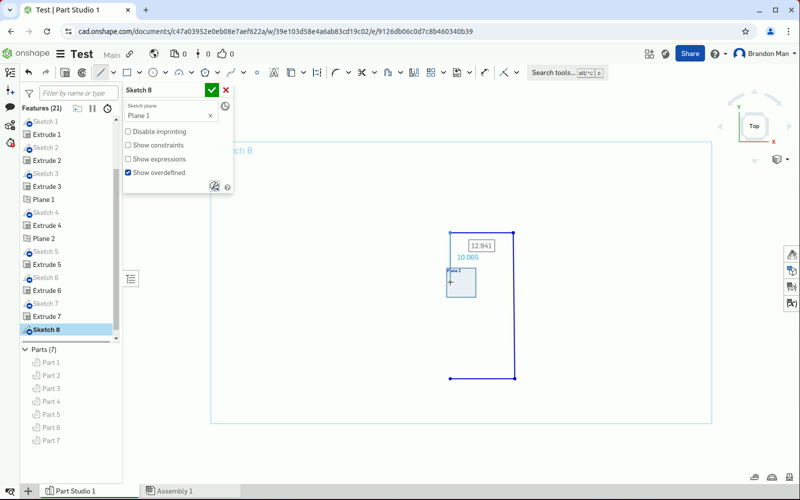
key_up(shift)
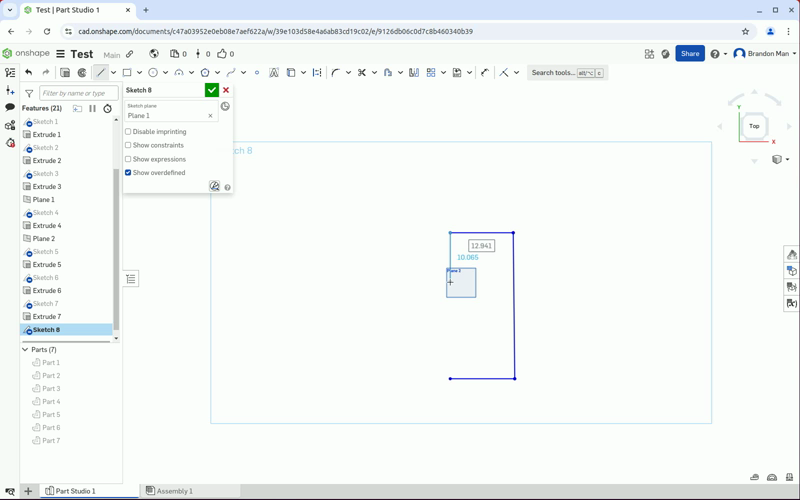
key_down(shift)
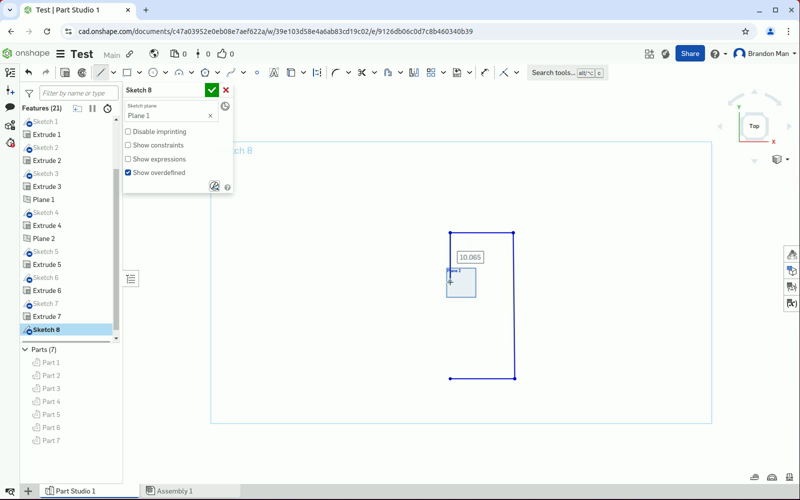
mouse_move(450, 378)
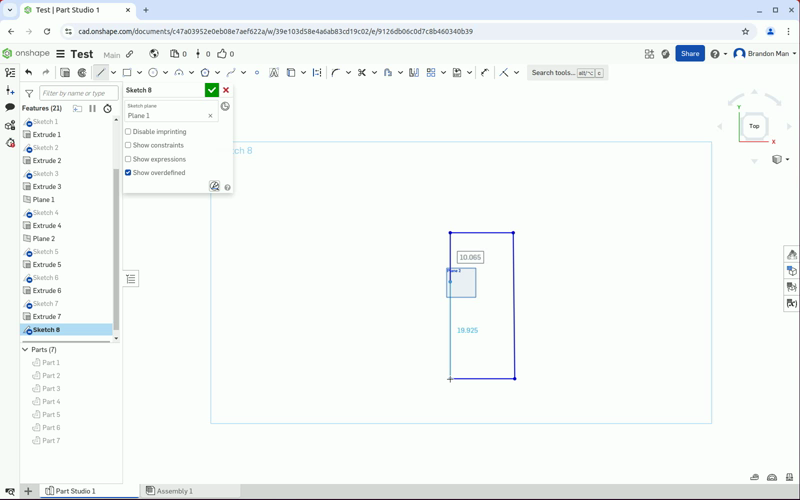
key_up(shift)
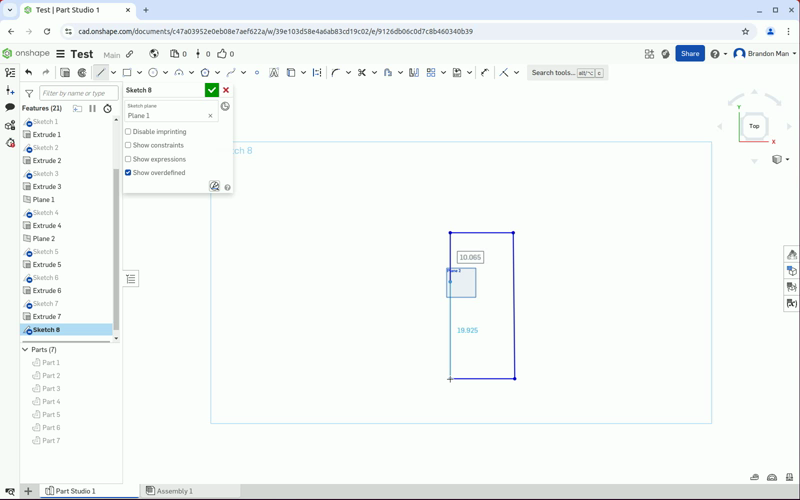
click(450, 378)
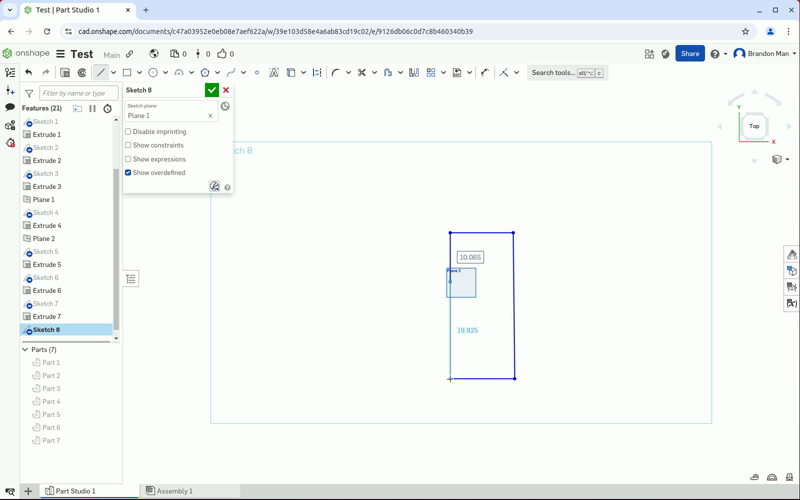
key(esc)
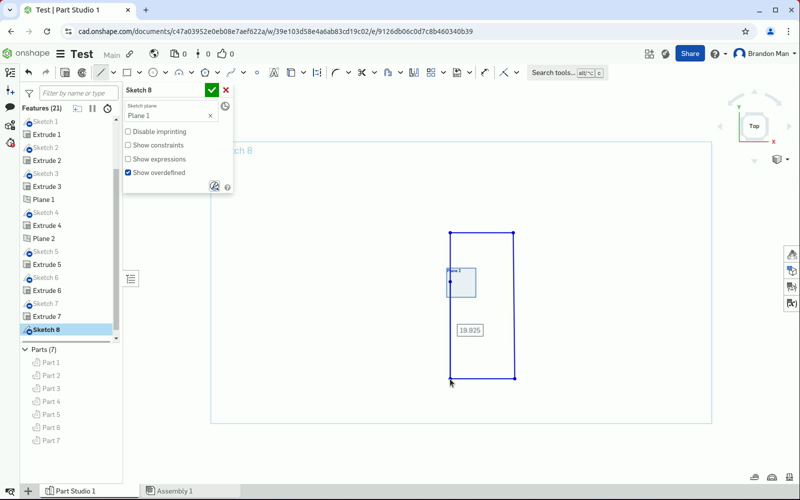
key(c)
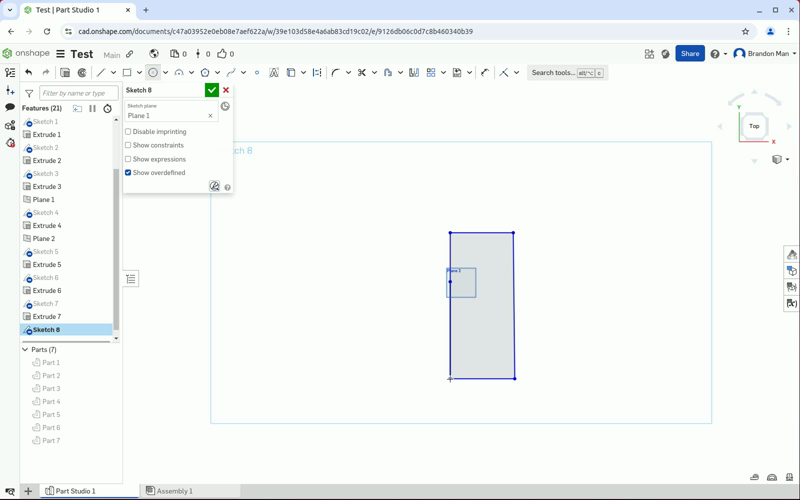
key_down(shift)
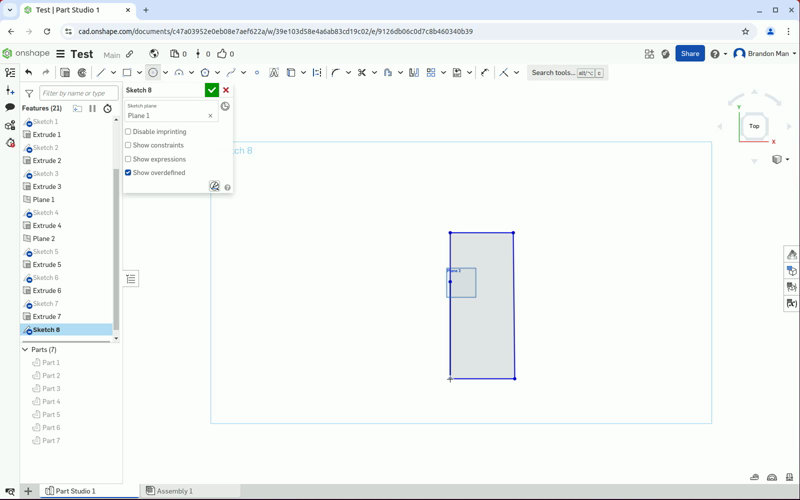
mouse_move(458, 281)
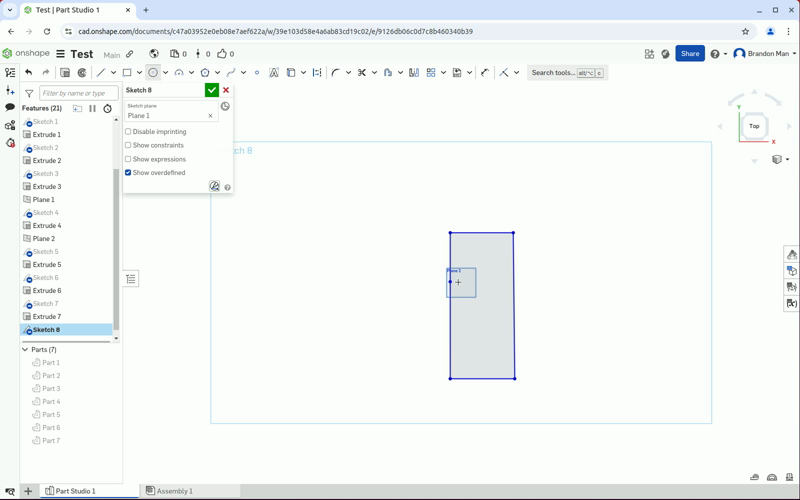
click(458, 281)
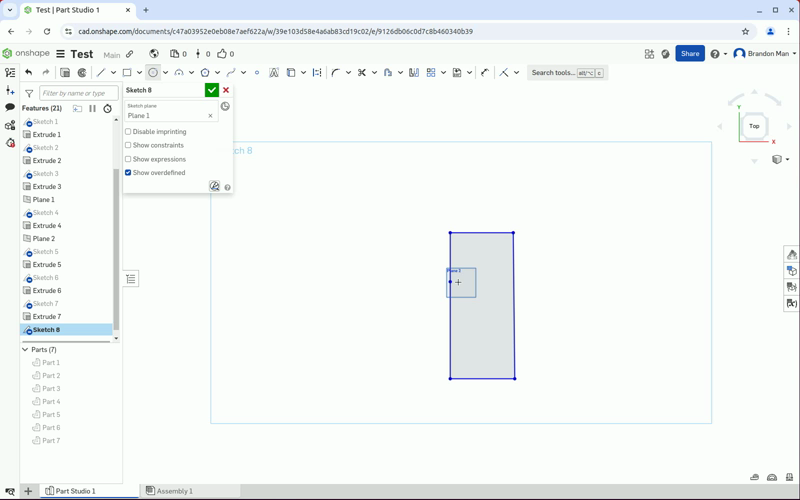
key_up(shift)
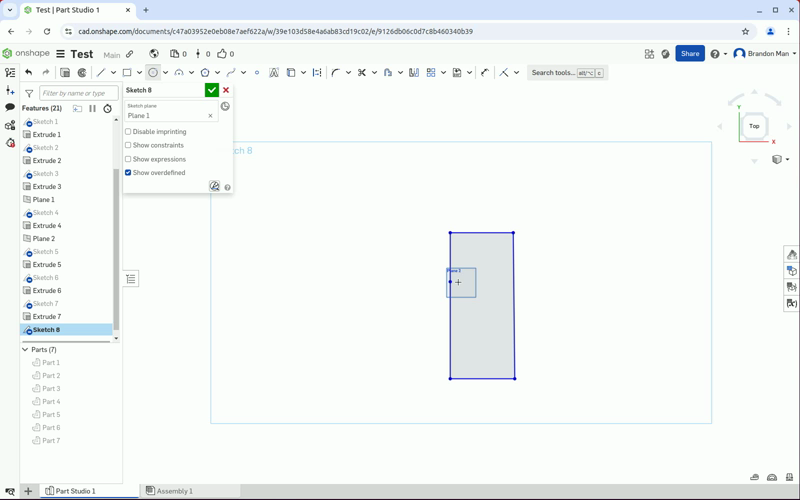
mouse_move(459, 281)
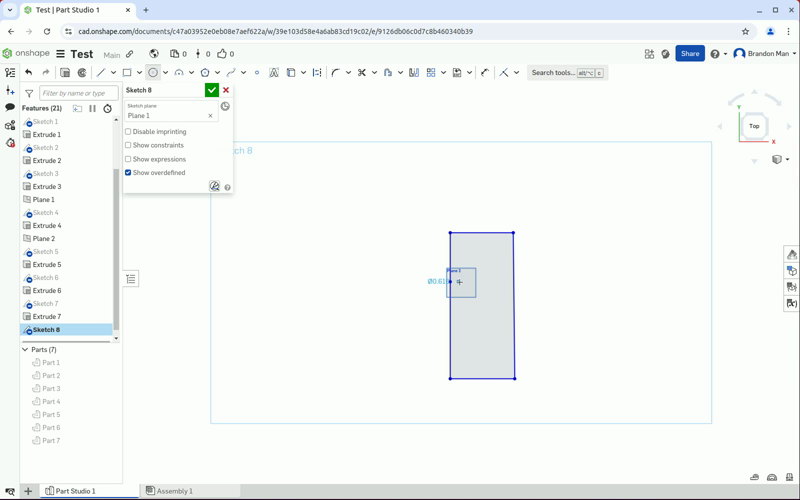
scroll(6)
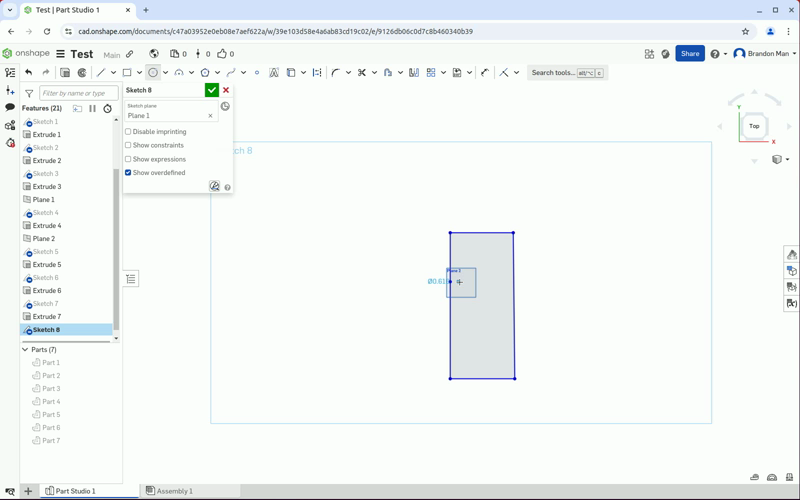
scroll(6)
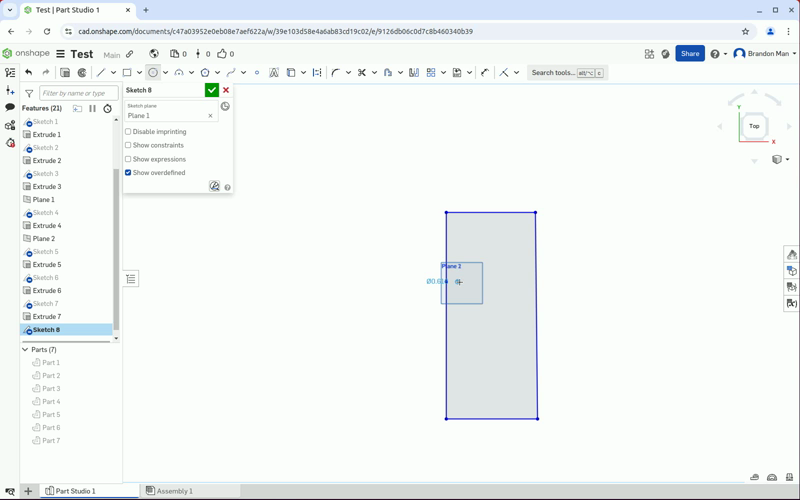
scroll(6)
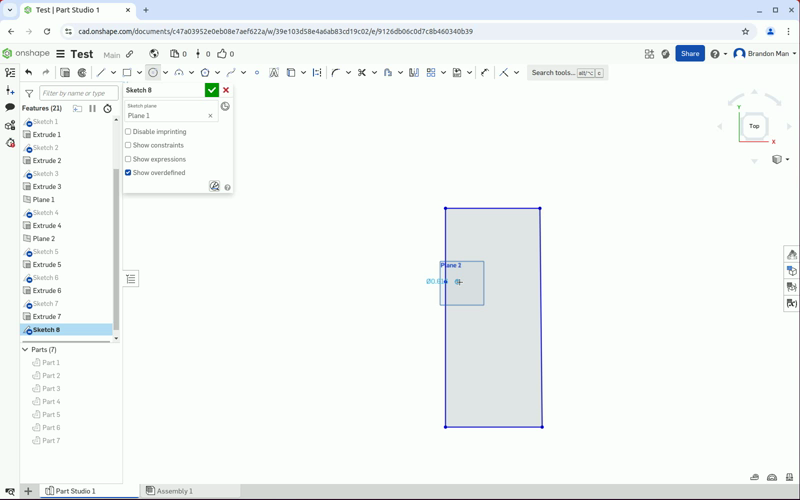
scroll(6)
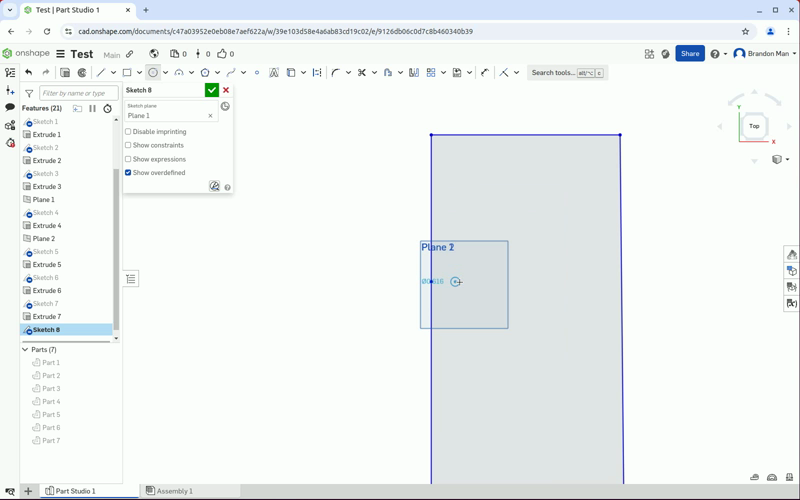
scroll(6)
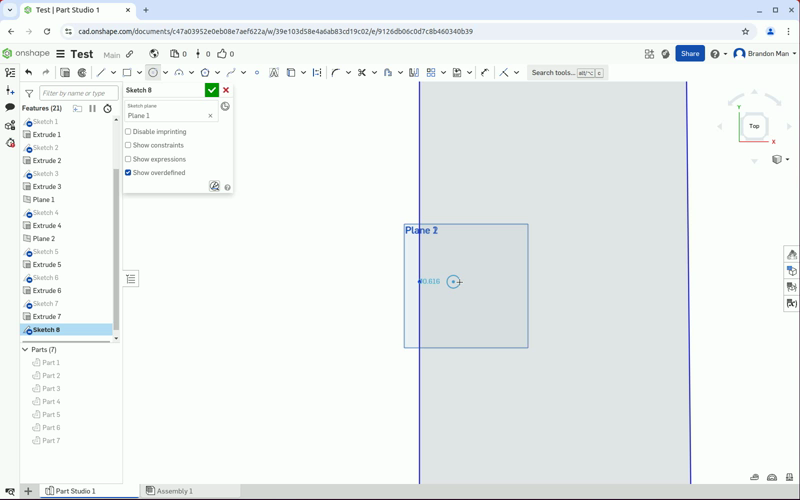
scroll(6)
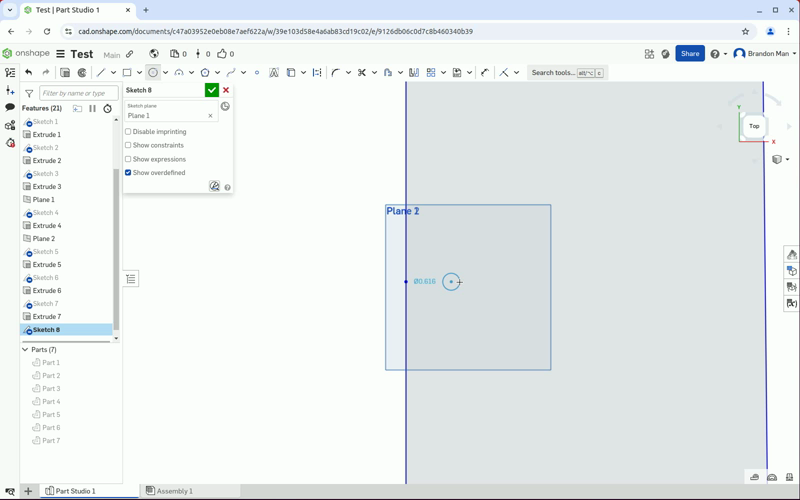
scroll(6)
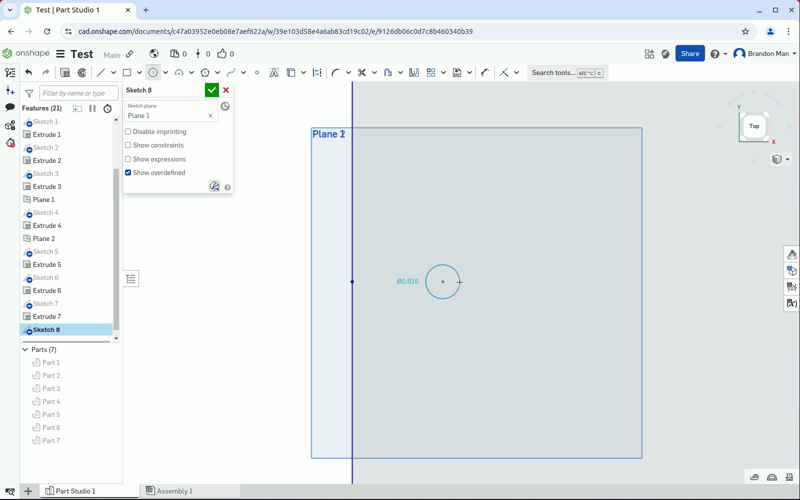
click(459, 281)
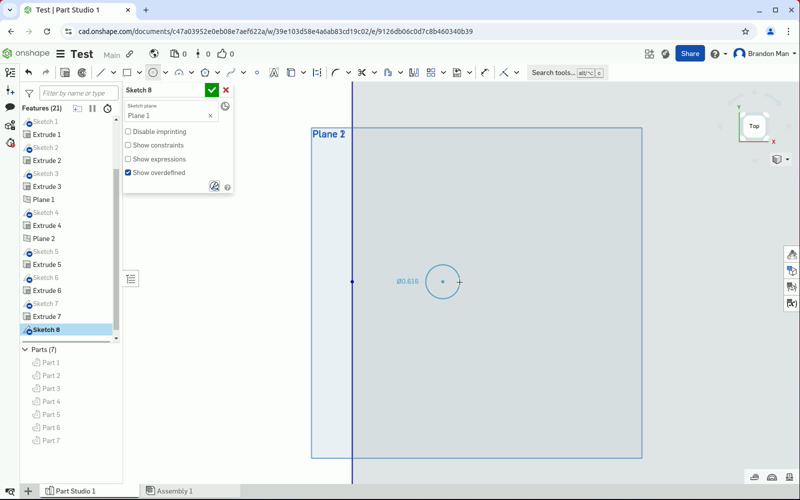
scroll(-6)
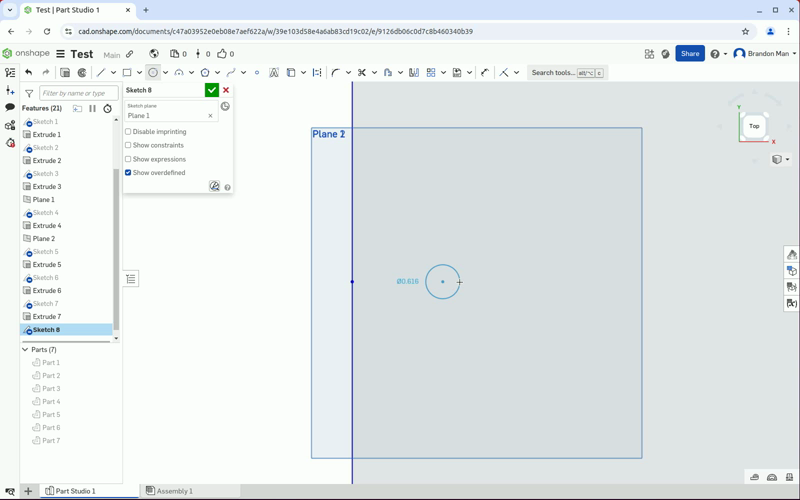
scroll(-6)
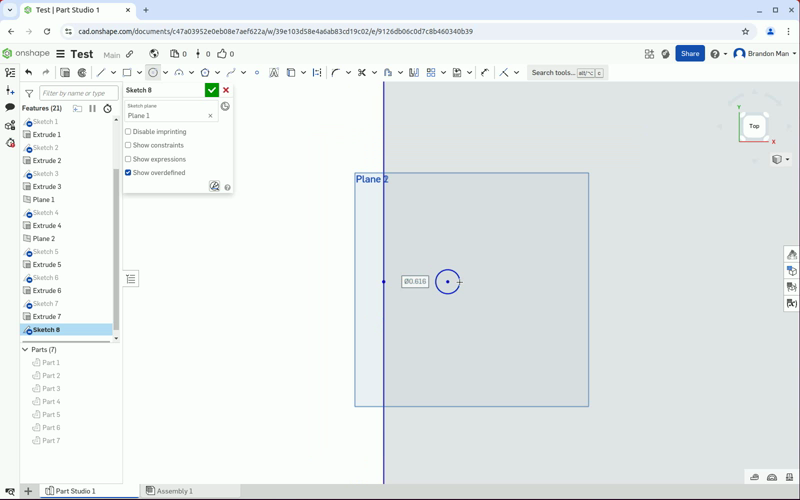
scroll(-6)
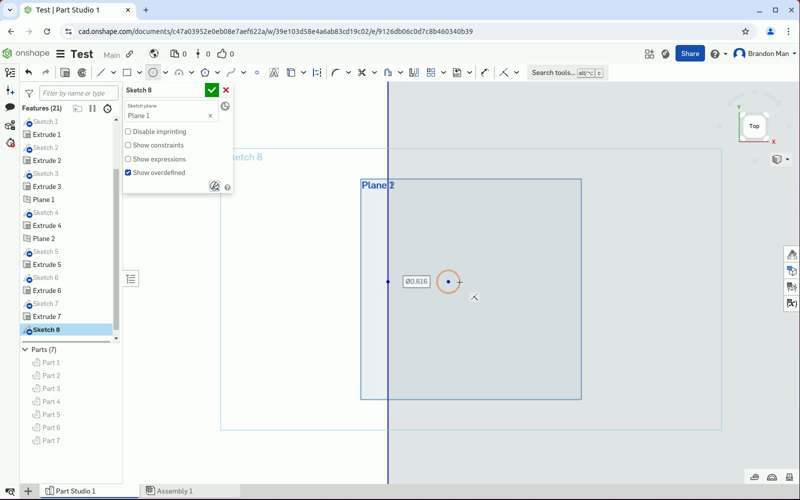
scroll(-6)
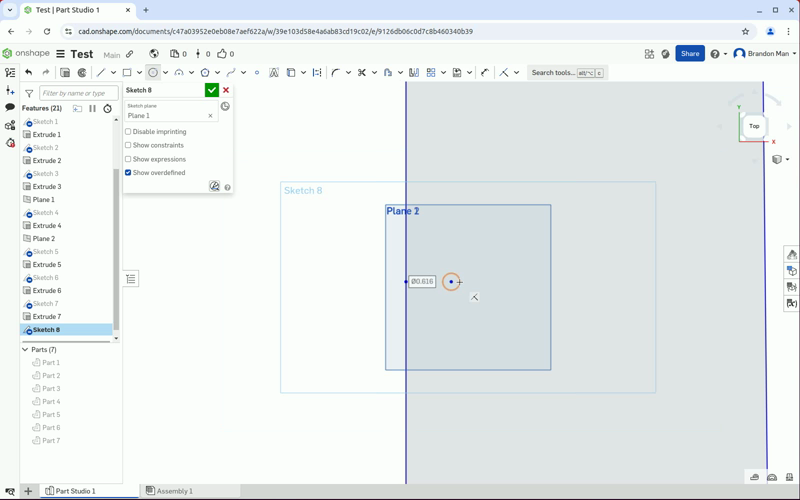
scroll(-6)
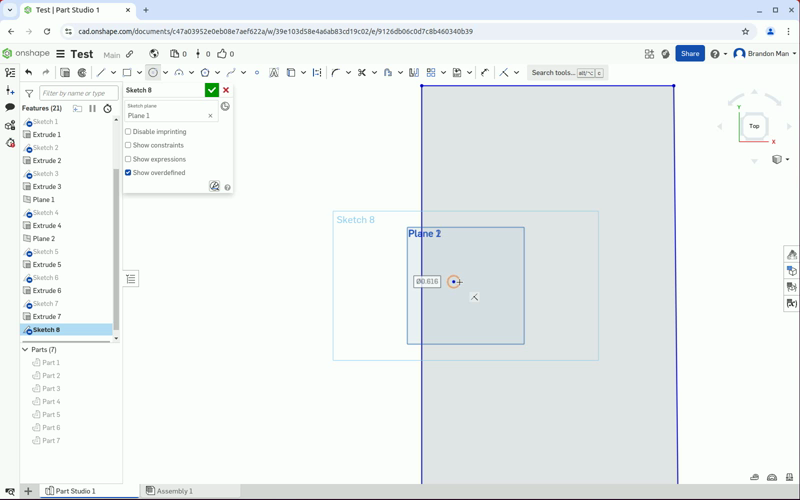
scroll(-6)
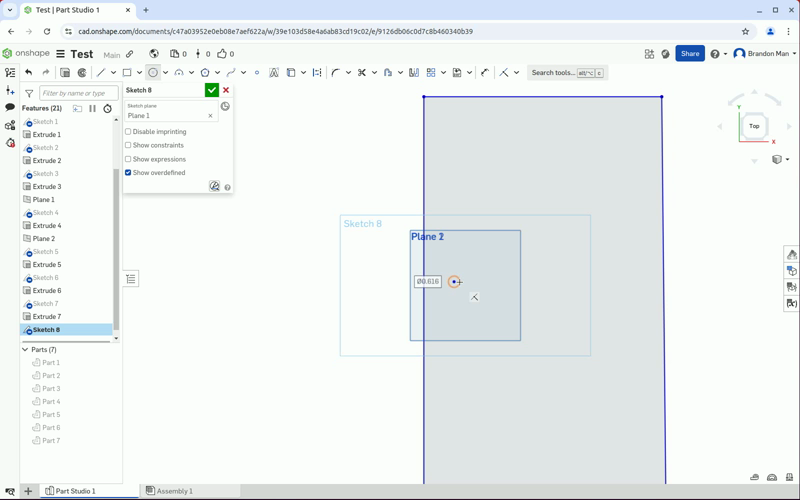
scroll(-6)
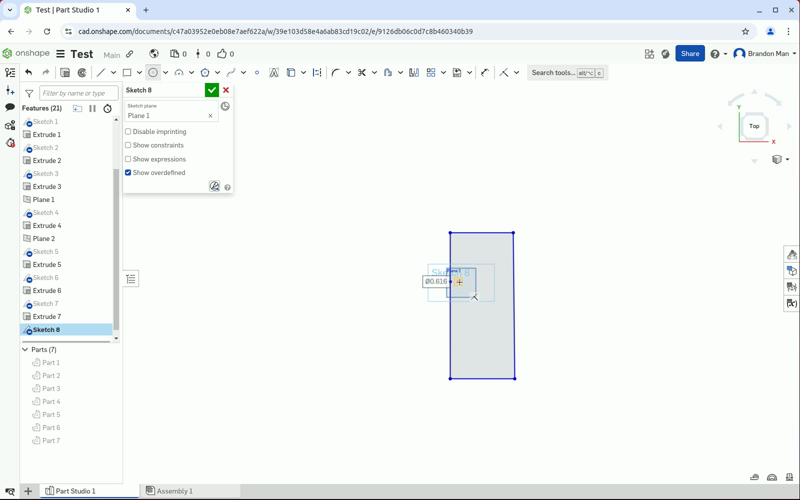
key(esc)
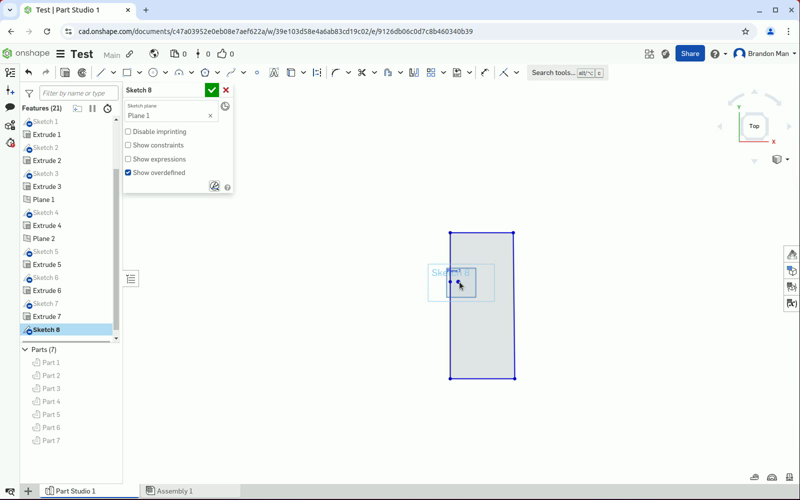
key(c)
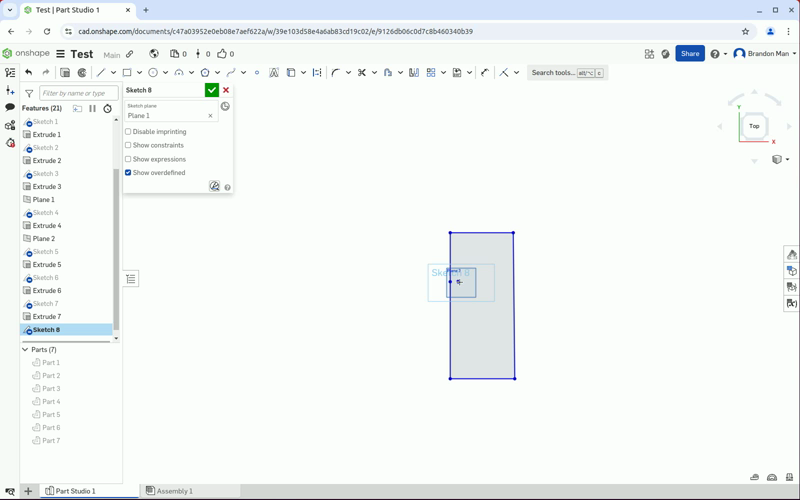
key_down(shift)
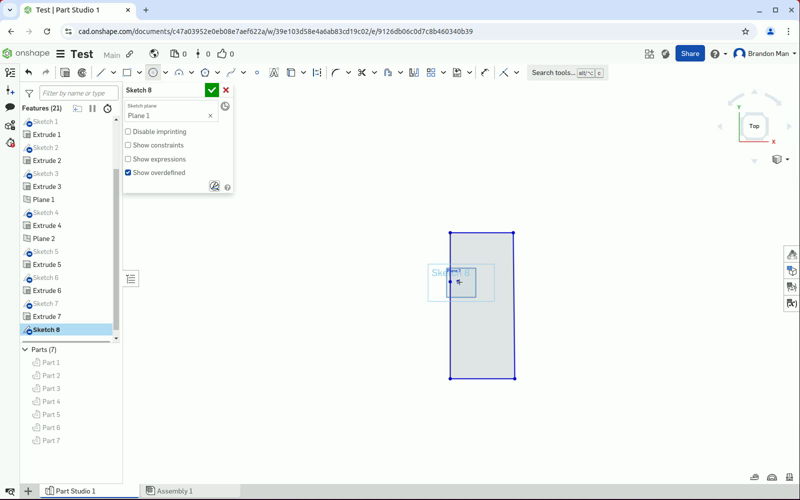
mouse_move(482, 281)
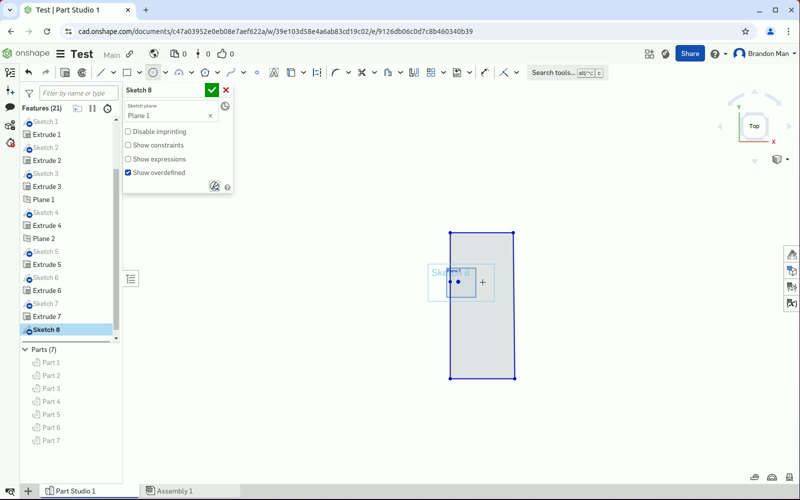
click(482, 281)
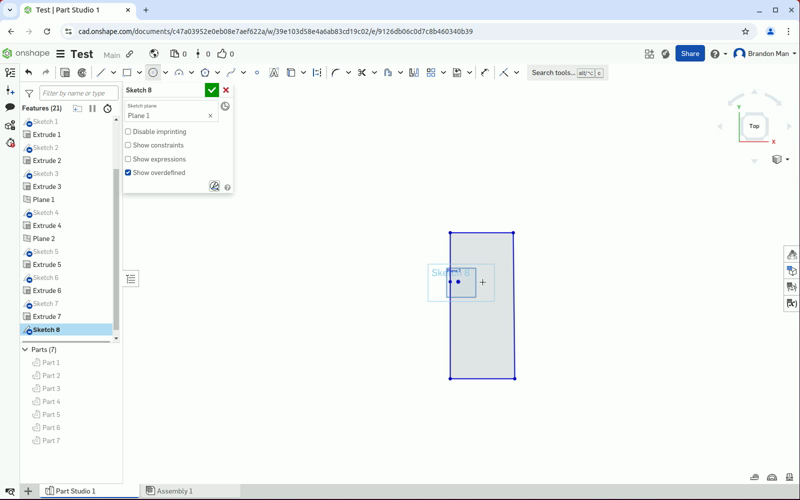
key_up(shift)
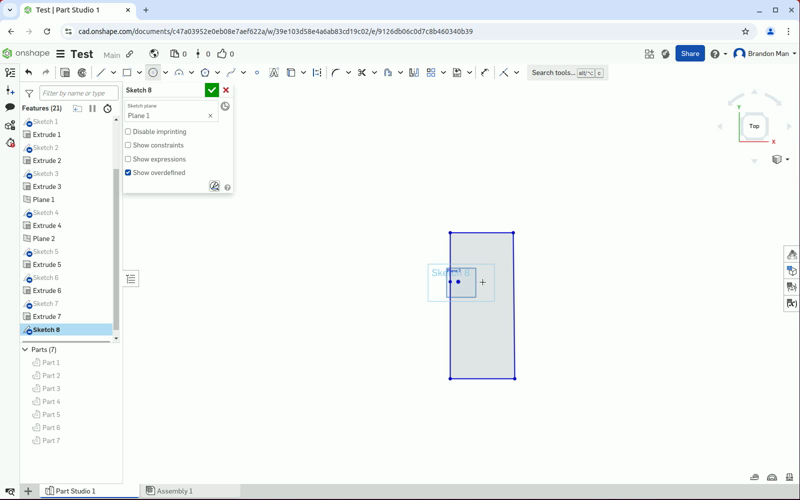
mouse_move(484, 281)
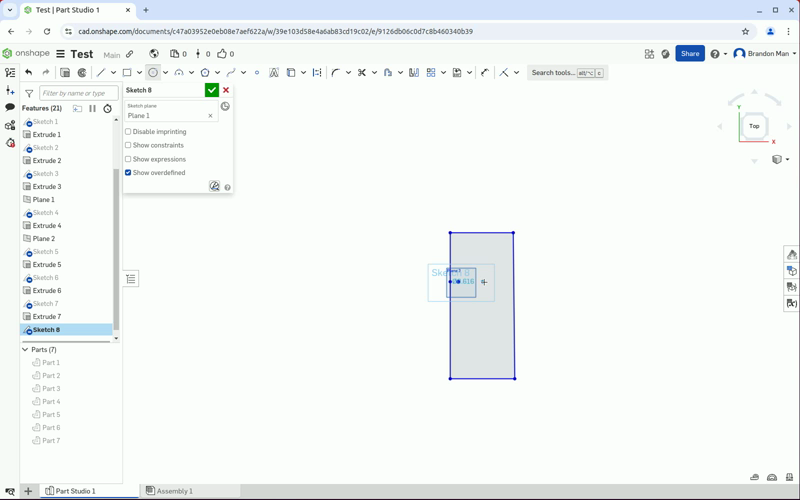
scroll(6)
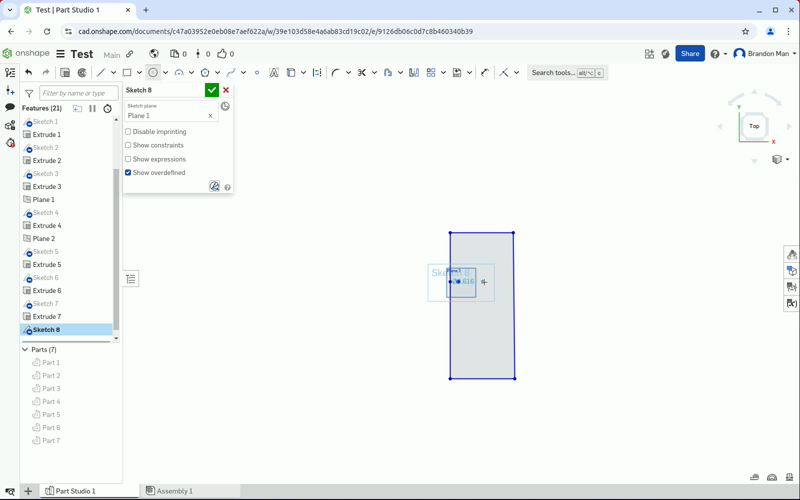
scroll(6)
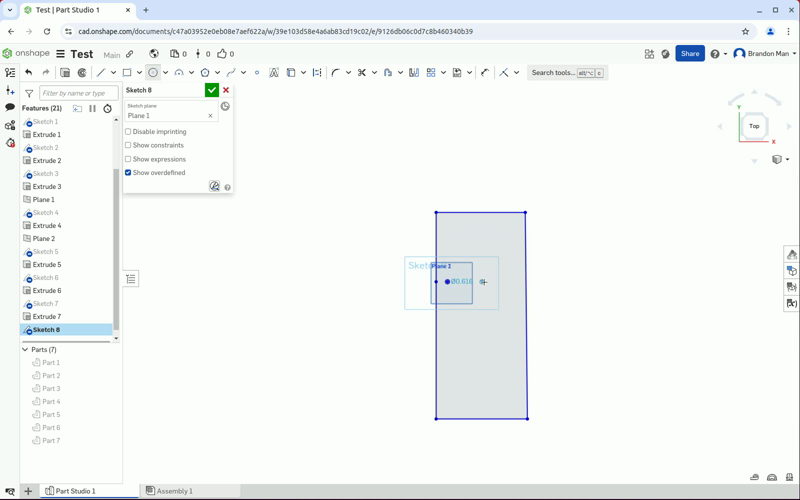
scroll(6)
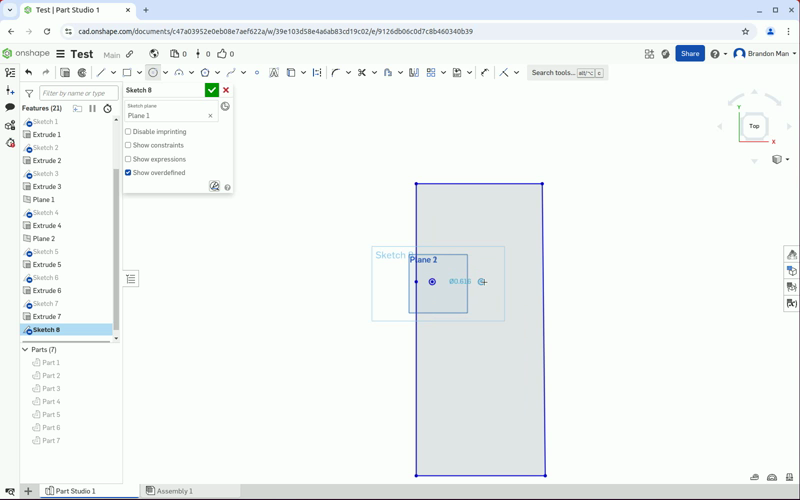
scroll(6)
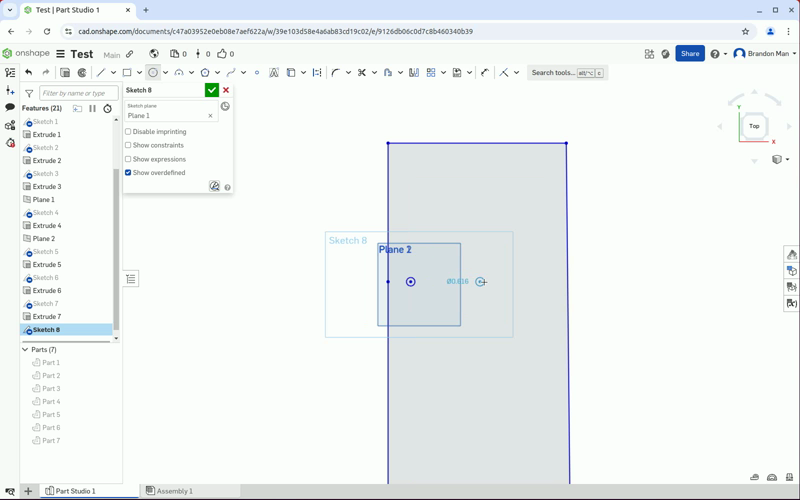
scroll(6)
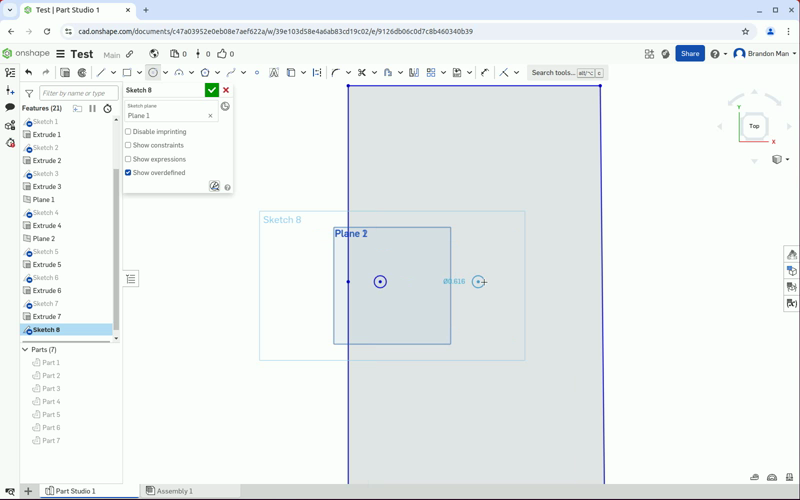
scroll(6)
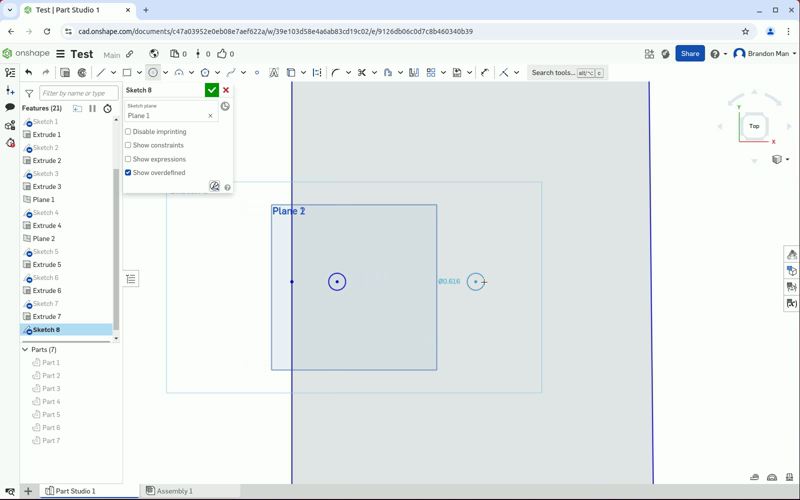
scroll(6)
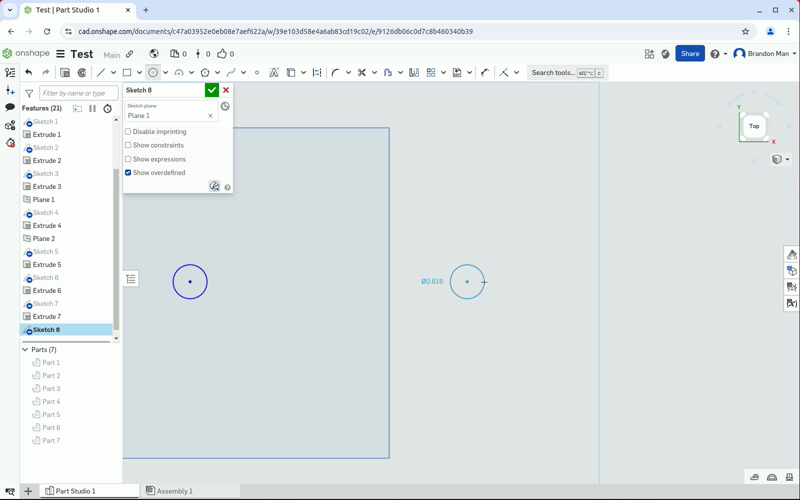
click(484, 281)
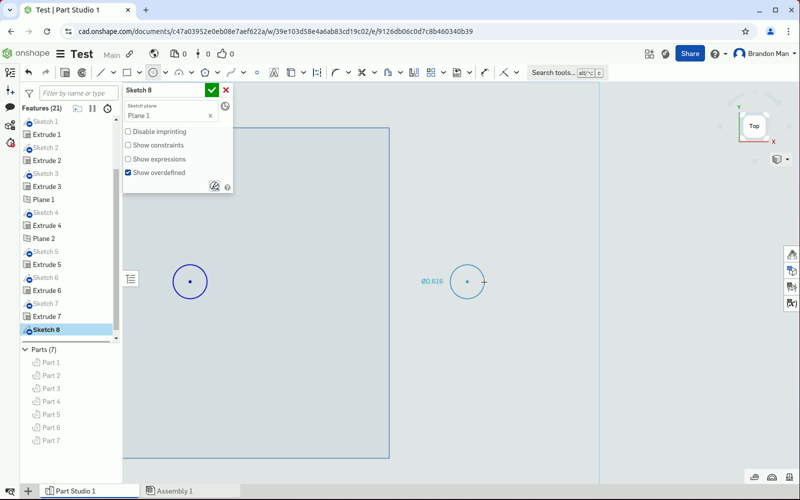
scroll(-6)
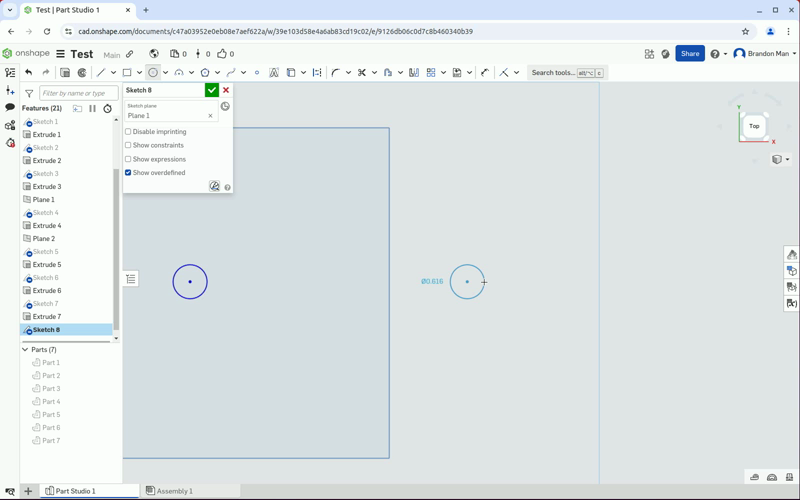
scroll(-6)
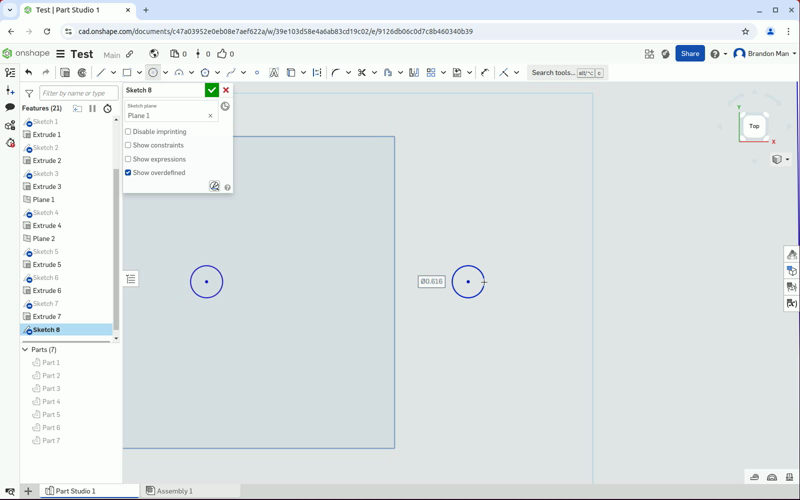
scroll(-6)
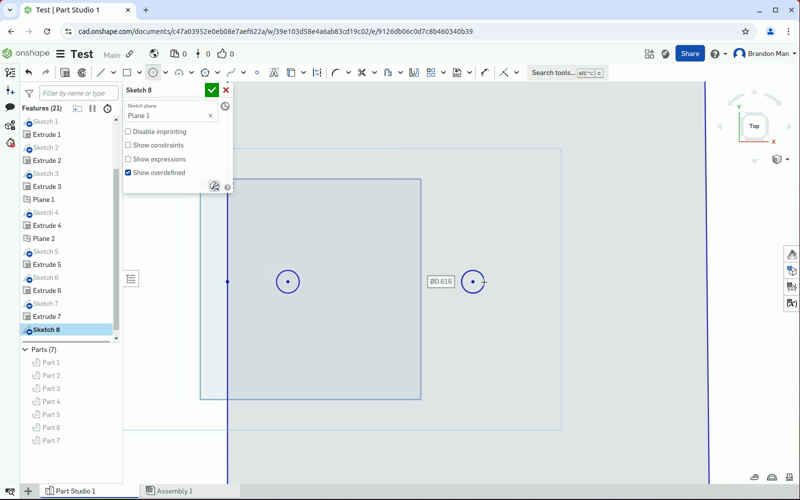
scroll(-6)
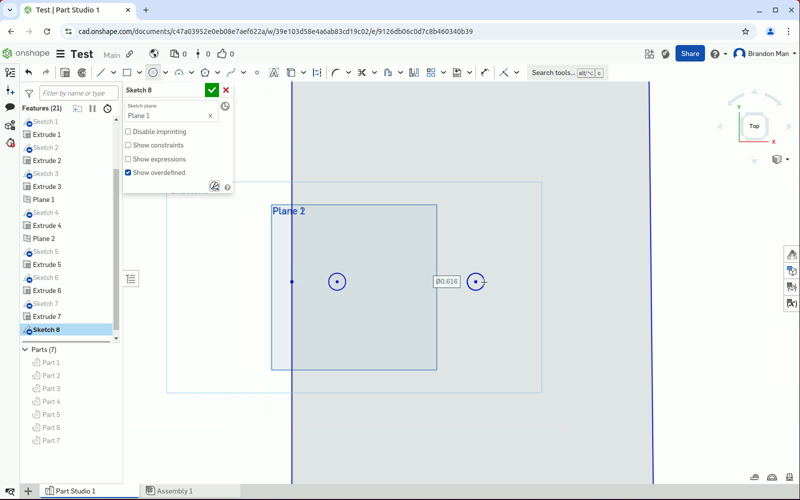
scroll(-6)
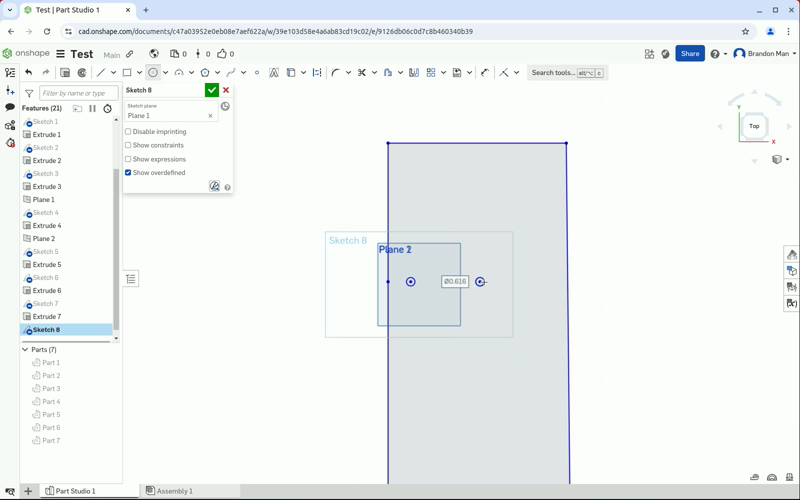
scroll(-6)
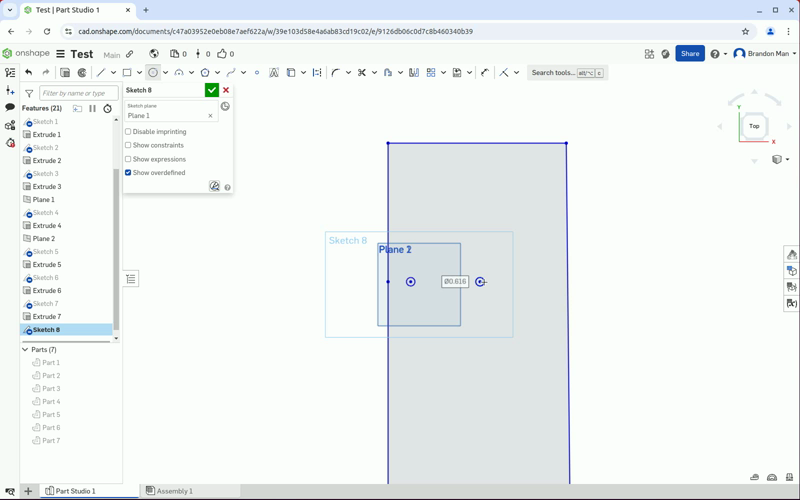
scroll(-6)
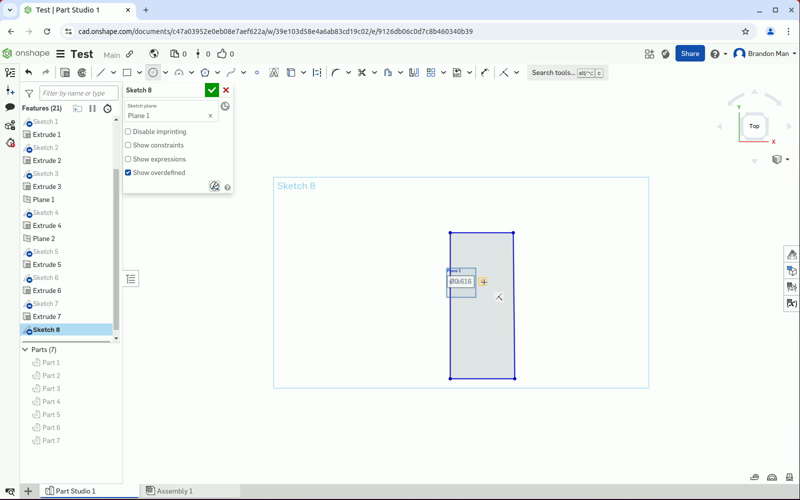
key(esc)
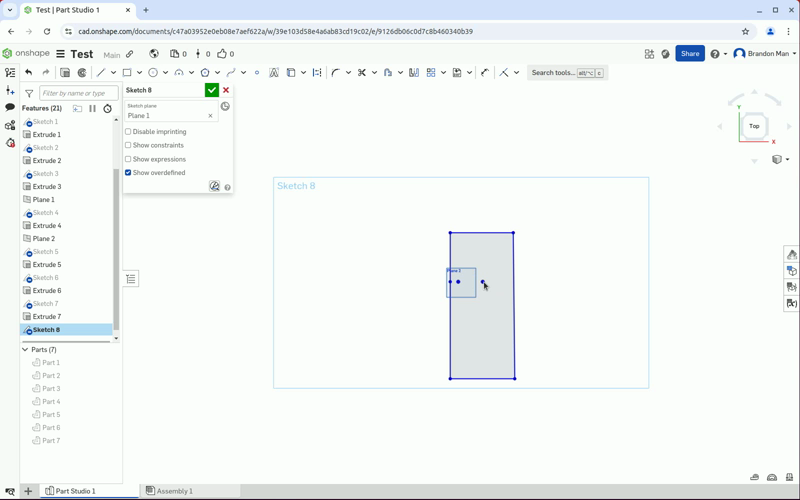
mouse_move(463, 364)
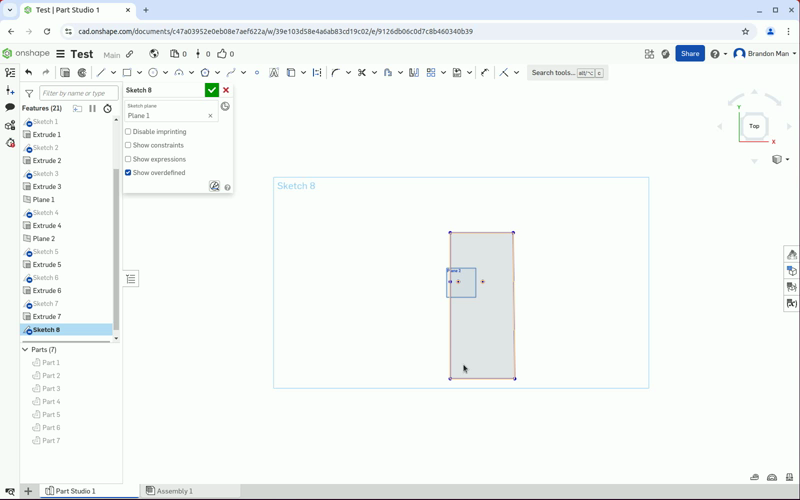
click(463, 364)
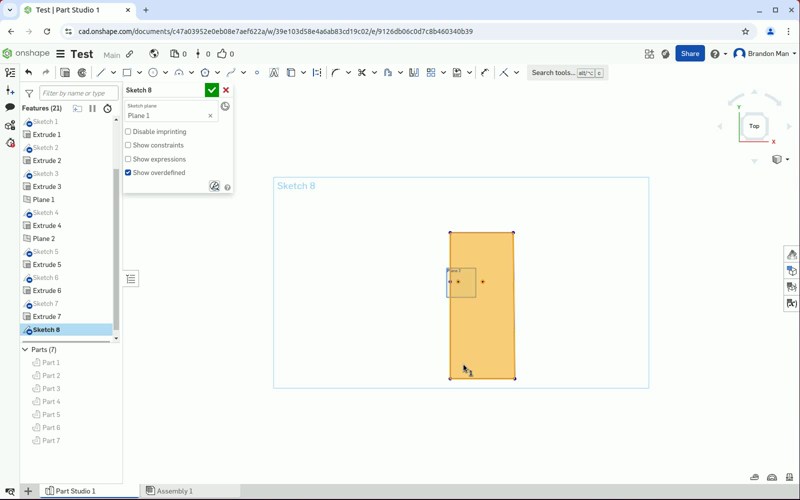
mouse_move(73, 352)
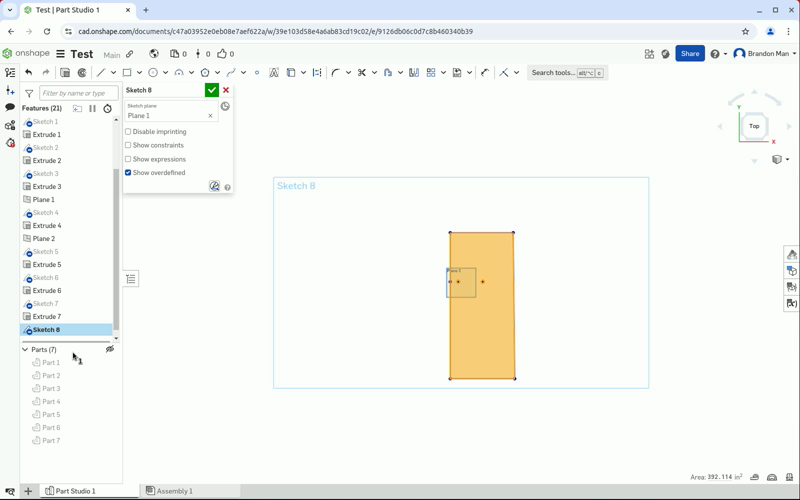
key(shift+y)
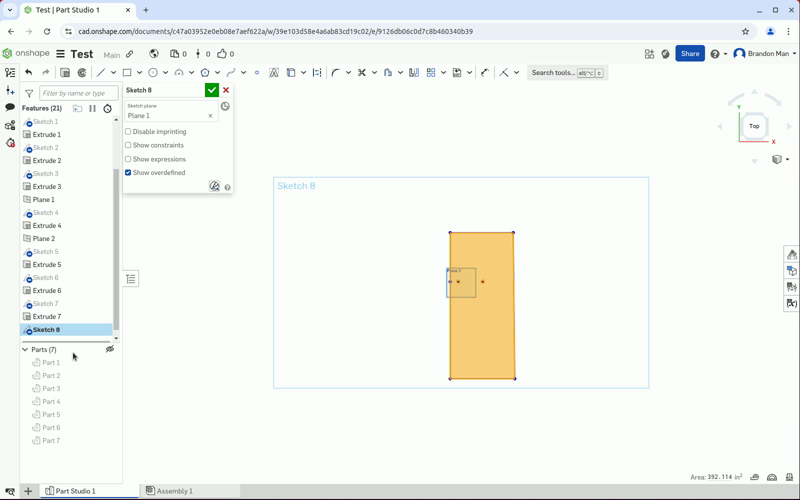
key(shift+e)
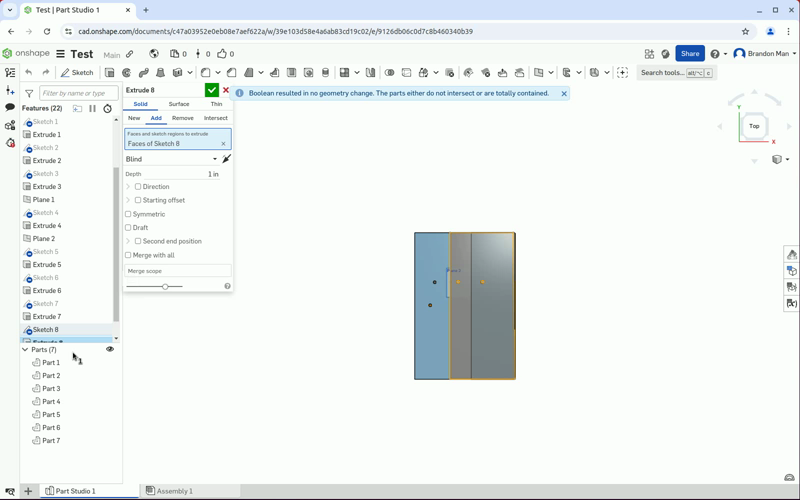
mouse_move(143, 106)
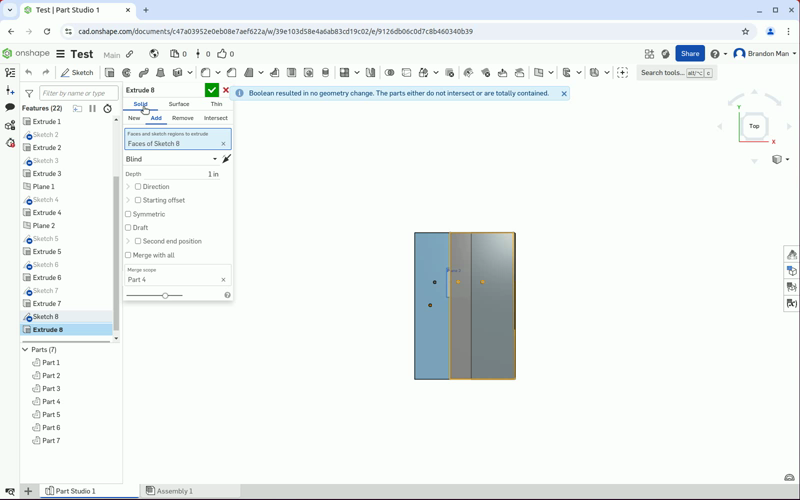
click(143, 106)
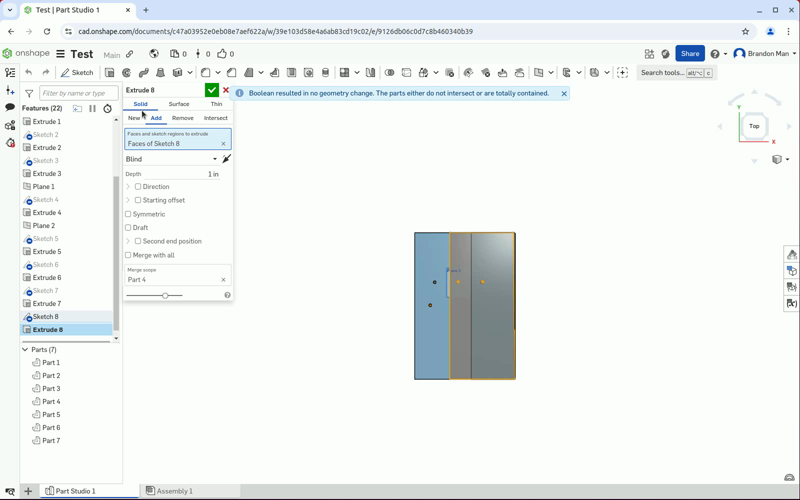
mouse_move(137, 120)
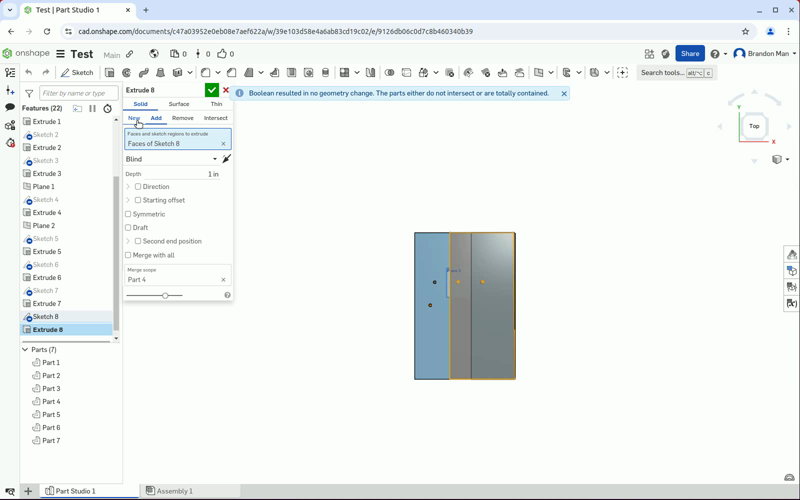
click(137, 120)
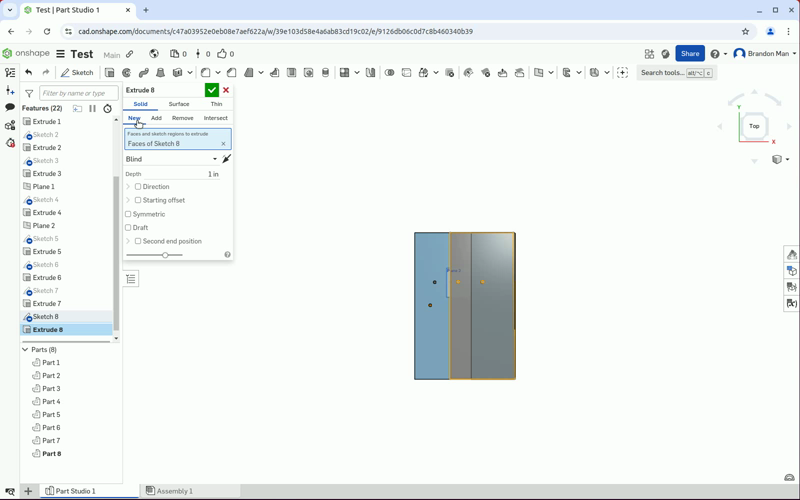
key(tab, 4)
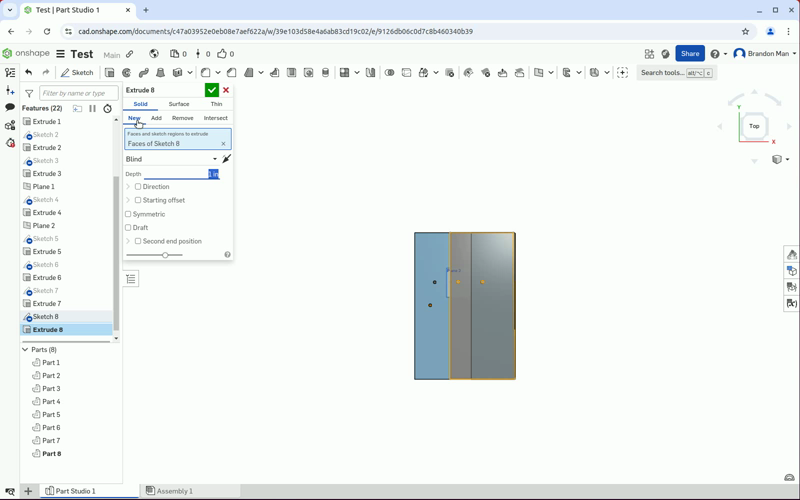
text(-0.241)
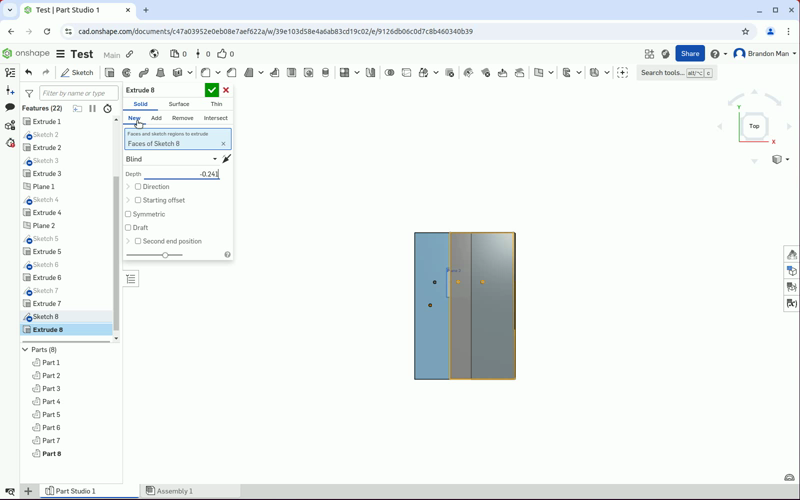
key(enter)
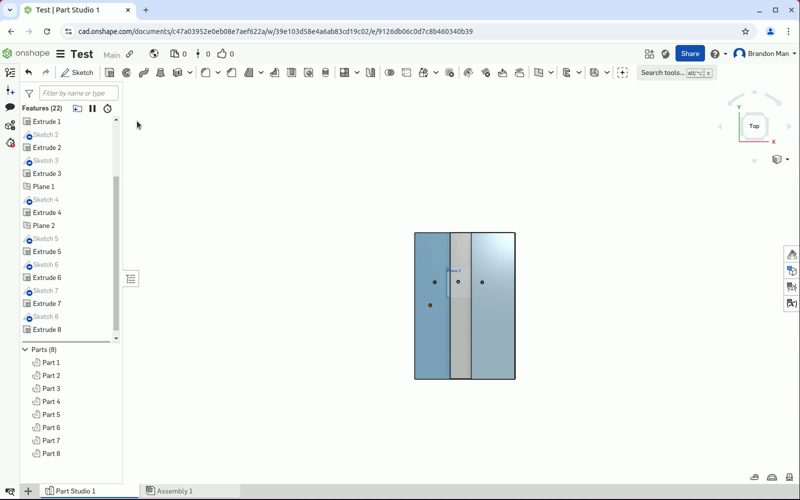
key(shift+h)
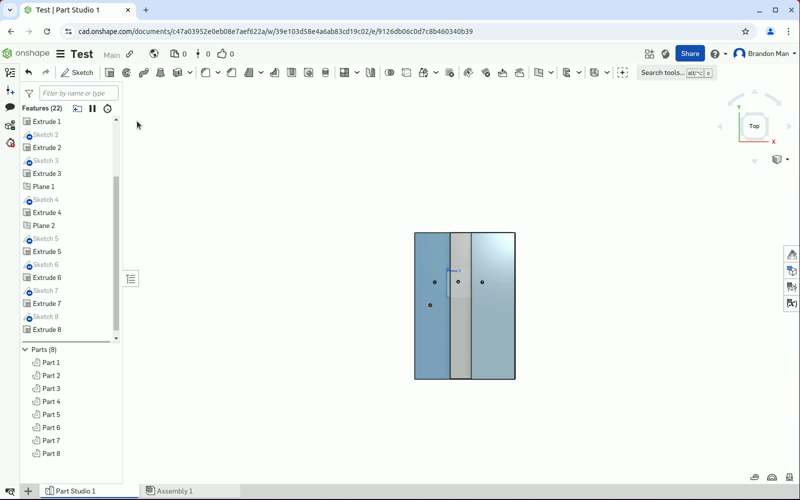
key(shift+h)
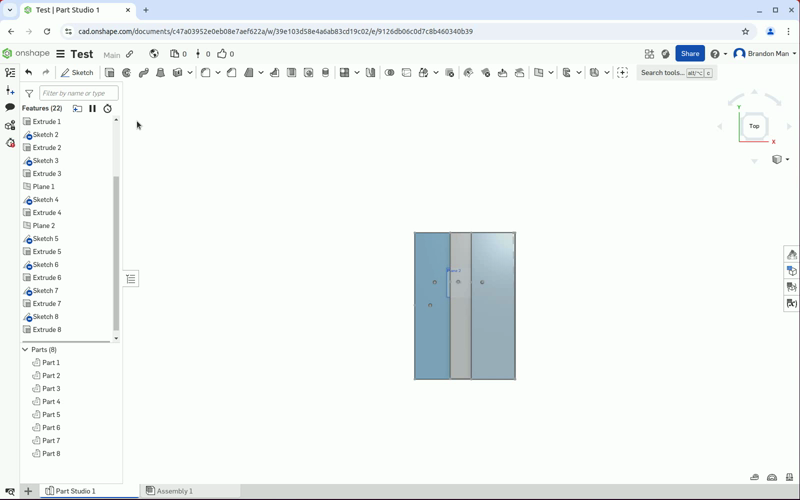
key(shift+7)
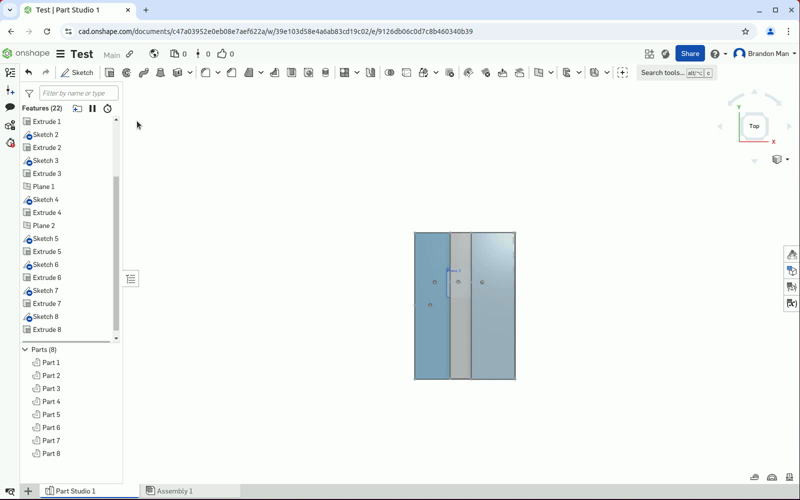
key(up, 3)
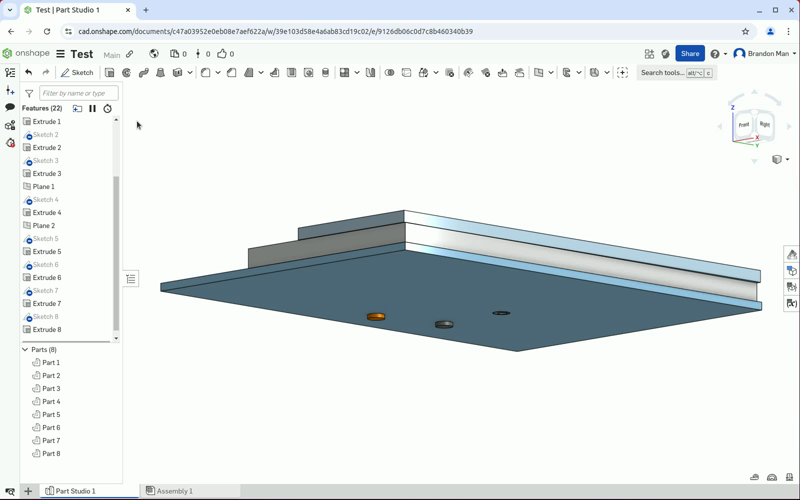
key(left, 3)
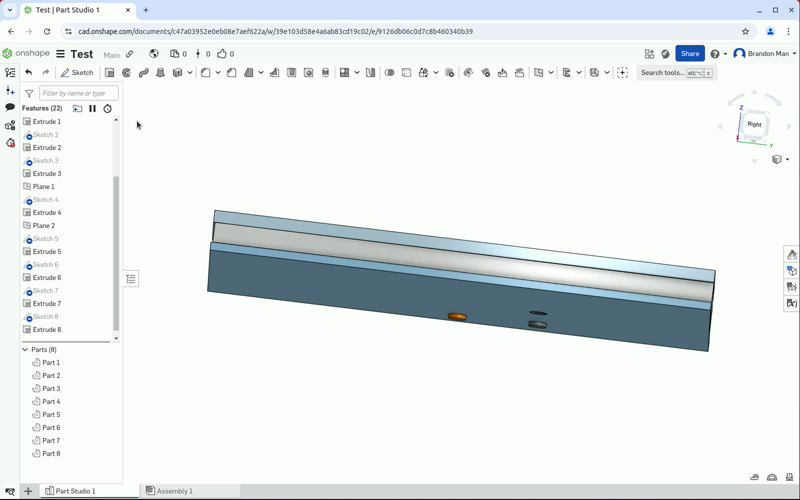
key(right, 3)
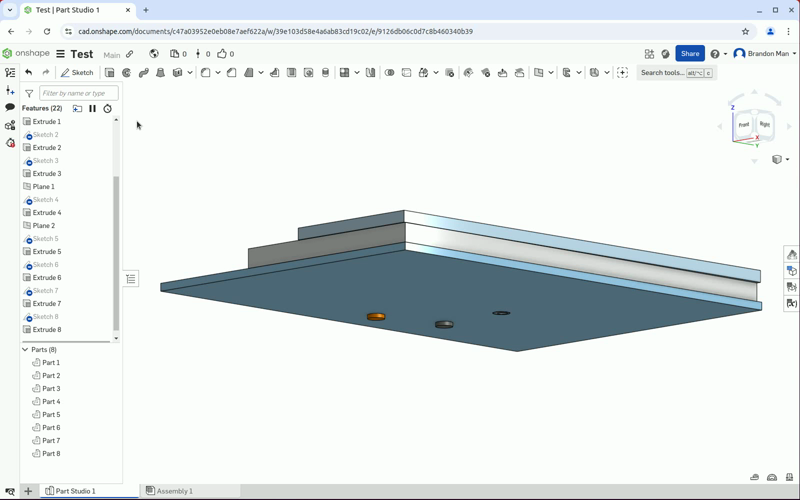
key(down, 3)
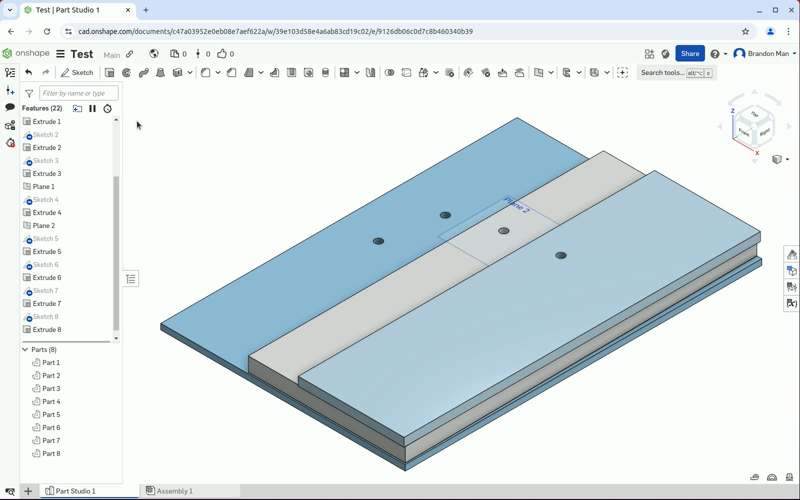
mouse_move(69, 111)
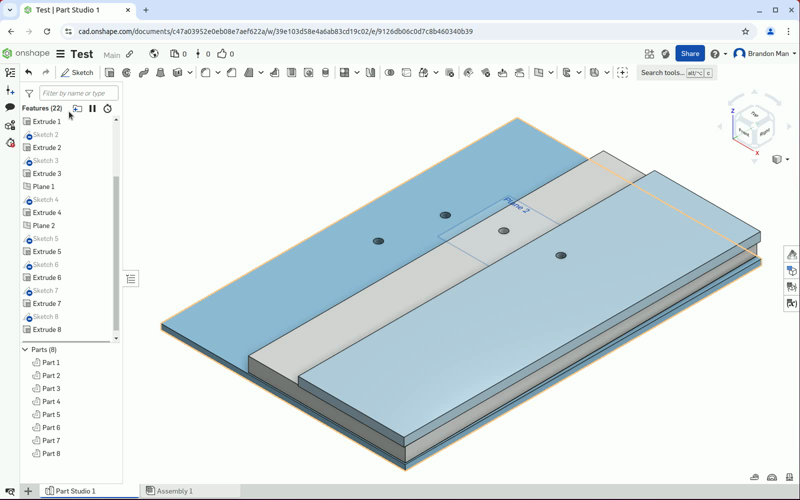
click(69, 111)